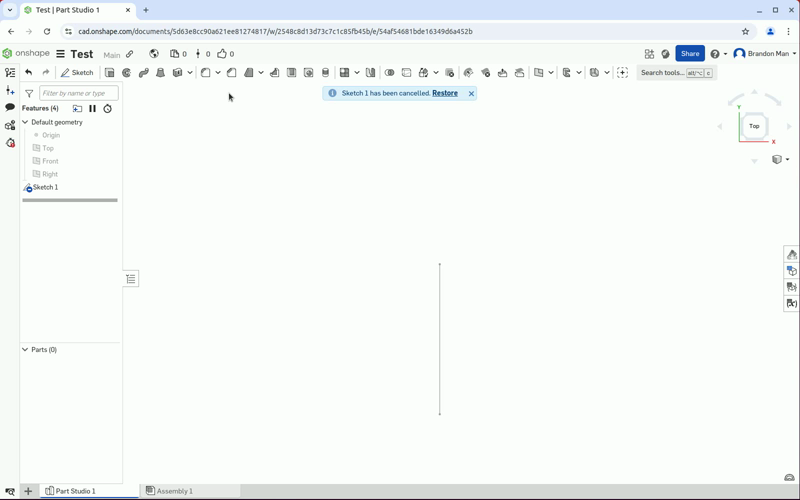
key(shift+h)
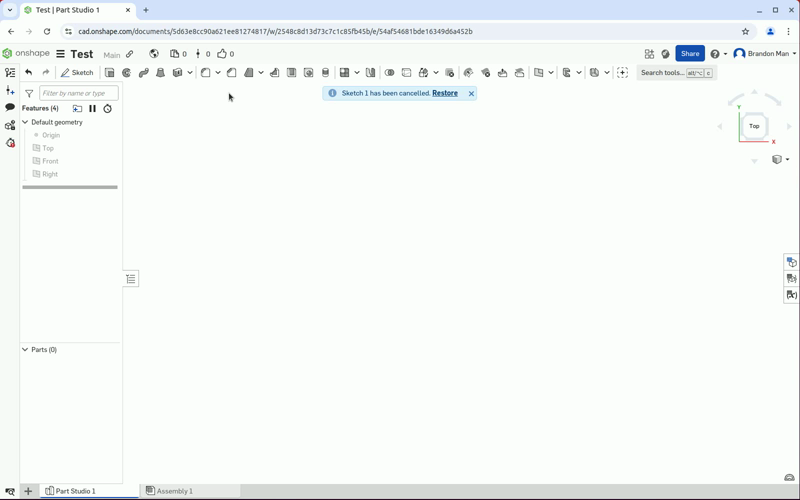
mouse_move(73, 352)
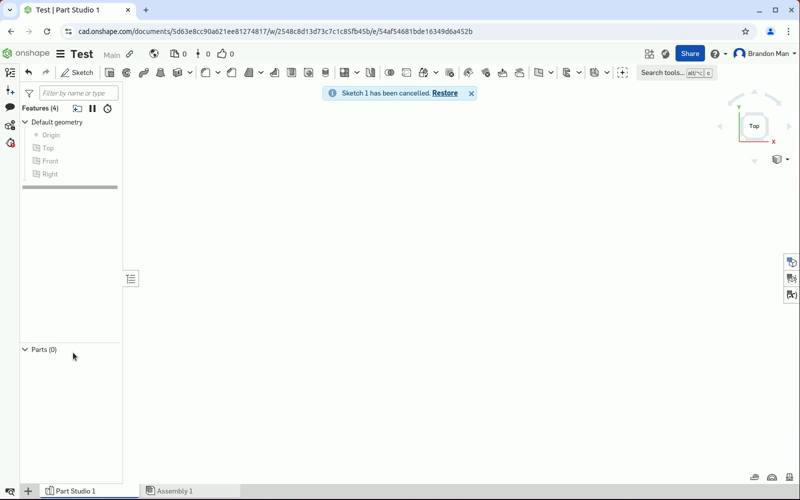
key(y)
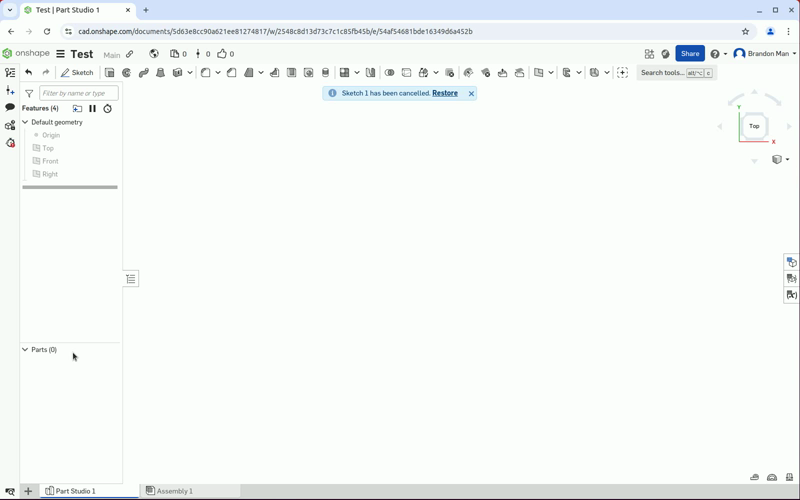
key(shift+p)
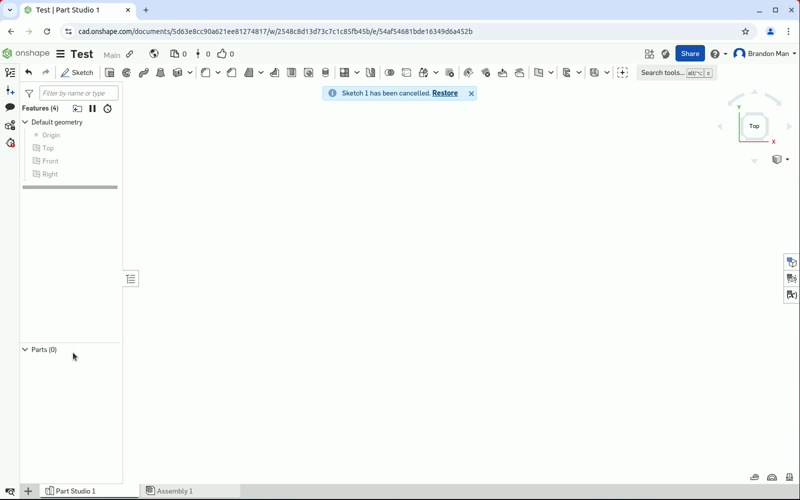
key(space)
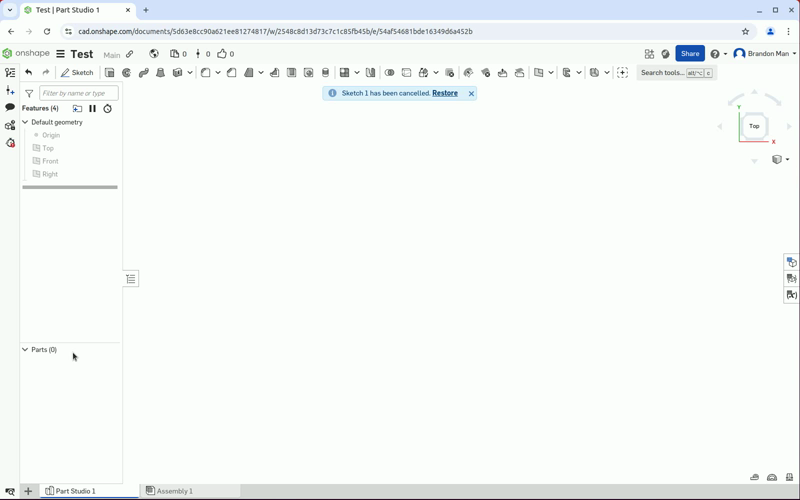
key_down(shift)
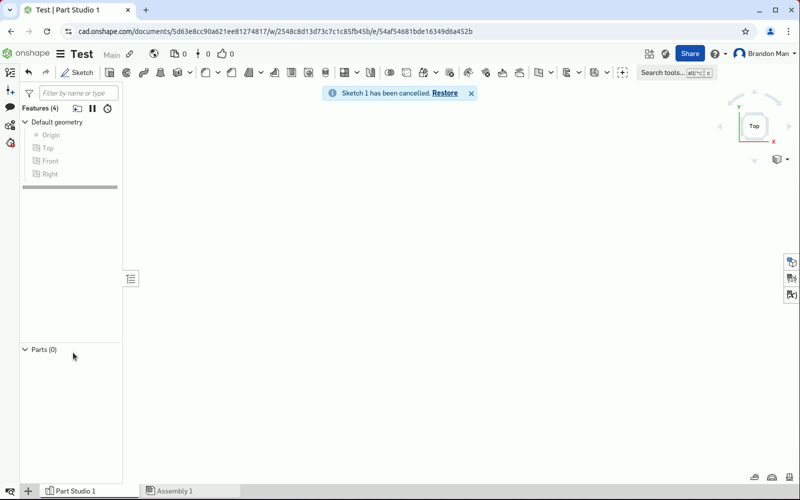
key(up)
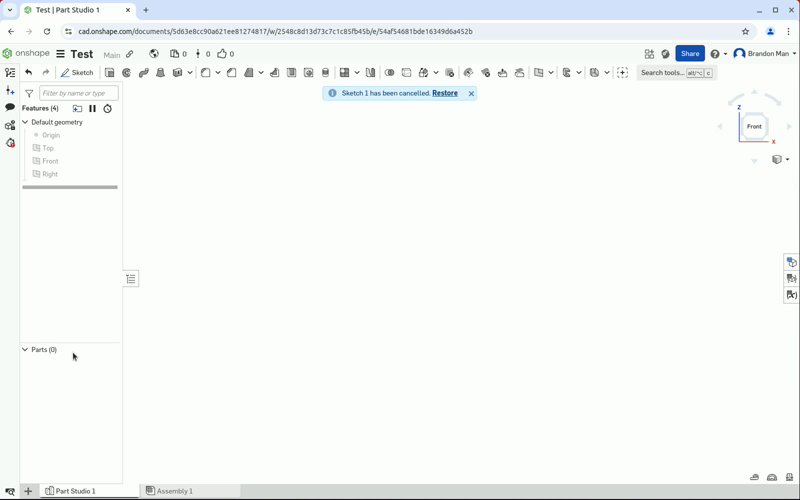
key_up(shift)
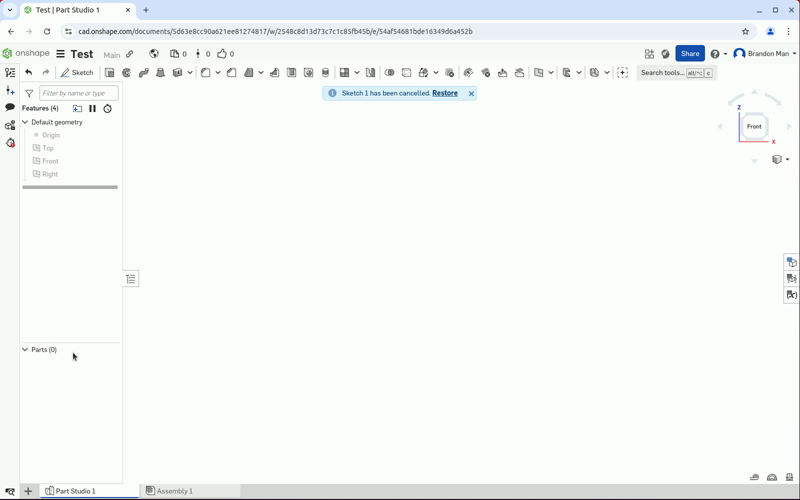
mouse_move(73, 352)
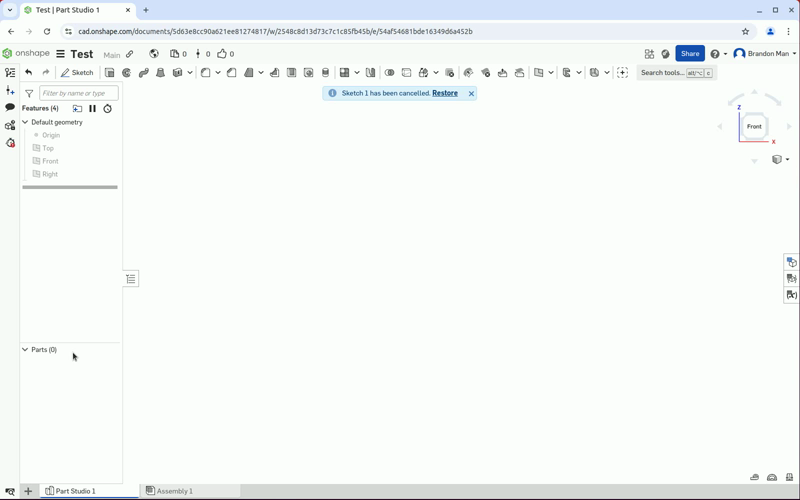
key(shift+y)
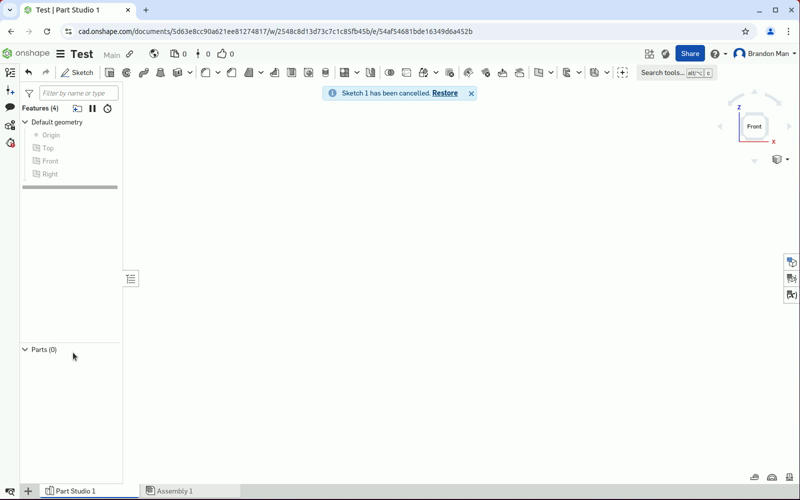
key(shift+s)
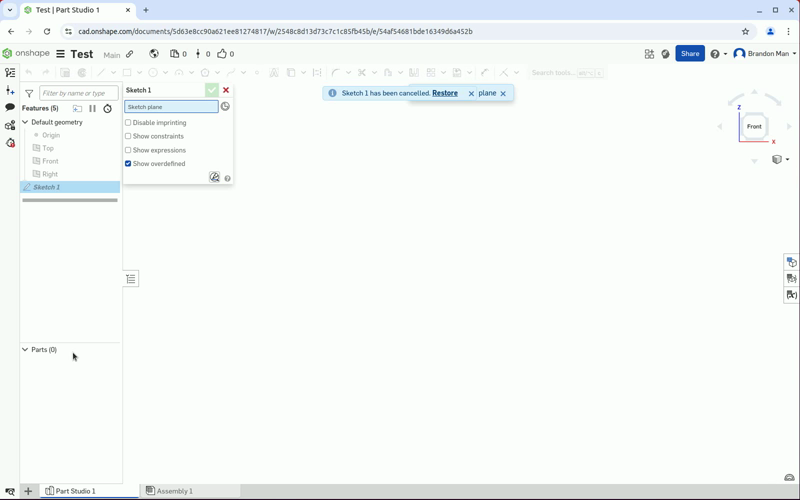
mouse_move(73, 163)
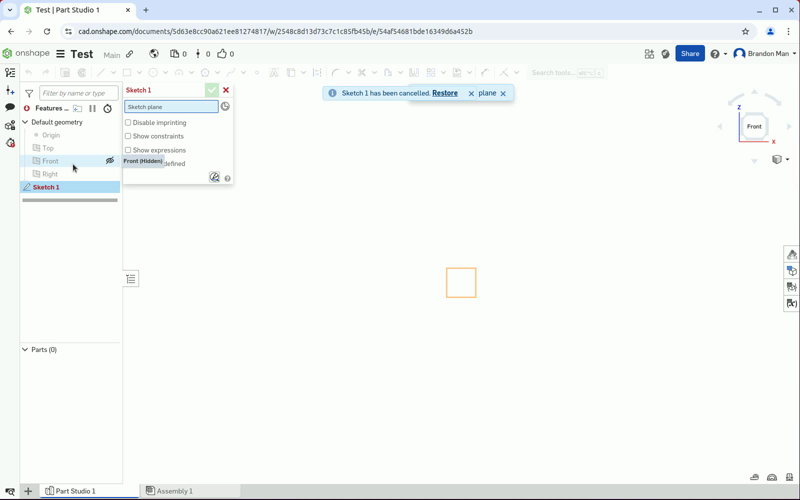
click(73, 163)
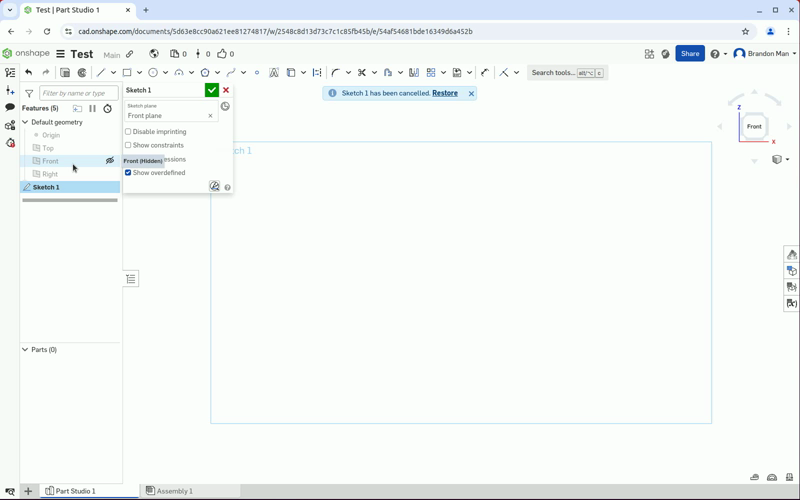
mouse_move(73, 352)
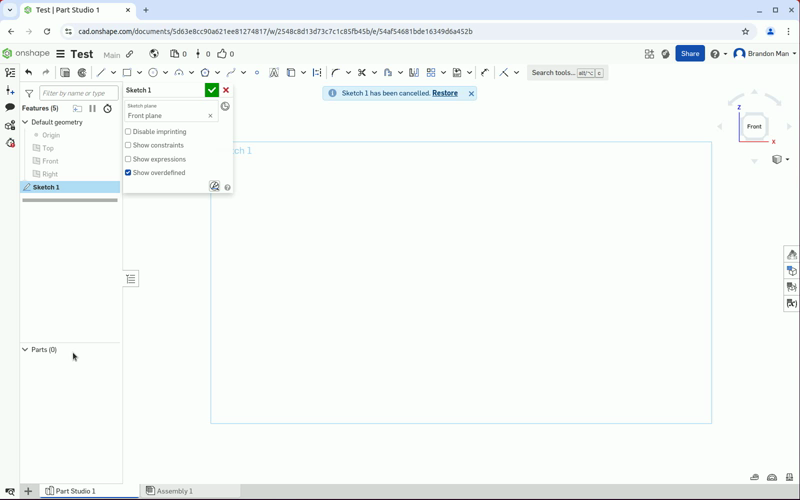
key(y)
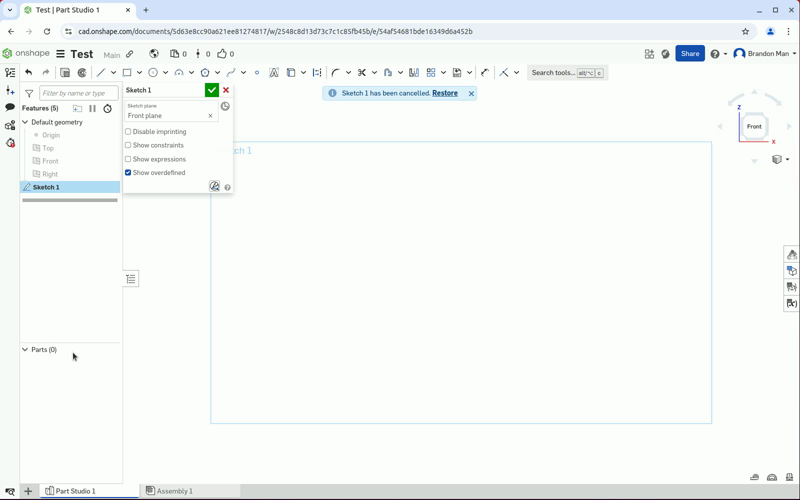
key(c)
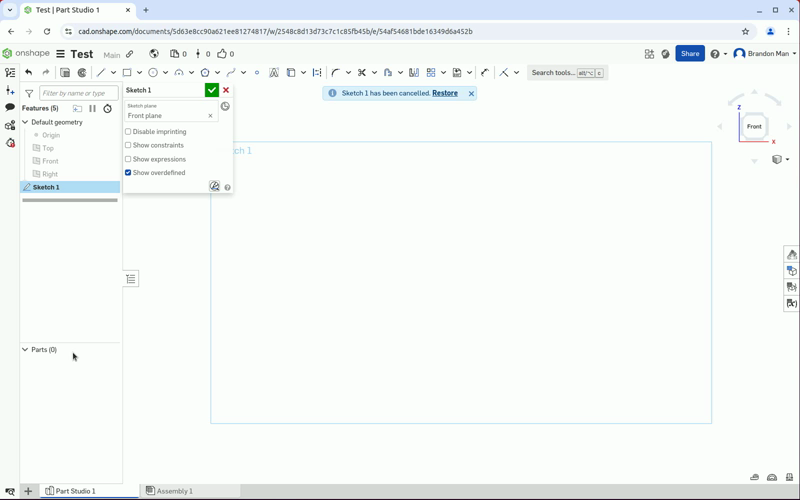
key_down(shift)
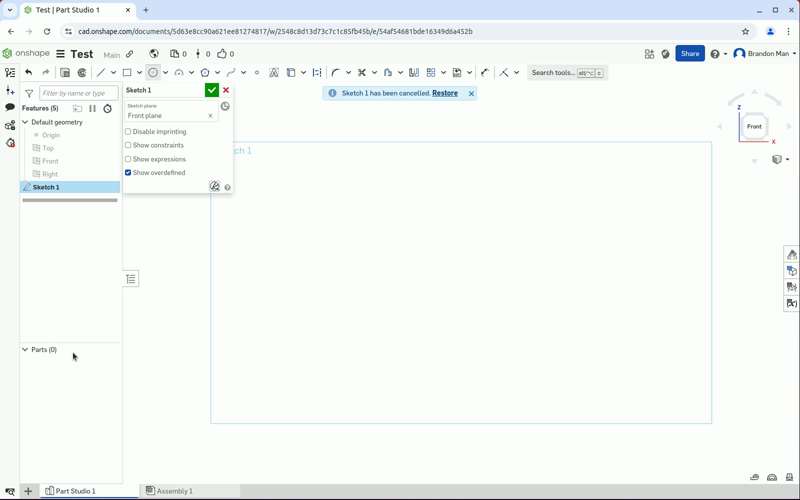
mouse_move(460, 282)
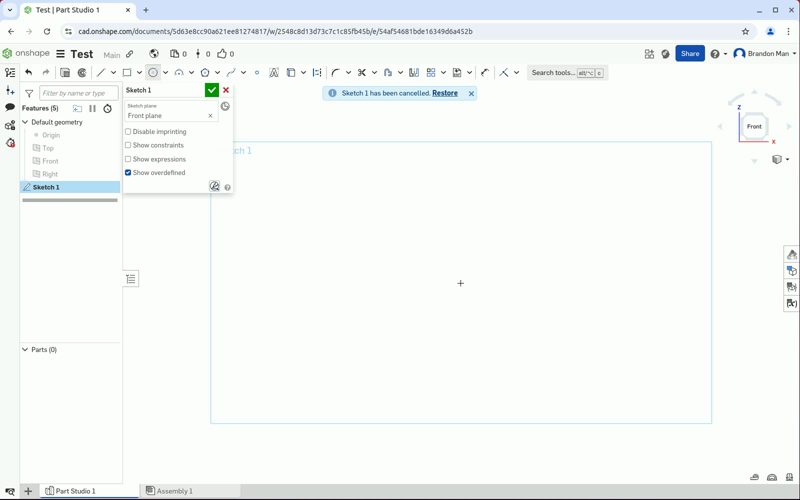
click(460, 282)
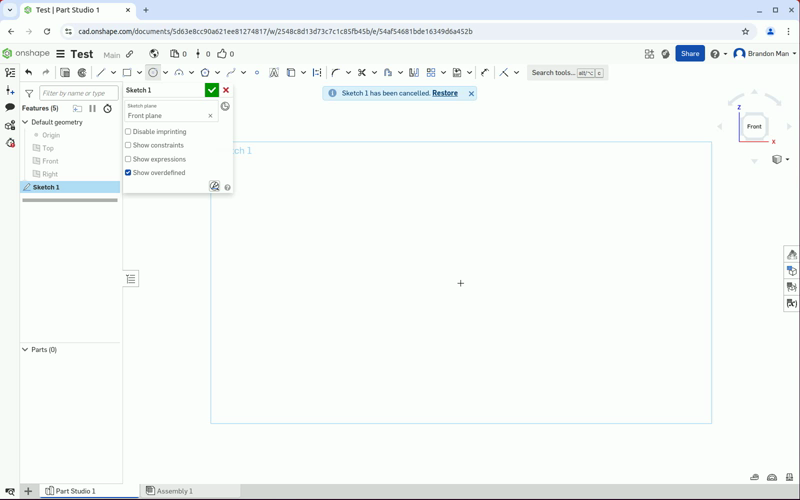
key_up(shift)
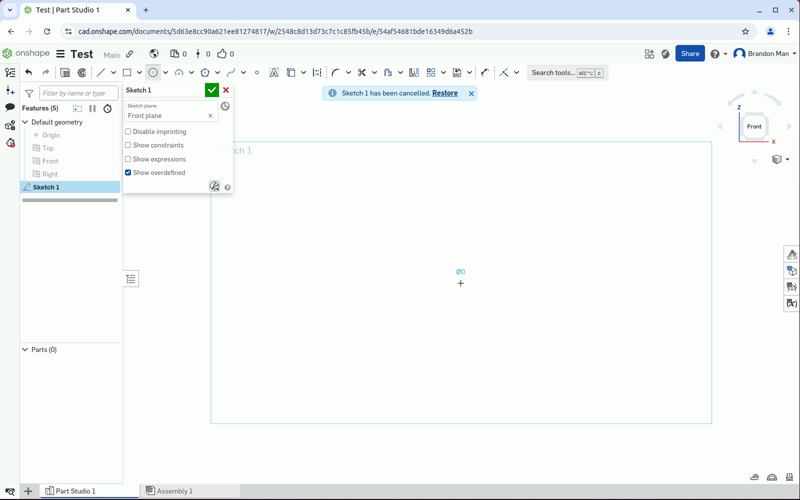
mouse_move(505, 282)
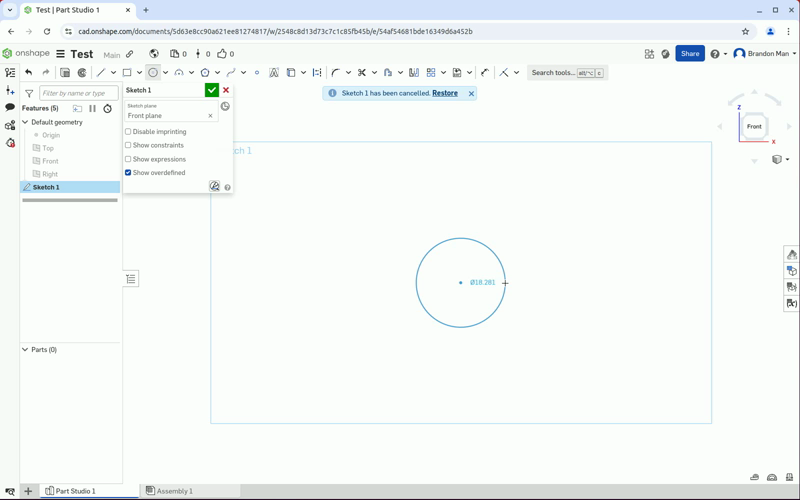
click(505, 282)
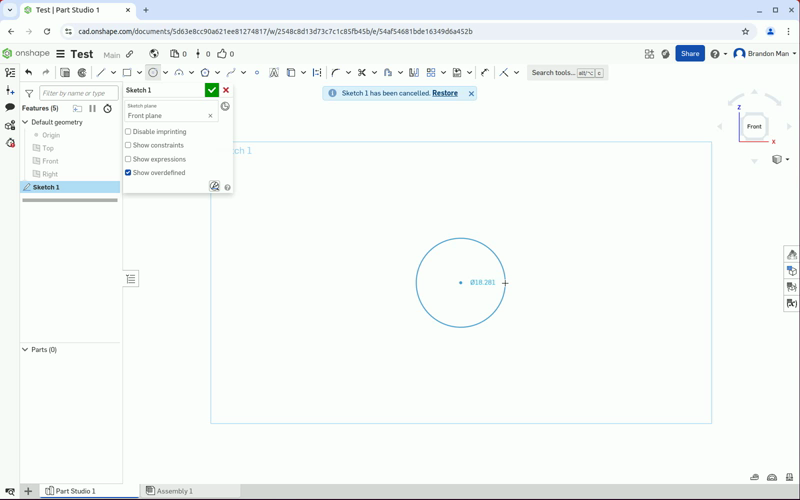
key(esc)
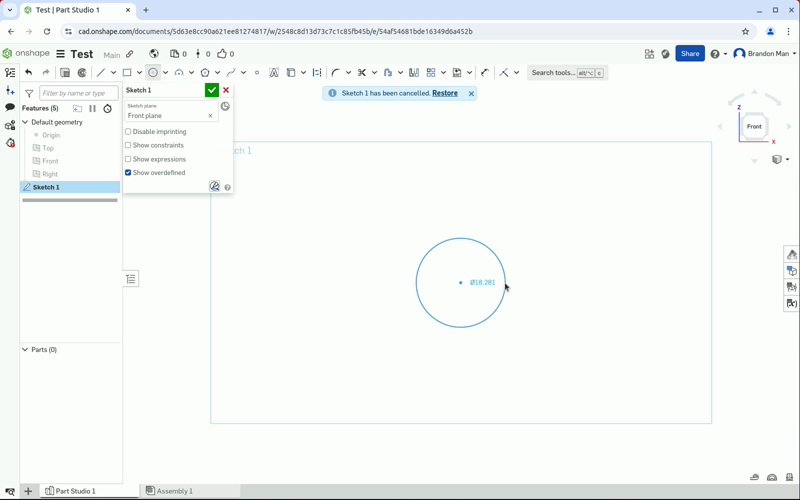
key(l)
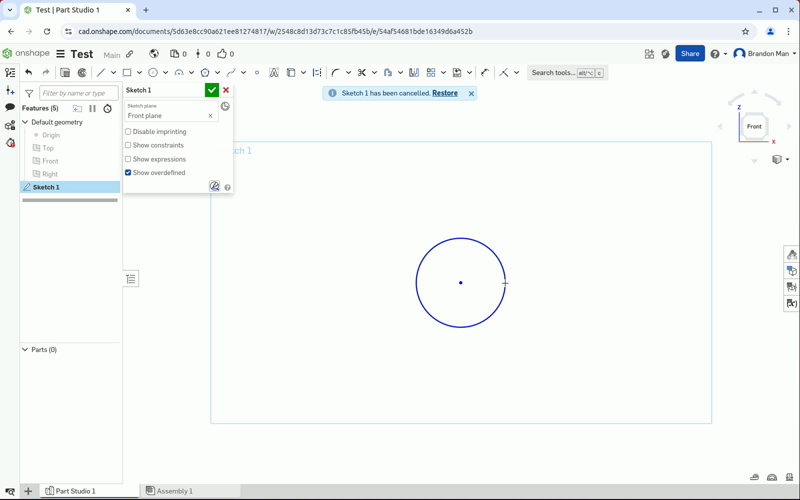
key_down(shift)
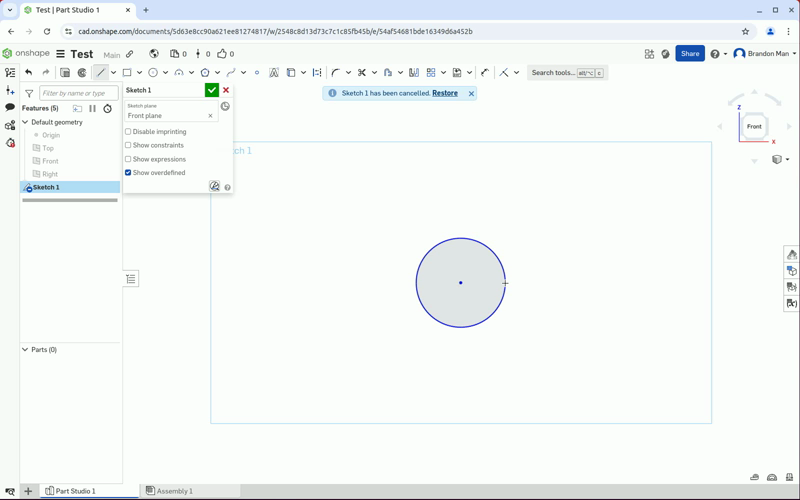
mouse_move(431, 290)
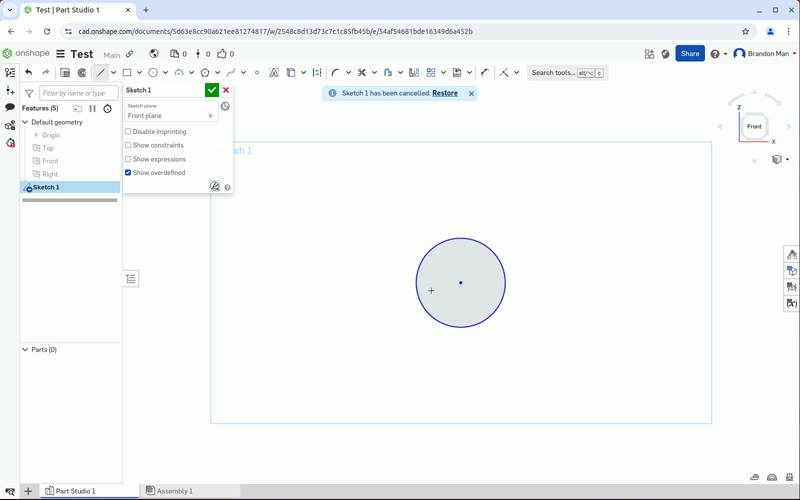
click(431, 290)
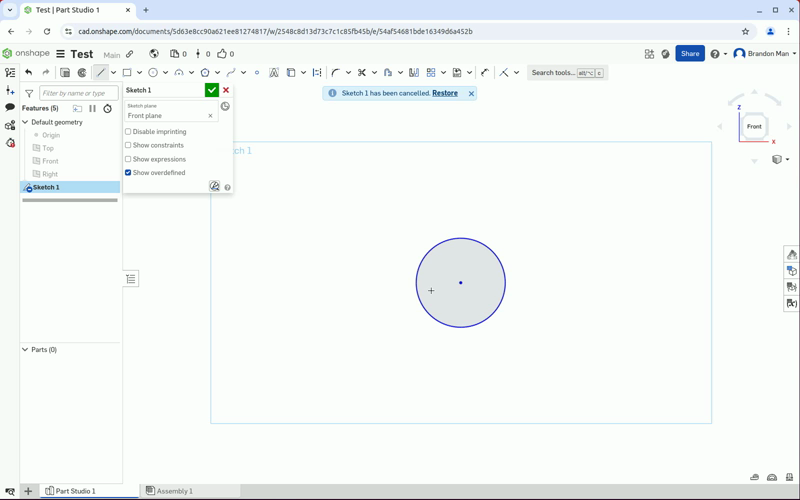
key_up(shift)
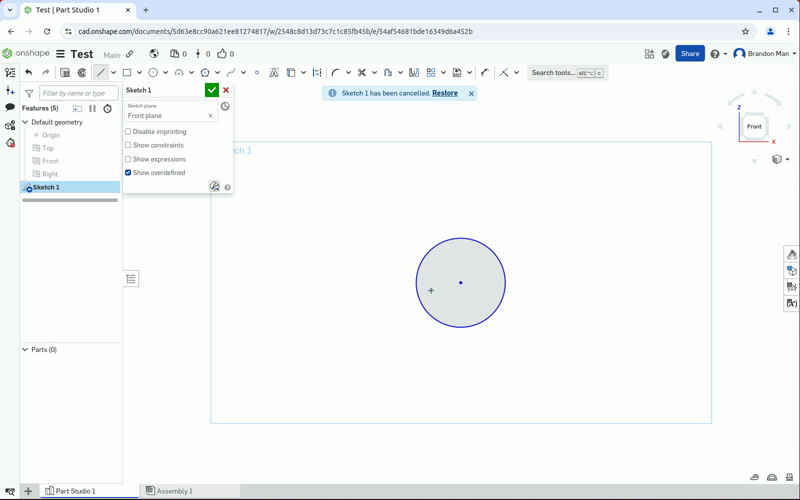
key_down(shift)
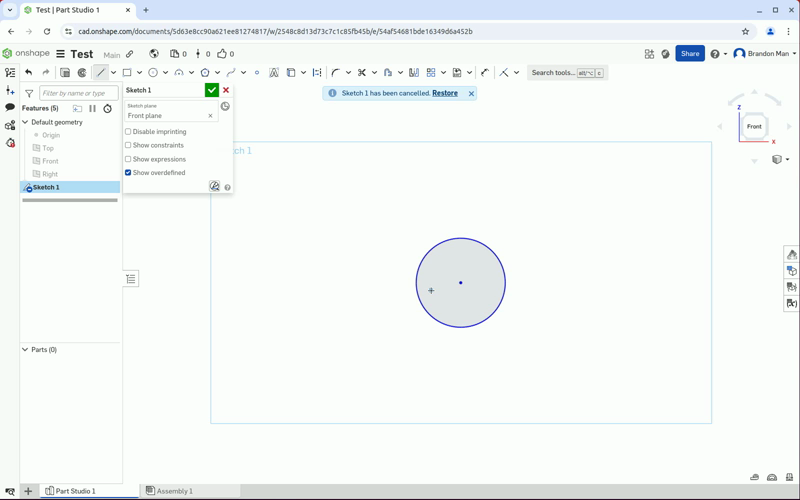
mouse_move(461, 290)
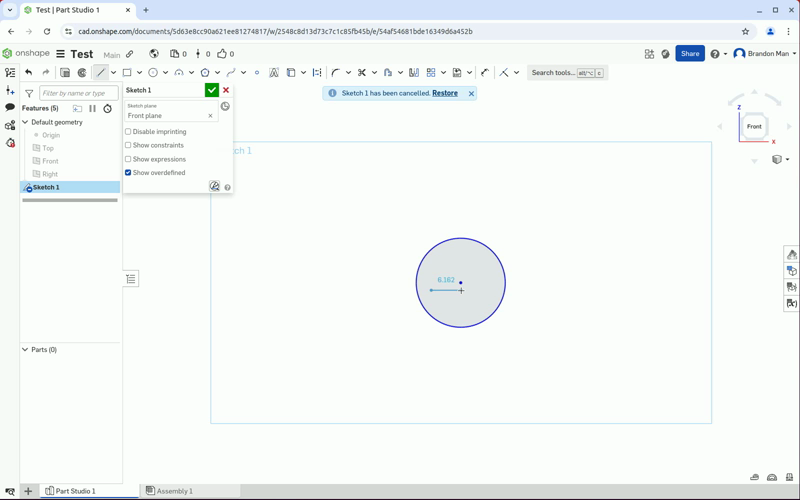
mouse_move(442, 290)
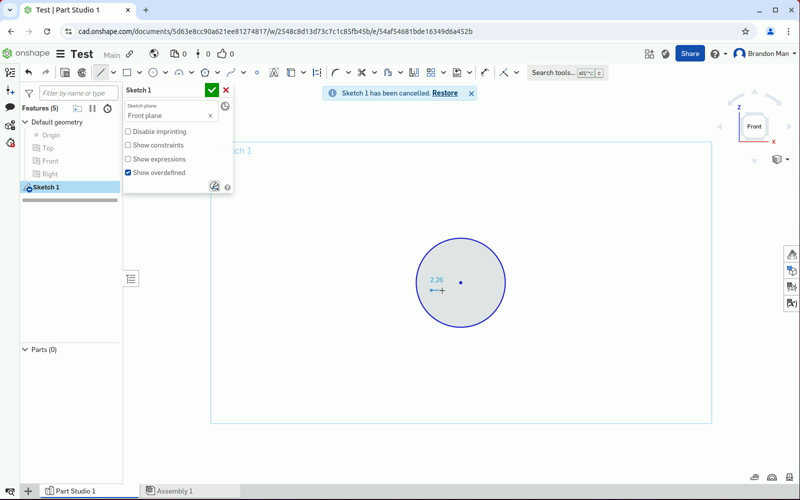
click(442, 290)
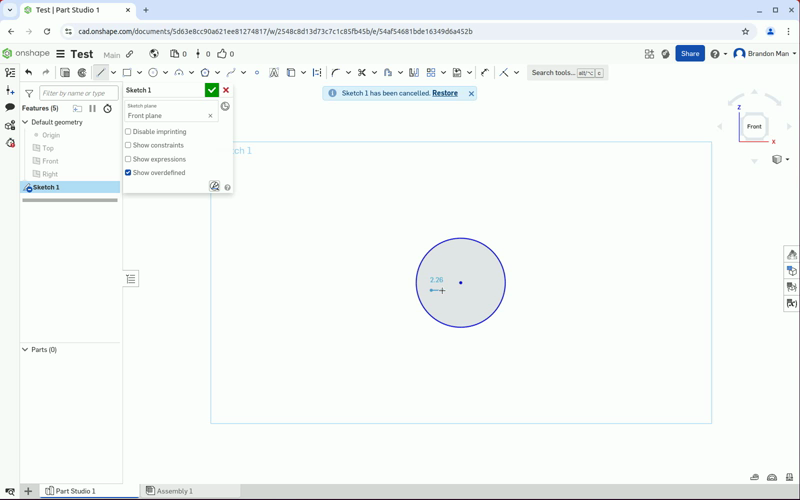
key_up(shift)
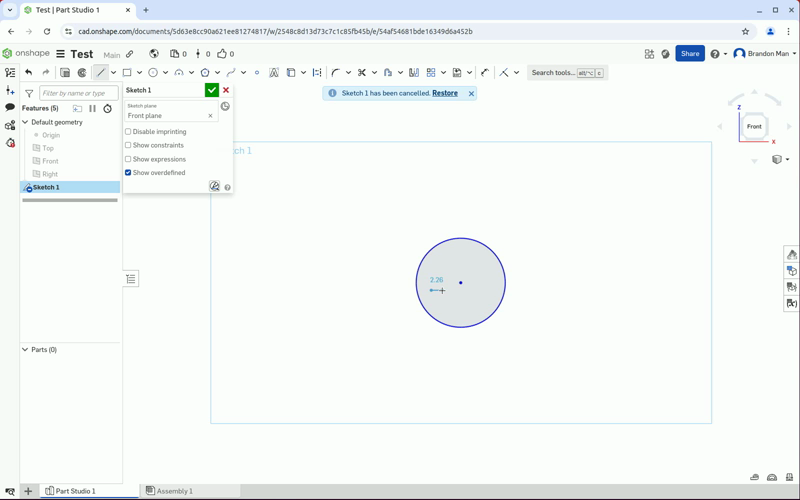
key(esc)
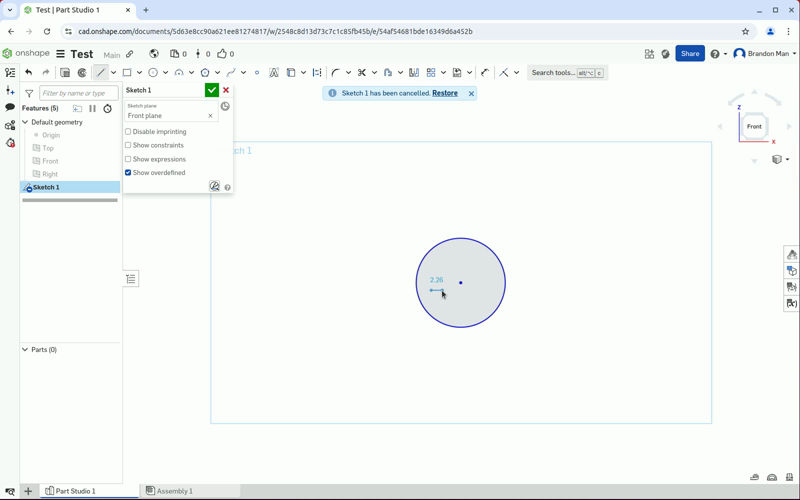
key(a)
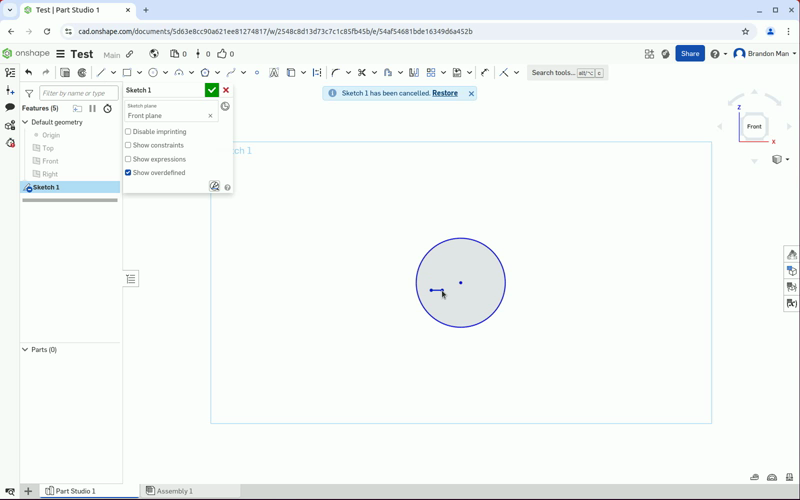
mouse_move(442, 290)
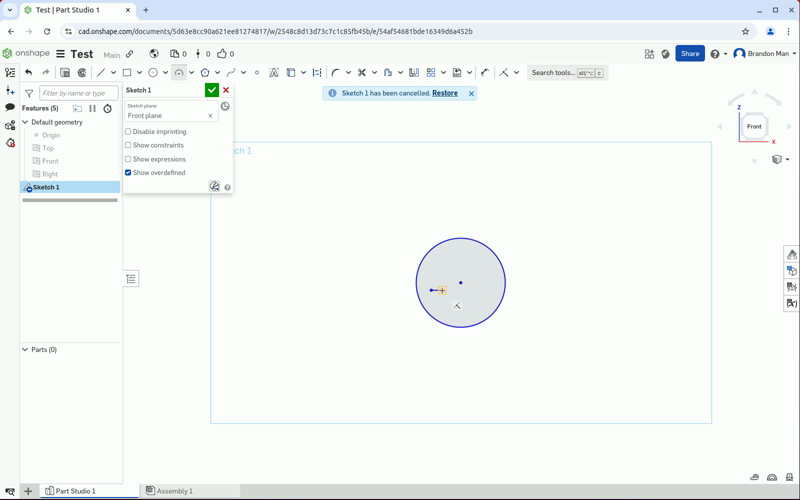
click(442, 290)
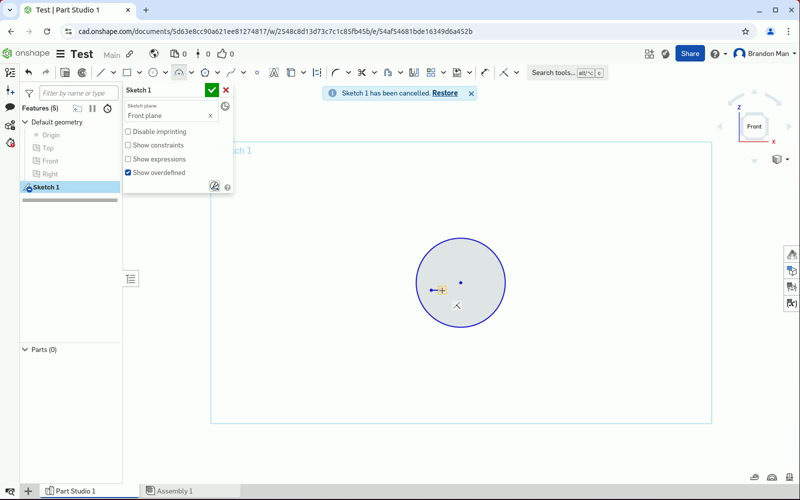
key_down(shift)
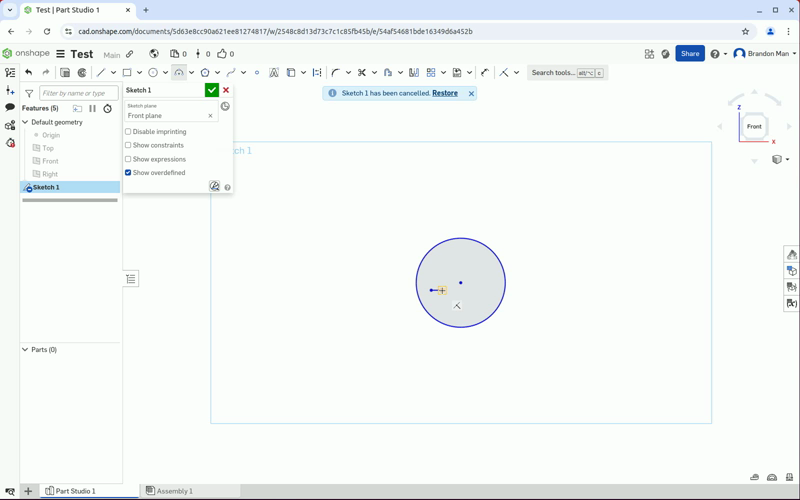
mouse_move(478, 290)
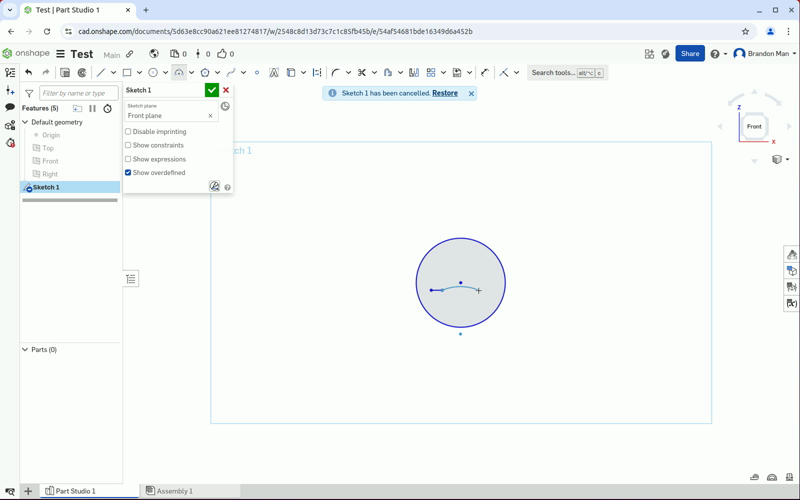
click(478, 290)
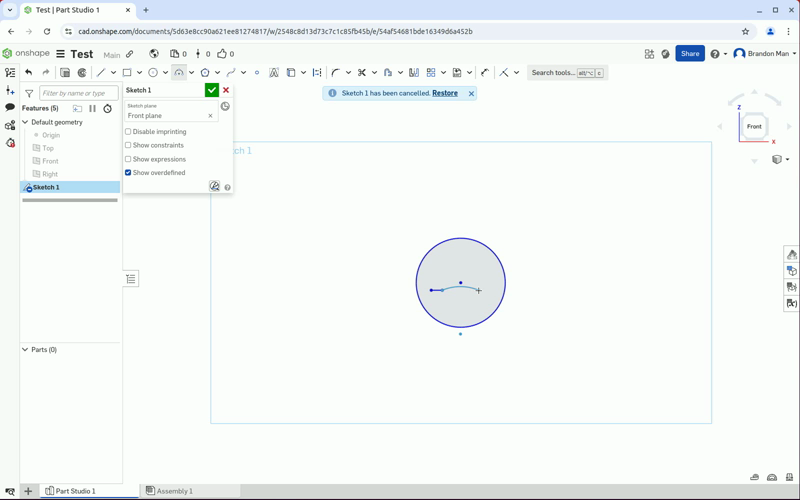
mouse_move(460, 302)
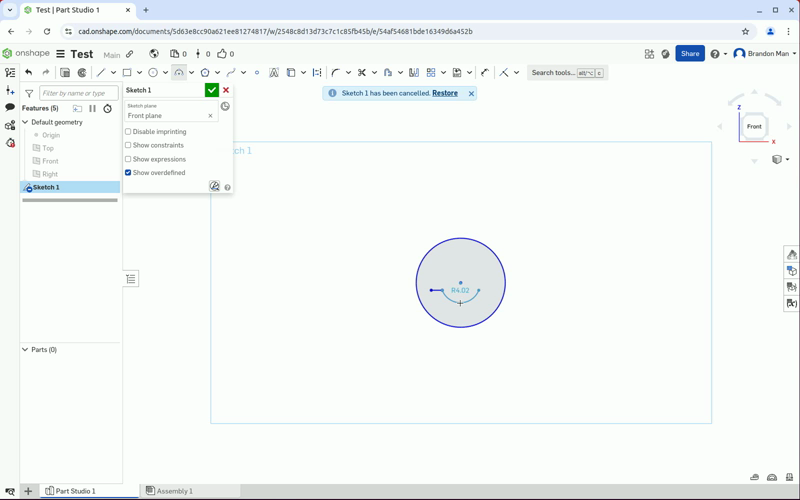
click(460, 302)
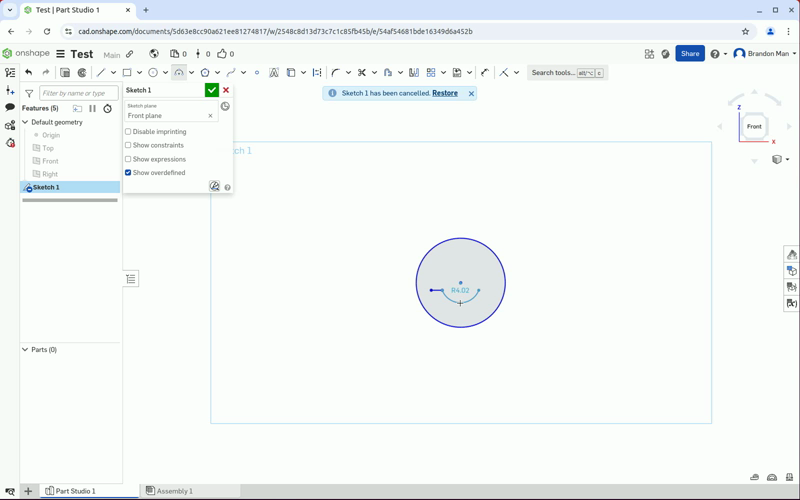
key_up(shift)
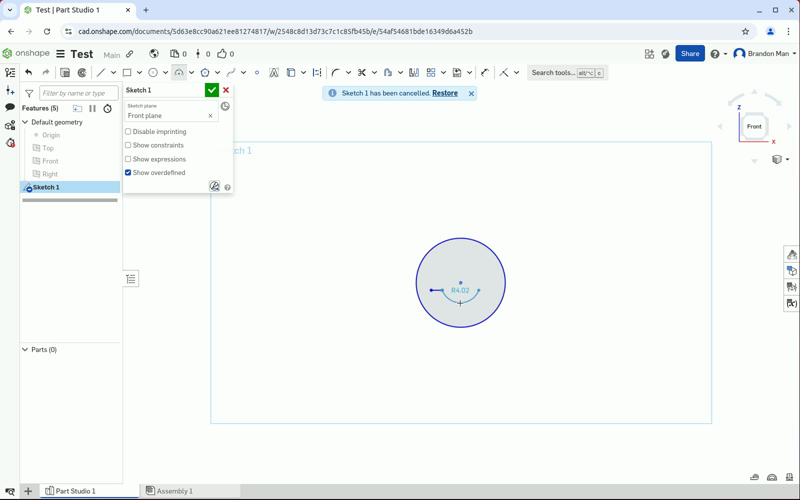
key(esc)
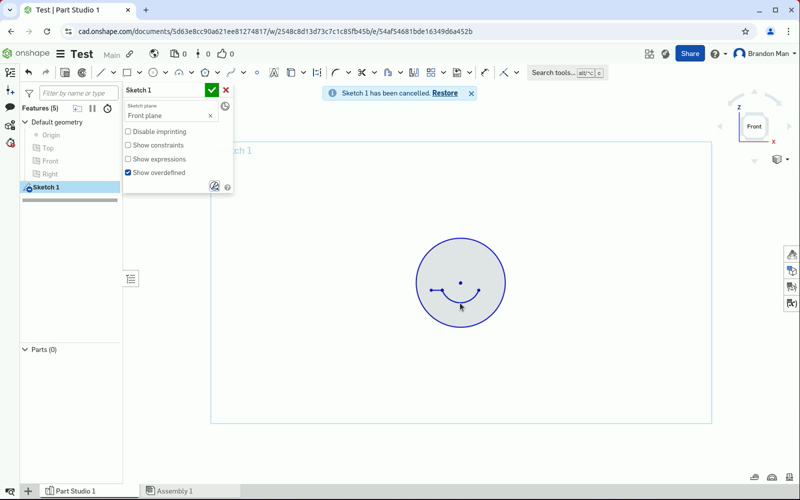
key(l)
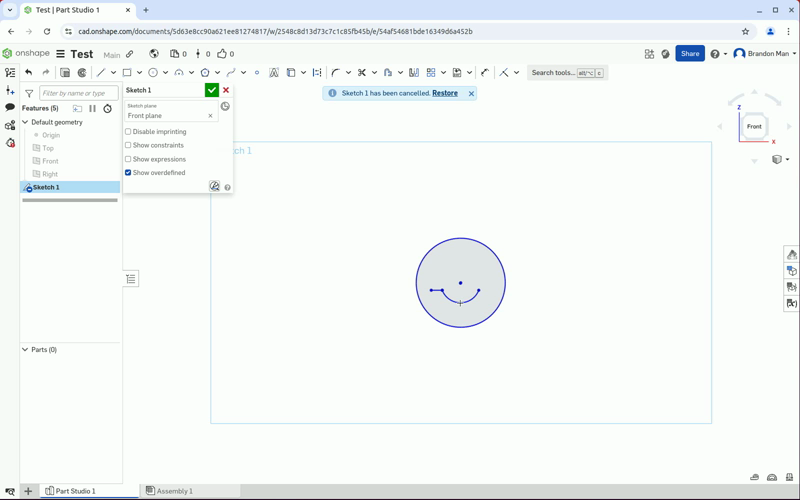
mouse_move(478, 290)
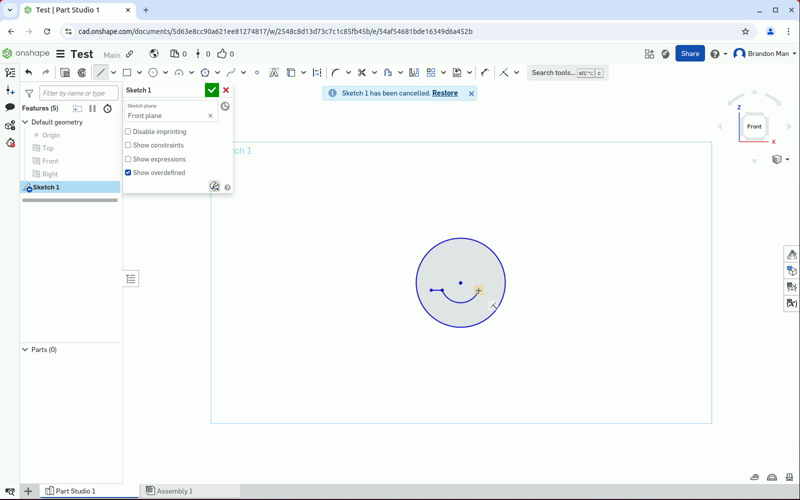
click(478, 290)
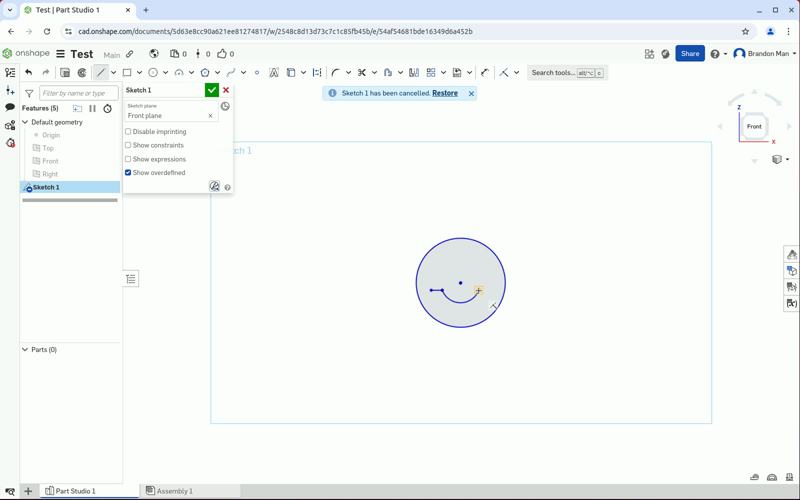
key_down(shift)
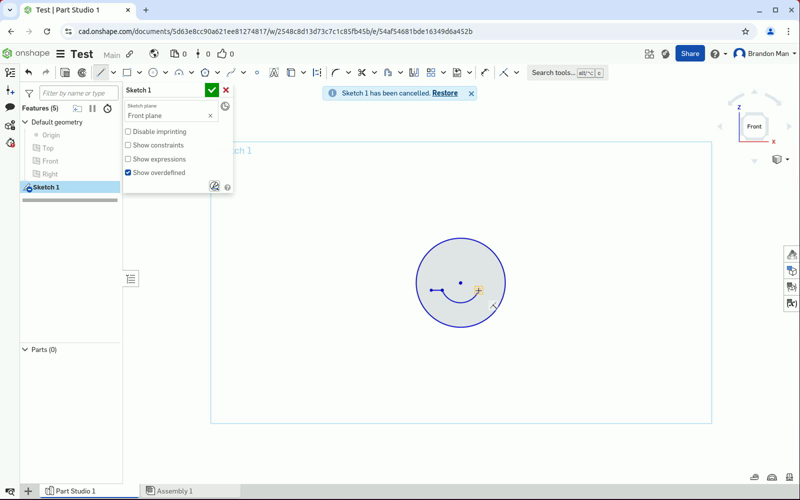
mouse_move(508, 290)
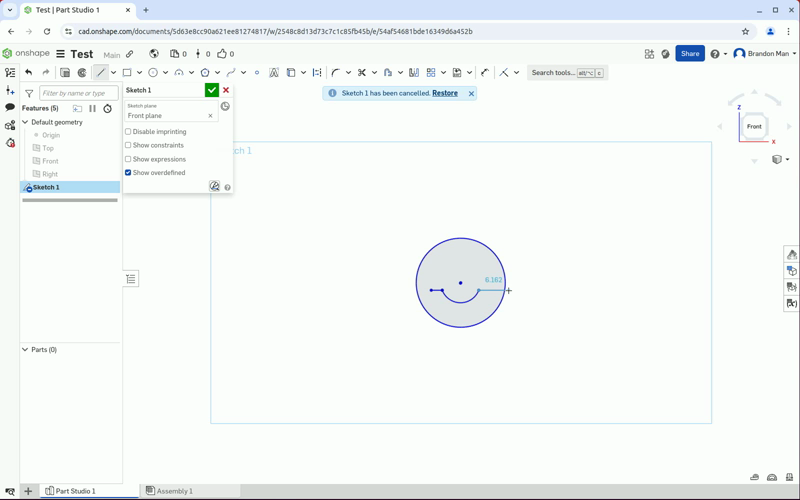
mouse_move(489, 290)
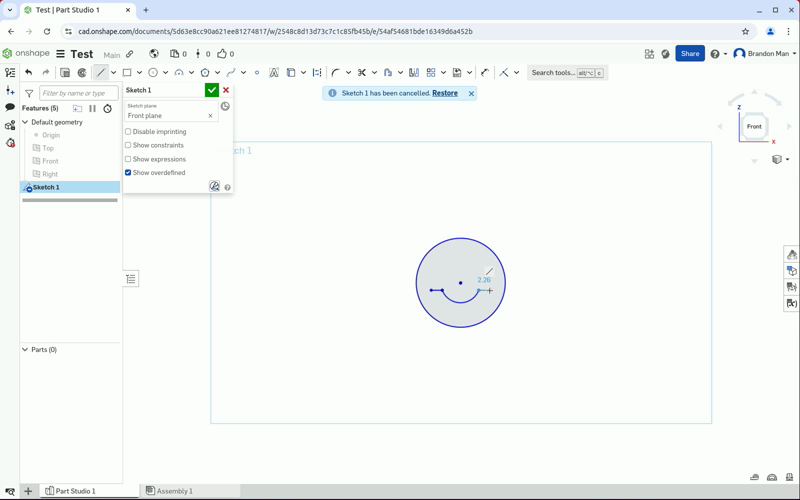
click(489, 290)
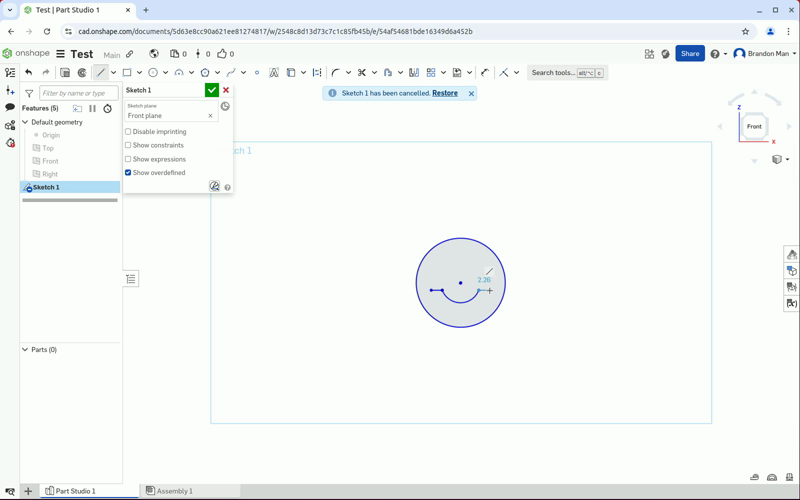
key_up(shift)
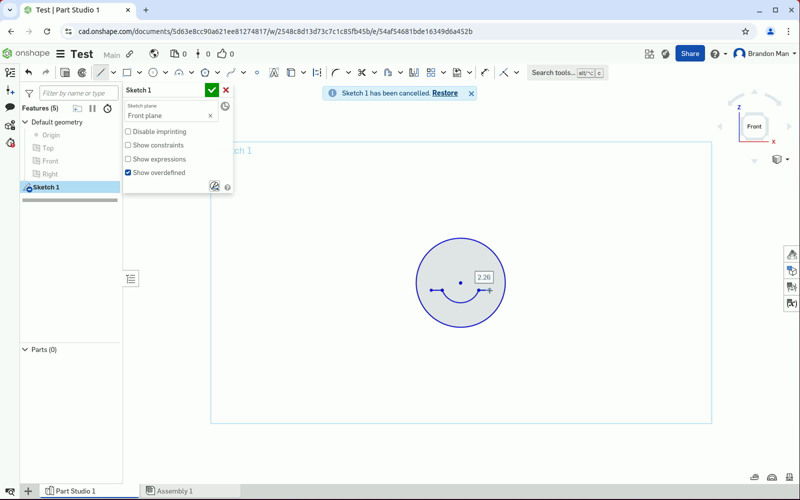
key_down(shift)
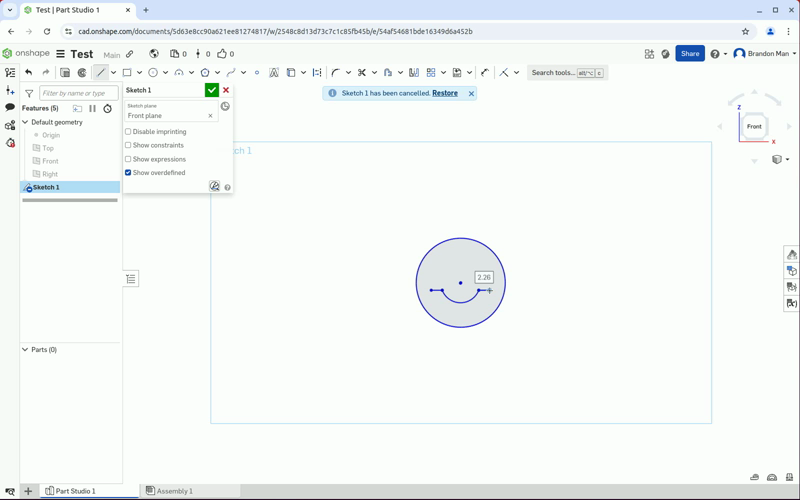
mouse_move(519, 290)
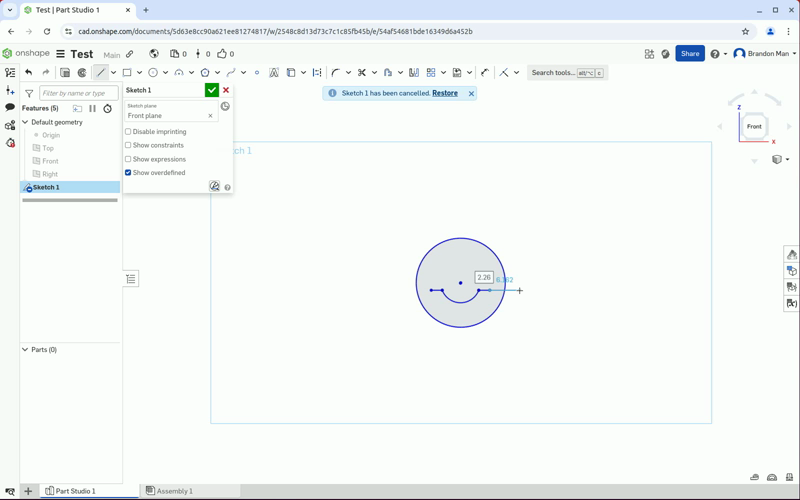
mouse_move(489, 275)
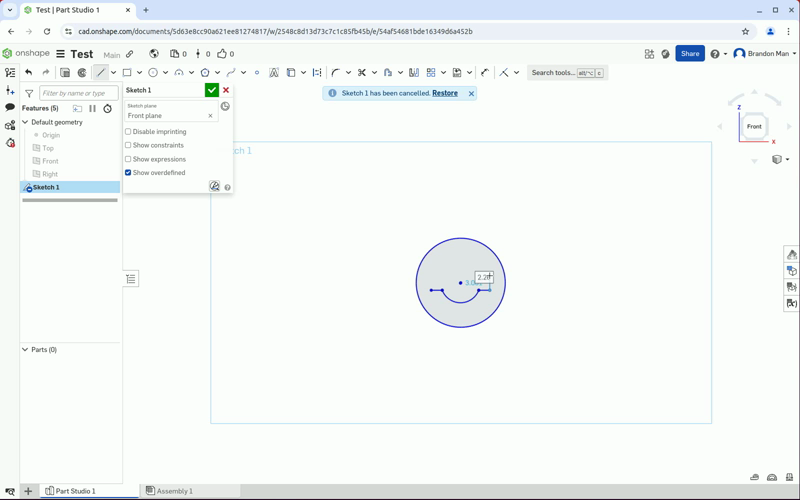
click(489, 275)
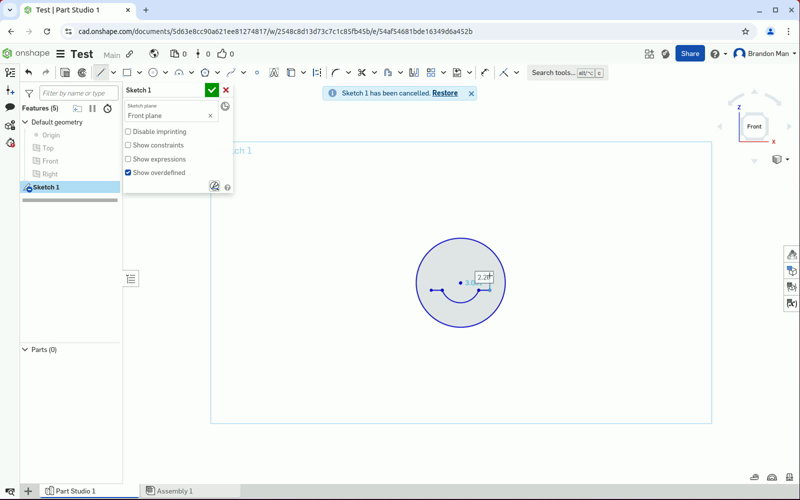
key_up(shift)
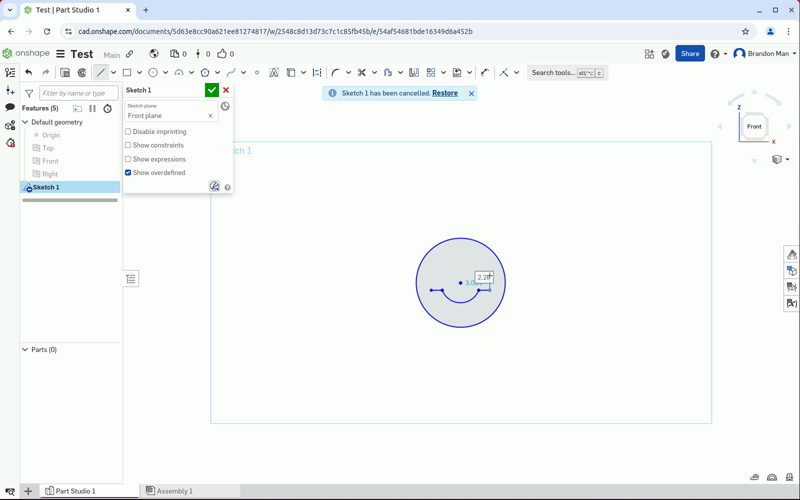
key_down(shift)
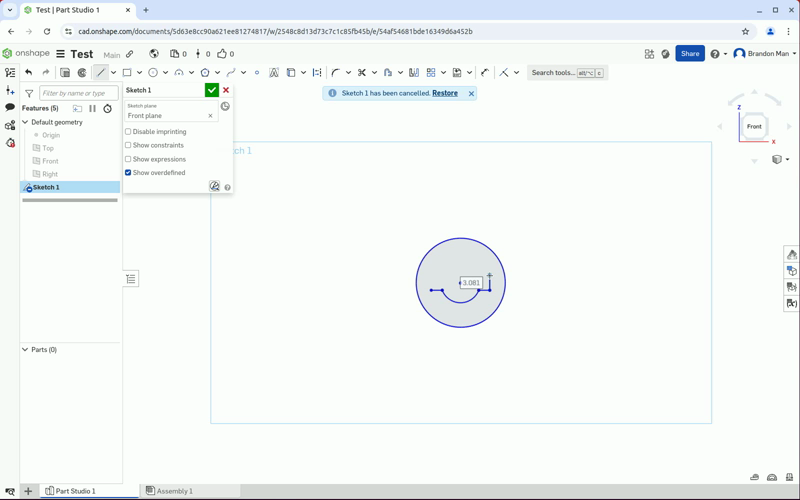
mouse_move(519, 275)
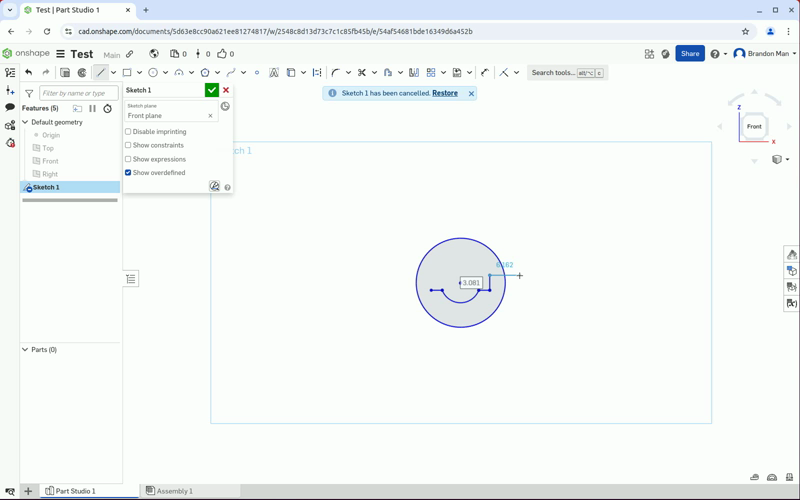
mouse_move(478, 275)
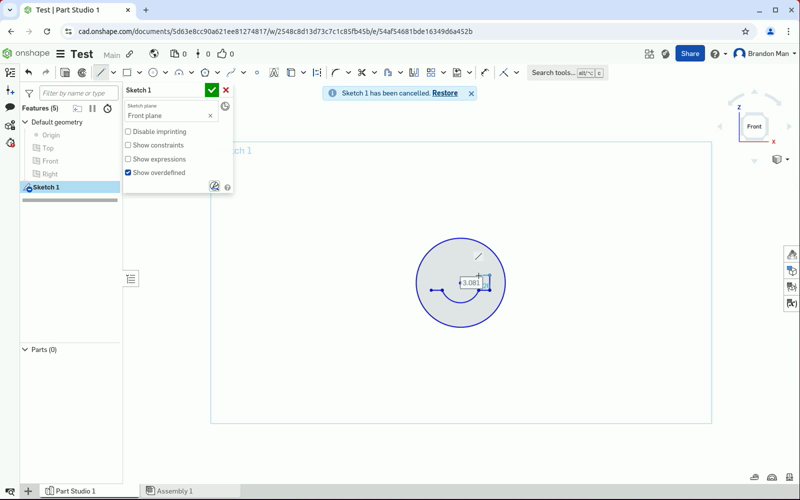
click(478, 275)
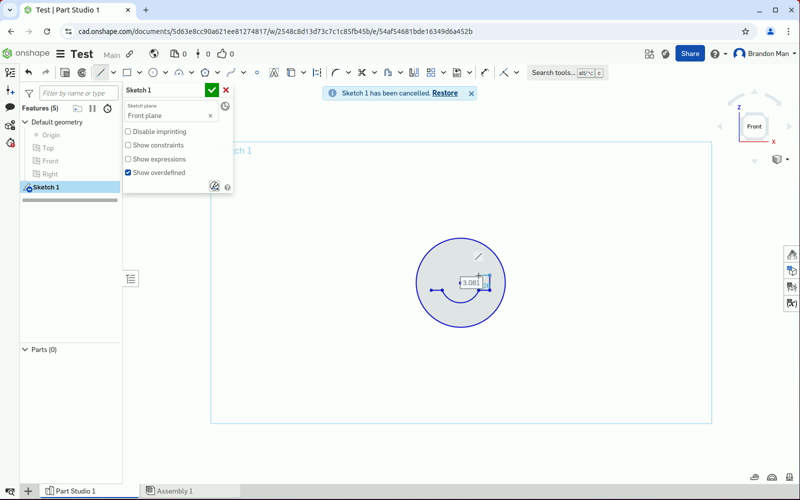
key_up(shift)
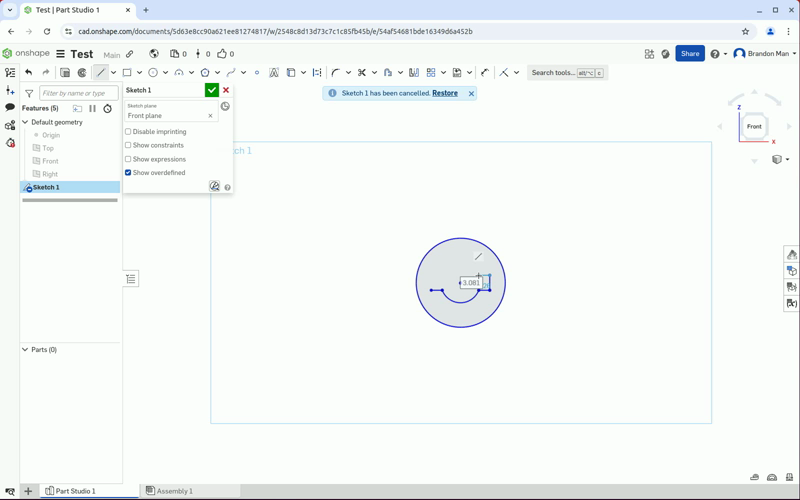
key(esc)
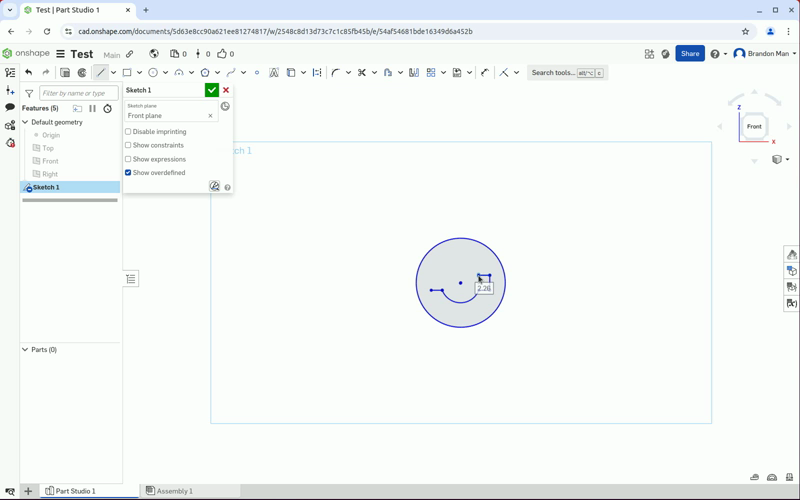
key(a)
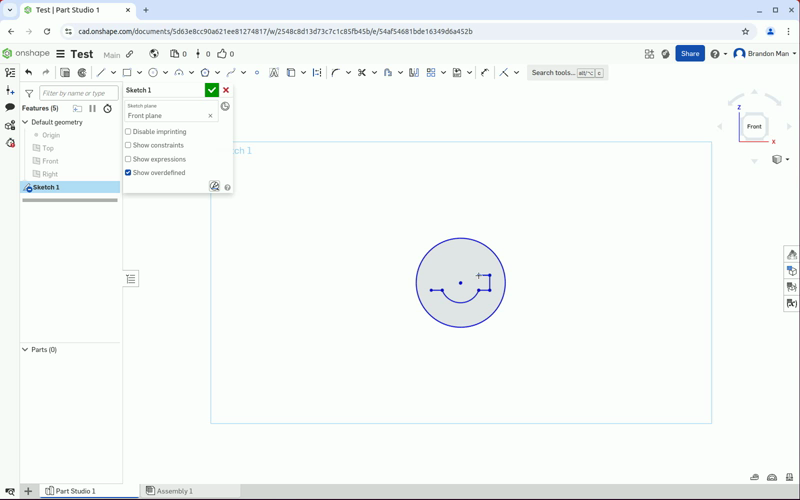
mouse_move(478, 275)
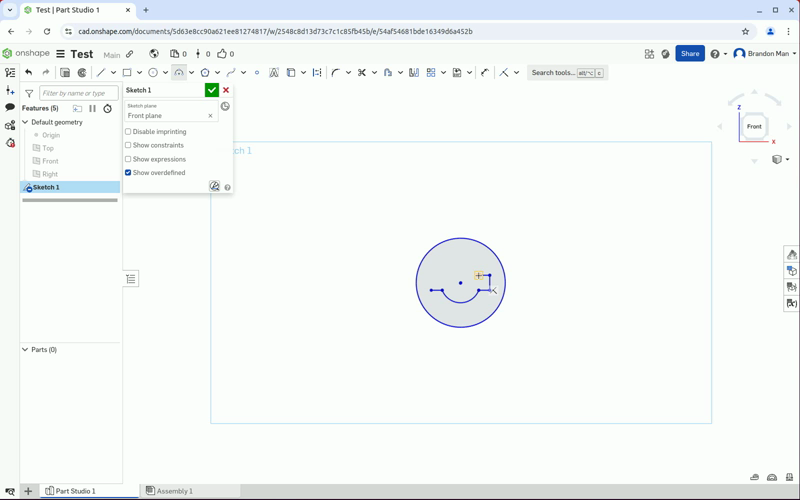
click(478, 275)
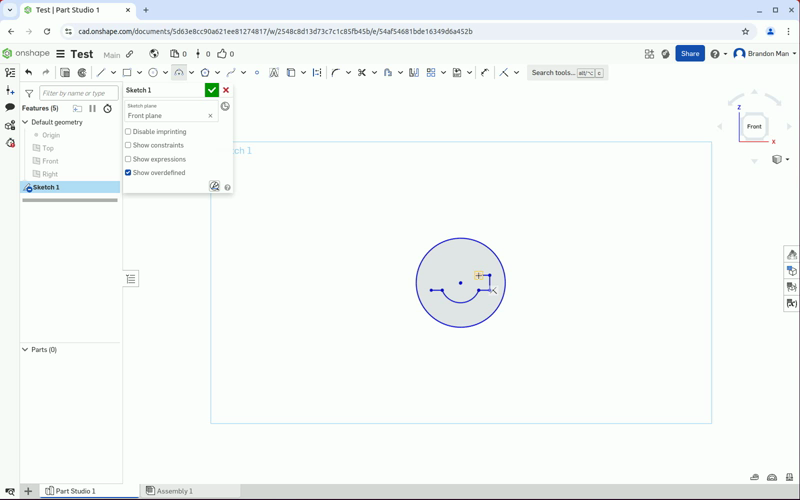
key_down(shift)
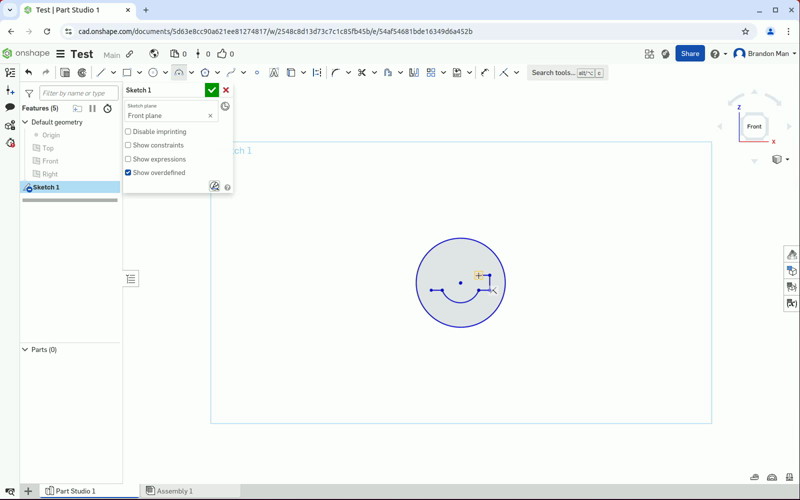
mouse_move(442, 275)
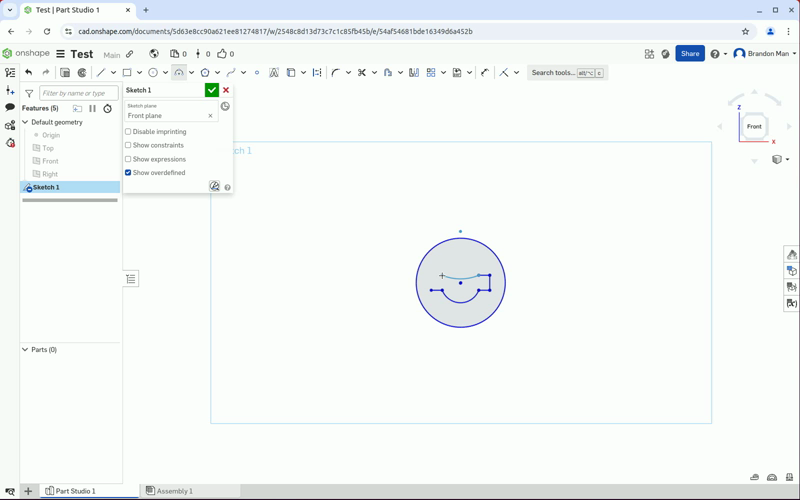
click(442, 275)
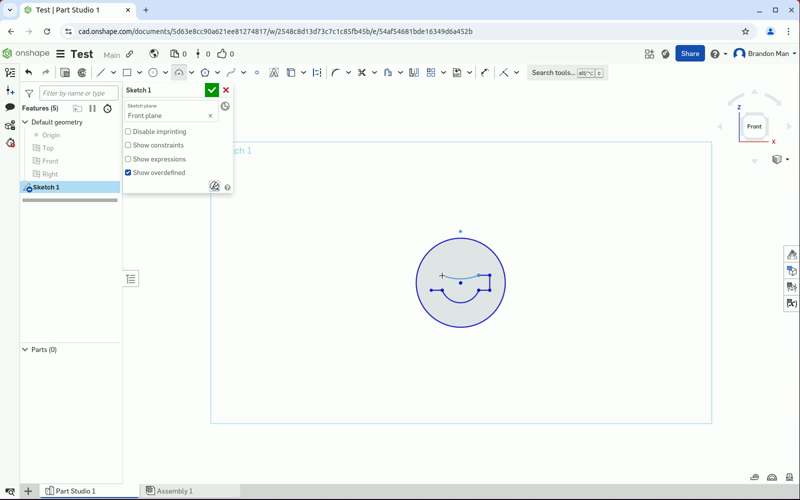
mouse_move(460, 263)
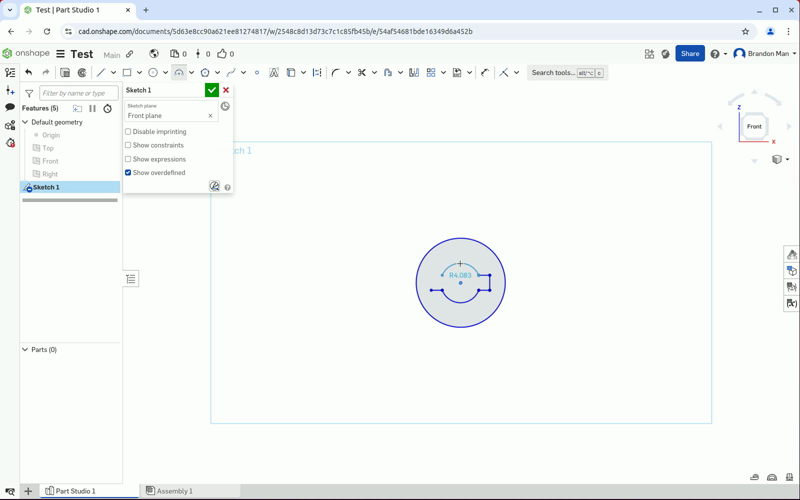
click(460, 263)
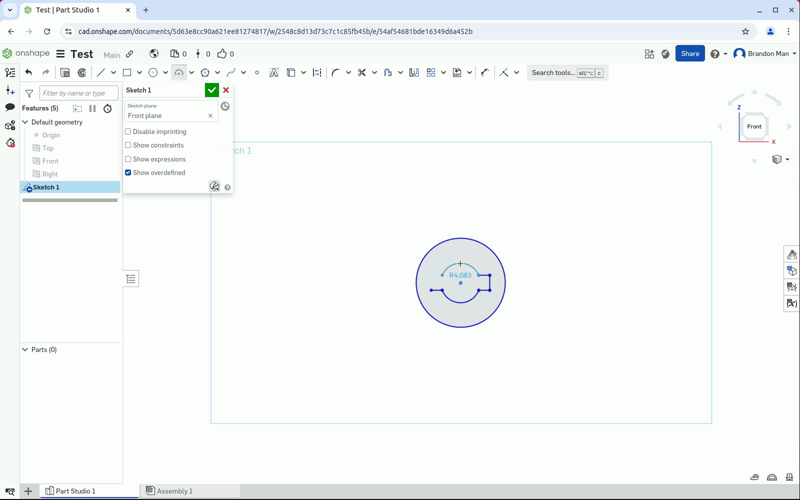
key_up(shift)
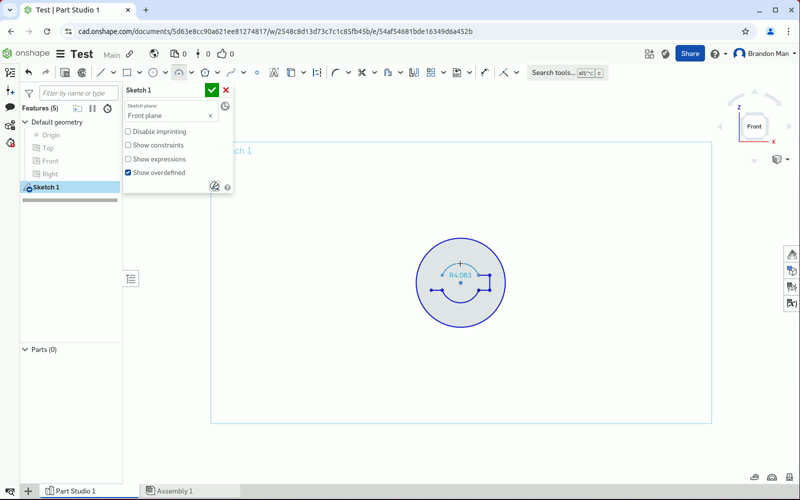
key(esc)
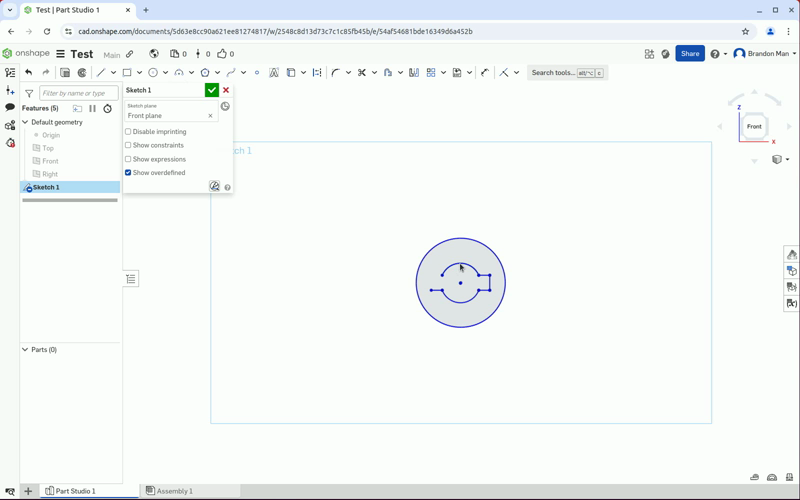
key(l)
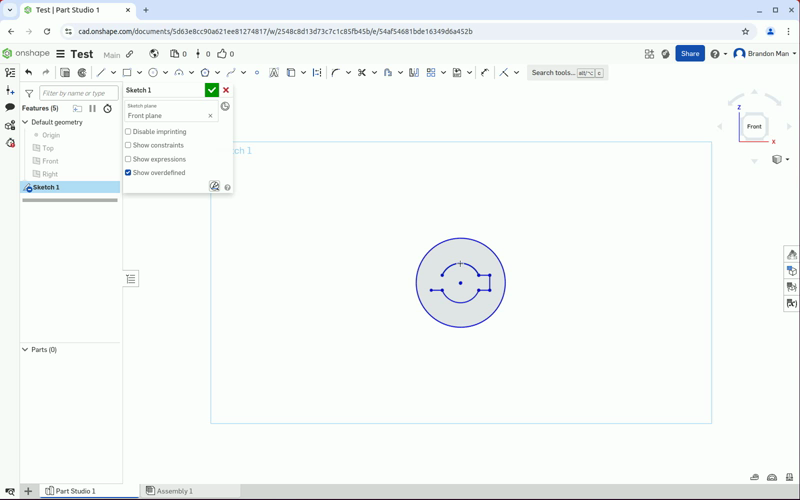
mouse_move(442, 275)
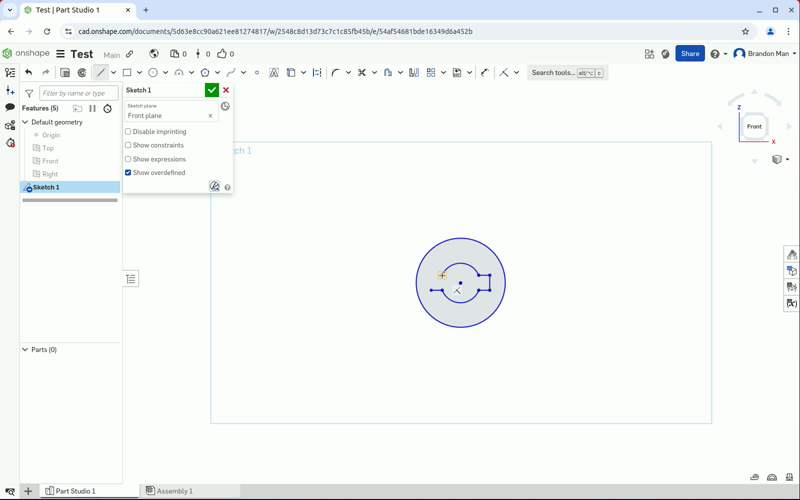
click(442, 275)
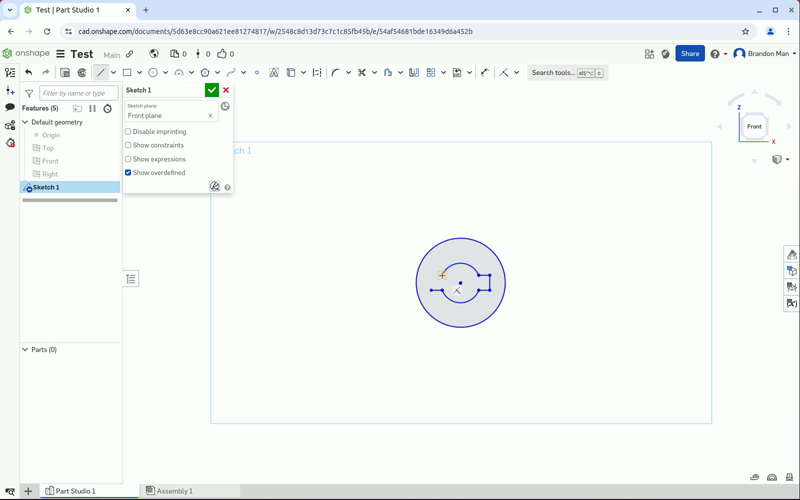
key_down(shift)
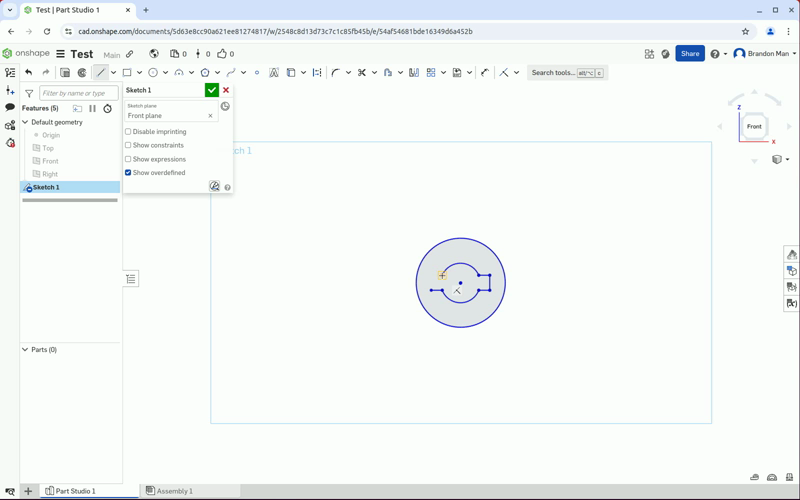
mouse_move(472, 275)
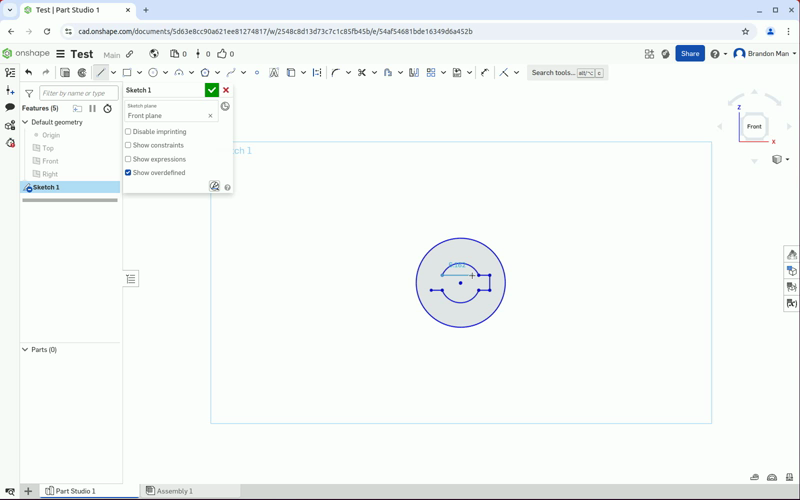
mouse_move(431, 275)
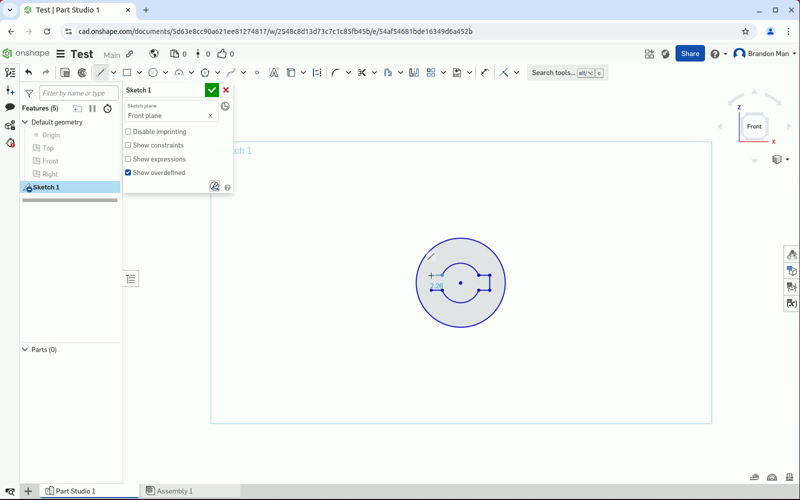
click(431, 275)
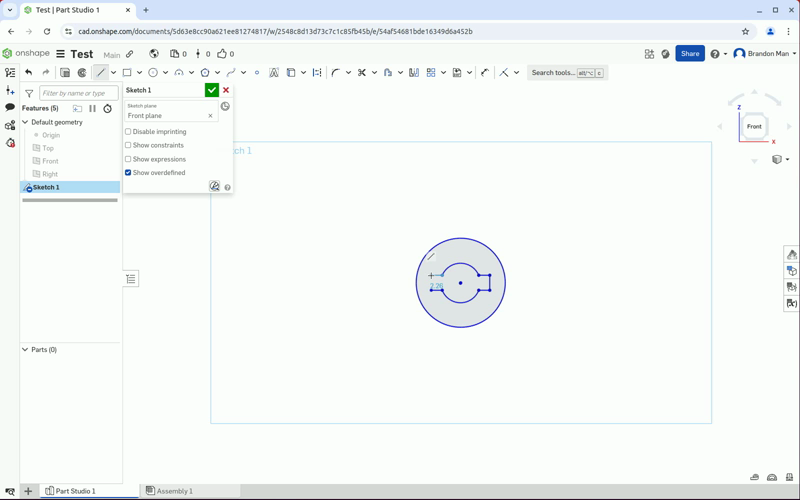
key_up(shift)
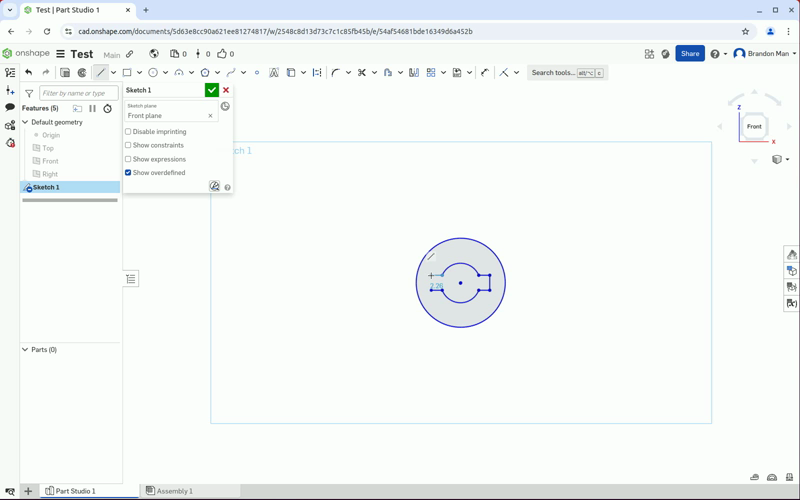
mouse_move(461, 275)
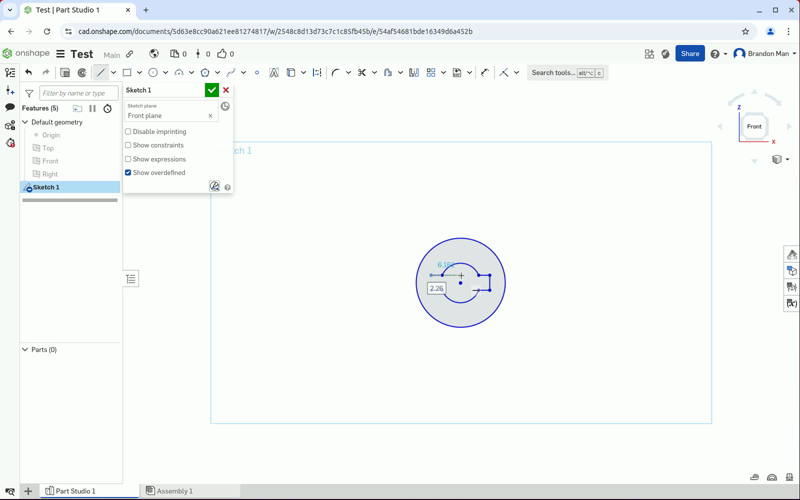
key_down(shift)
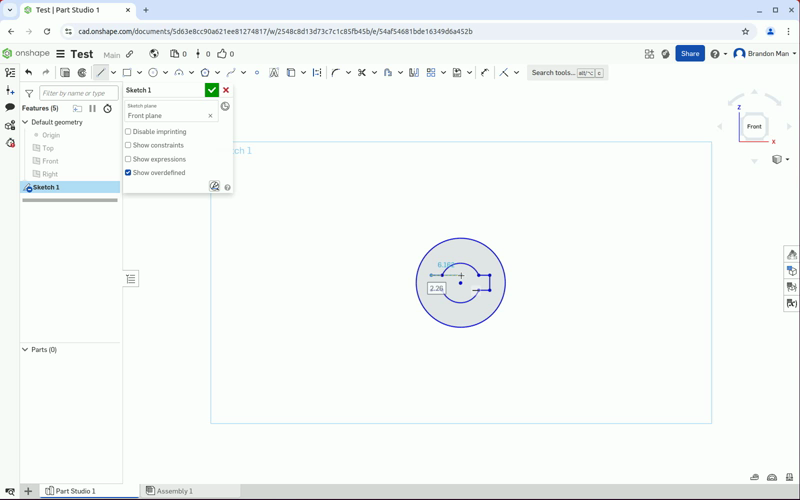
mouse_move(431, 290)
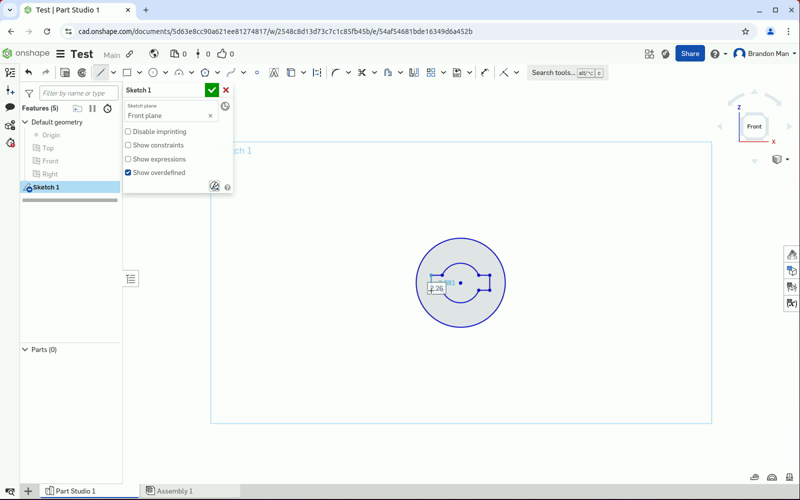
key_up(shift)
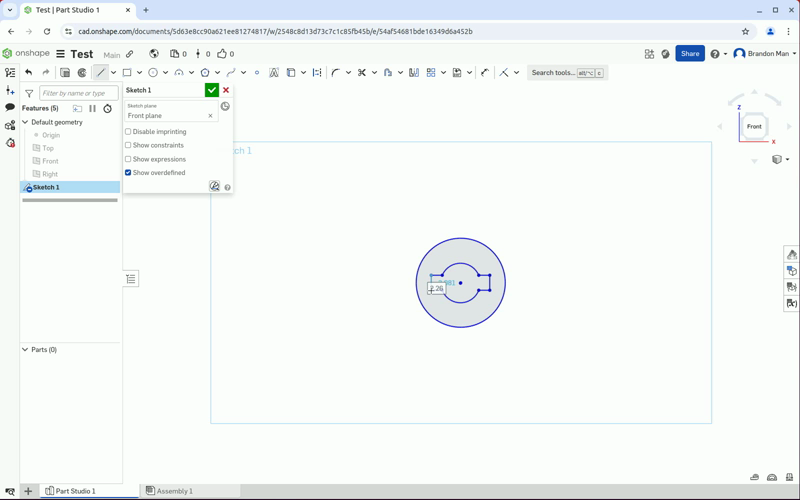
click(431, 290)
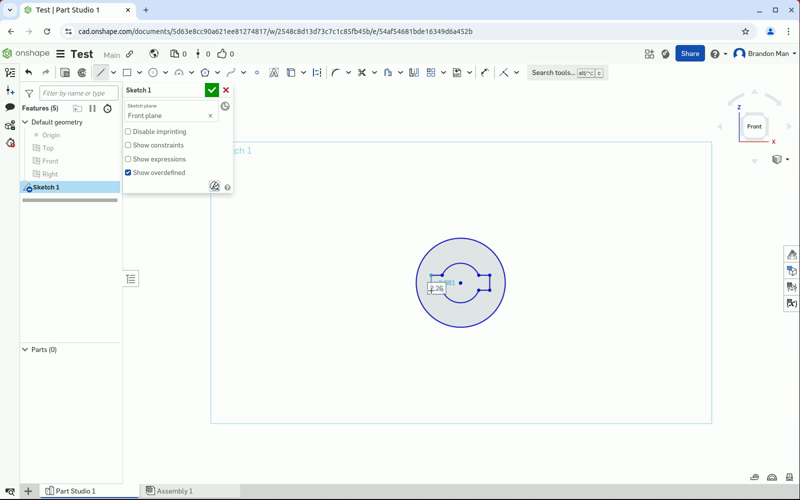
key(esc)
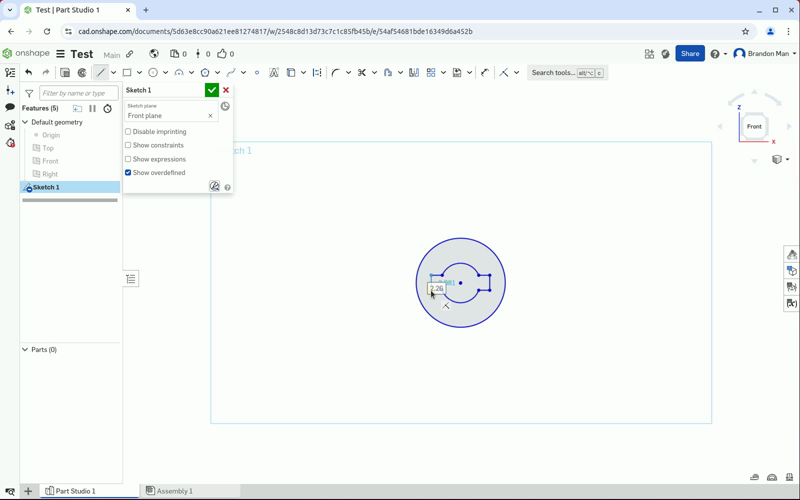
mouse_move(492, 273)
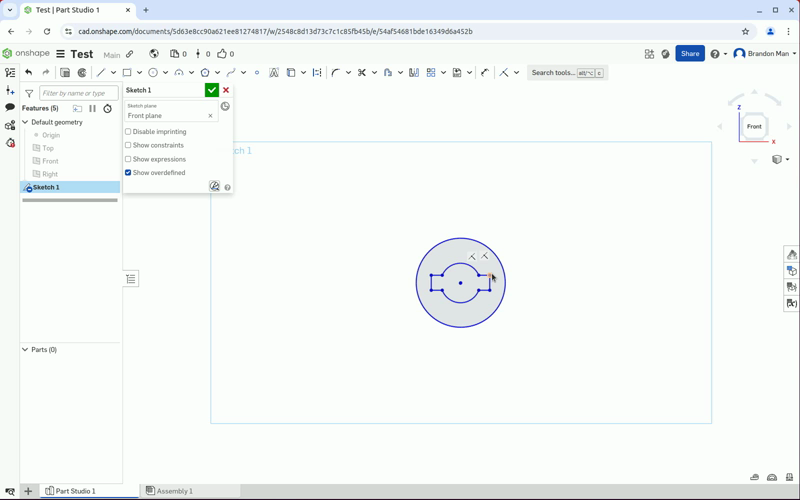
click(492, 273)
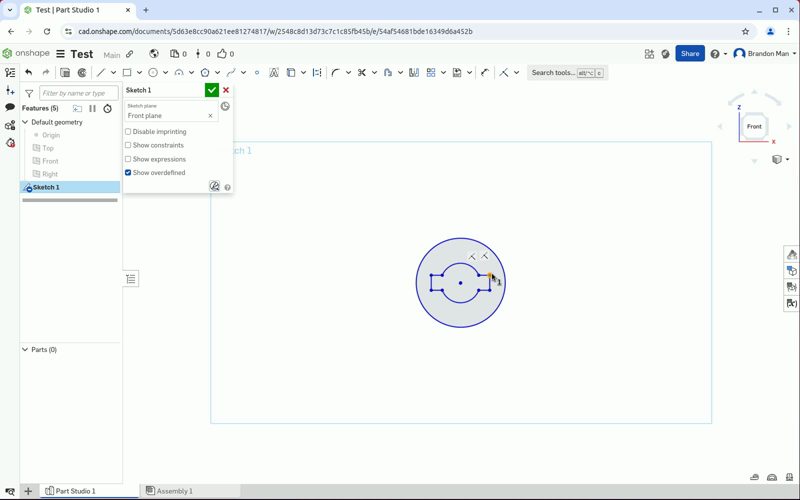
mouse_move(73, 352)
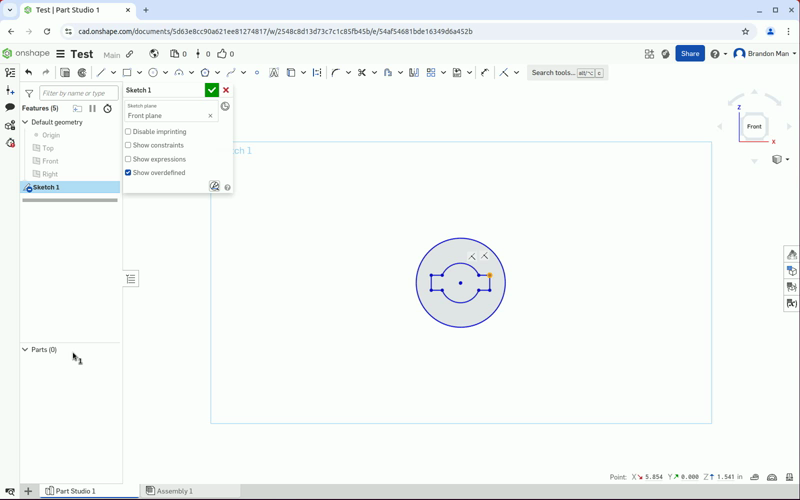
key(shift+y)
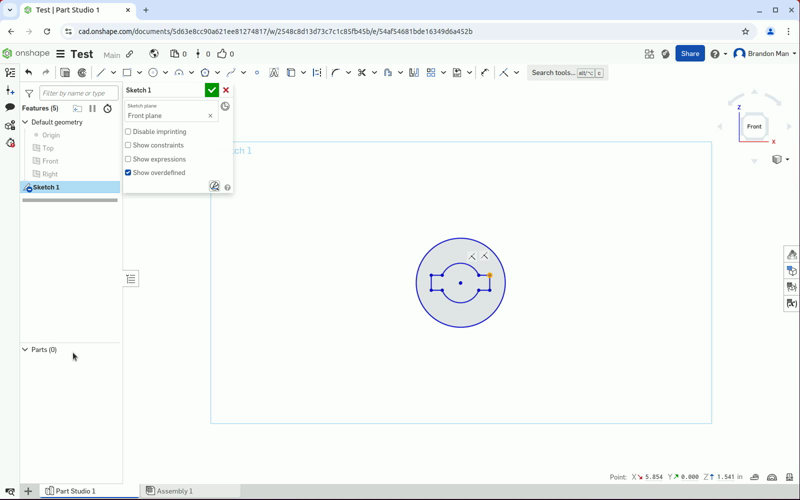
key(shift+e)
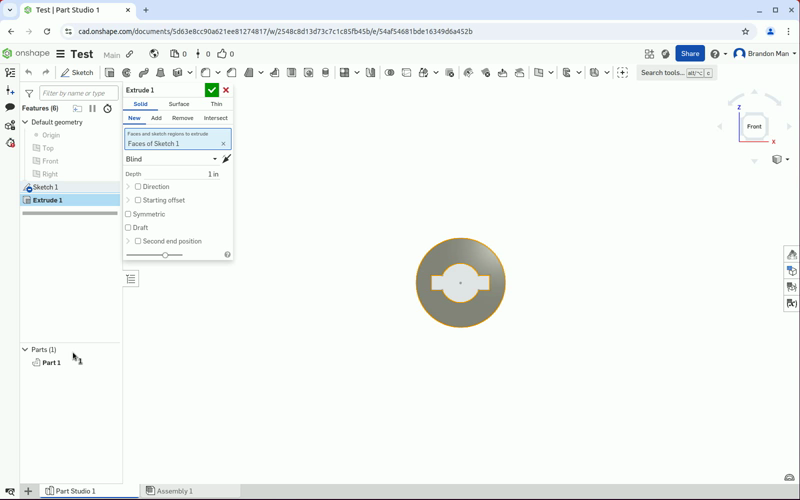
mouse_move(143, 106)
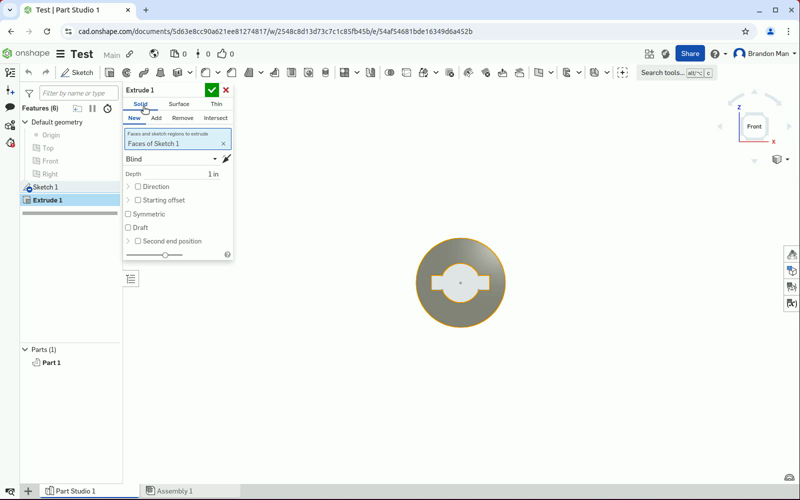
click(143, 106)
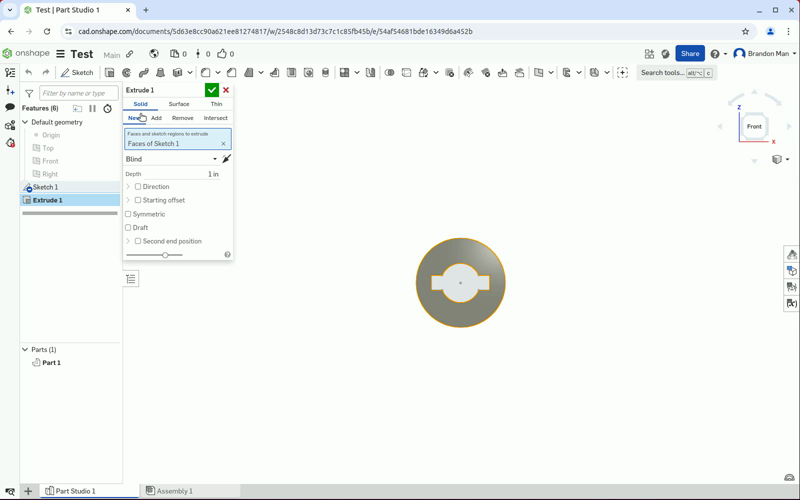
mouse_move(137, 120)
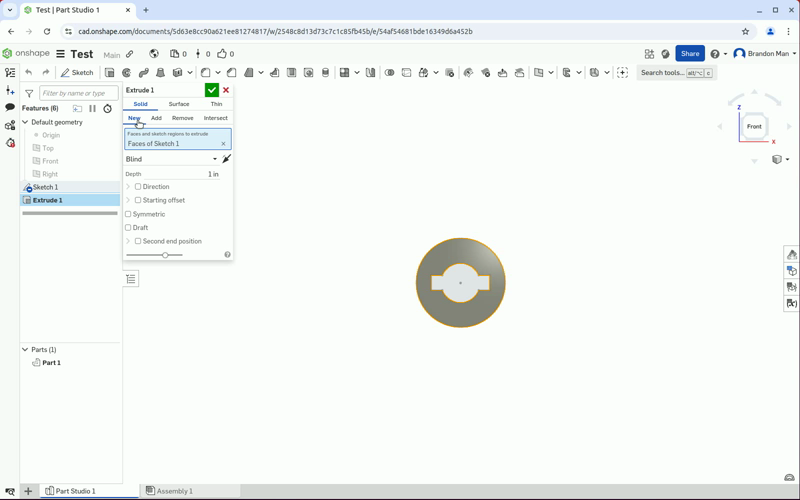
click(137, 120)
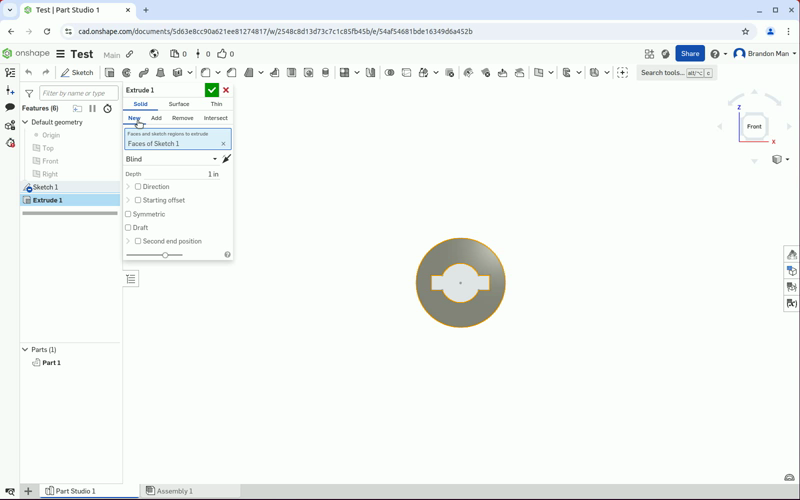
key(tab, 4)
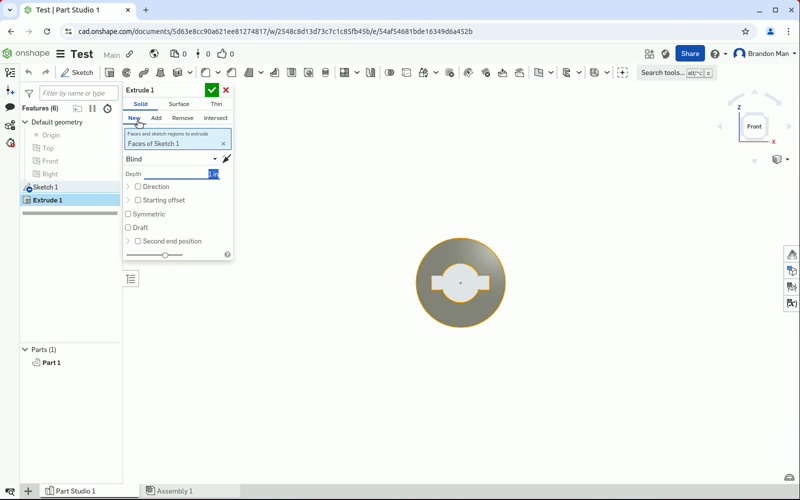
text(7.943)
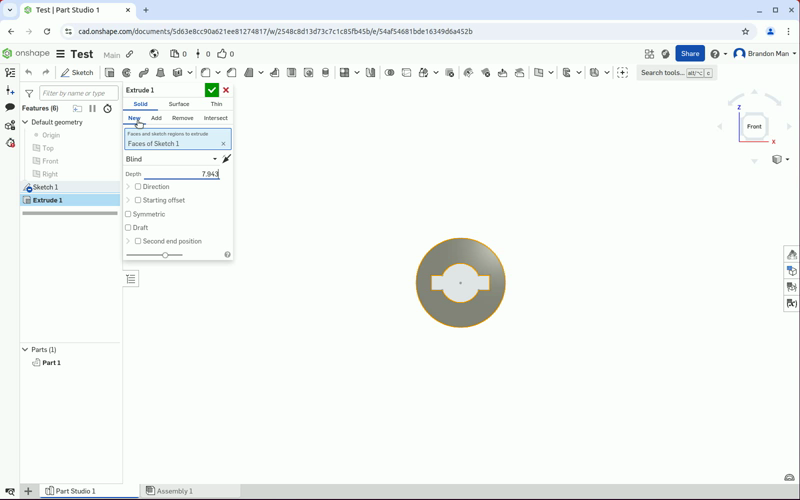
key(enter)
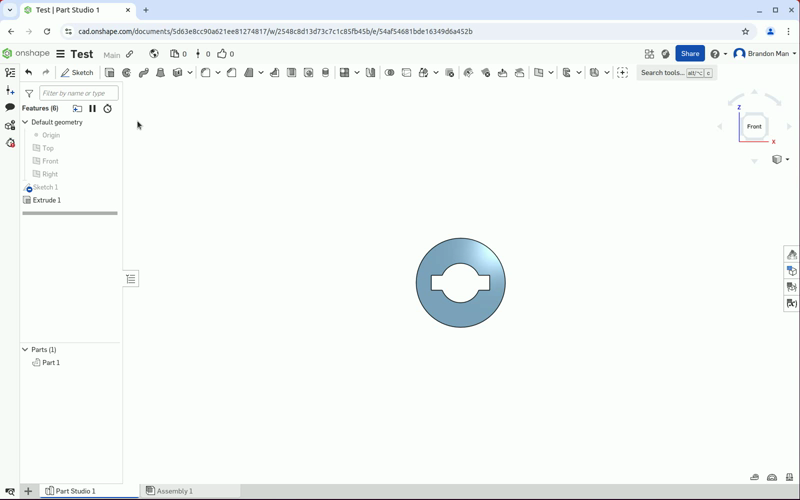
key(shift+h)
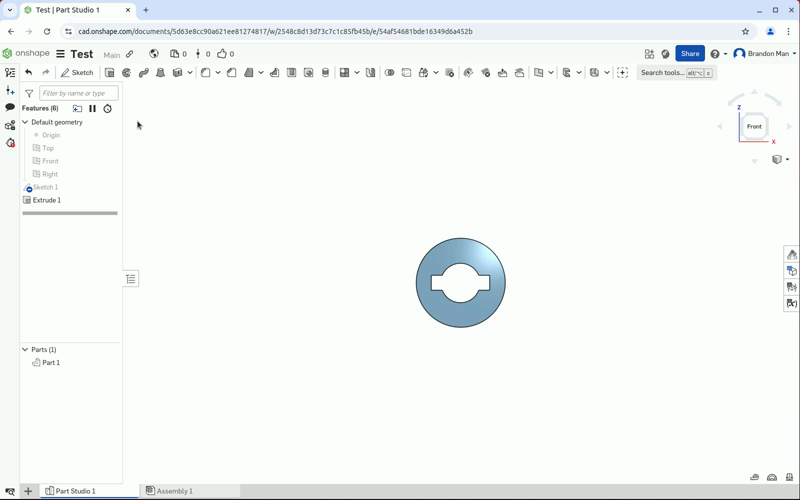
key(shift+h)
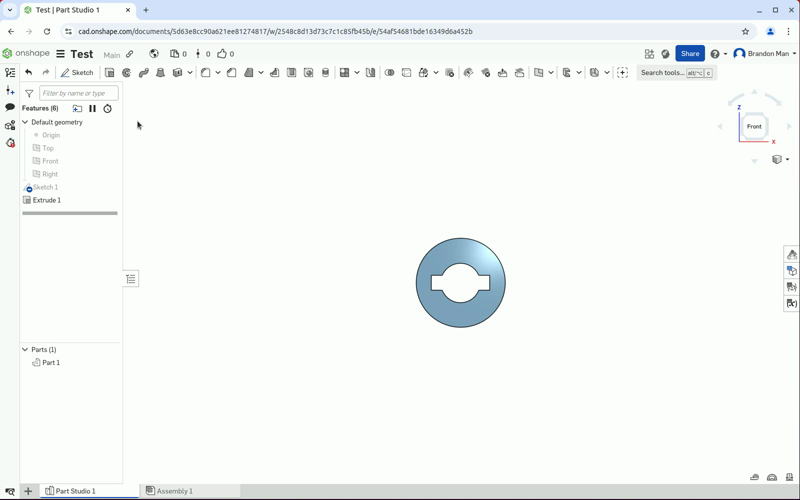
mouse_move(73, 189)
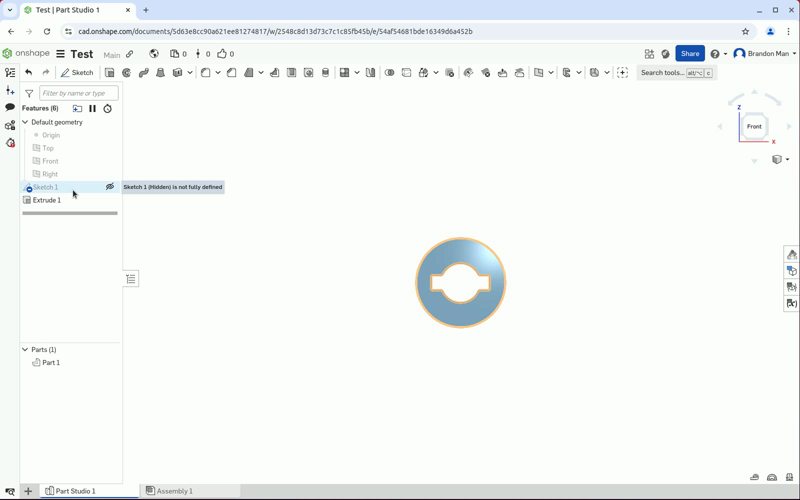
click(73, 189)
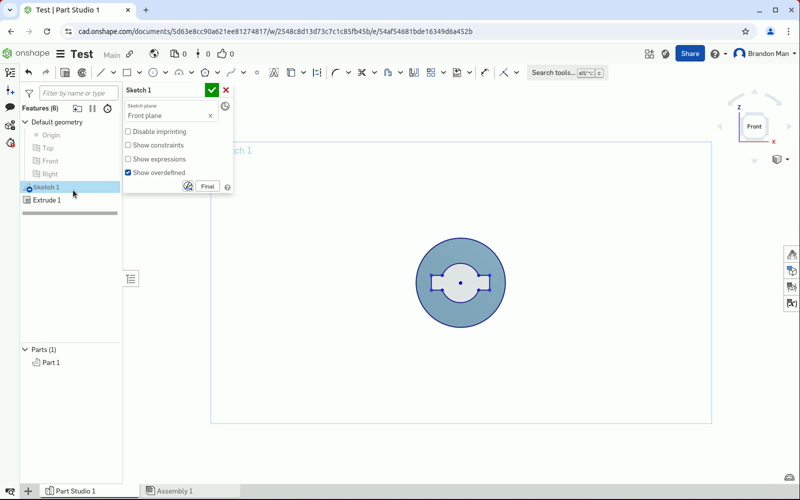
mouse_move(229, 92)
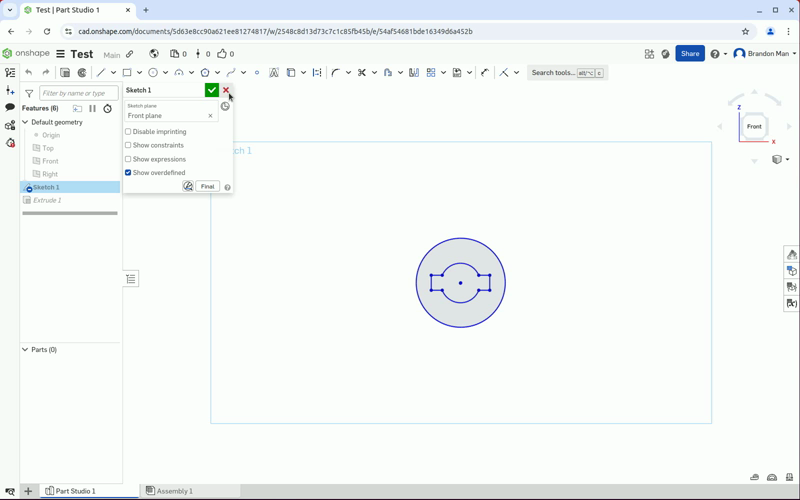
click(229, 92)
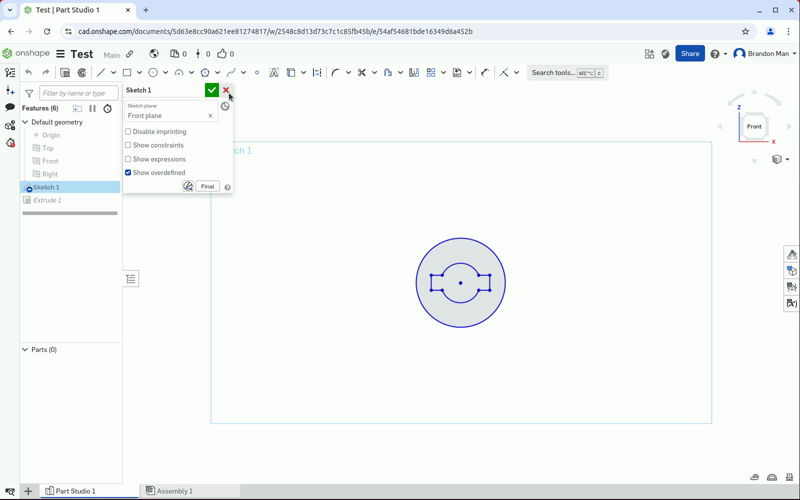
key(shift+s)
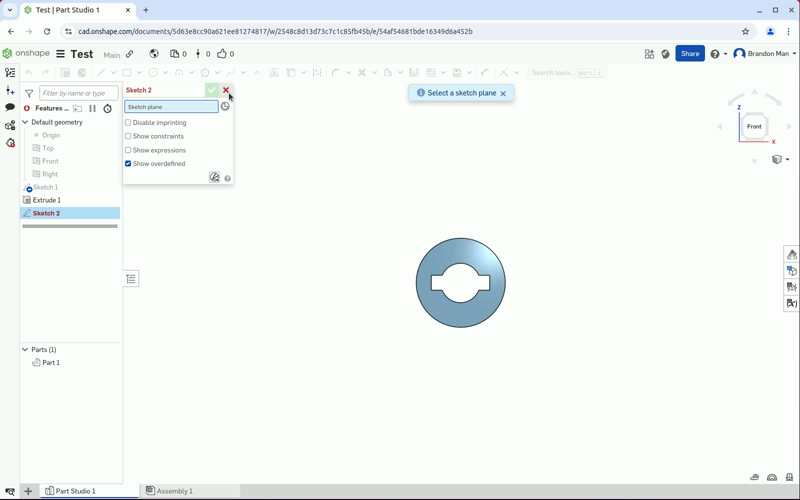
mouse_move(73, 163)
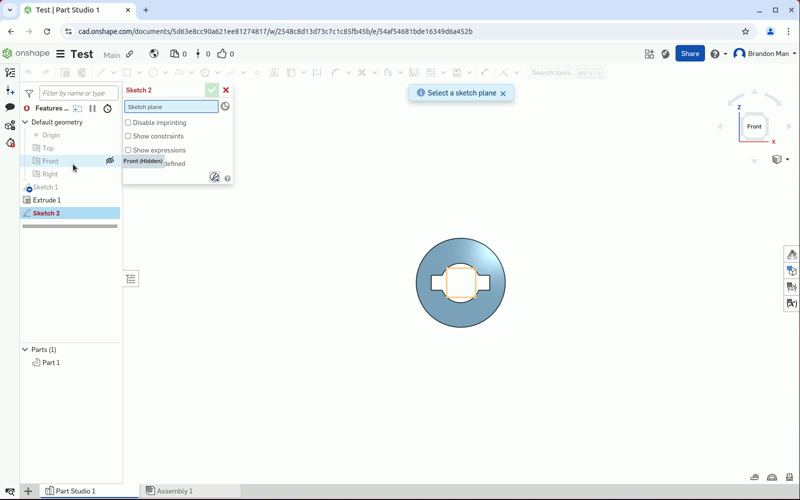
click(73, 163)
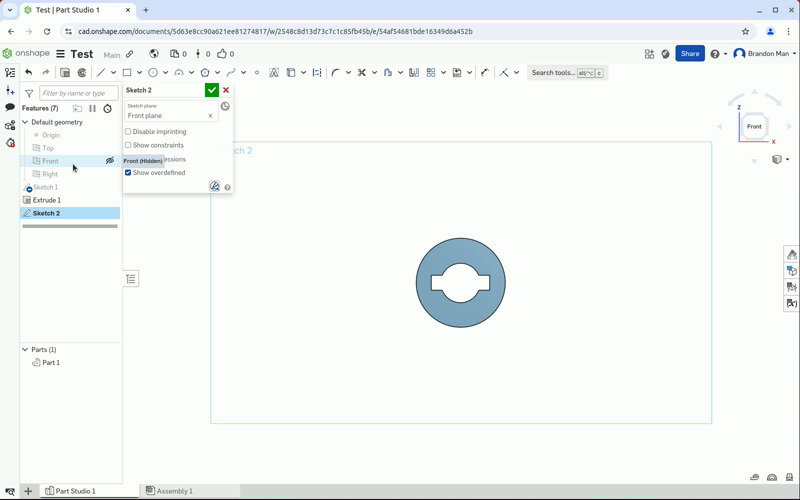
mouse_move(73, 352)
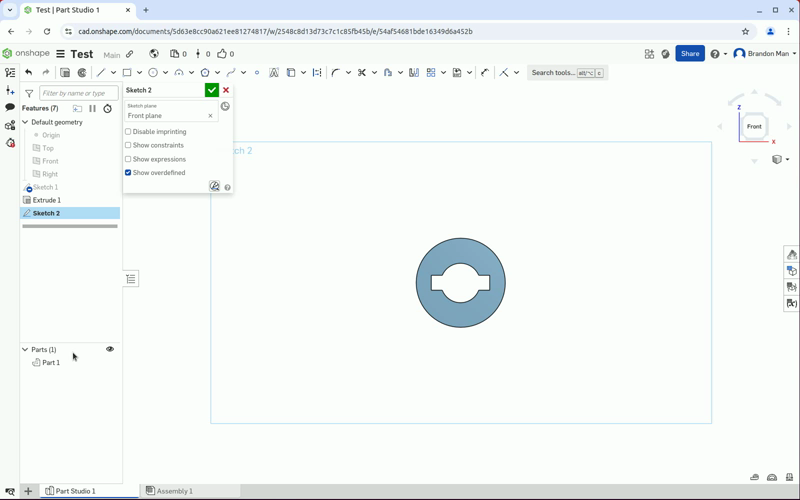
key(y)
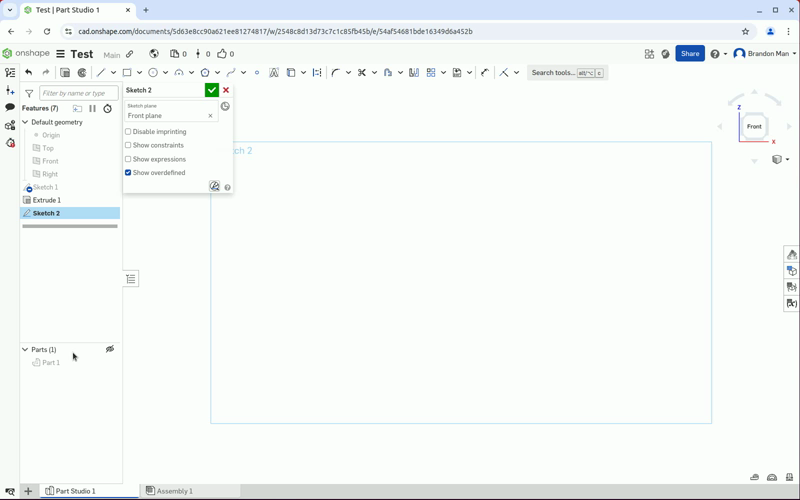
key(l)
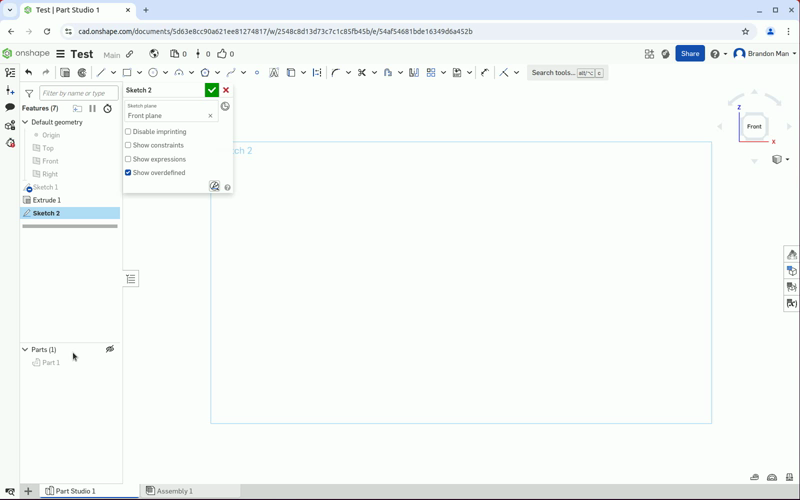
key_down(shift)
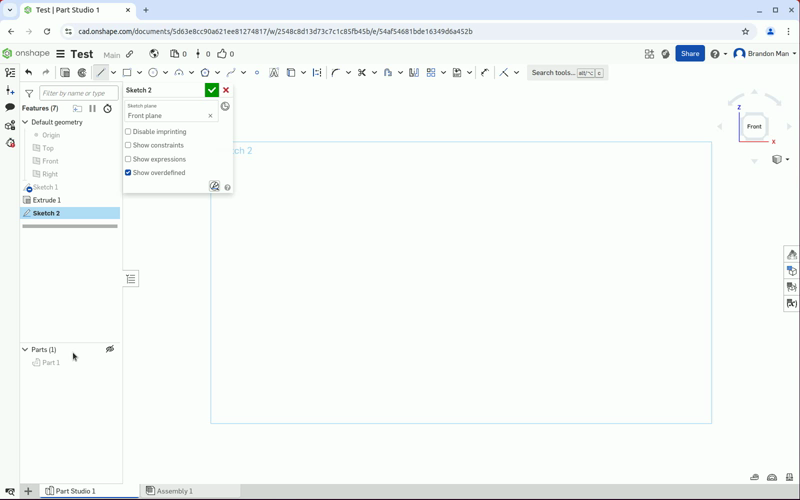
mouse_move(431, 290)
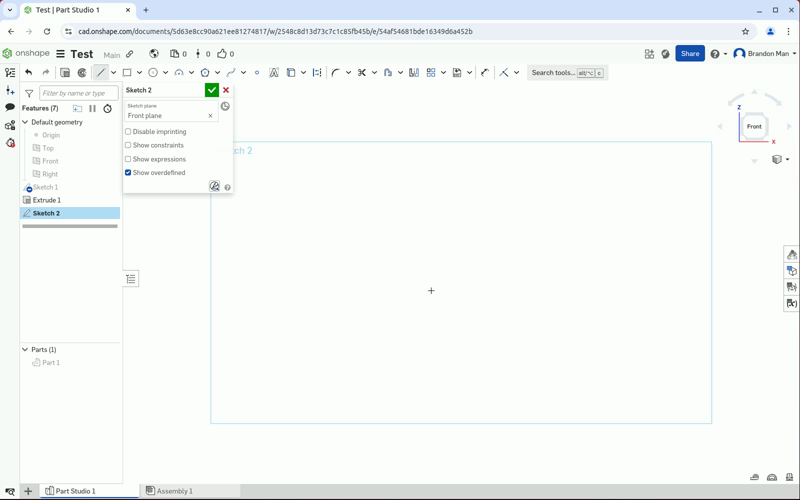
click(431, 290)
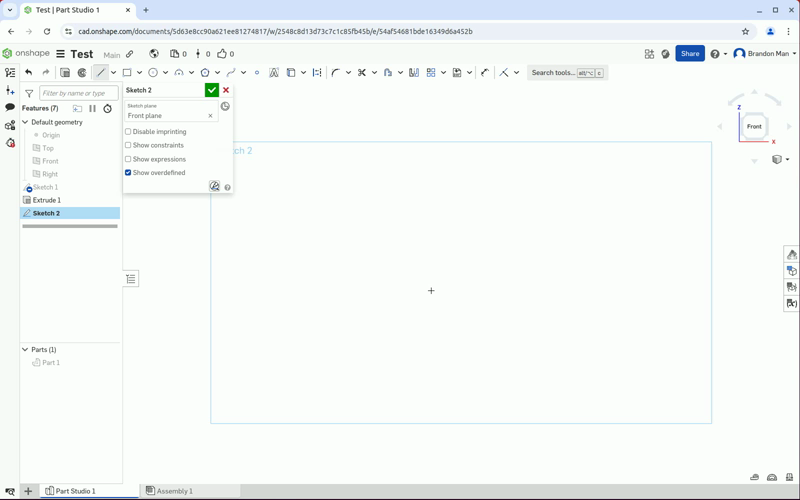
key_up(shift)
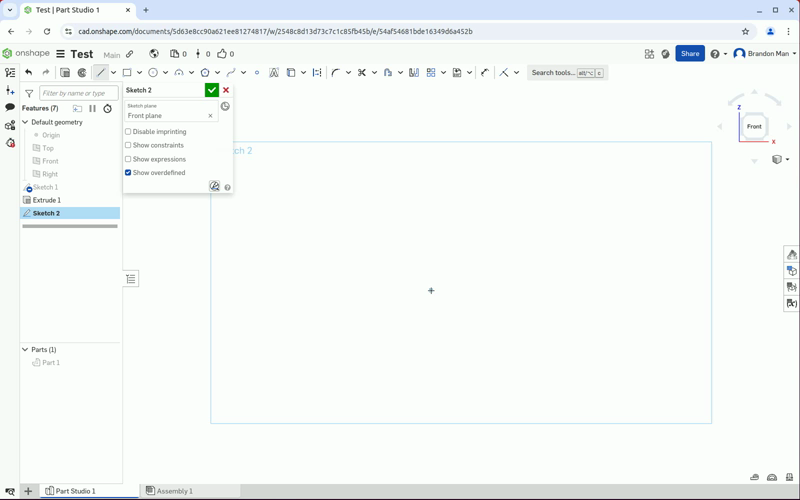
key_down(shift)
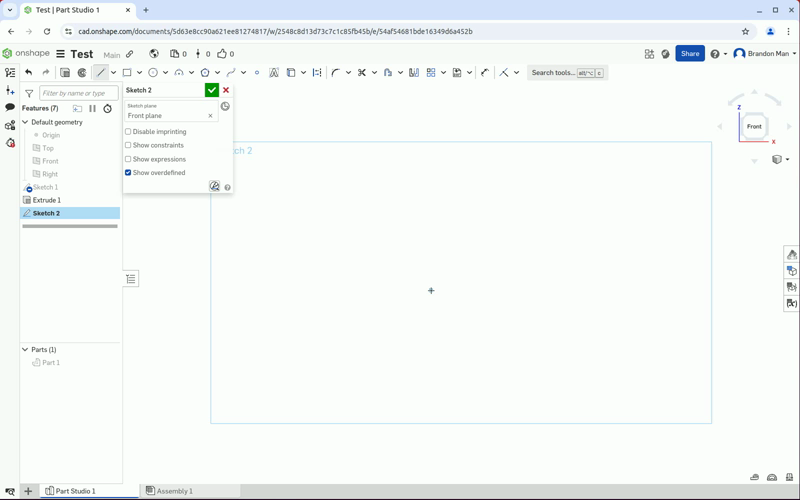
mouse_move(461, 290)
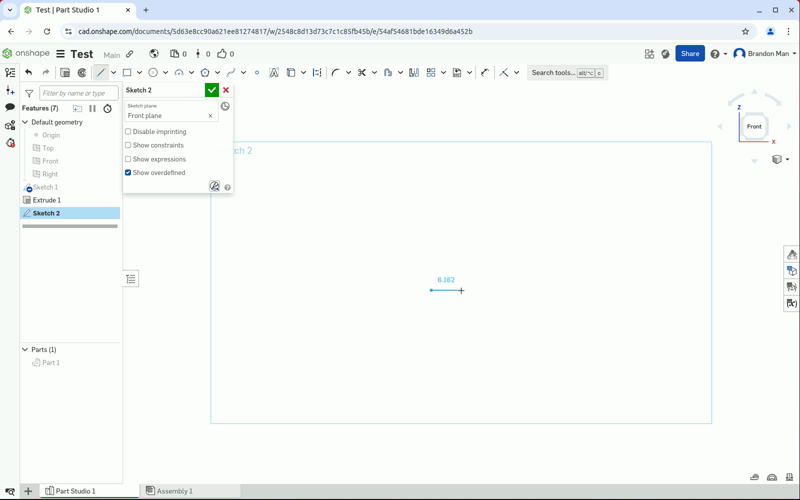
mouse_move(444, 290)
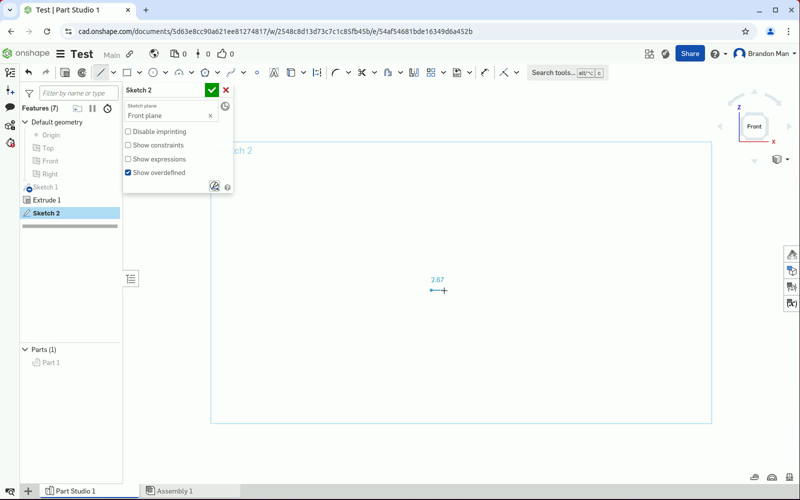
click(444, 290)
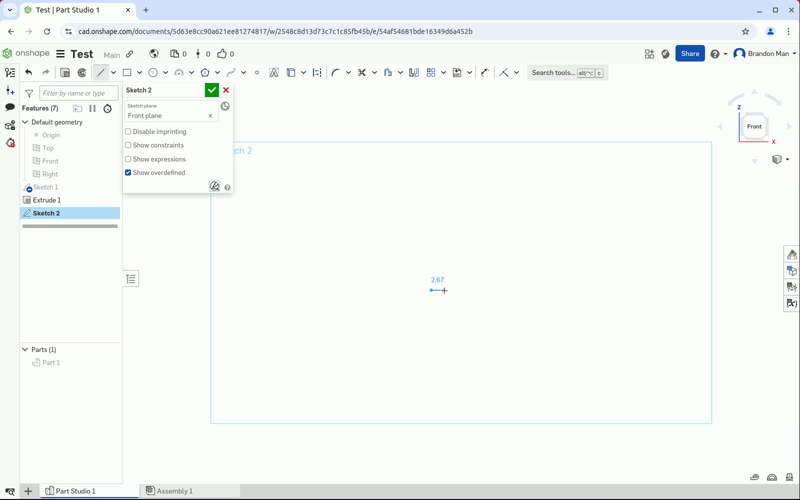
key_up(shift)
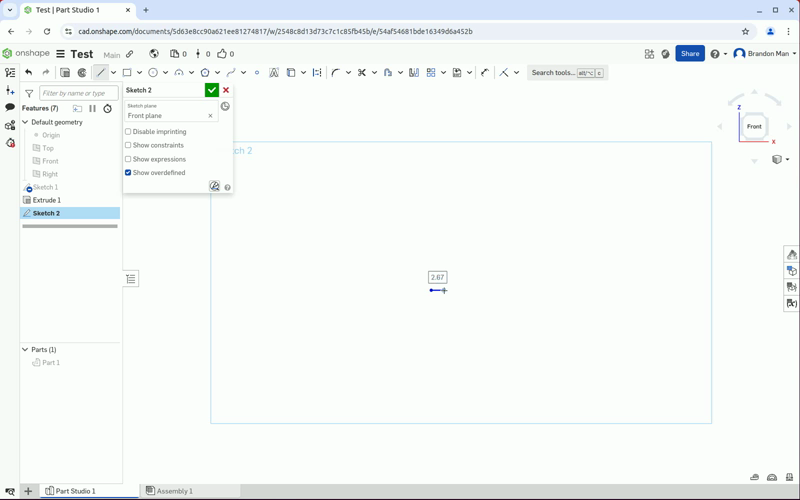
key(esc)
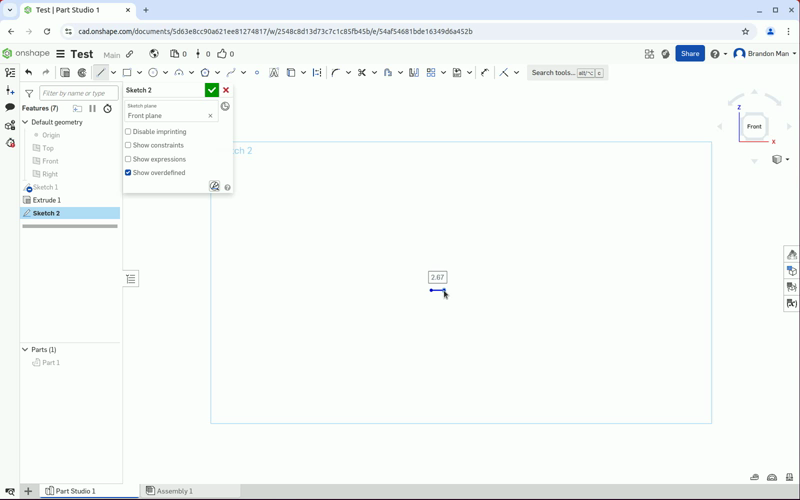
key(a)
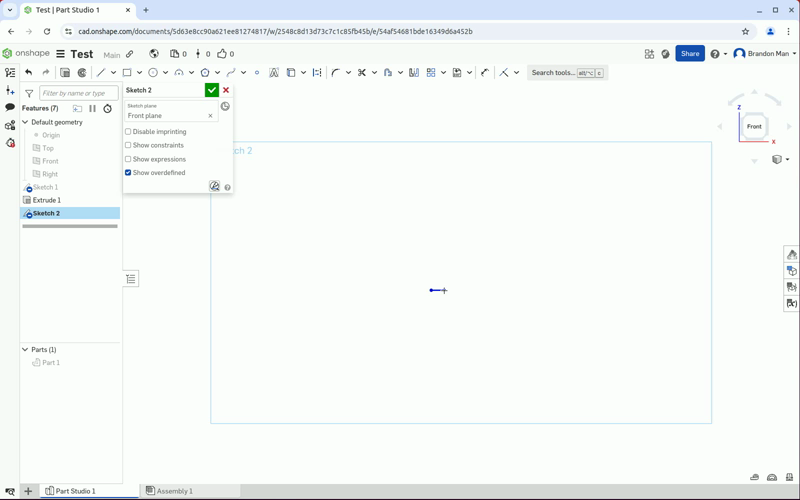
mouse_move(444, 290)
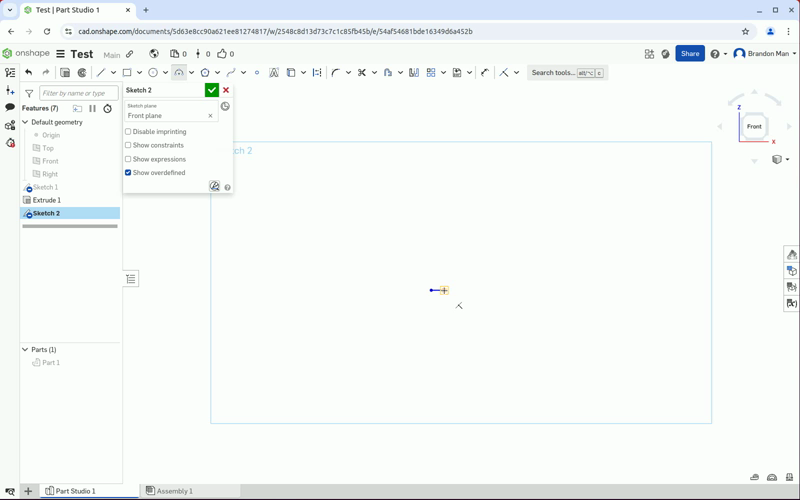
click(444, 290)
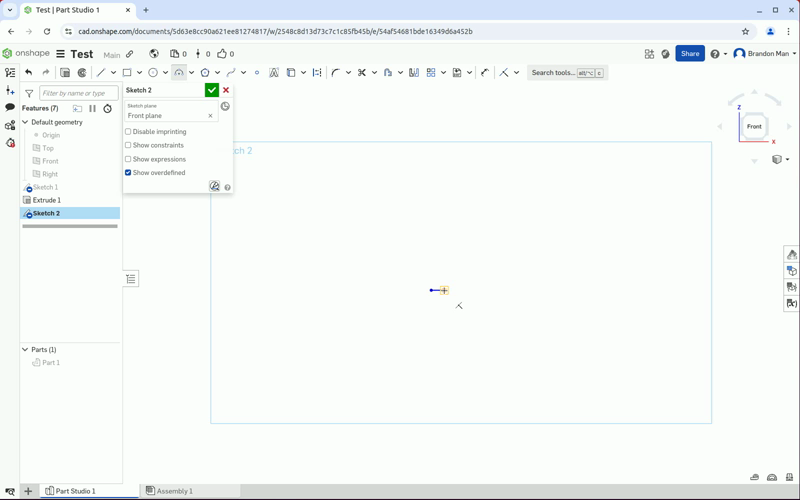
key_down(shift)
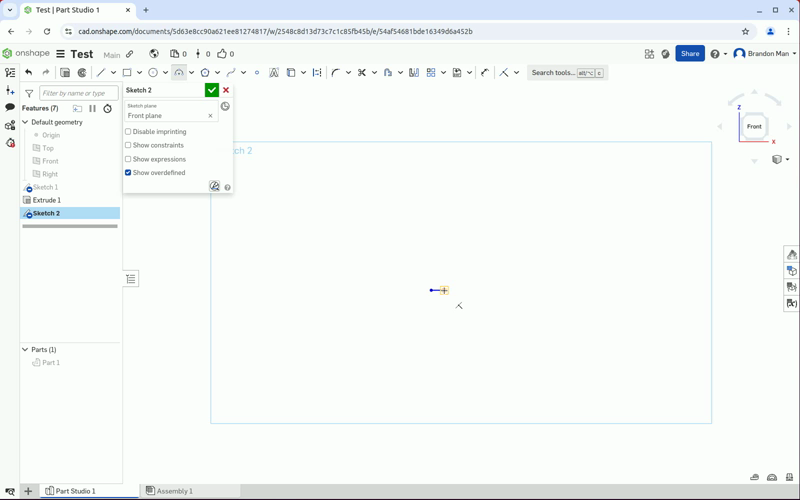
mouse_move(444, 273)
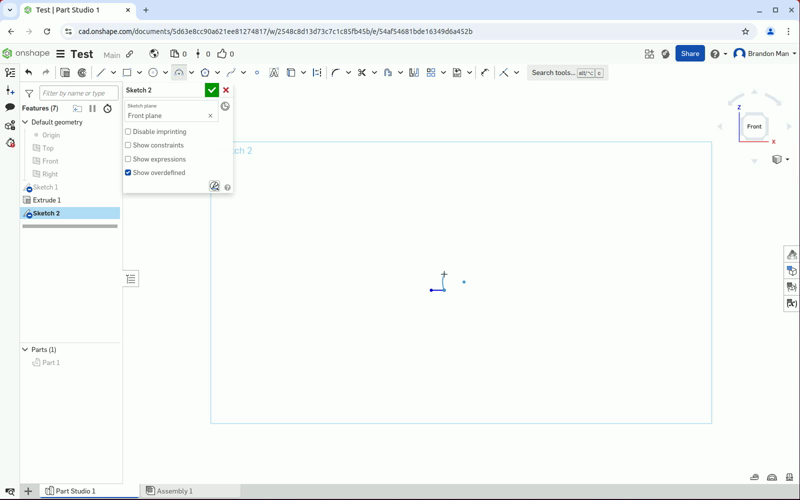
click(444, 273)
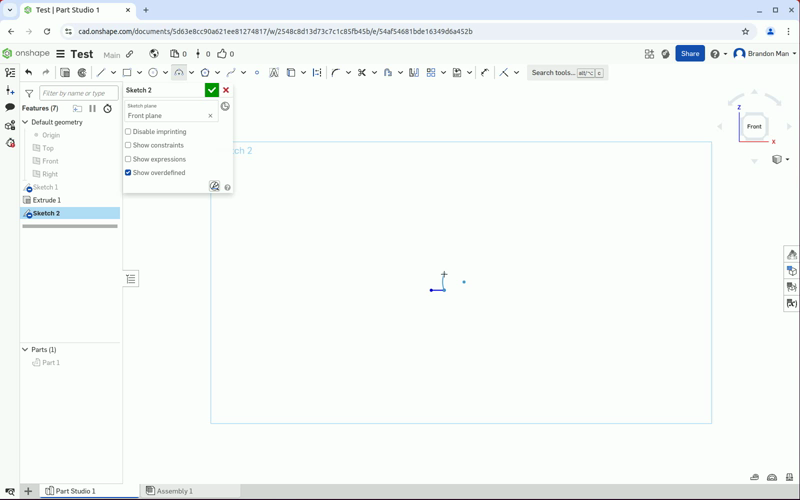
mouse_move(442, 281)
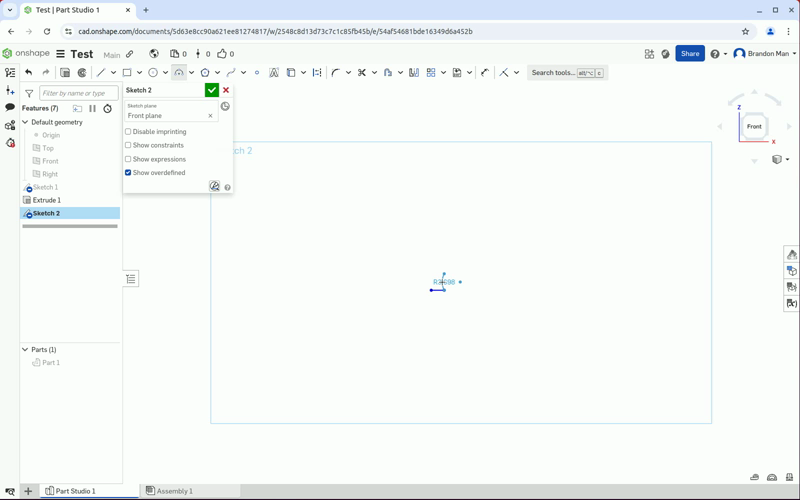
click(442, 281)
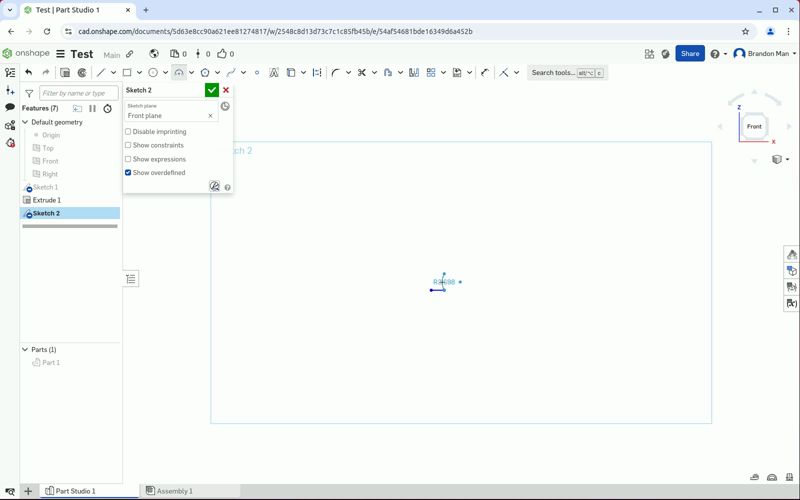
key_up(shift)
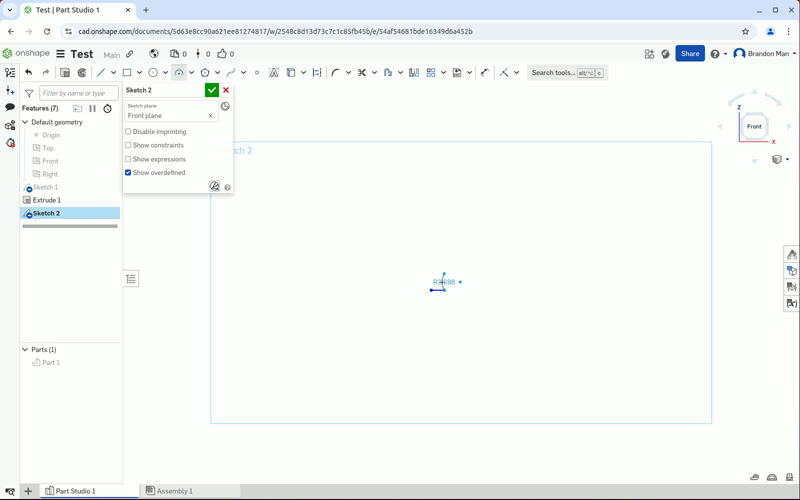
key(esc)
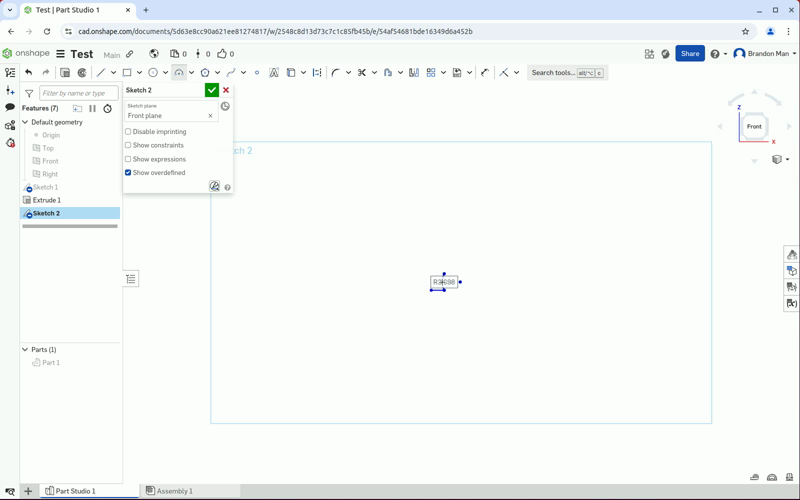
key(l)
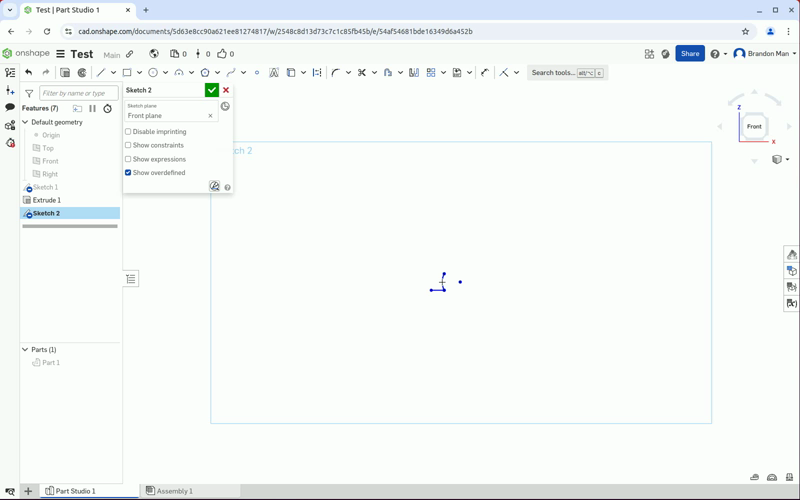
mouse_move(444, 273)
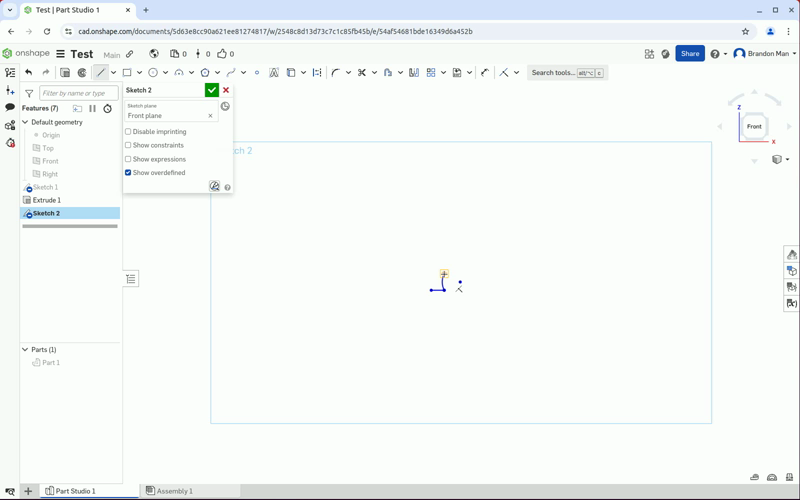
click(444, 273)
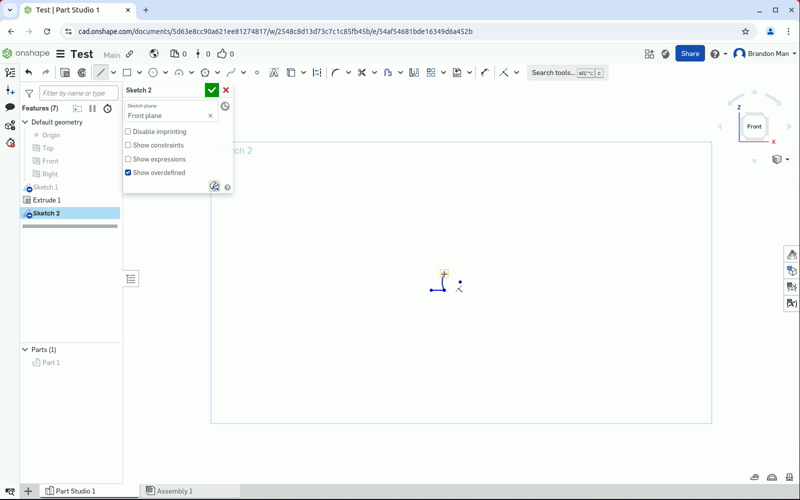
key_down(shift)
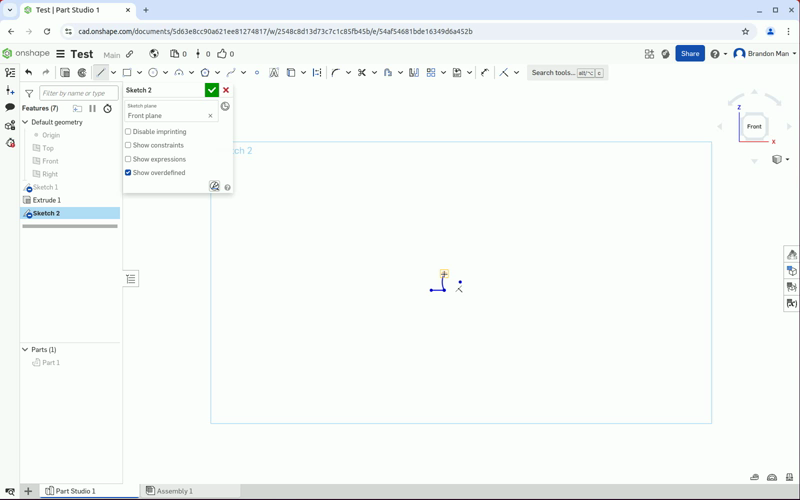
mouse_move(474, 273)
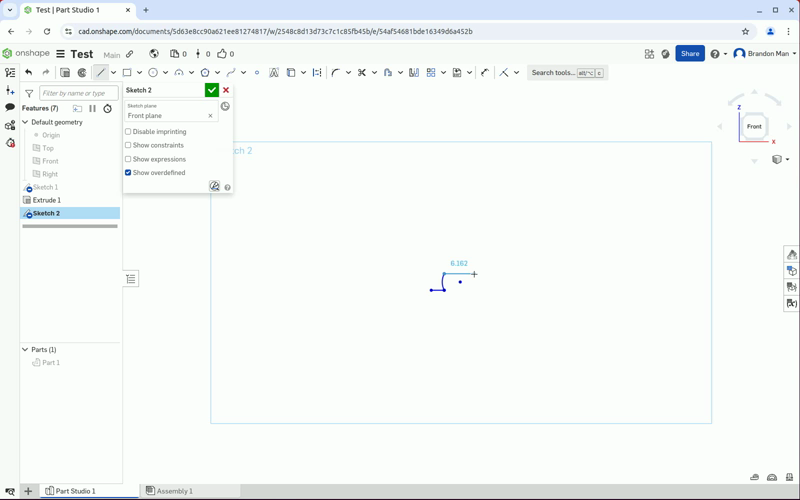
mouse_move(431, 273)
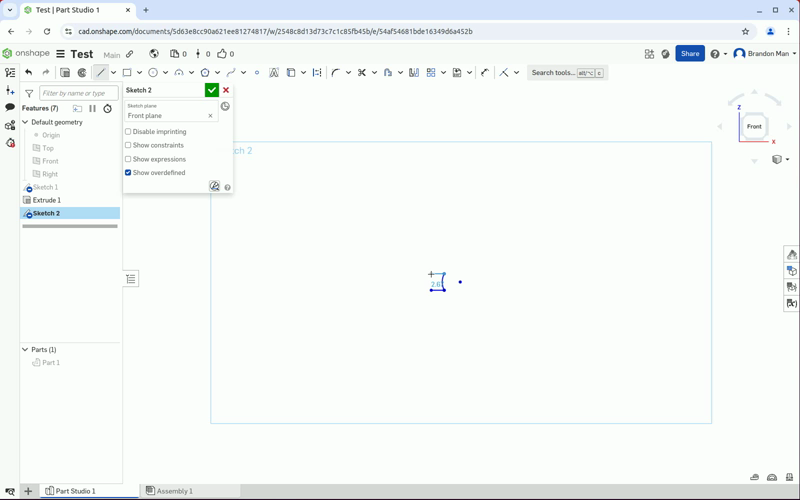
click(431, 273)
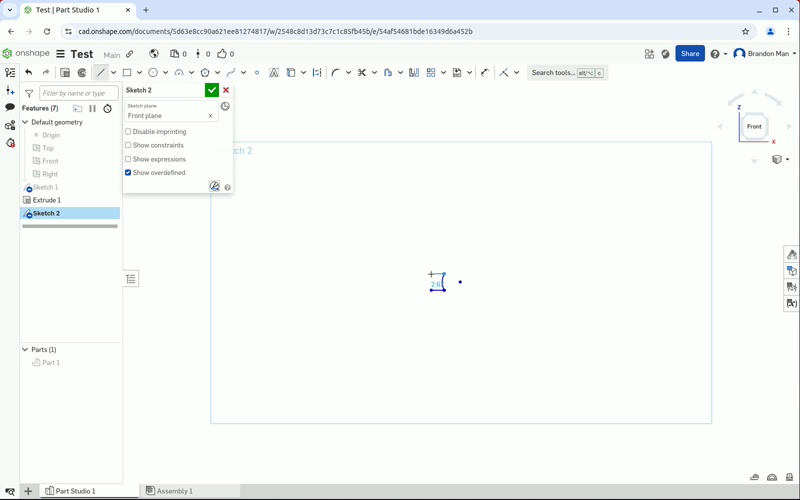
key_up(shift)
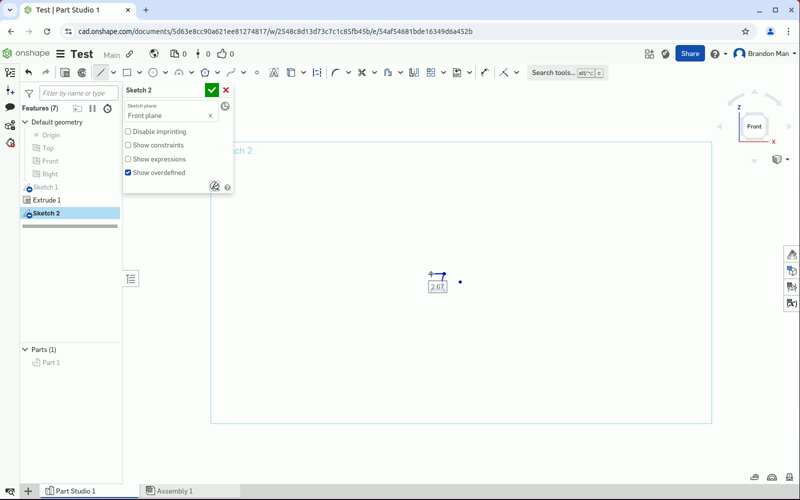
mouse_move(461, 273)
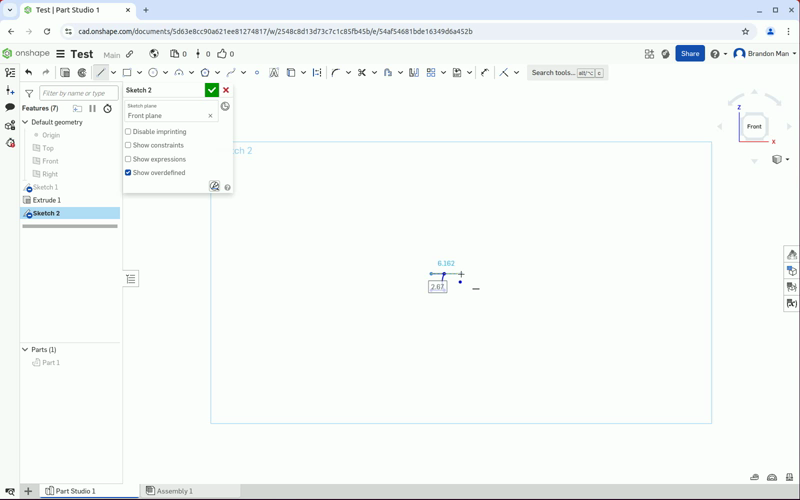
key_down(shift)
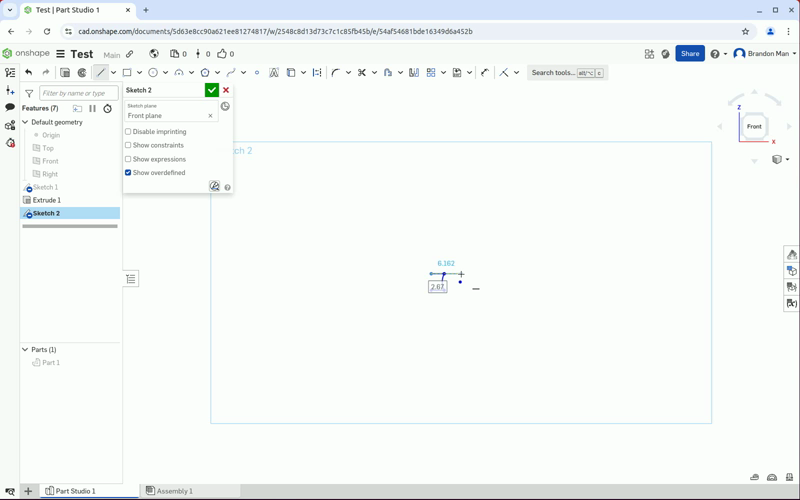
mouse_move(431, 290)
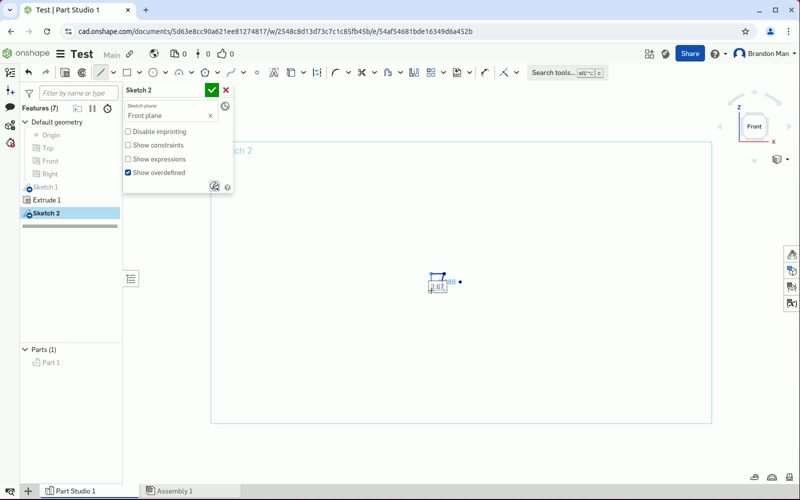
key_up(shift)
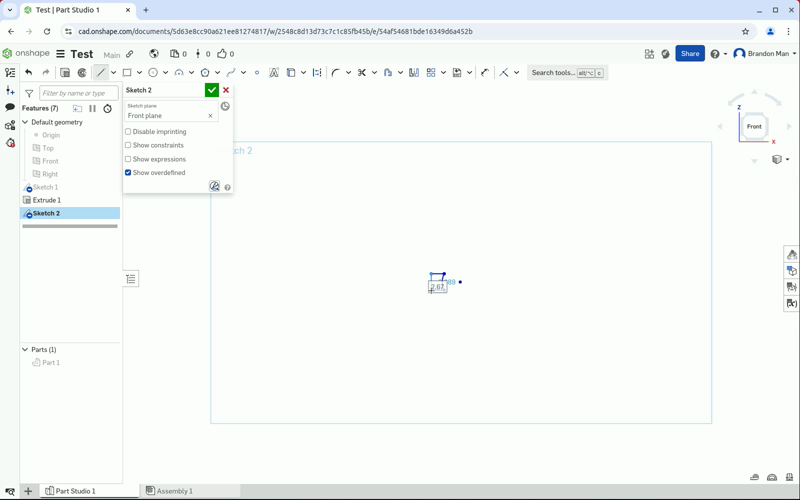
click(431, 290)
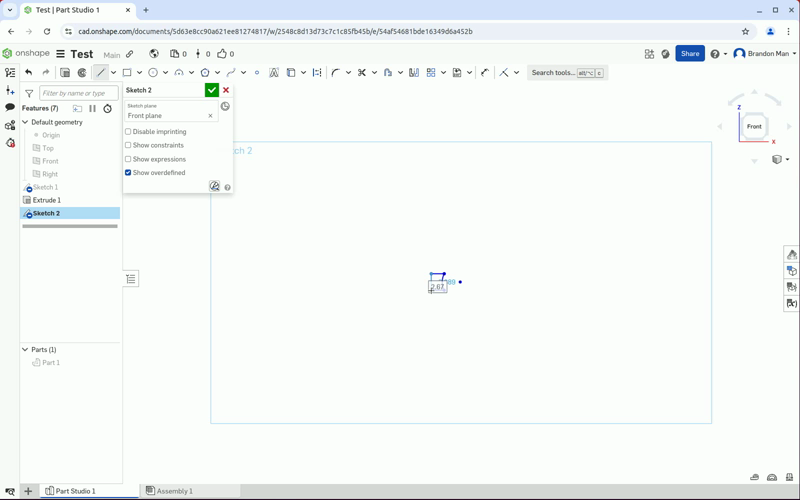
key(esc)
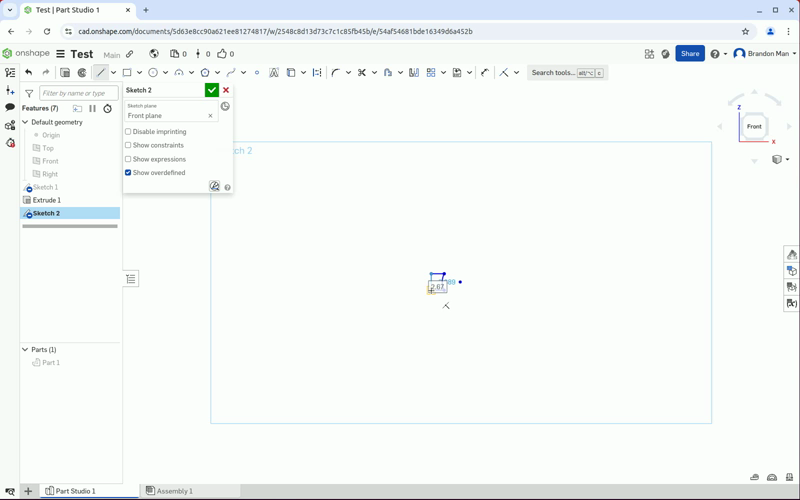
mouse_move(441, 285)
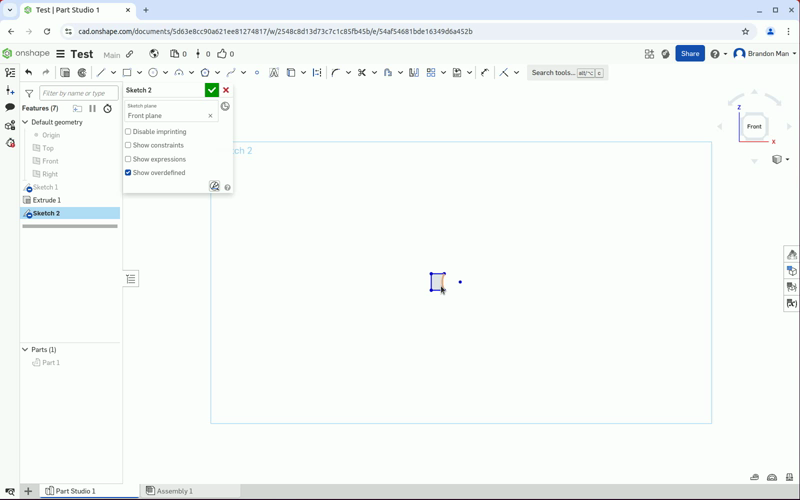
scroll(6)
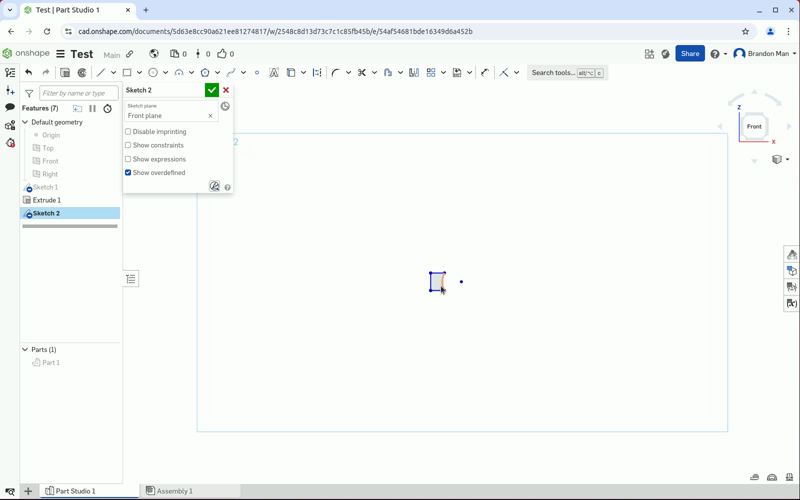
scroll(6)
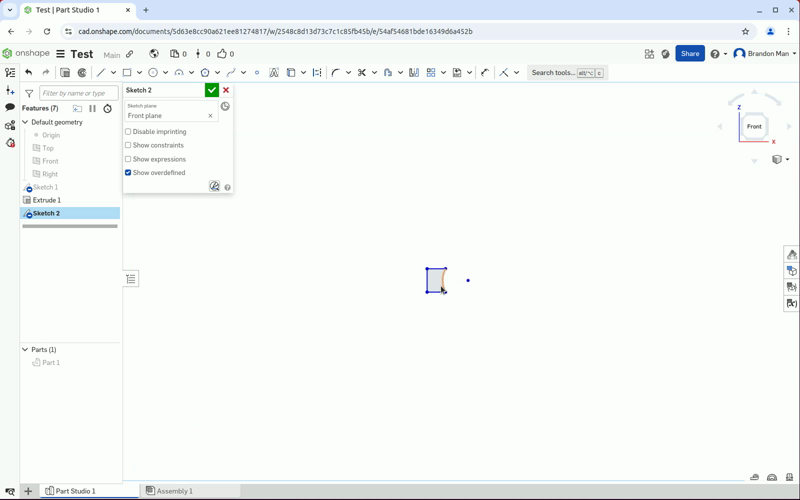
scroll(6)
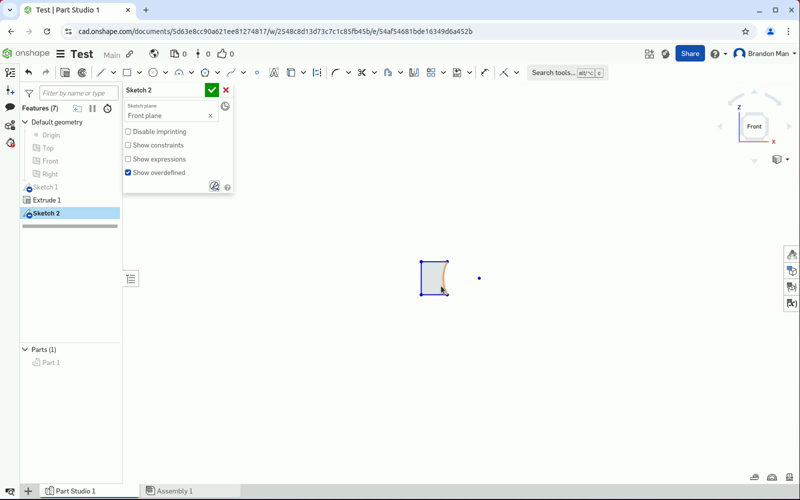
scroll(6)
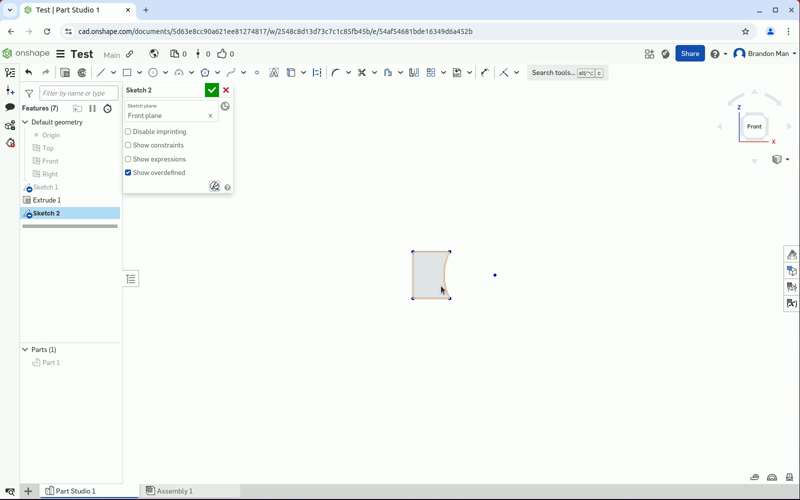
scroll(6)
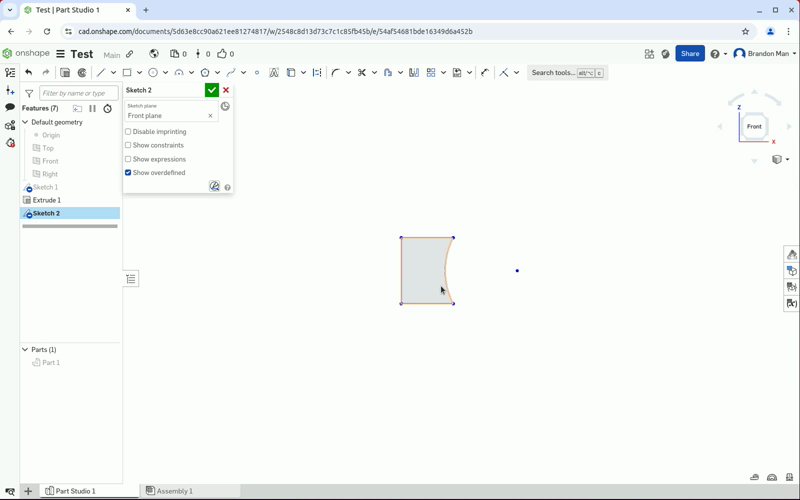
scroll(6)
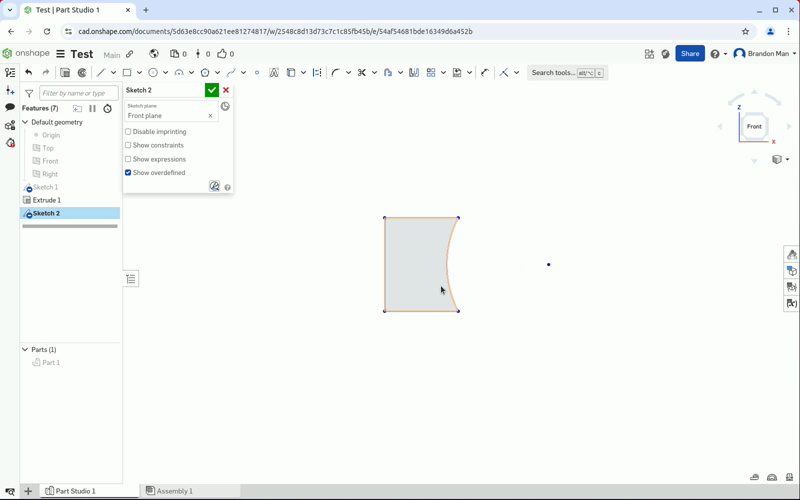
scroll(6)
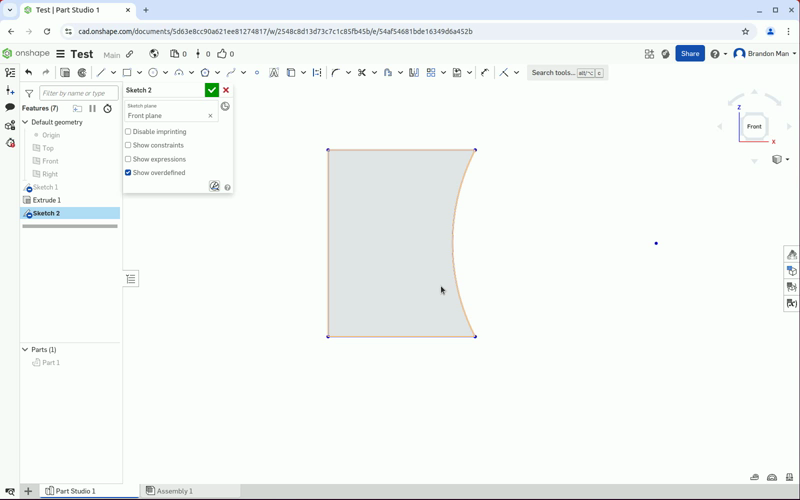
click(441, 285)
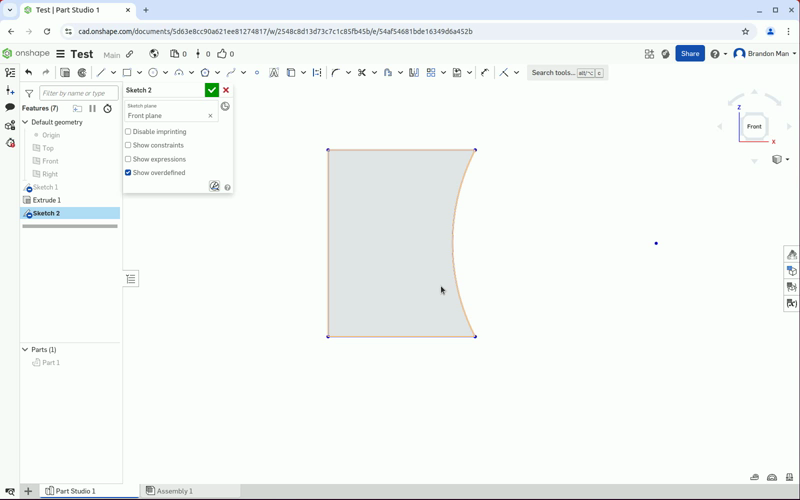
scroll(-6)
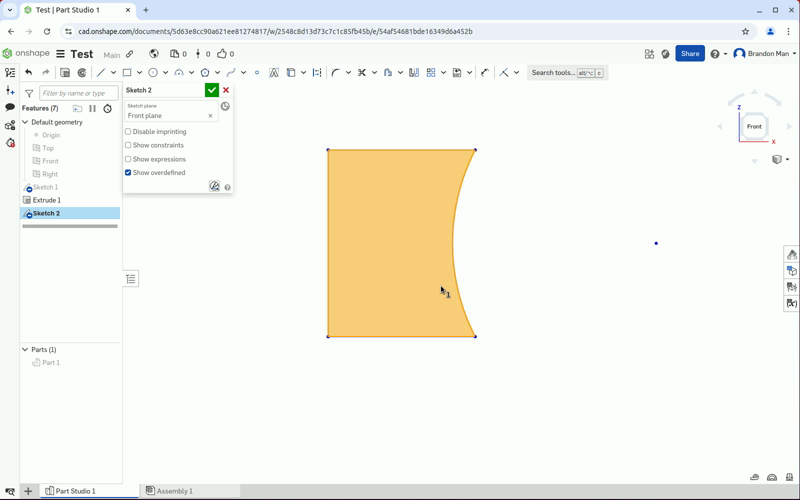
scroll(-6)
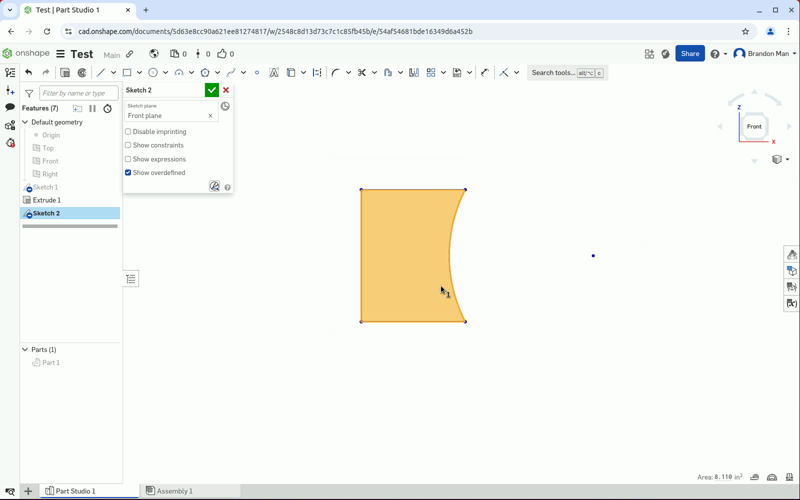
scroll(-6)
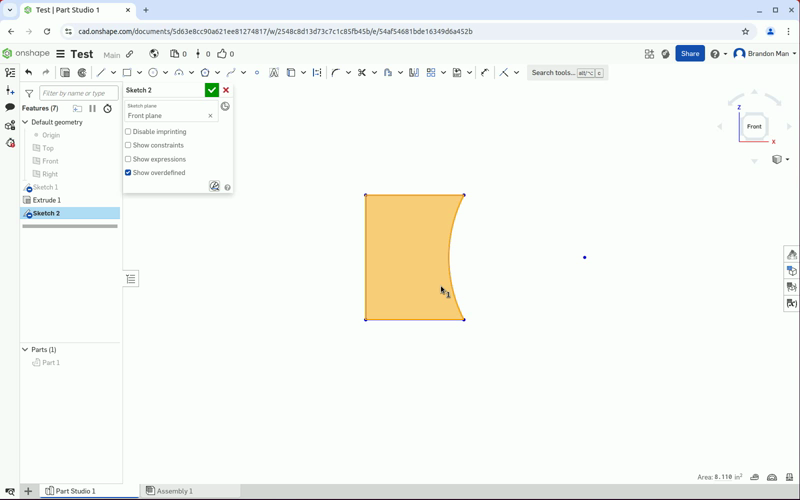
scroll(-6)
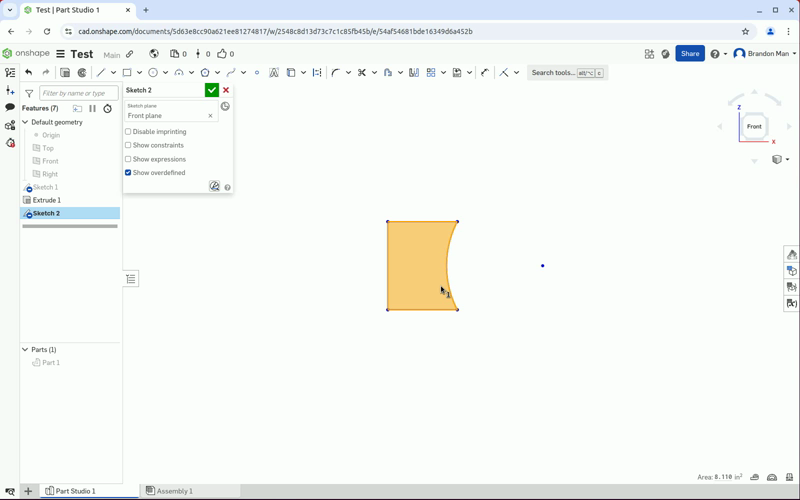
scroll(-6)
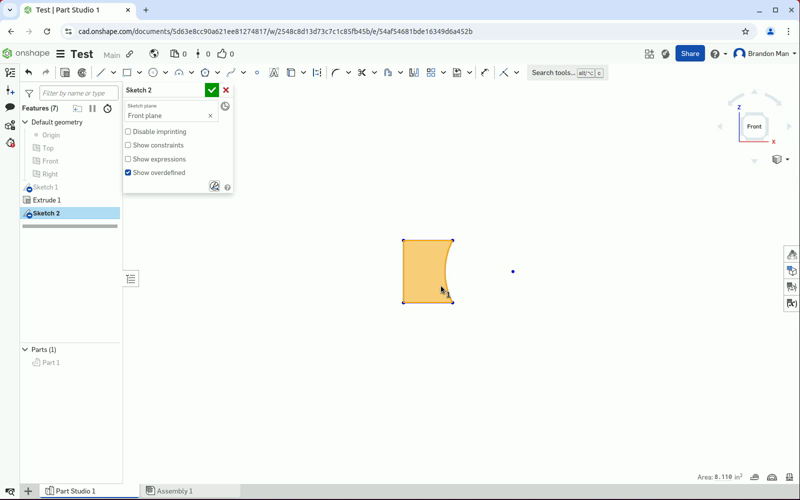
scroll(-6)
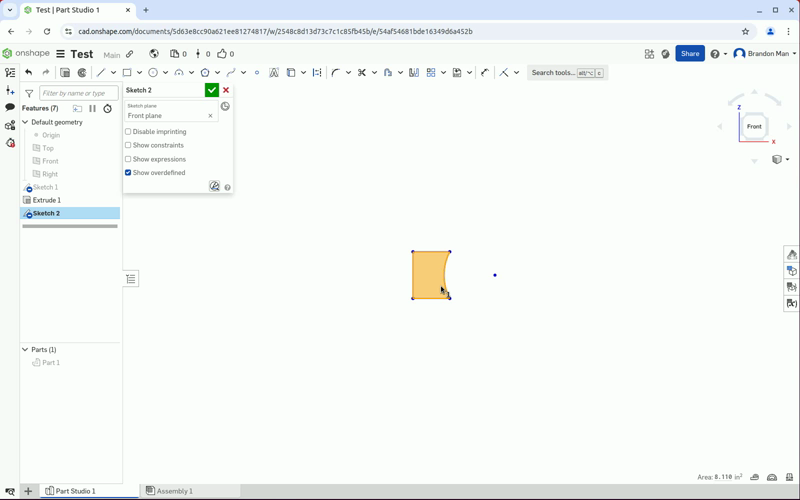
scroll(-6)
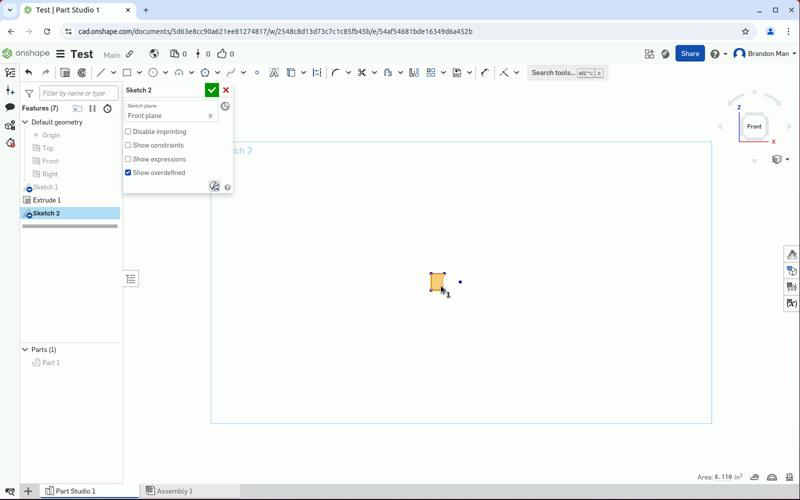
mouse_move(73, 352)
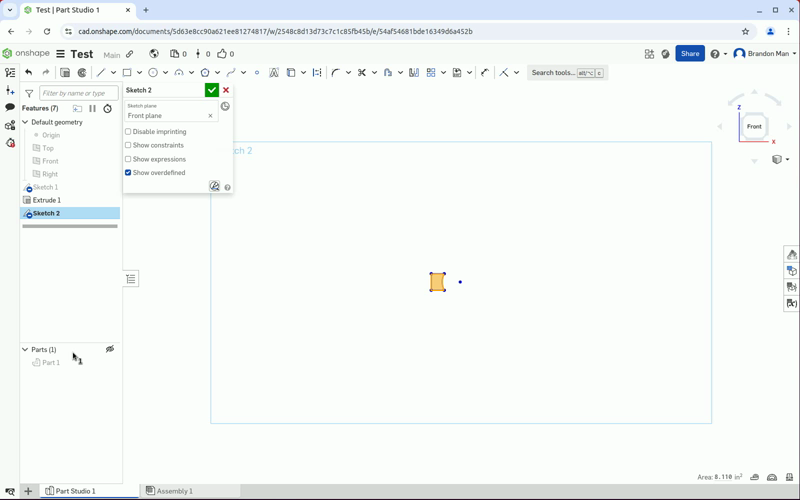
key(shift+y)
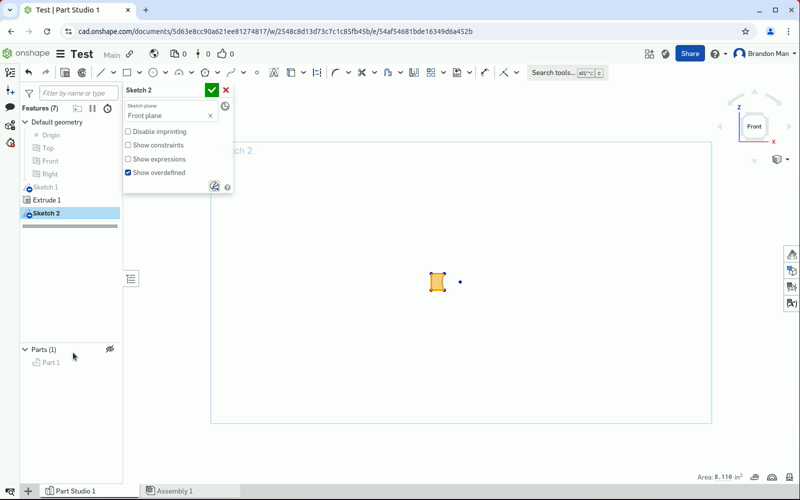
key(shift+e)
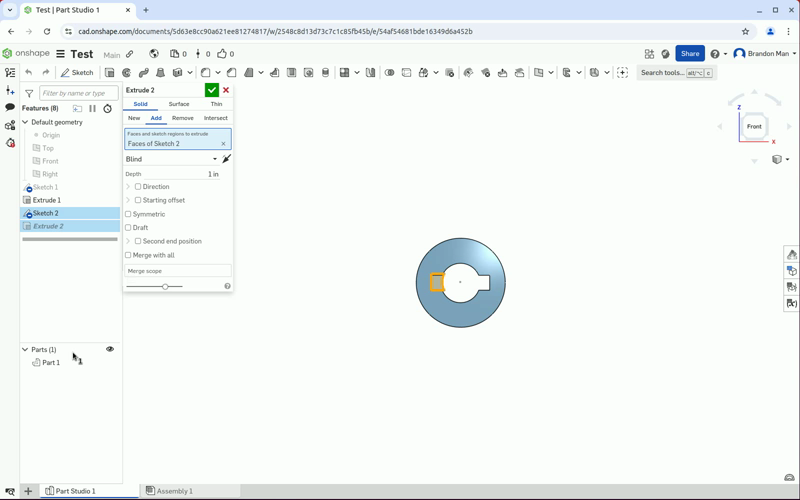
mouse_move(143, 106)
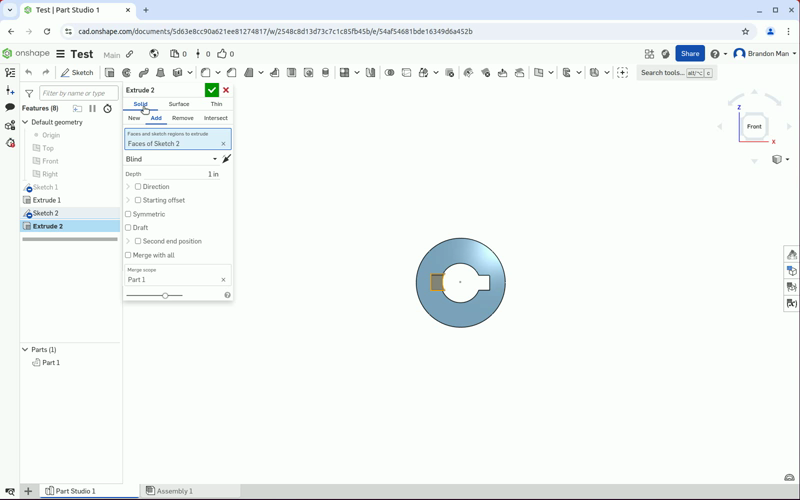
click(143, 106)
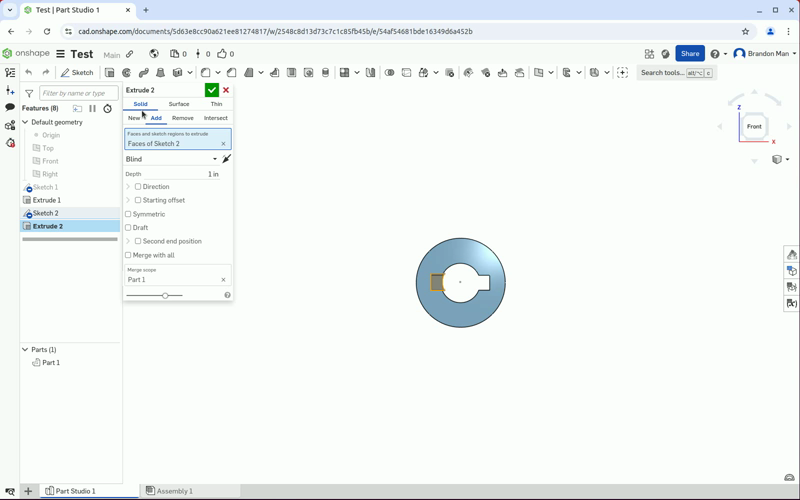
mouse_move(137, 120)
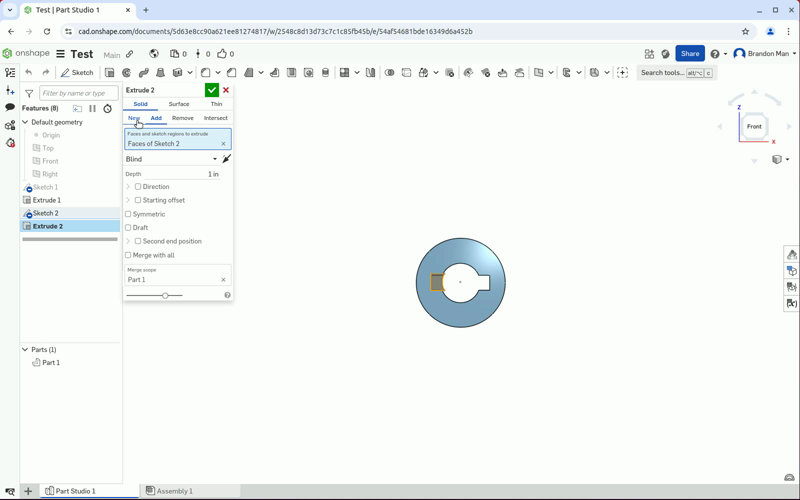
click(137, 120)
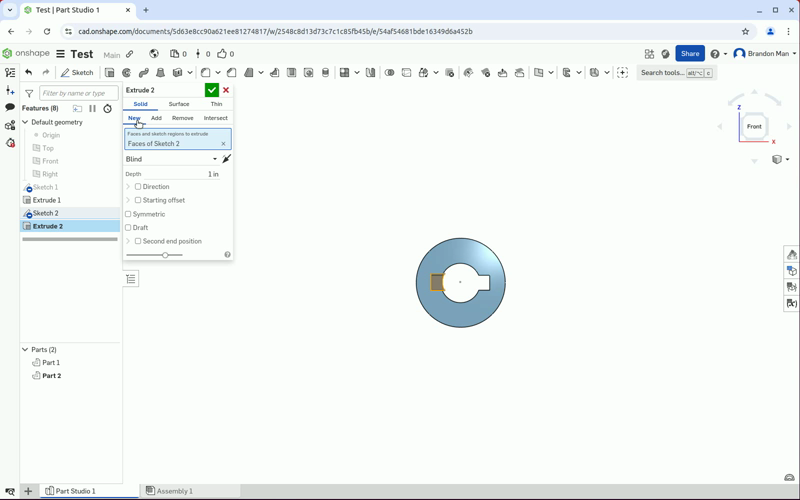
key(tab, 4)
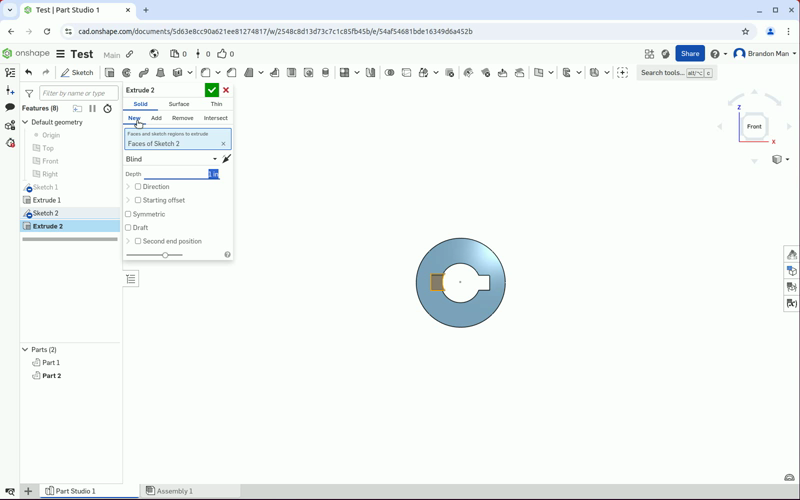
text(7.943)
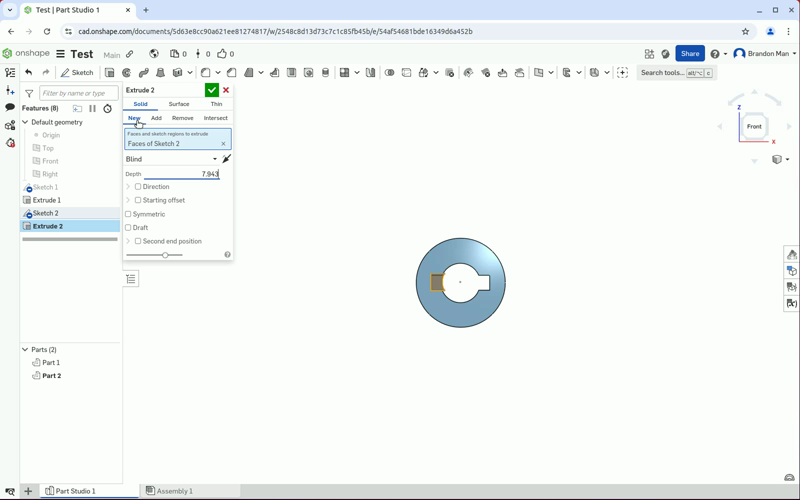
key(enter)
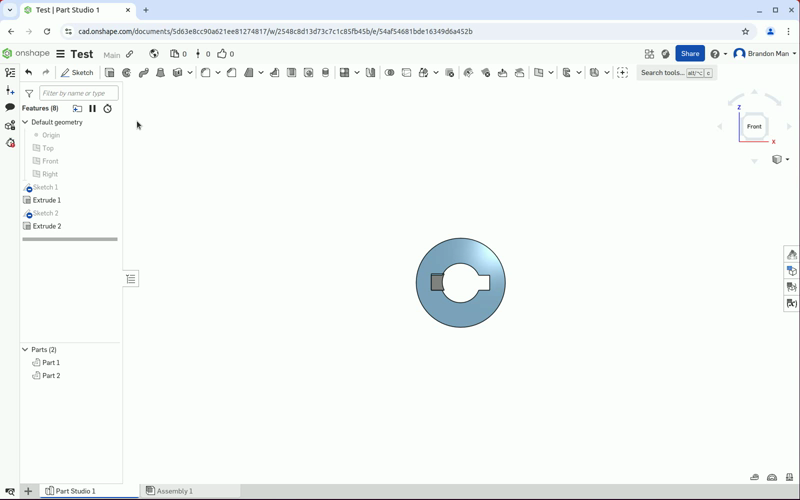
key(shift+h)
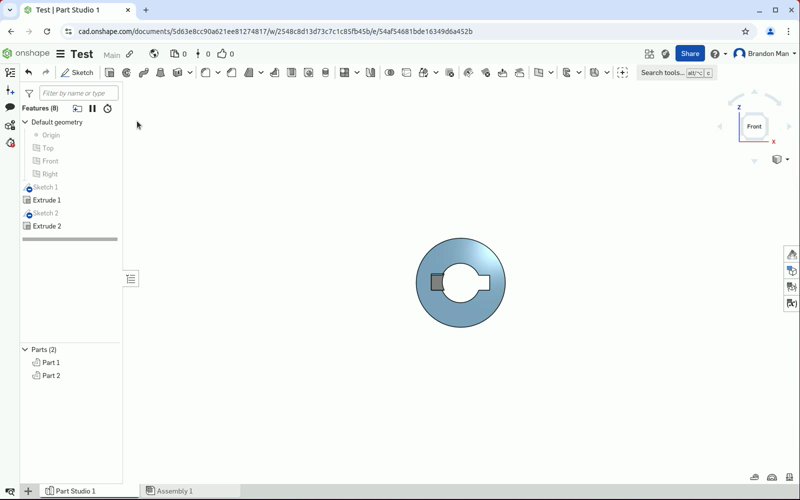
key(shift+h)
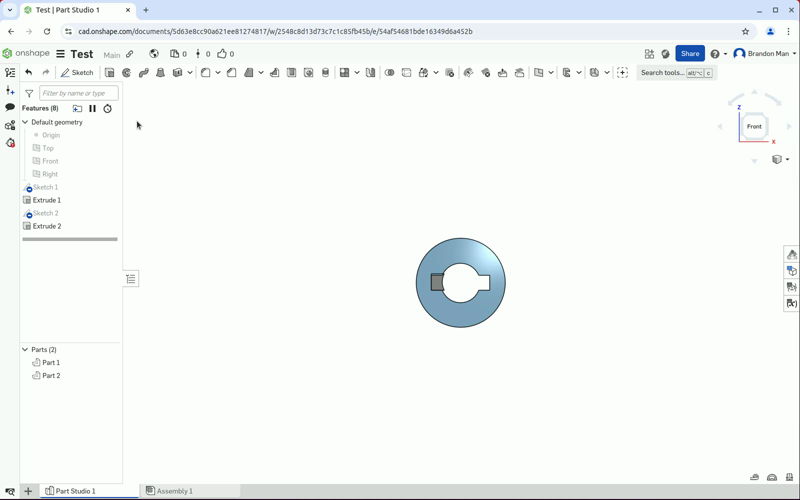
mouse_move(73, 189)
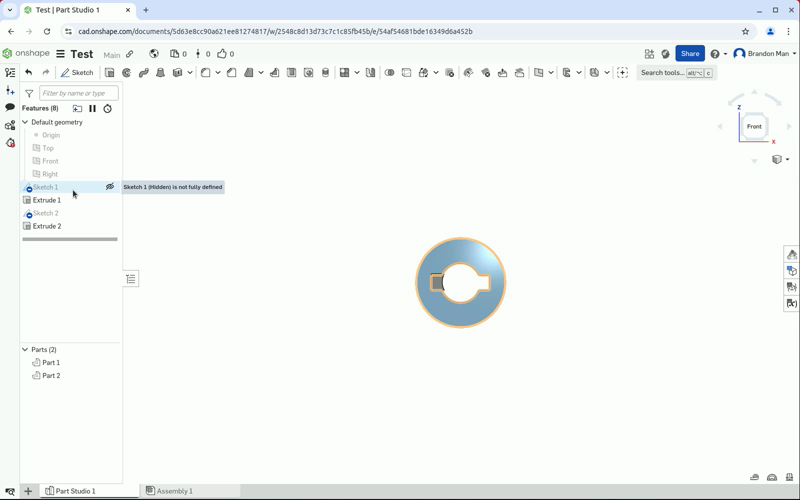
click(73, 189)
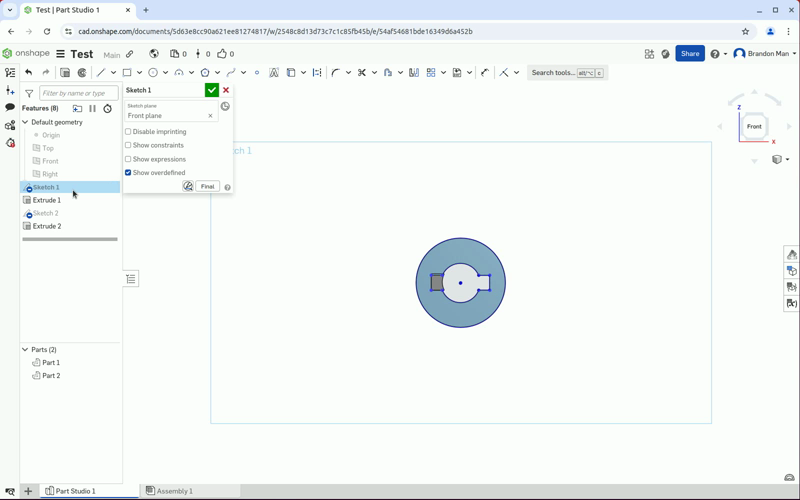
mouse_move(229, 92)
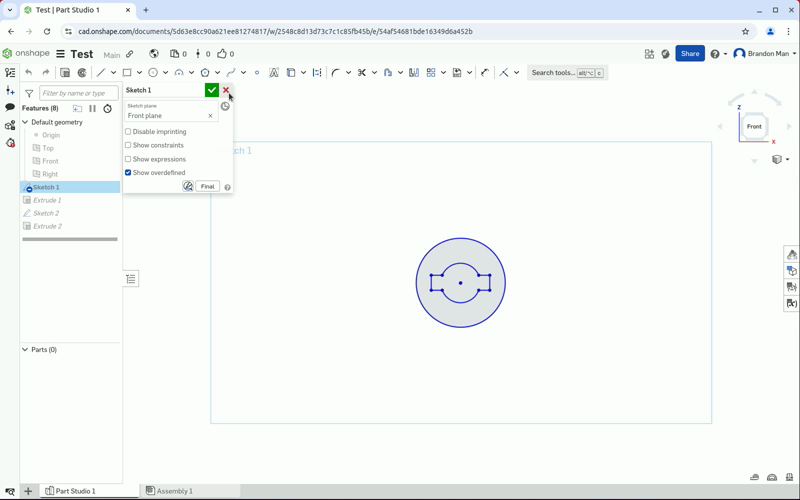
click(229, 92)
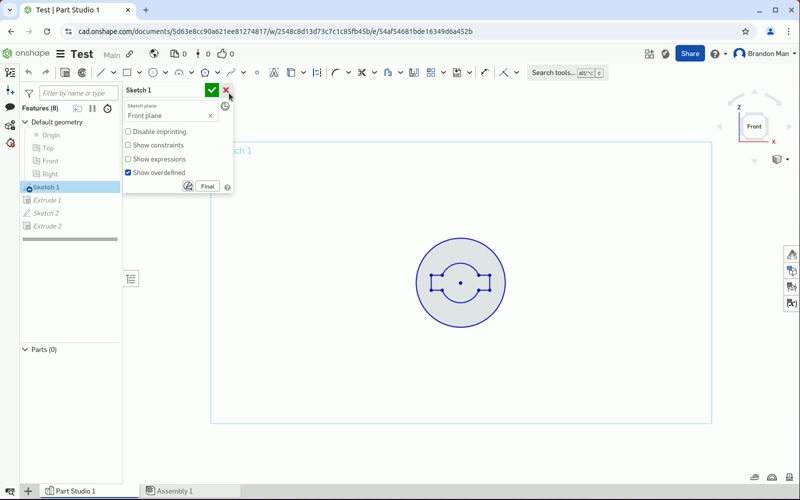
key(shift+s)
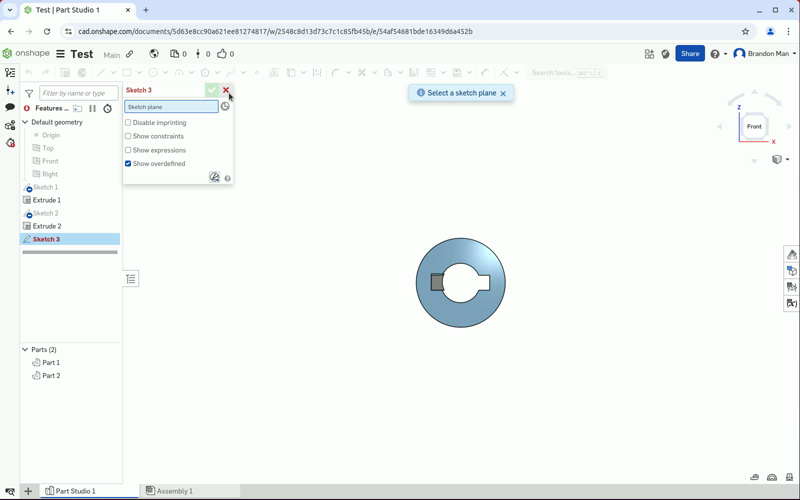
mouse_move(73, 163)
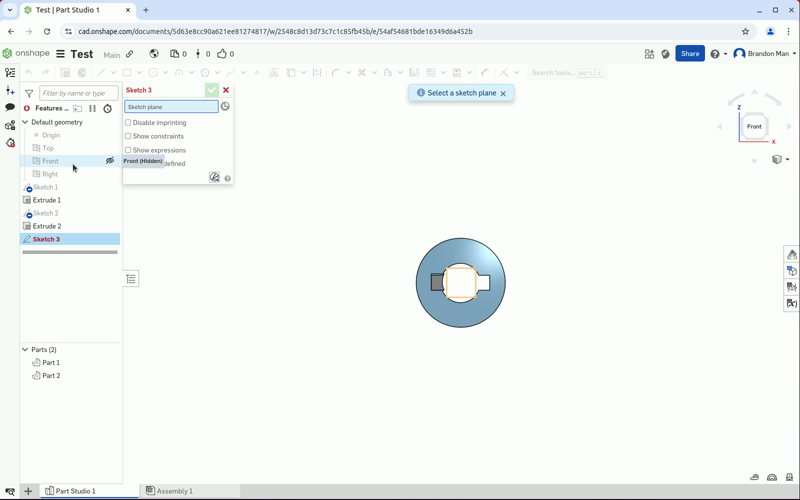
click(73, 163)
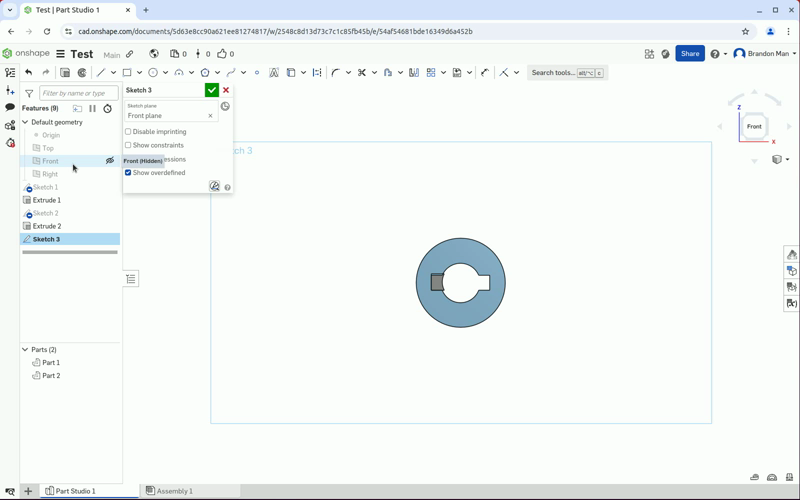
mouse_move(73, 352)
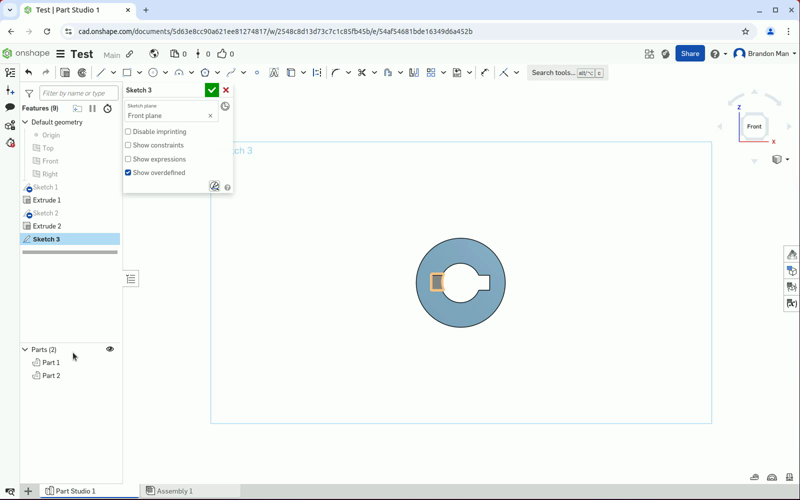
key(y)
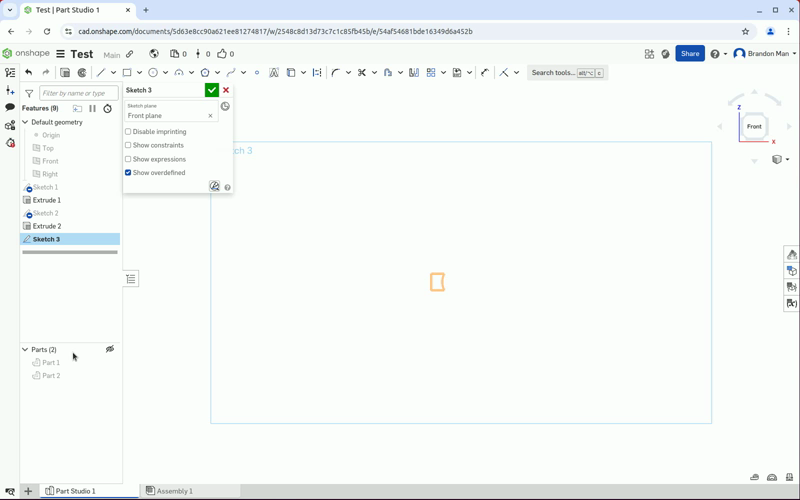
key(c)
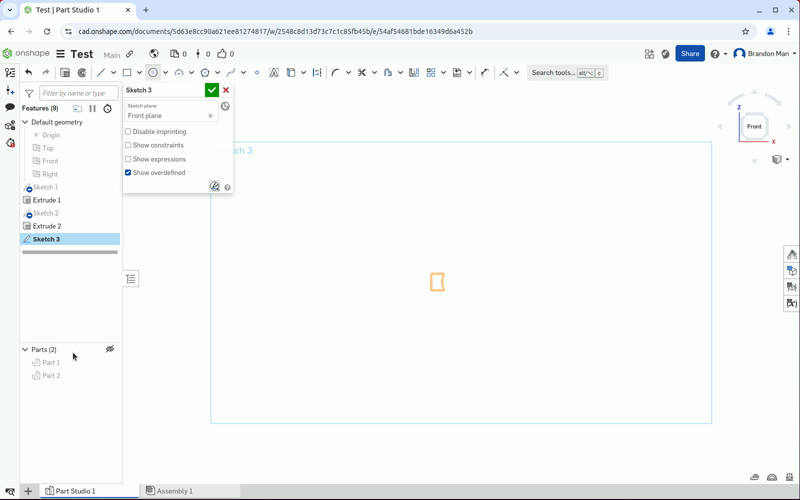
key_down(shift)
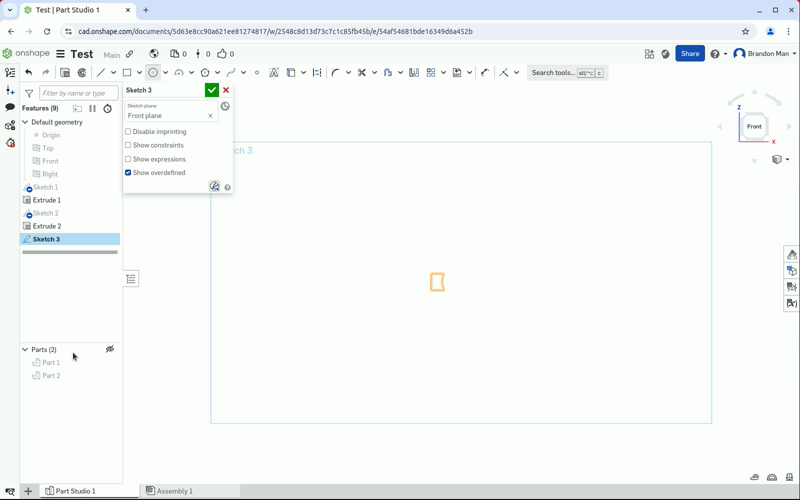
mouse_move(544, 282)
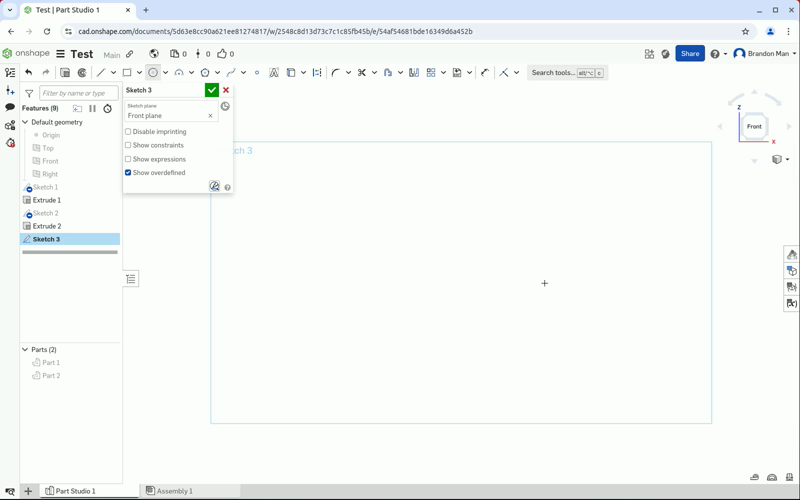
click(544, 282)
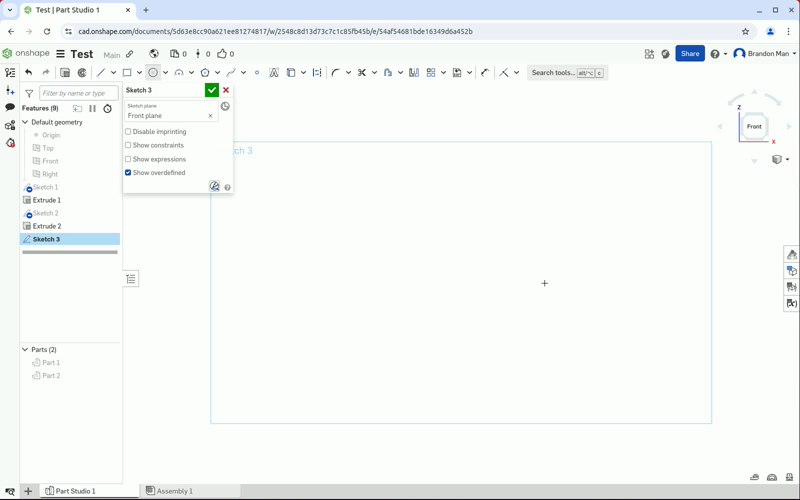
key_up(shift)
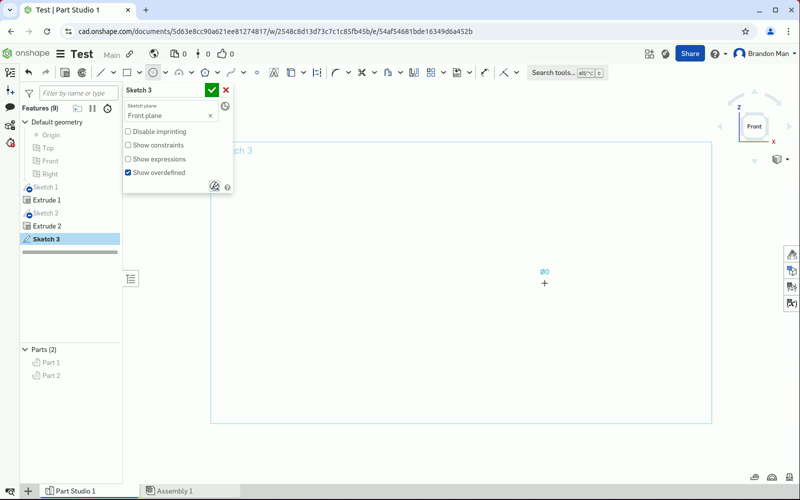
mouse_move(573, 282)
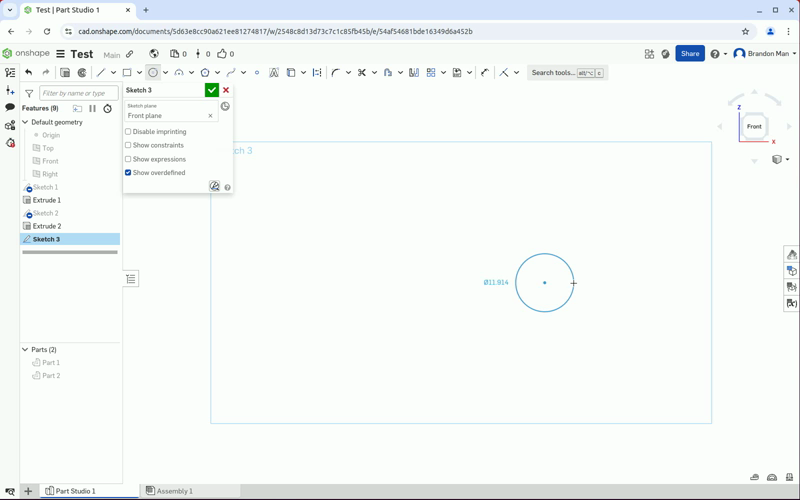
click(573, 282)
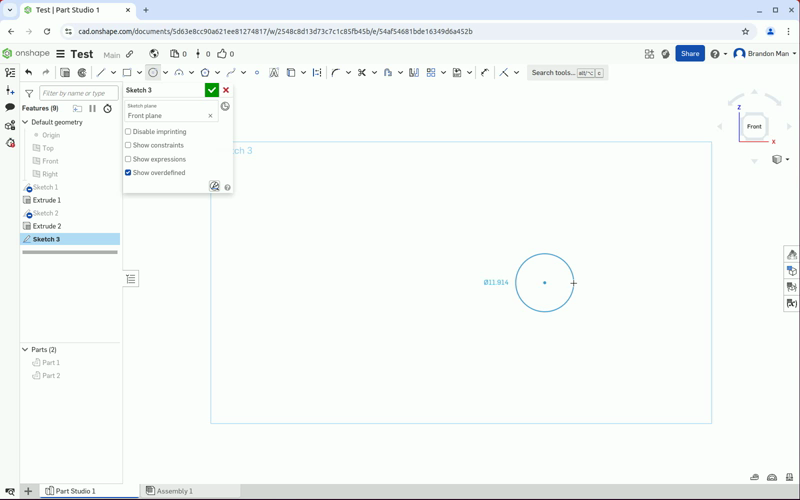
key(esc)
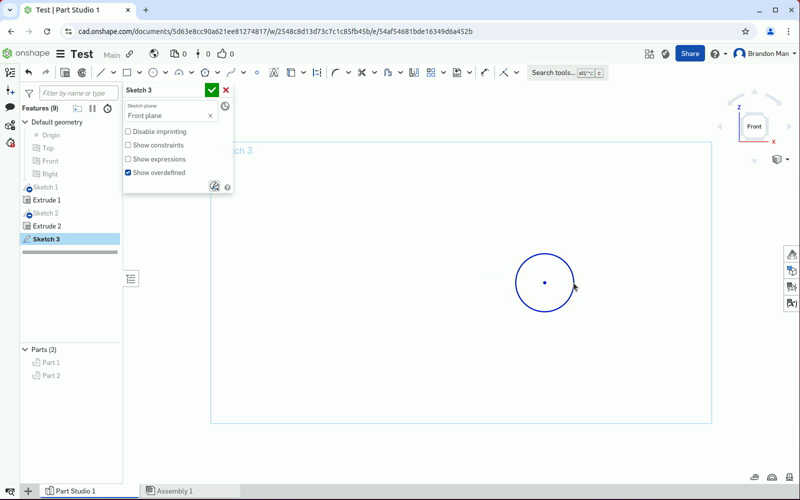
key(c)
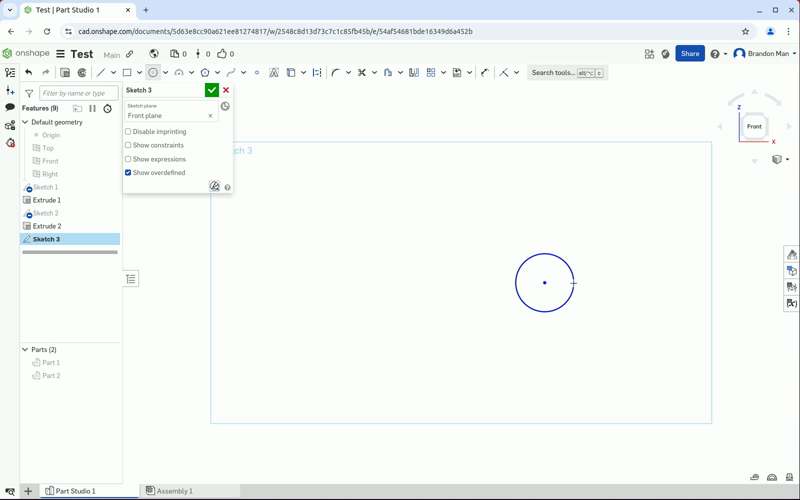
key_down(shift)
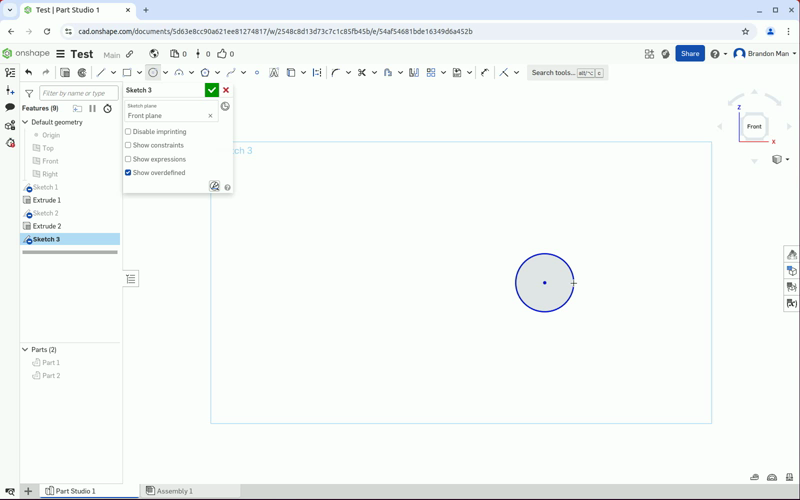
mouse_move(544, 282)
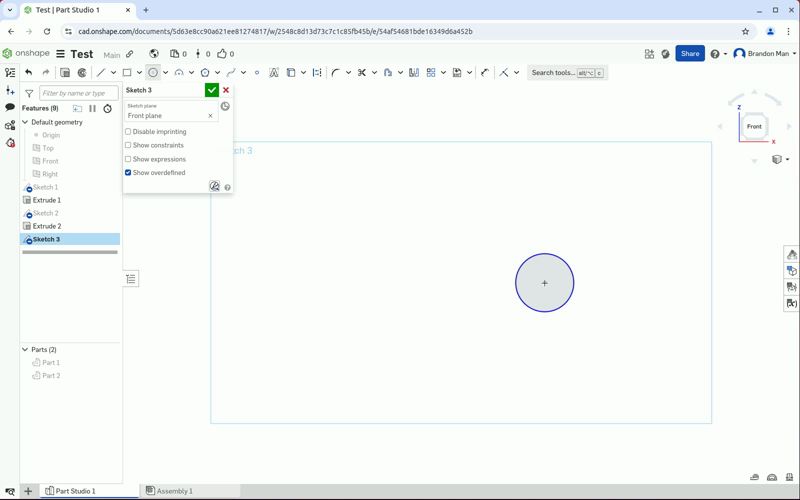
click(544, 282)
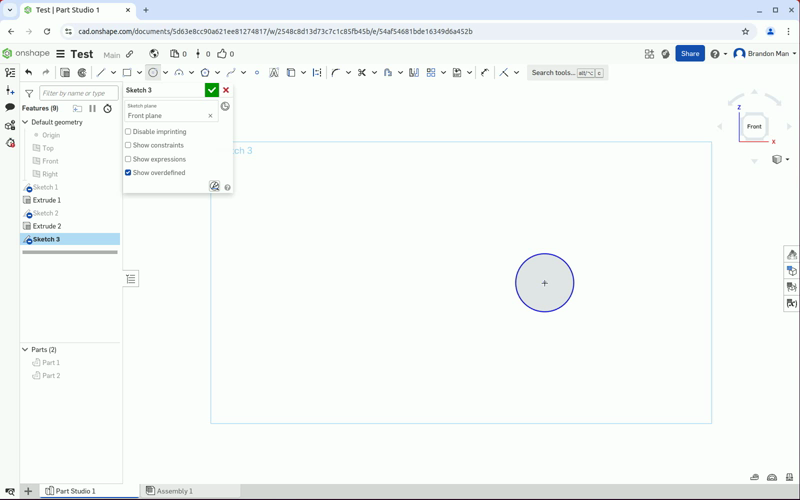
key_up(shift)
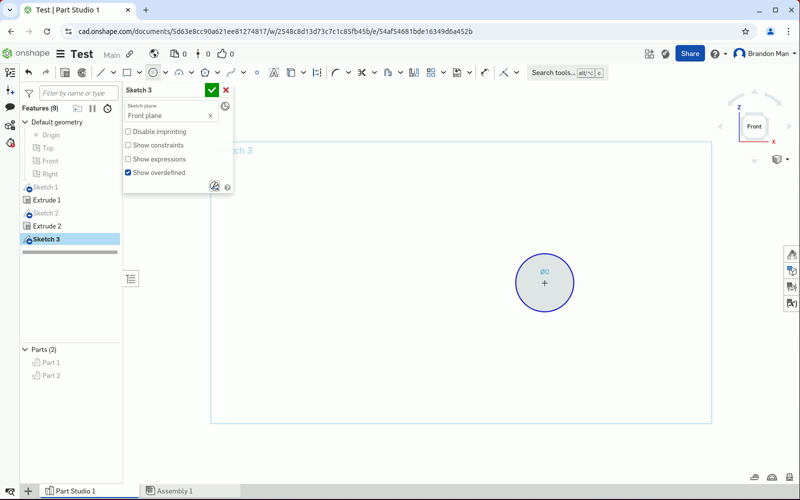
mouse_move(564, 282)
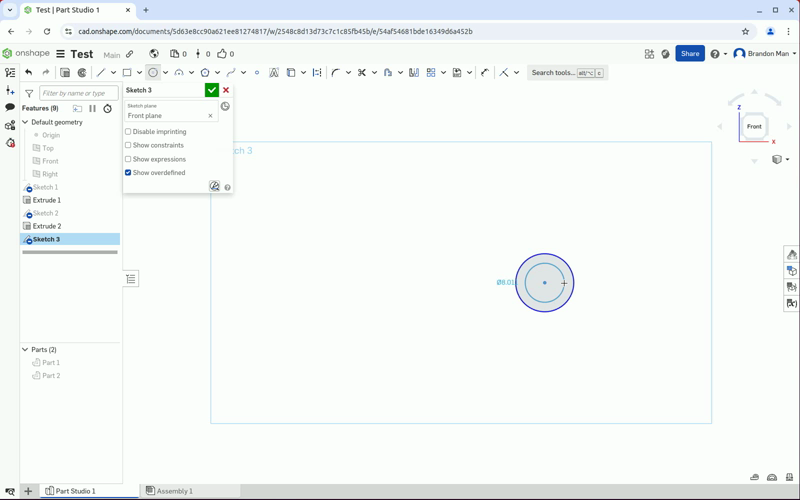
click(564, 282)
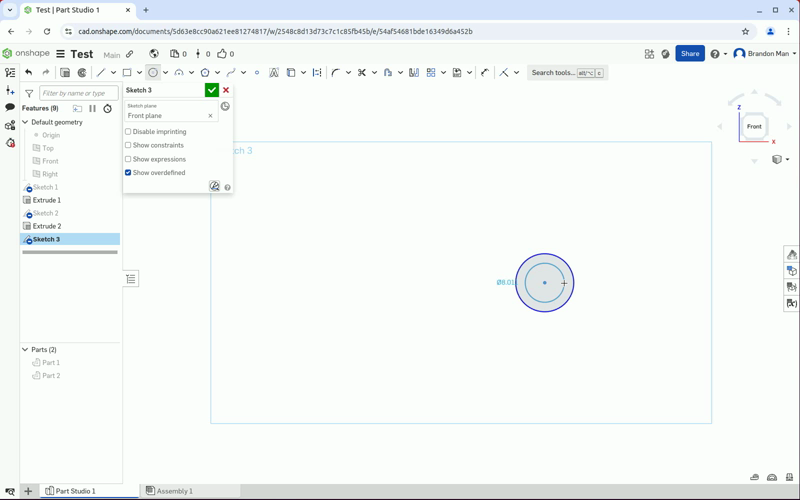
key(esc)
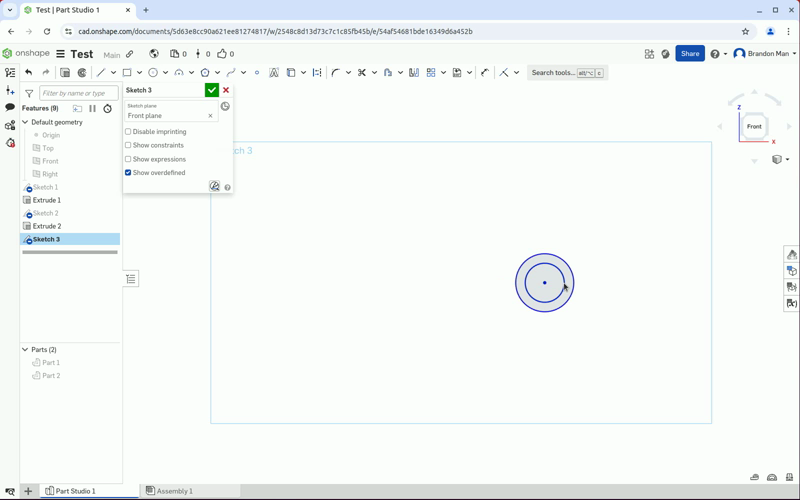
mouse_move(536, 308)
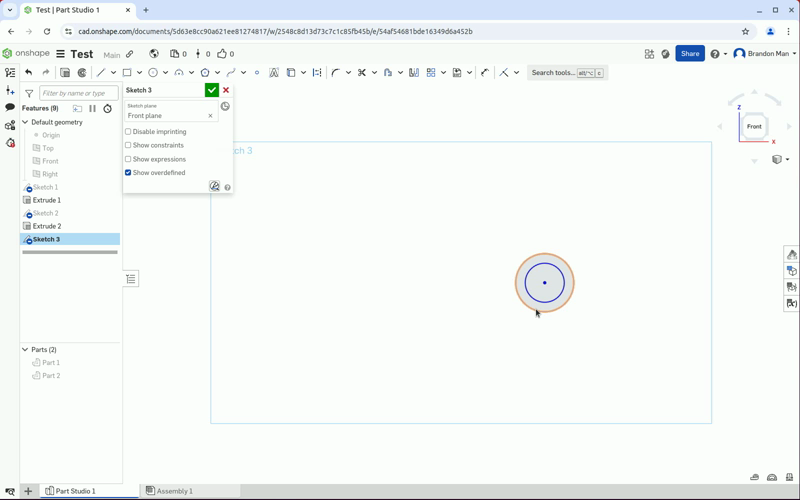
scroll(6)
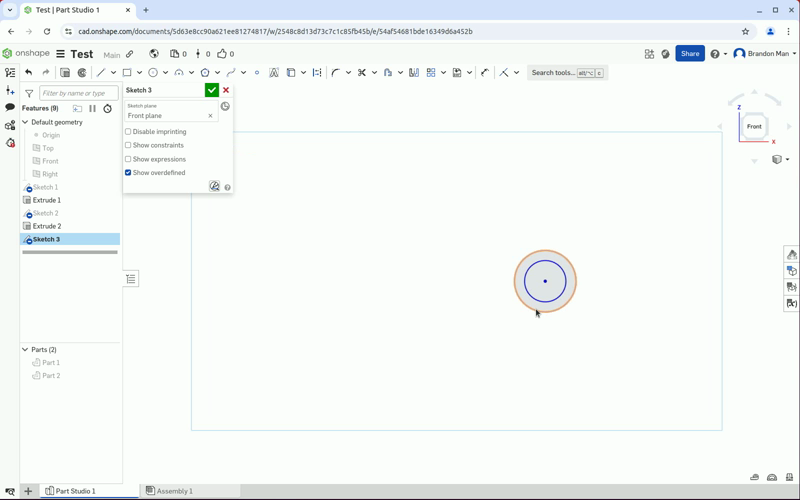
scroll(6)
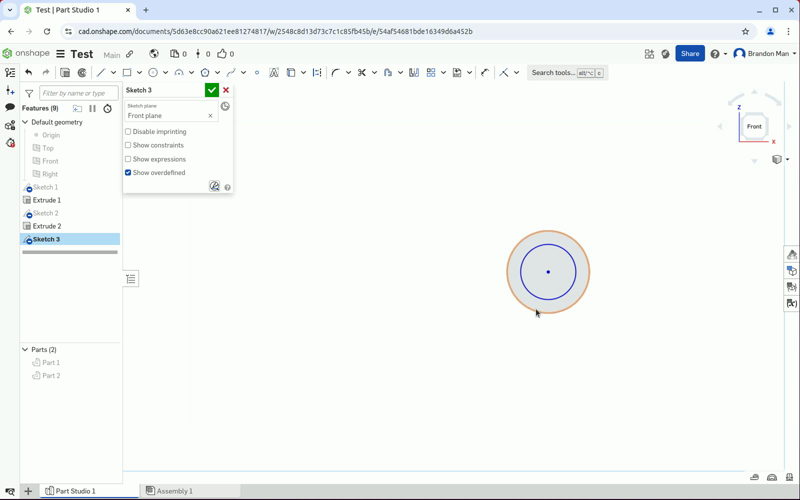
scroll(6)
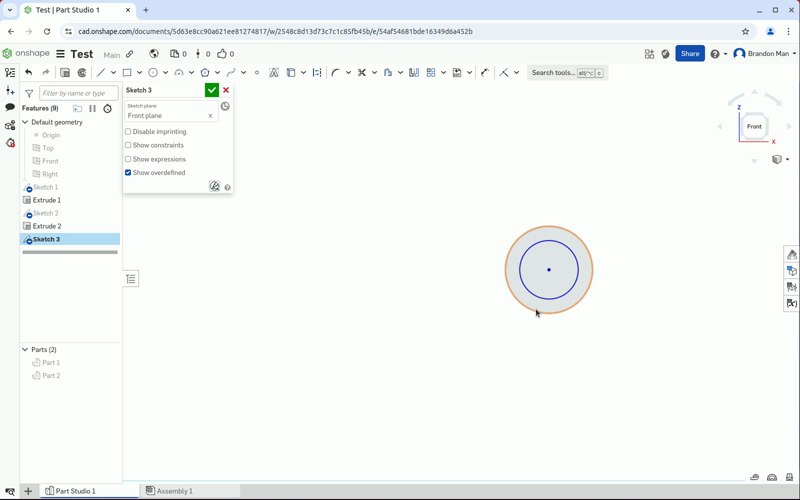
scroll(6)
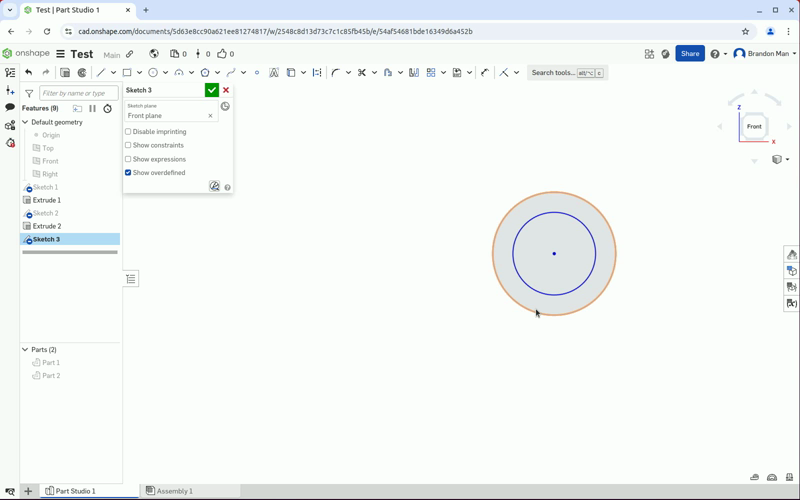
scroll(6)
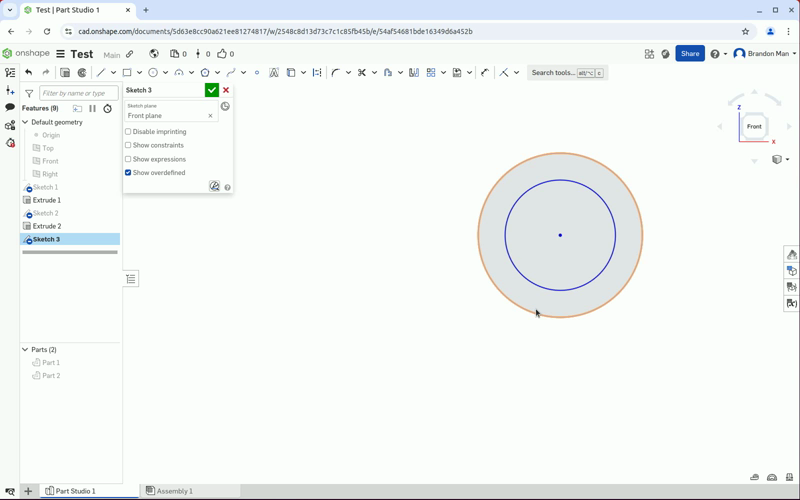
scroll(6)
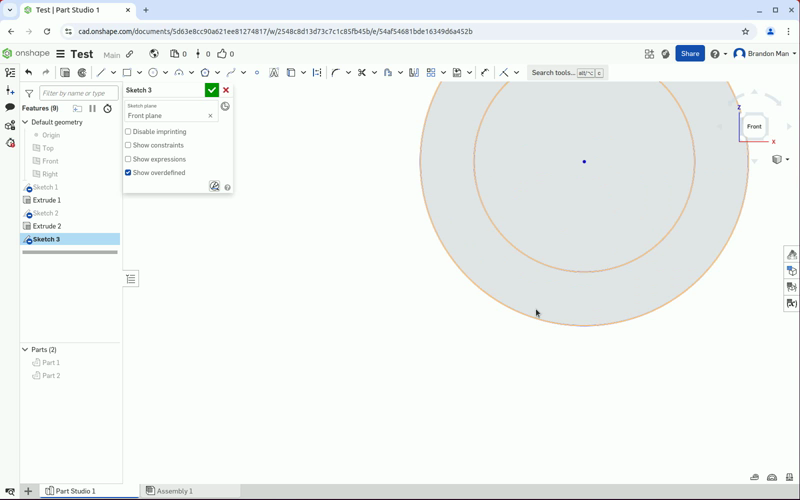
scroll(6)
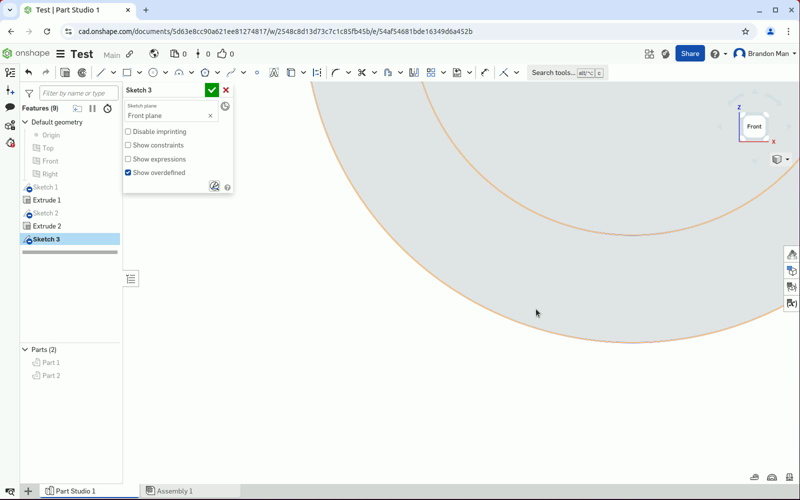
click(536, 308)
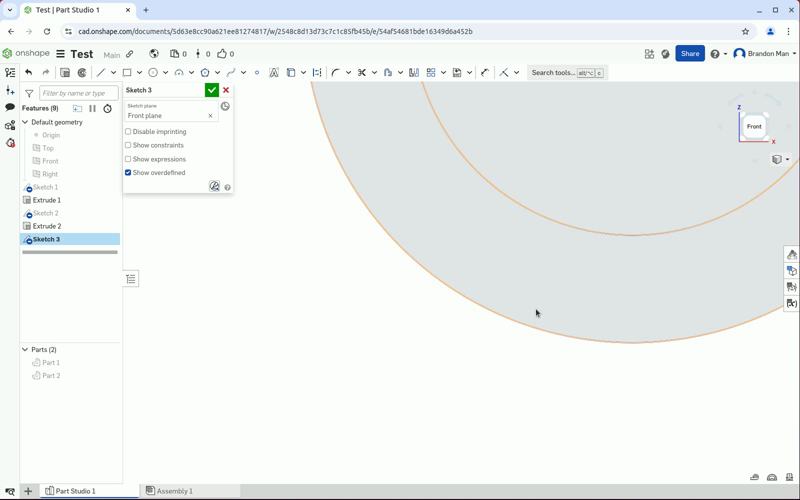
scroll(-6)
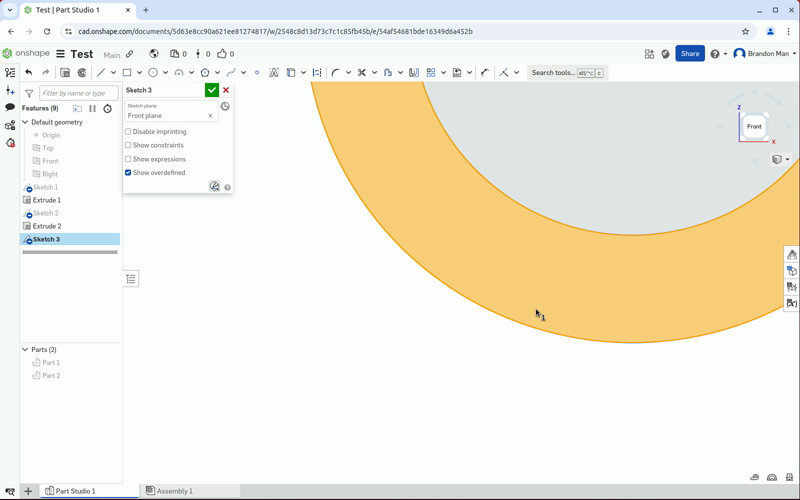
scroll(-6)
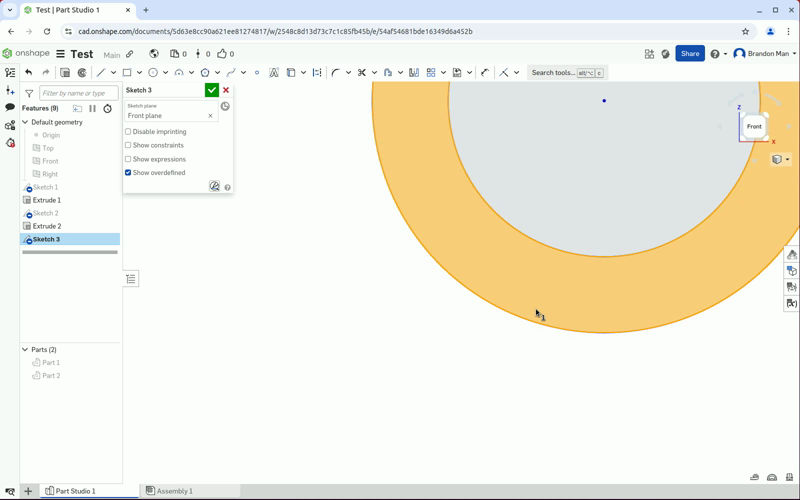
scroll(-6)
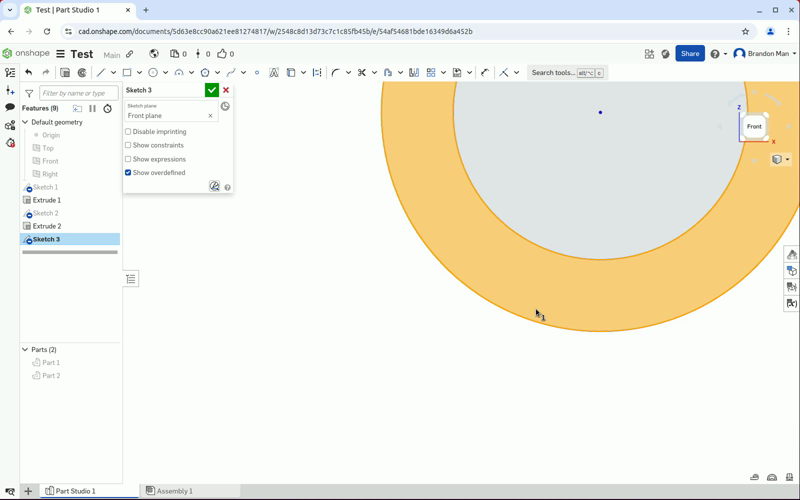
scroll(-6)
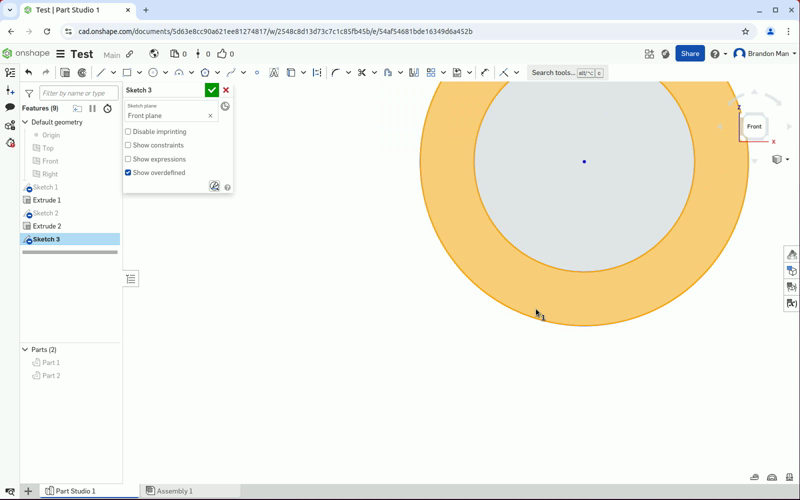
scroll(-6)
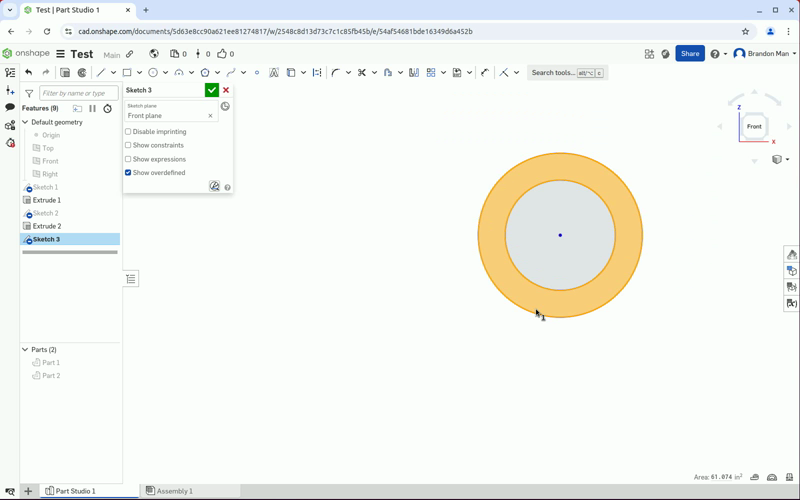
scroll(-6)
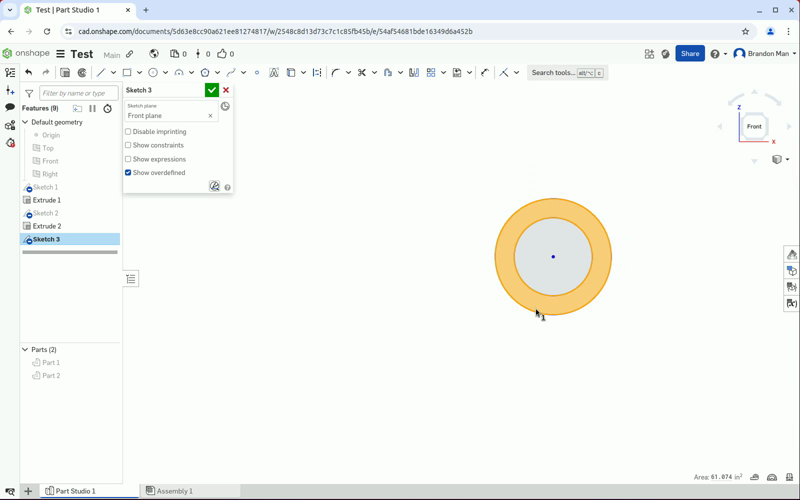
scroll(-6)
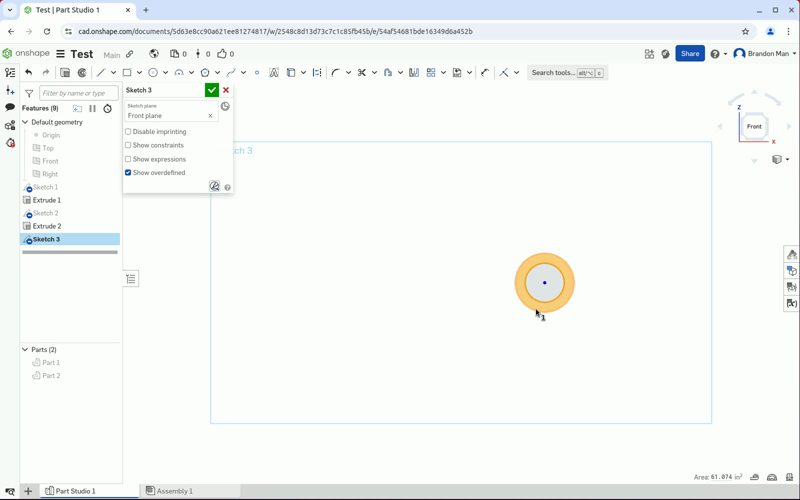
mouse_move(73, 352)
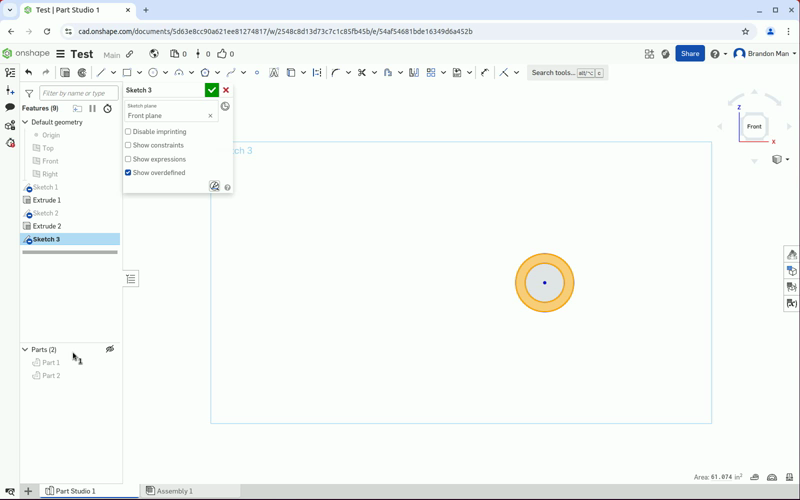
key(shift+y)
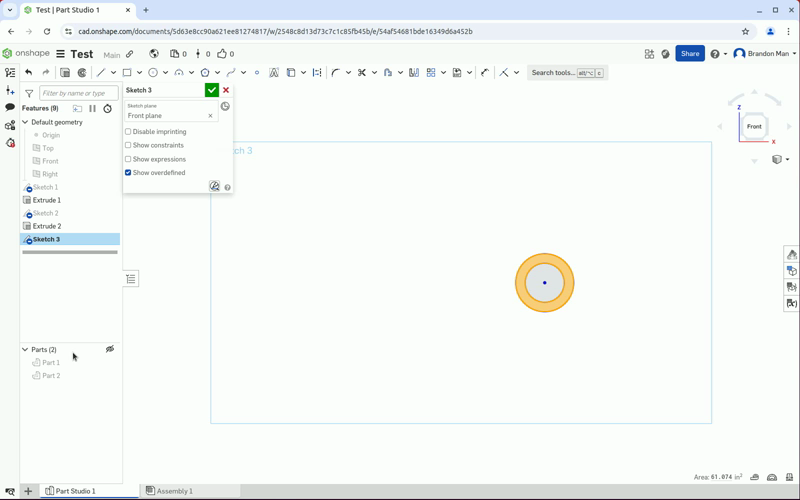
key(shift+e)
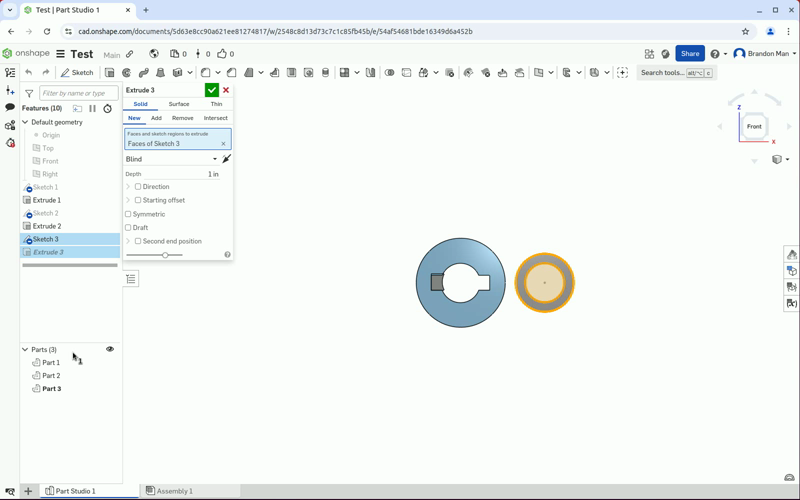
mouse_move(143, 106)
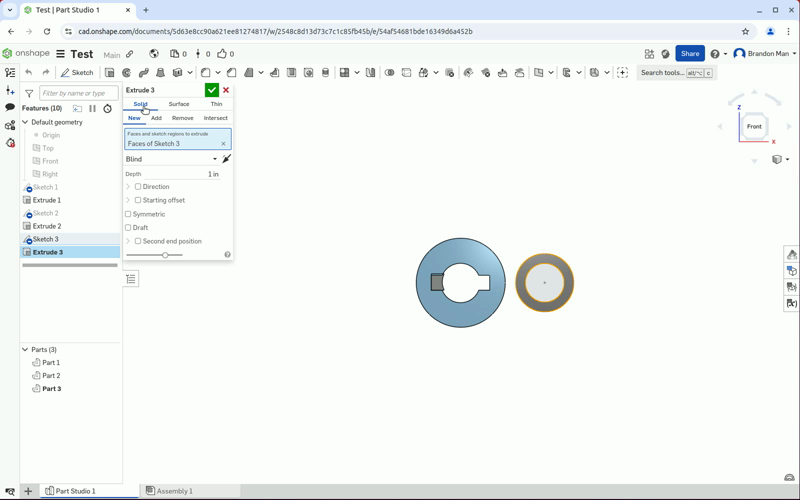
click(143, 106)
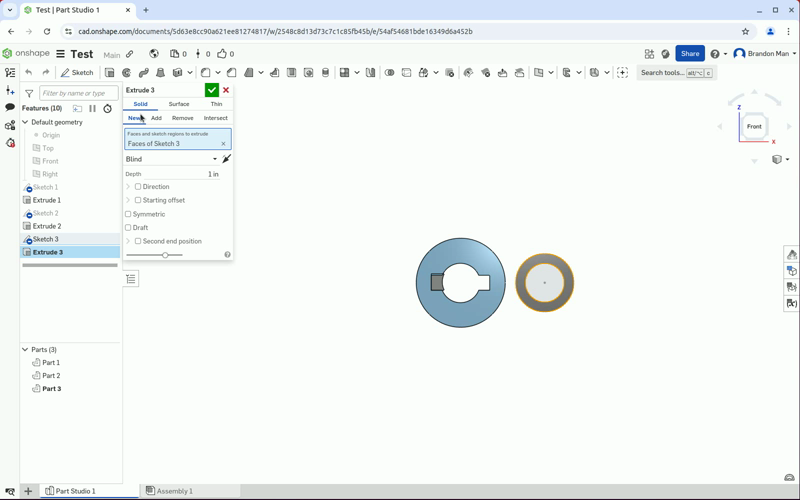
mouse_move(137, 120)
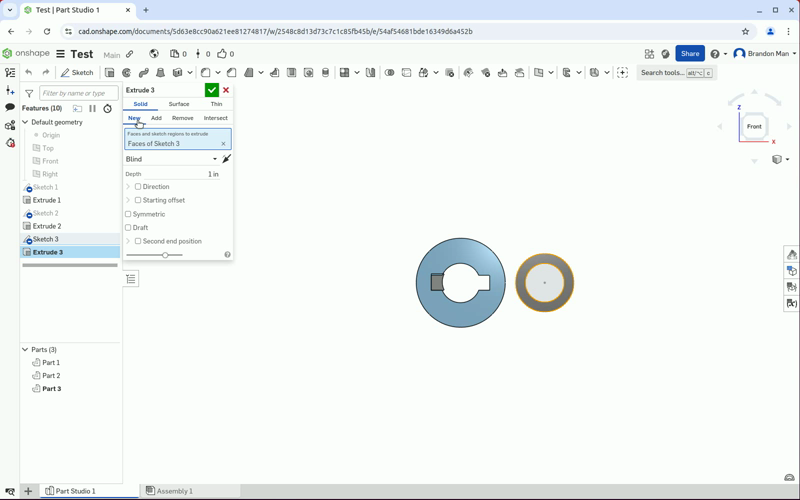
click(137, 120)
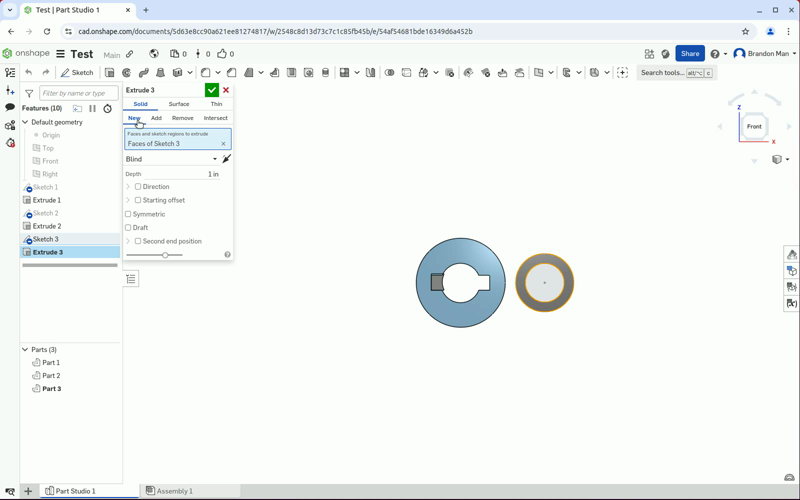
key(tab, 4)
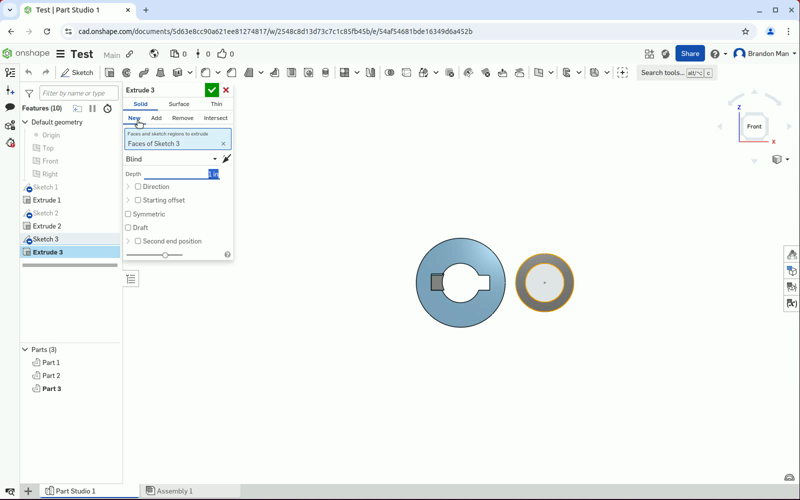
text(7.943)
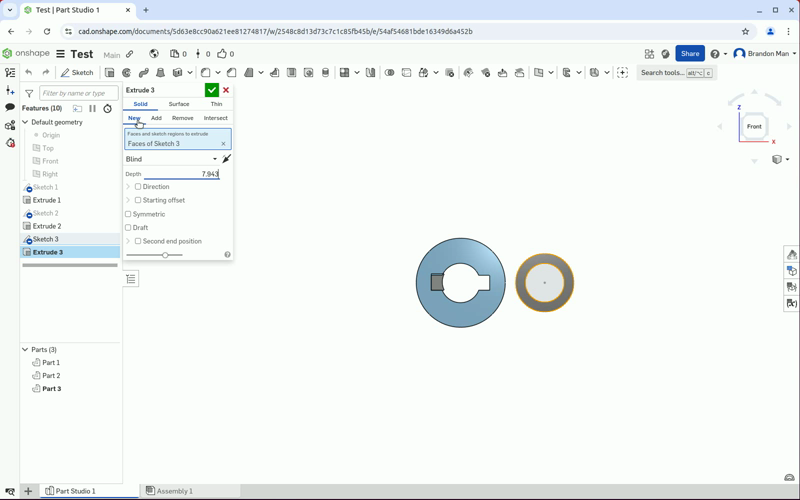
key(enter)
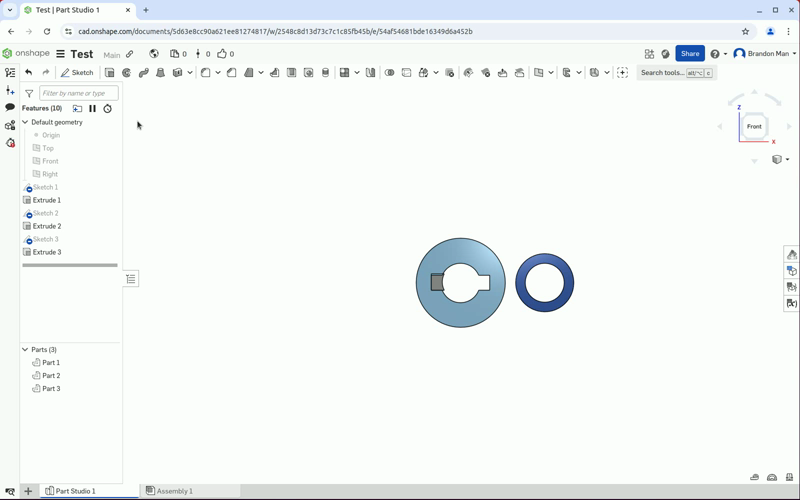
key(shift+h)
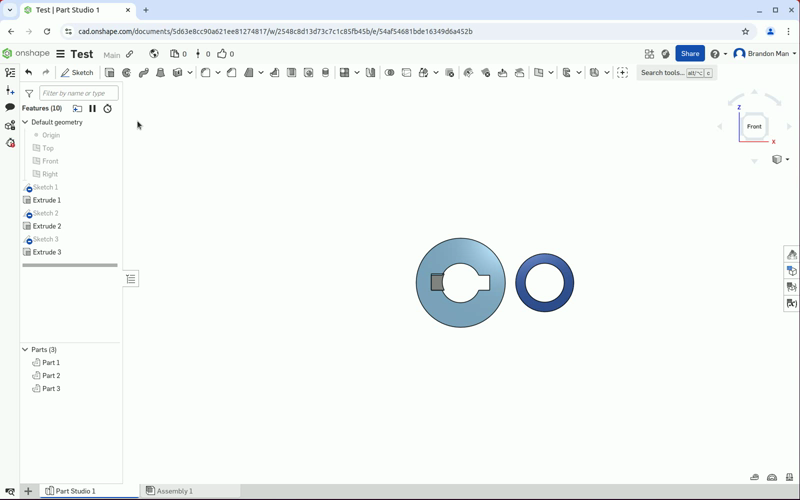
key(shift+h)
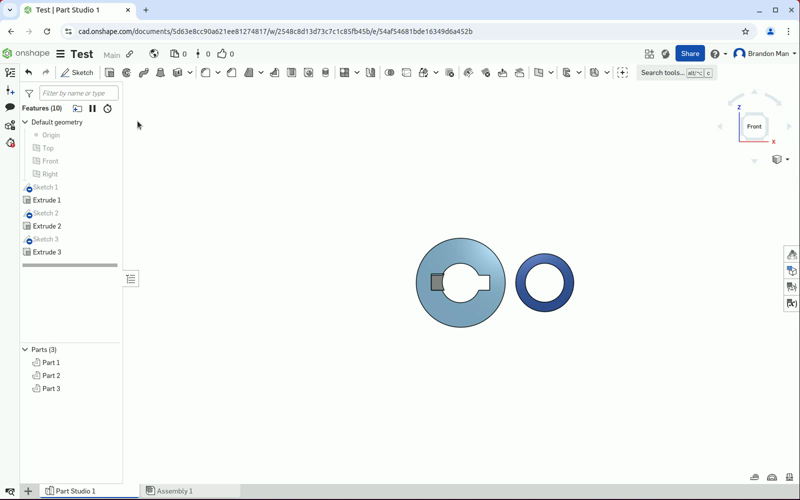
mouse_move(73, 189)
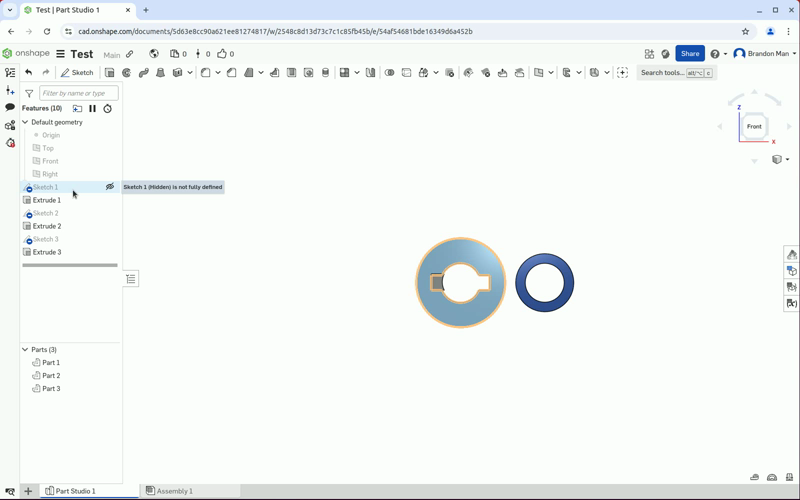
click(73, 189)
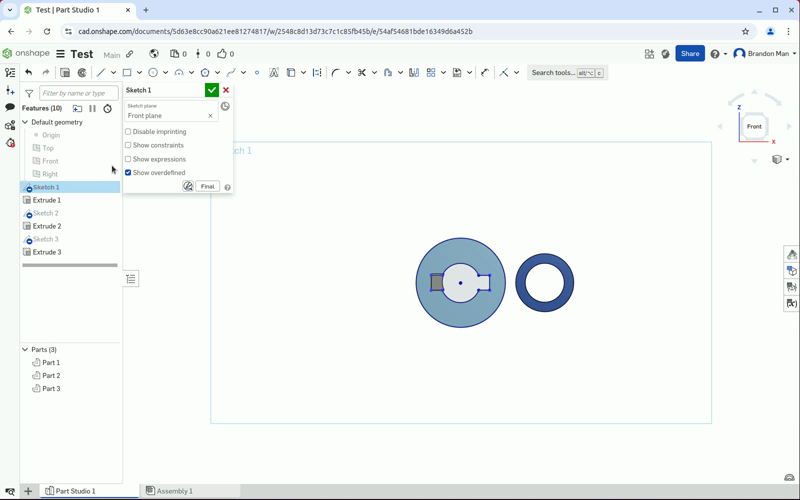
mouse_move(229, 92)
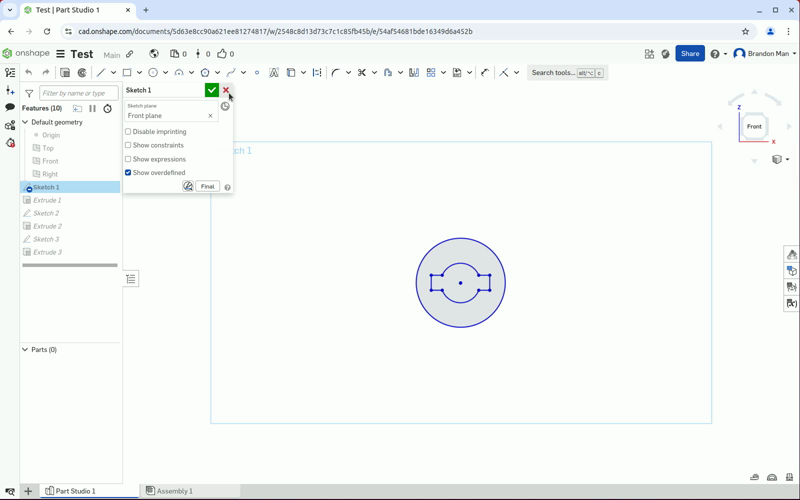
click(229, 92)
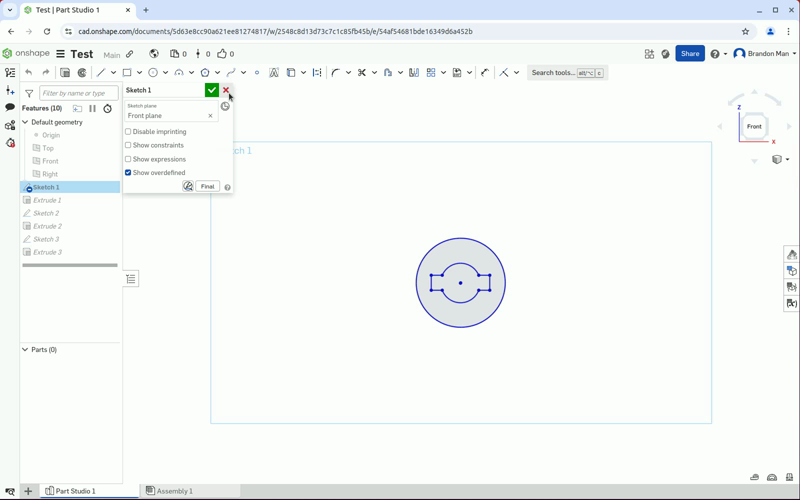
key(shift+s)
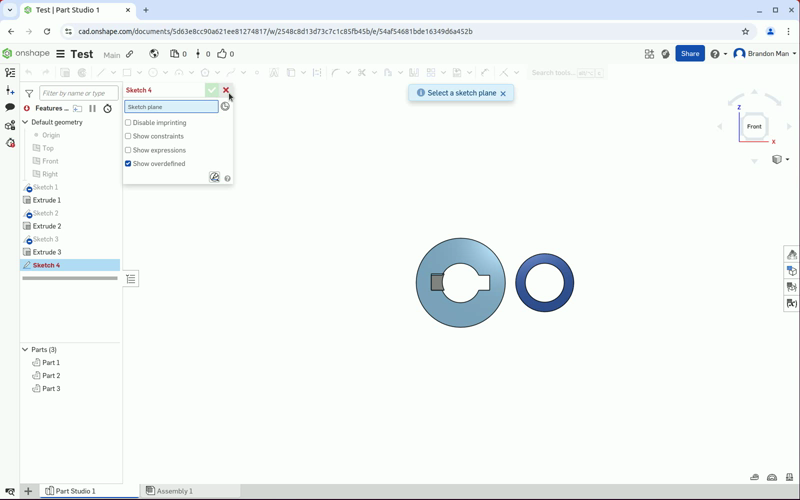
mouse_move(73, 163)
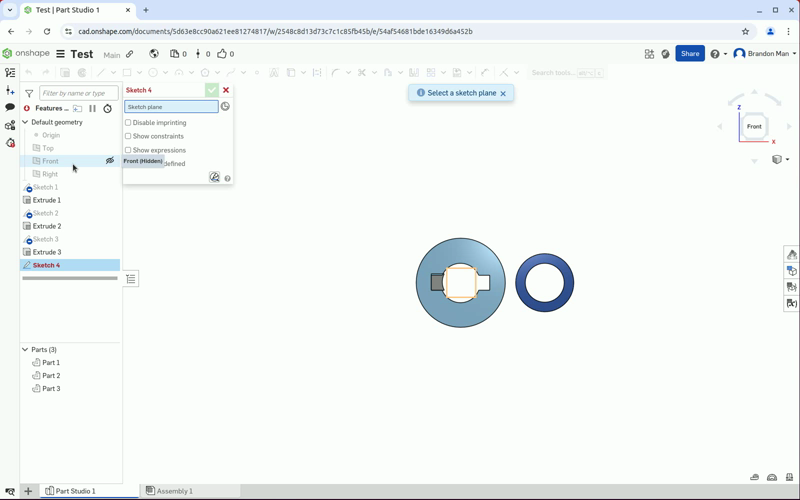
click(73, 163)
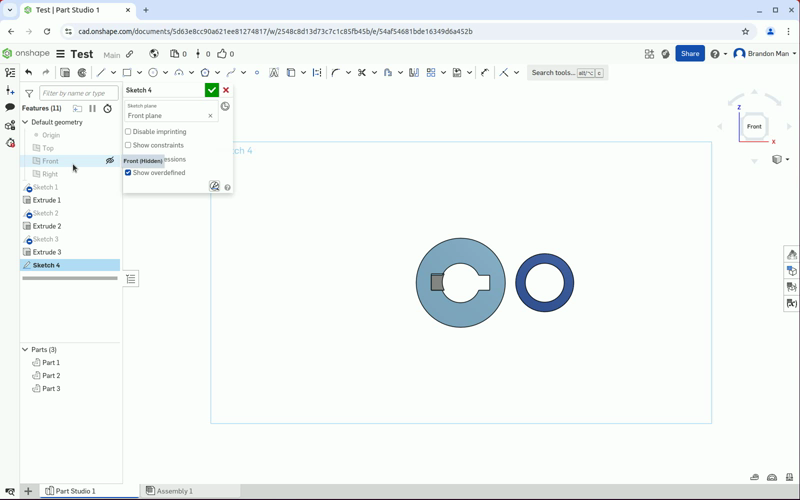
mouse_move(73, 352)
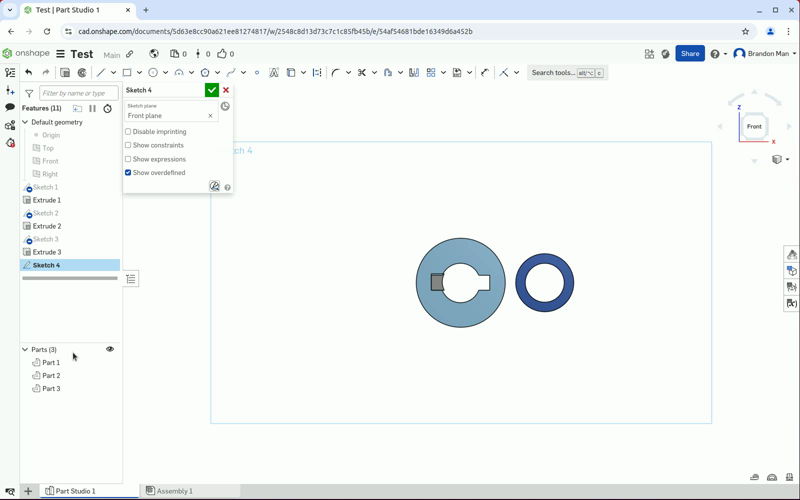
key(y)
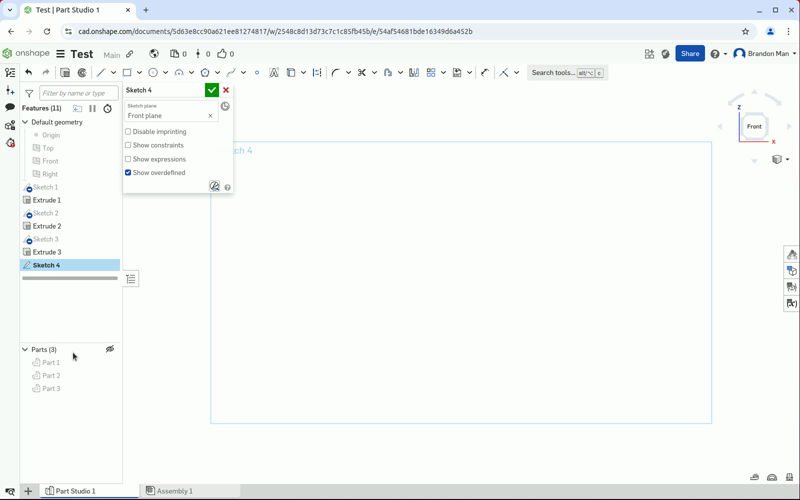
key(l)
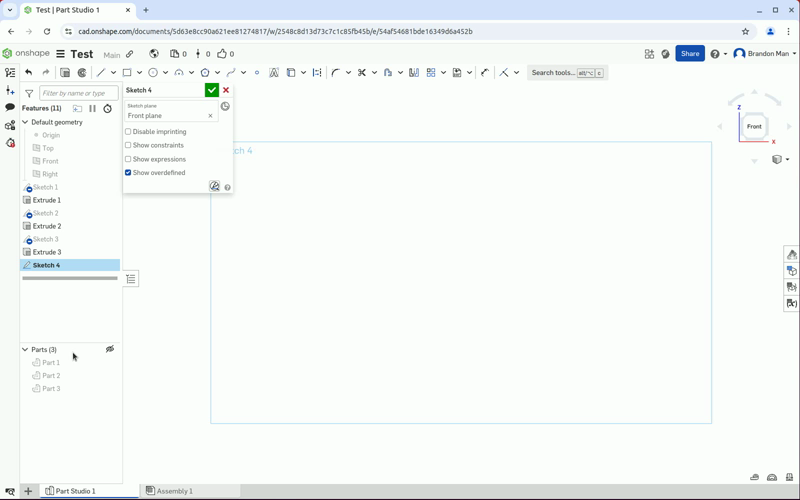
key_down(shift)
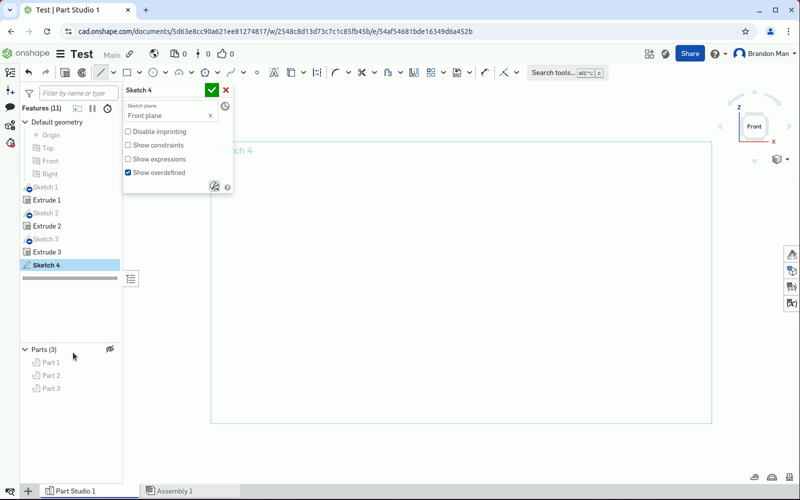
mouse_move(468, 326)
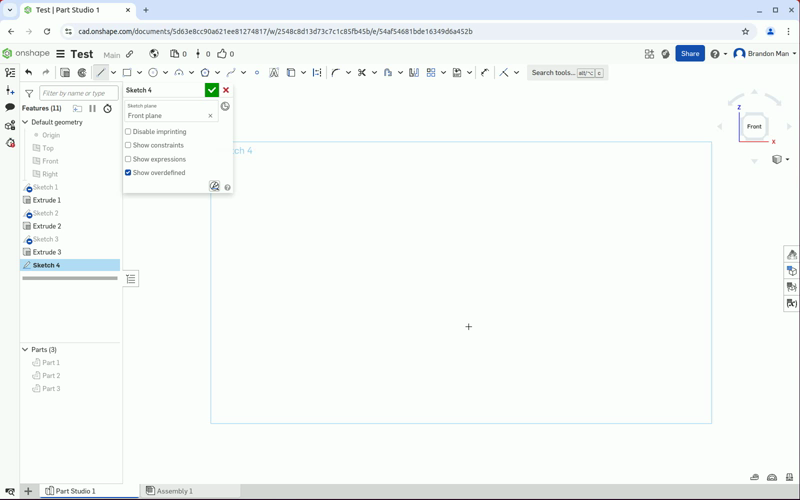
click(468, 326)
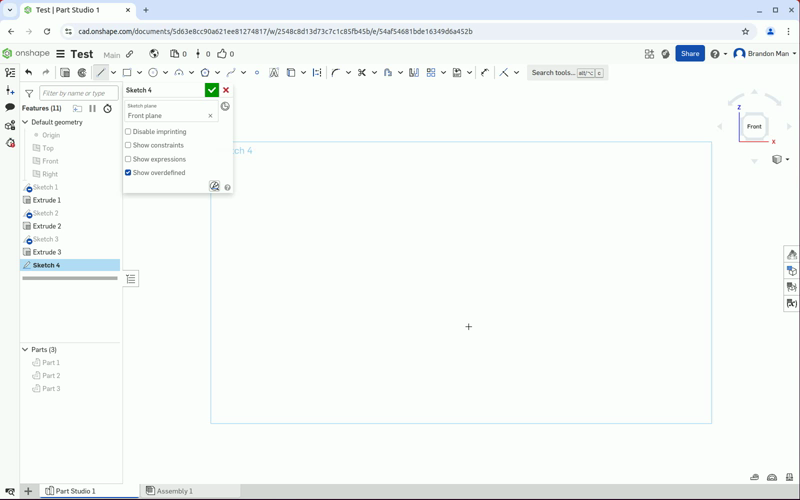
key_up(shift)
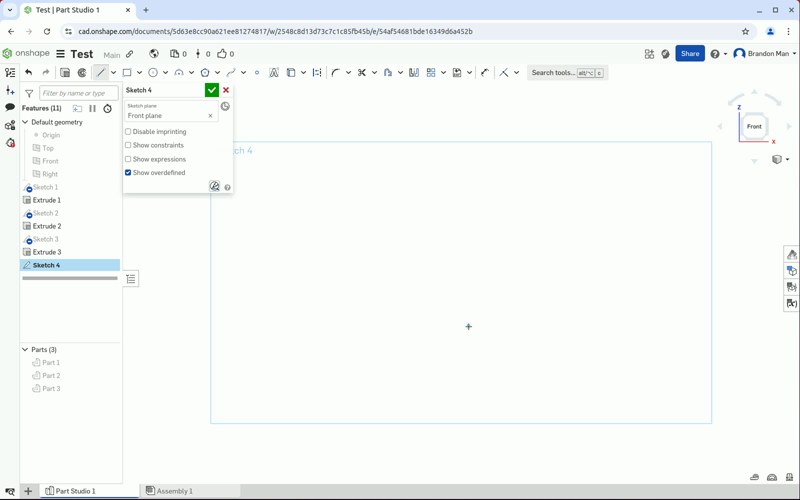
key_down(shift)
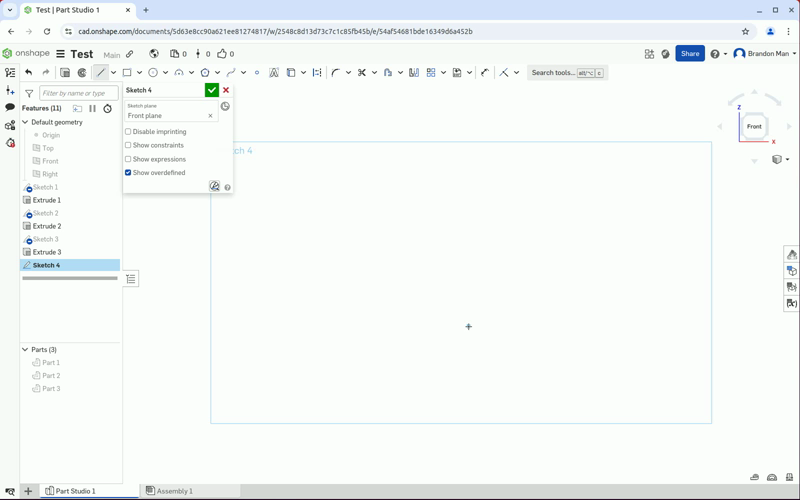
mouse_move(549, 311)
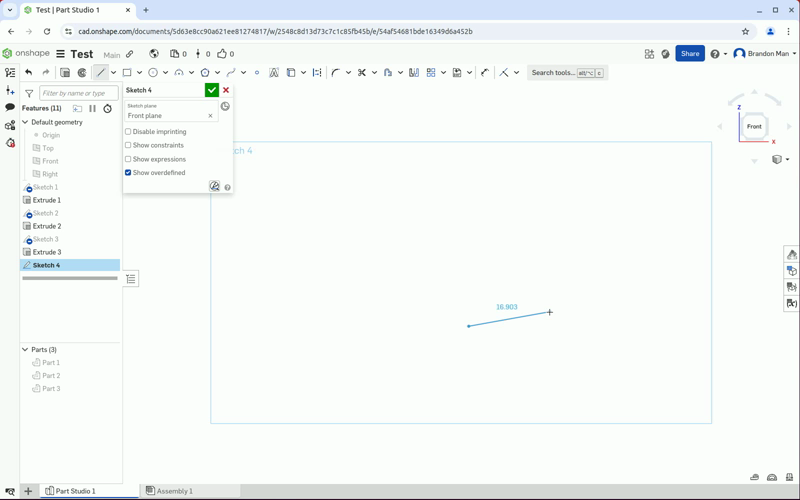
click(549, 311)
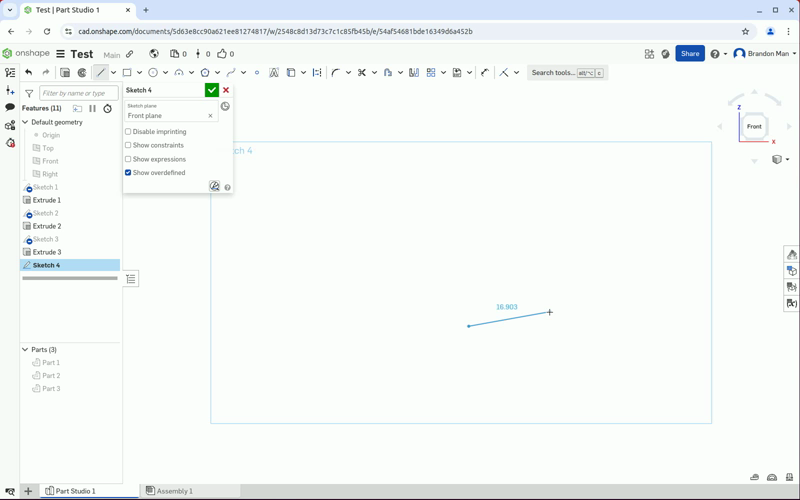
key_up(shift)
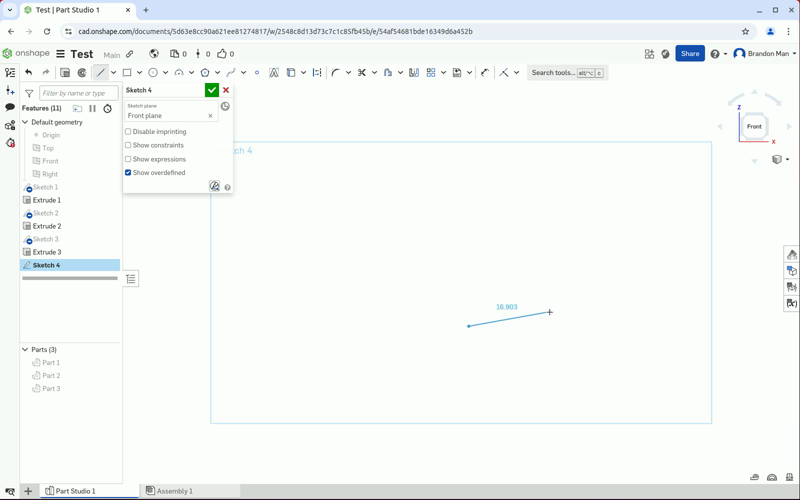
key(esc)
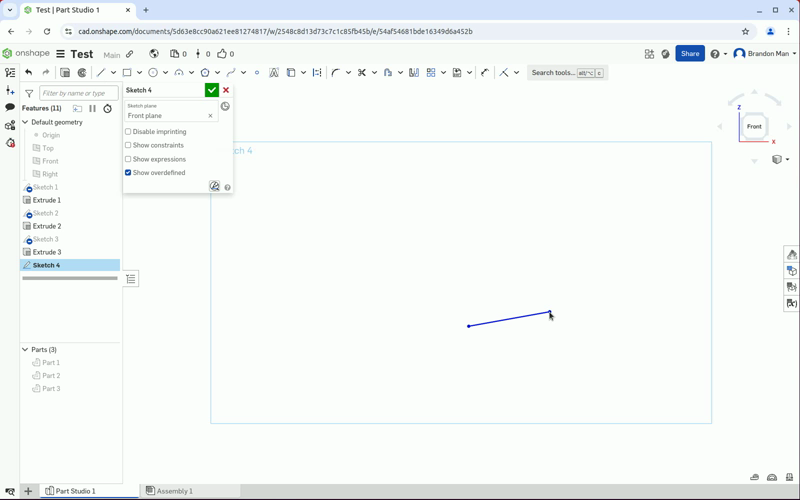
key(a)
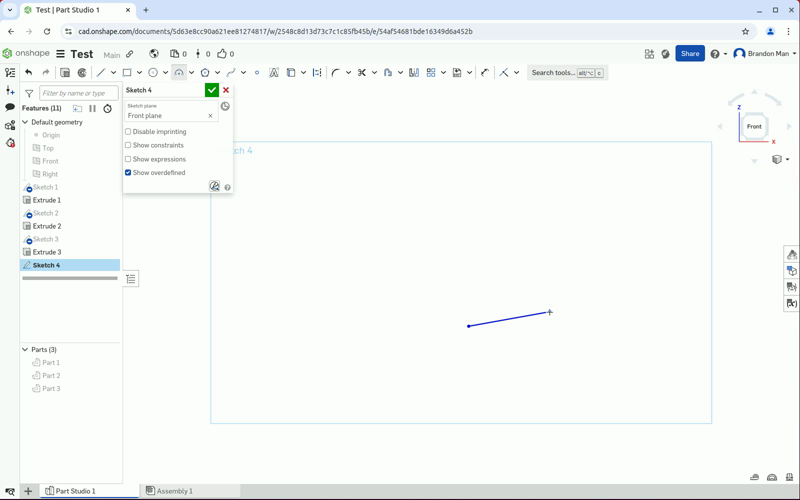
mouse_move(549, 311)
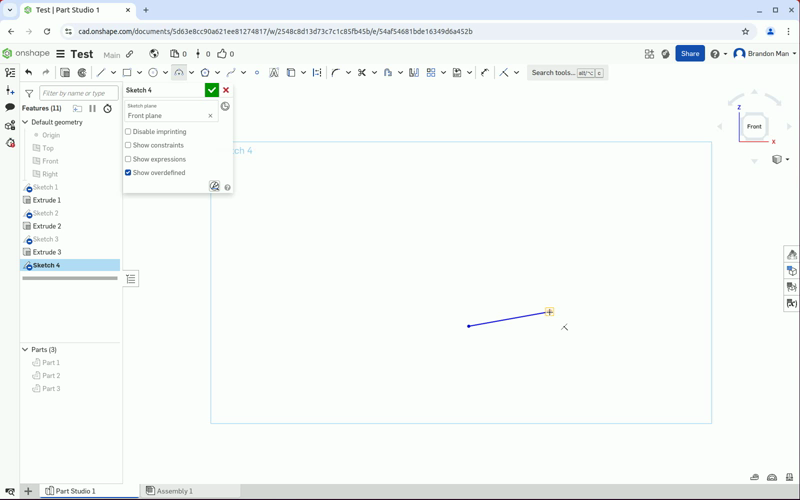
click(549, 311)
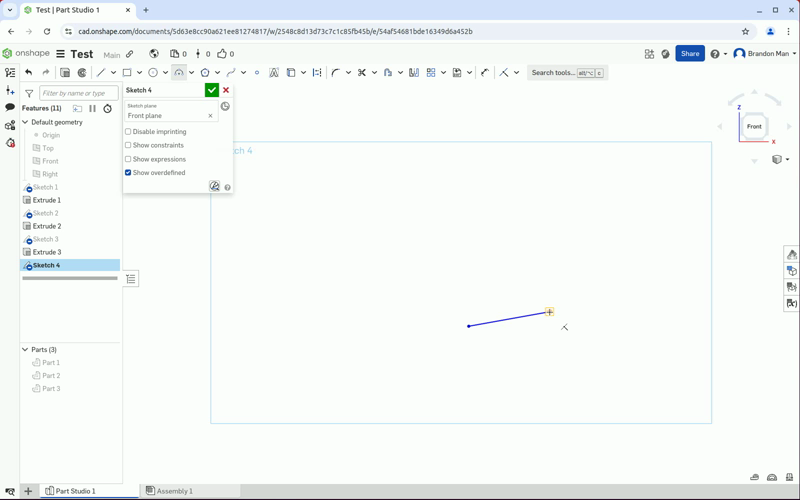
key_down(shift)
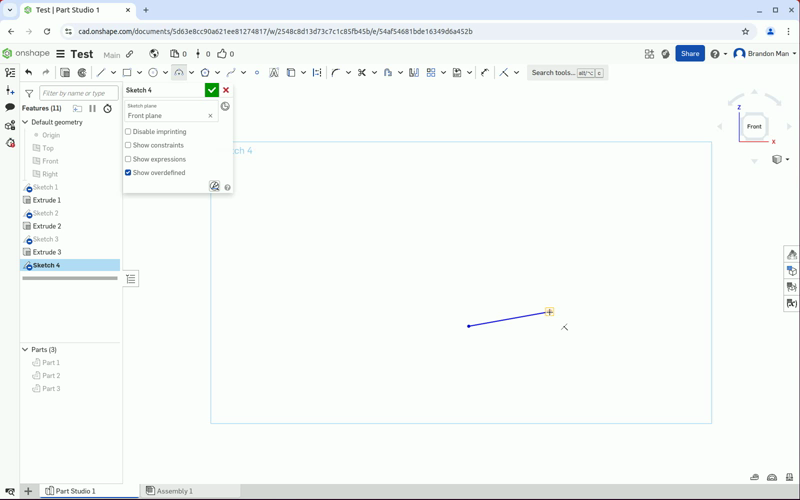
mouse_move(549, 253)
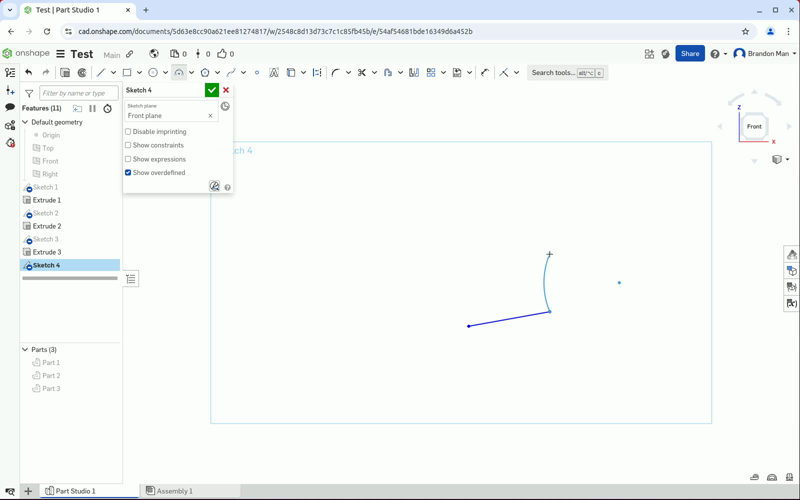
click(549, 253)
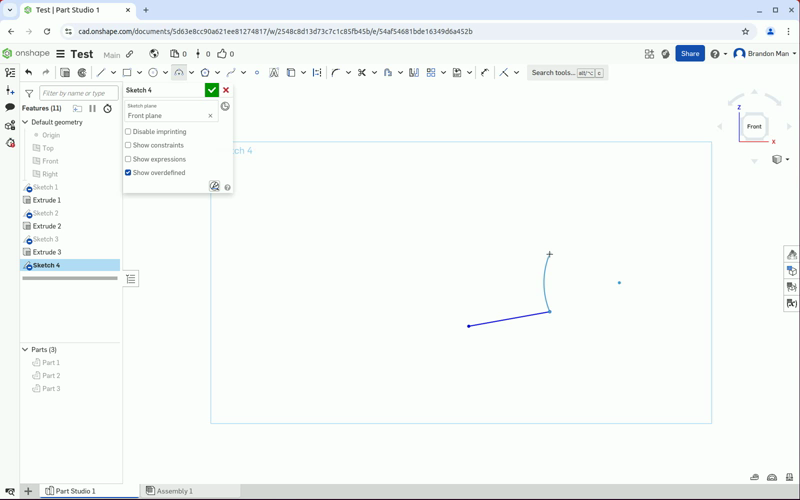
mouse_move(515, 282)
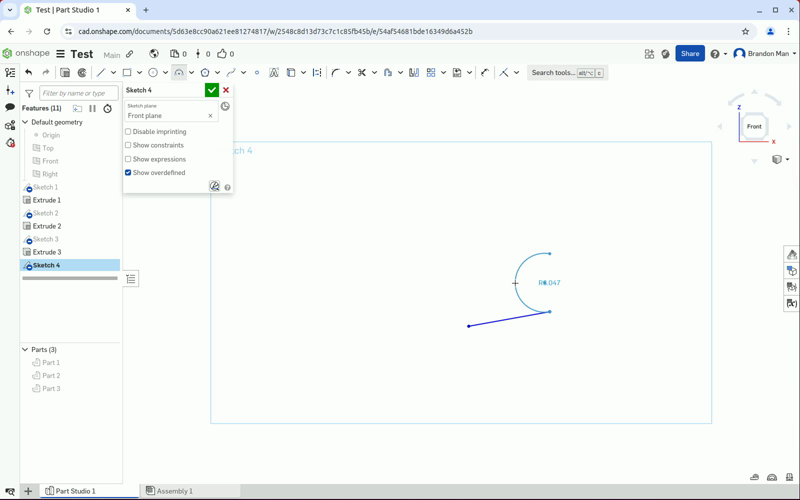
click(515, 282)
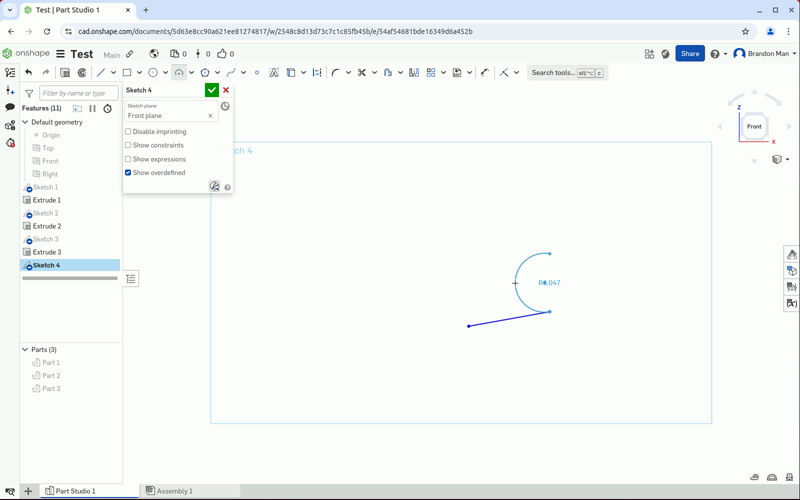
key_up(shift)
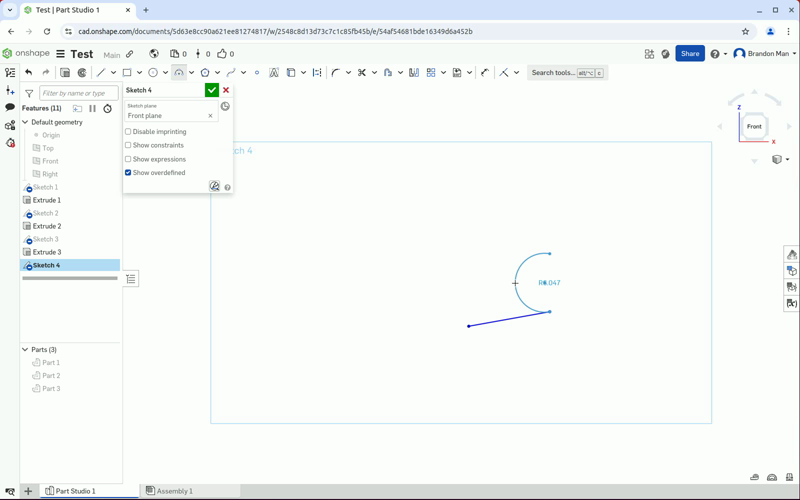
key(esc)
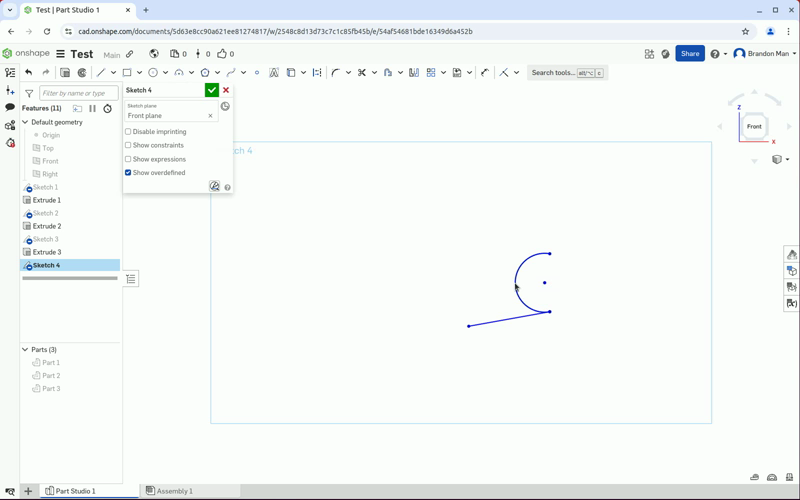
key(l)
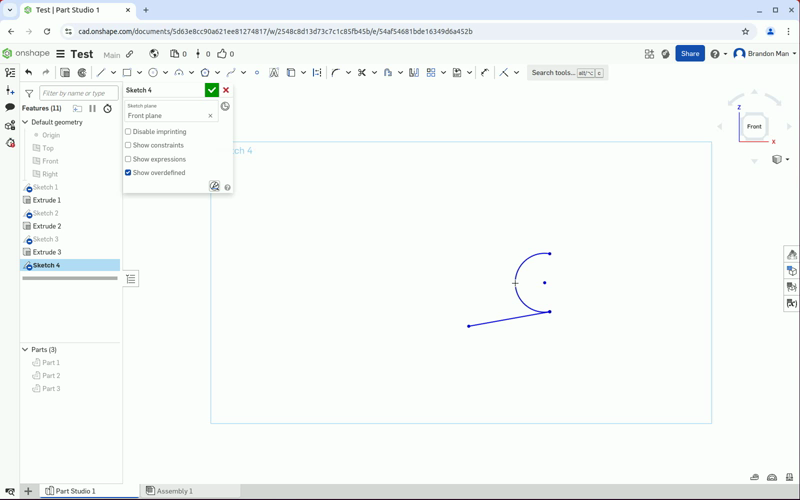
mouse_move(549, 253)
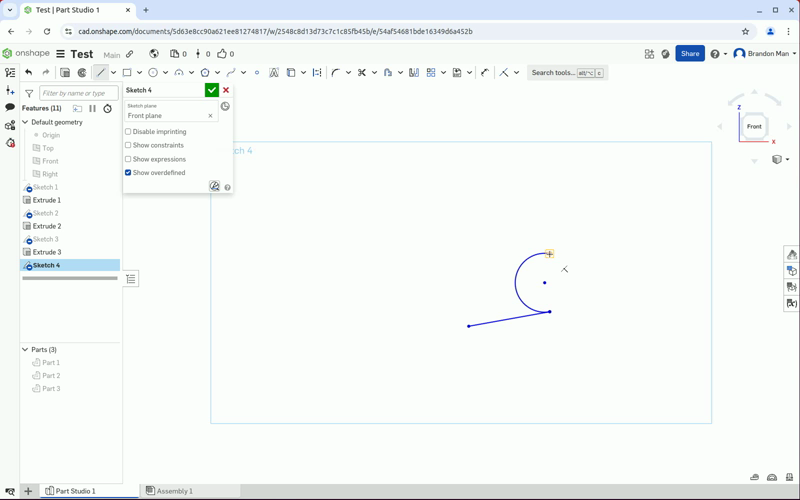
click(549, 253)
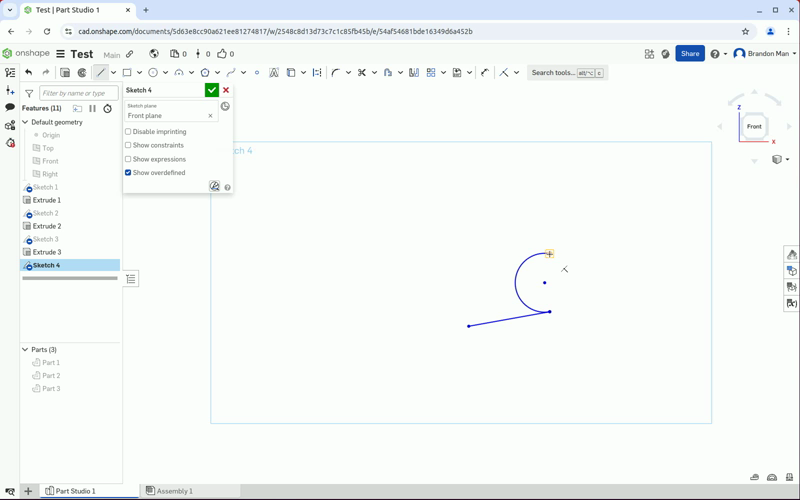
key_down(shift)
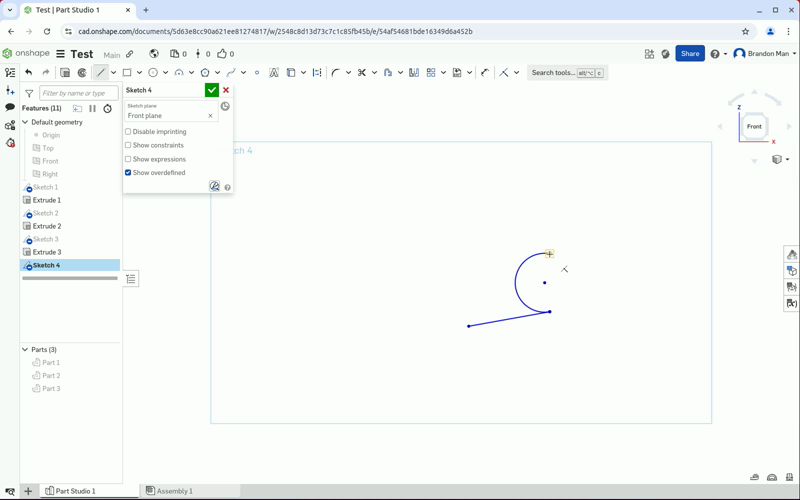
mouse_move(468, 239)
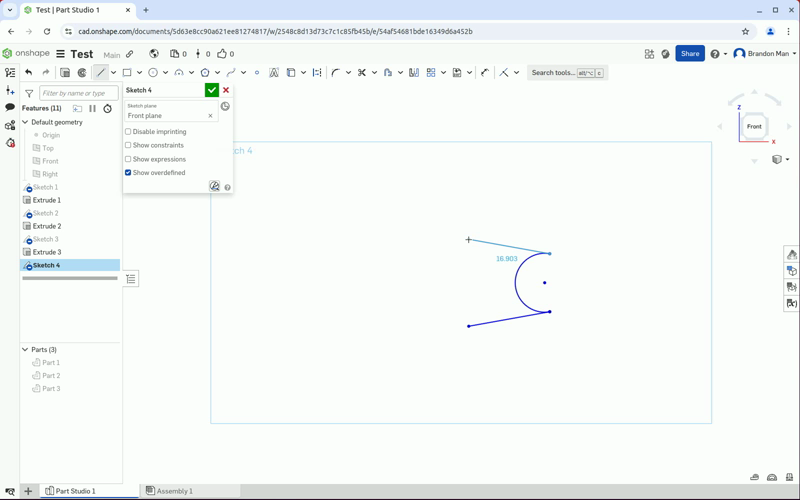
click(468, 239)
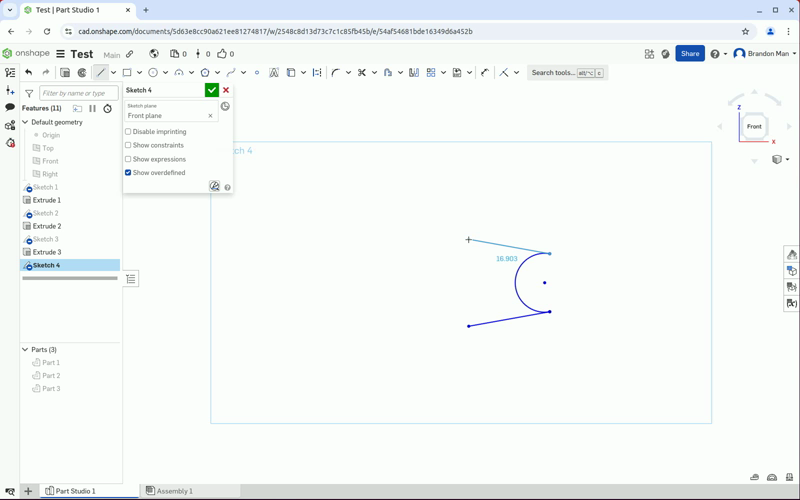
key_up(shift)
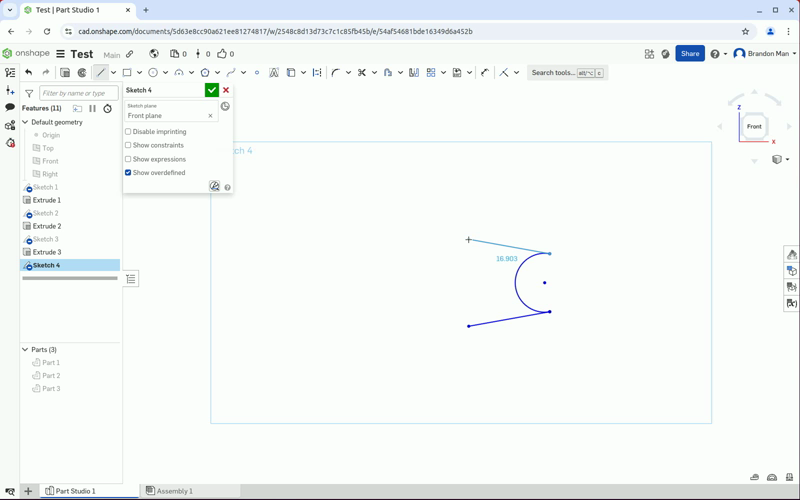
key(esc)
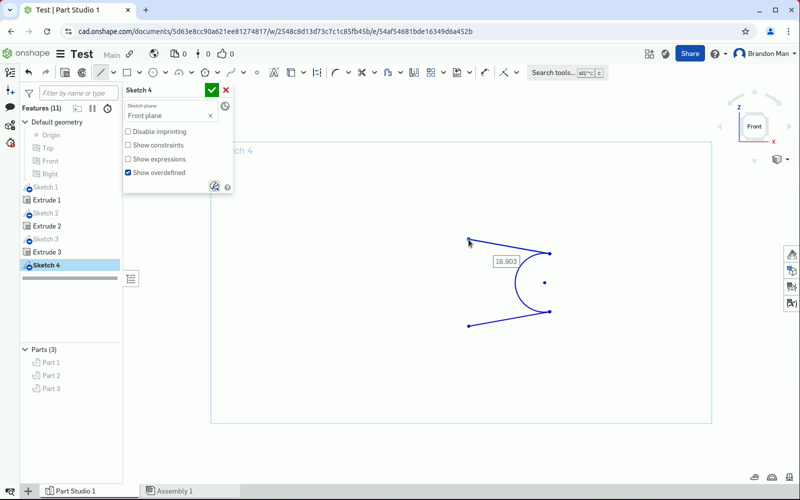
key(a)
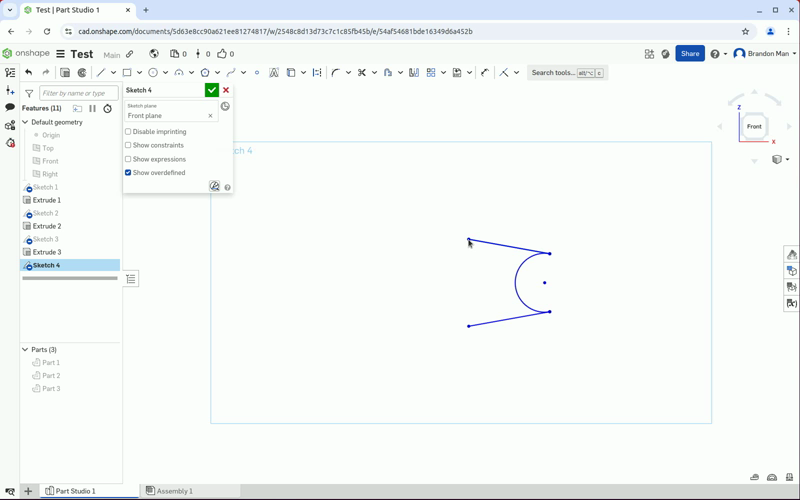
mouse_move(468, 239)
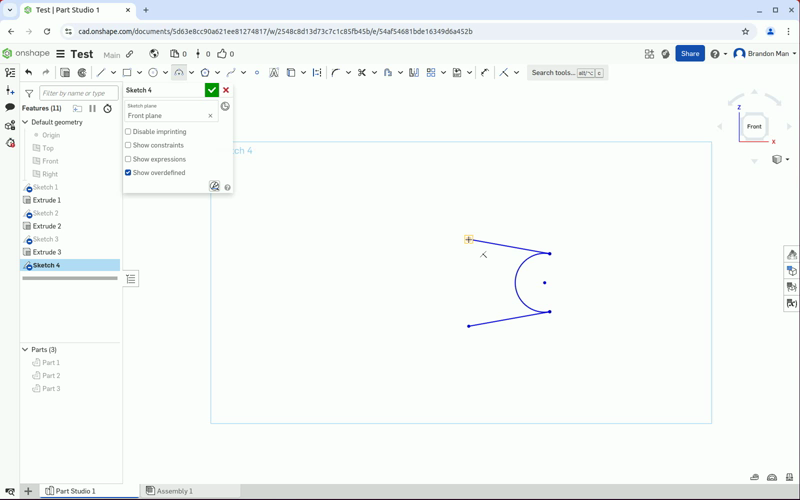
click(468, 239)
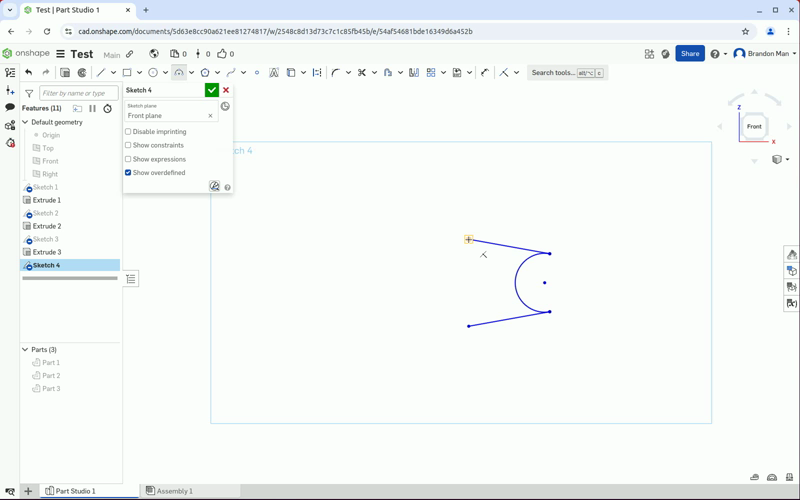
mouse_move(468, 326)
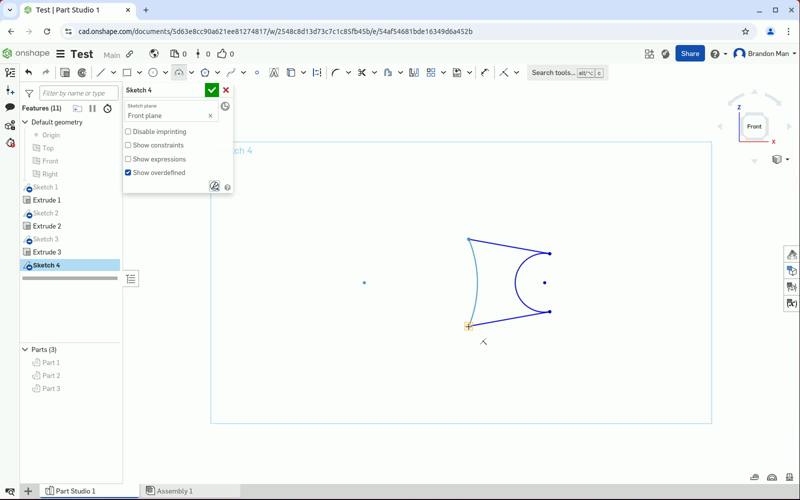
click(468, 326)
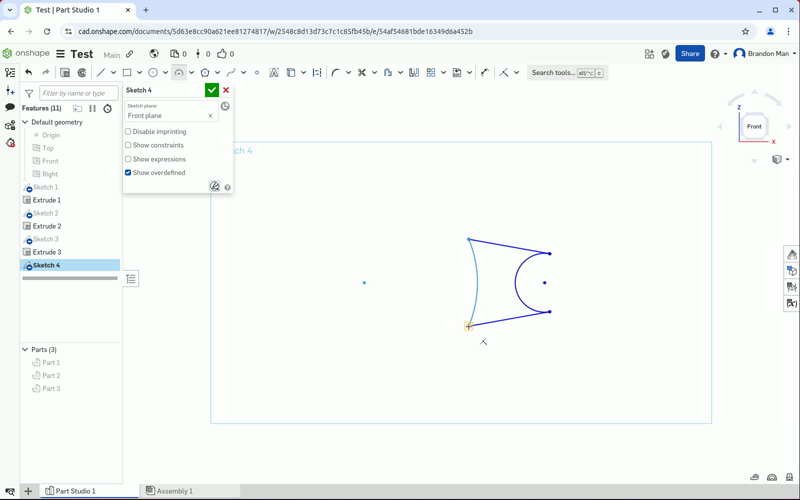
key_down(shift)
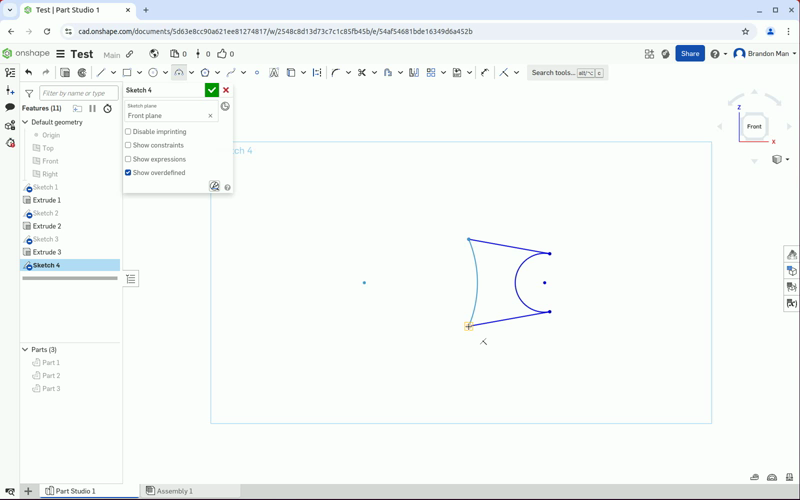
mouse_move(505, 282)
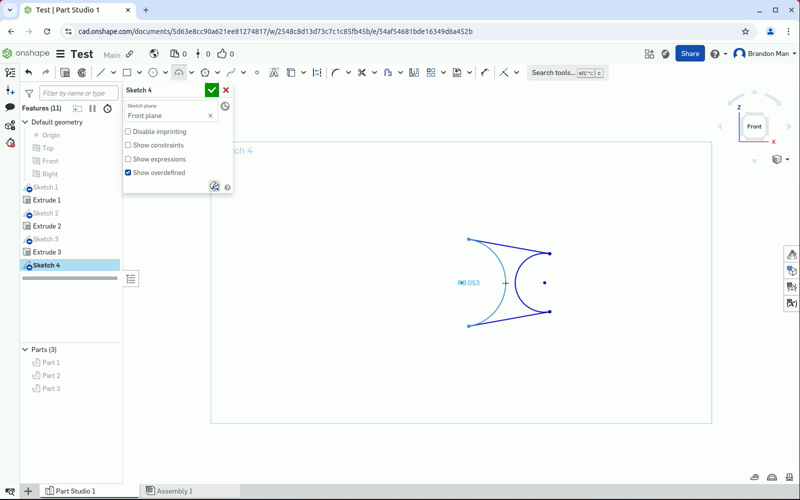
click(505, 282)
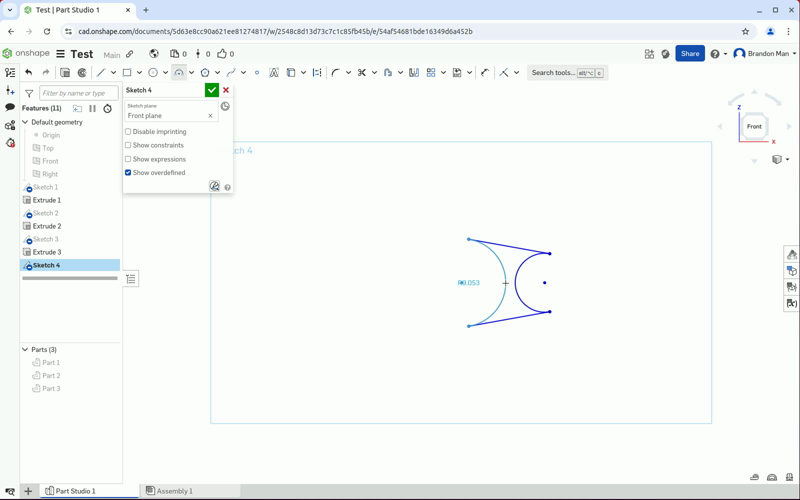
key_up(shift)
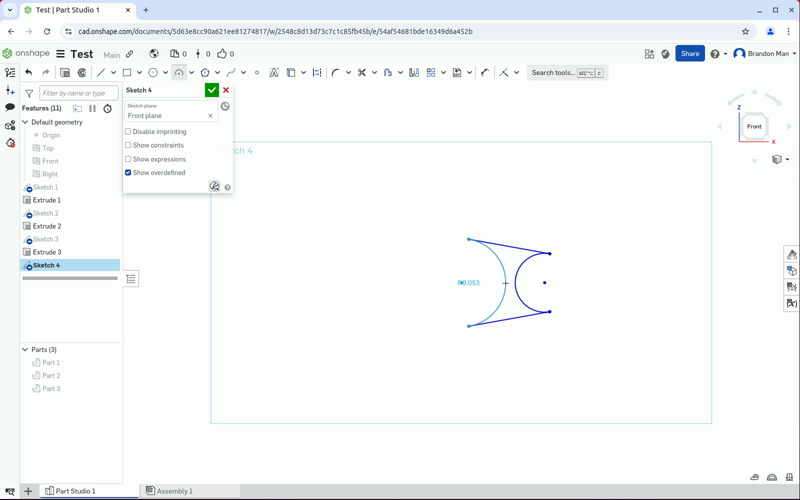
key(esc)
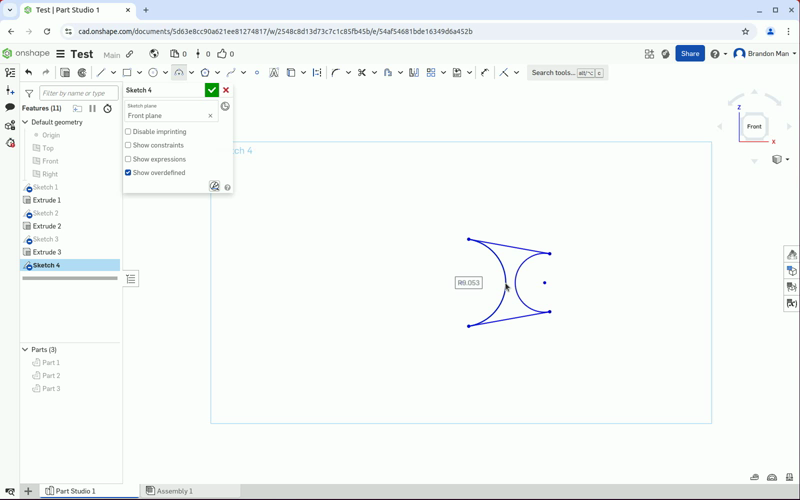
mouse_move(527, 251)
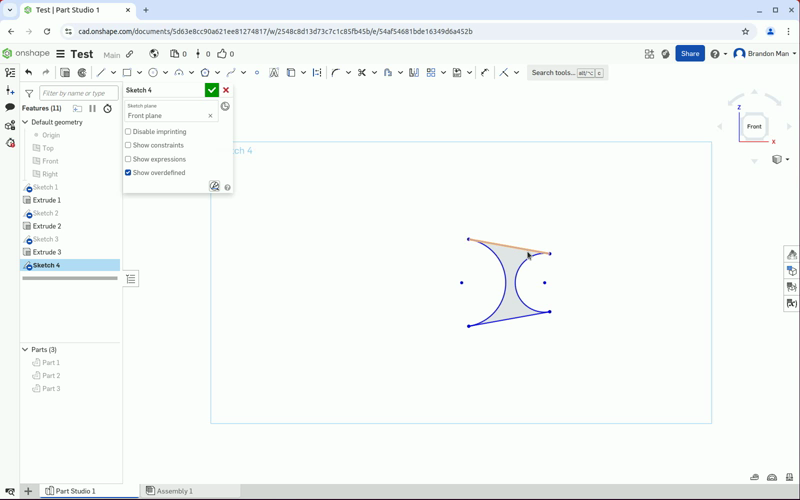
click(527, 251)
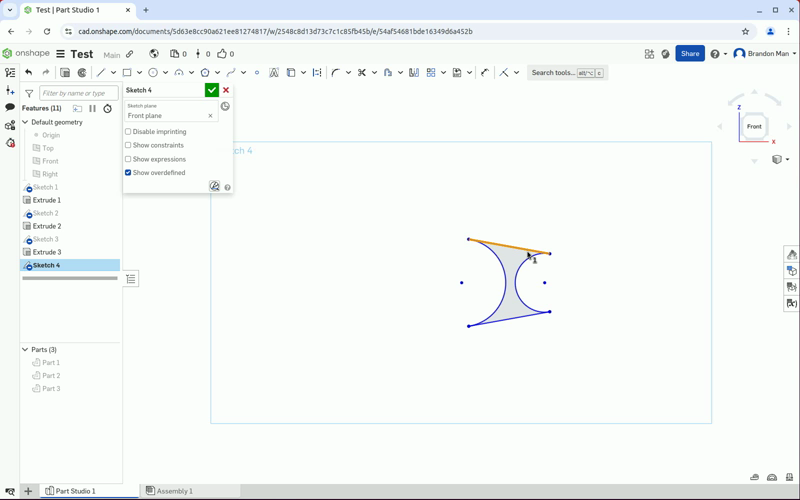
mouse_move(73, 352)
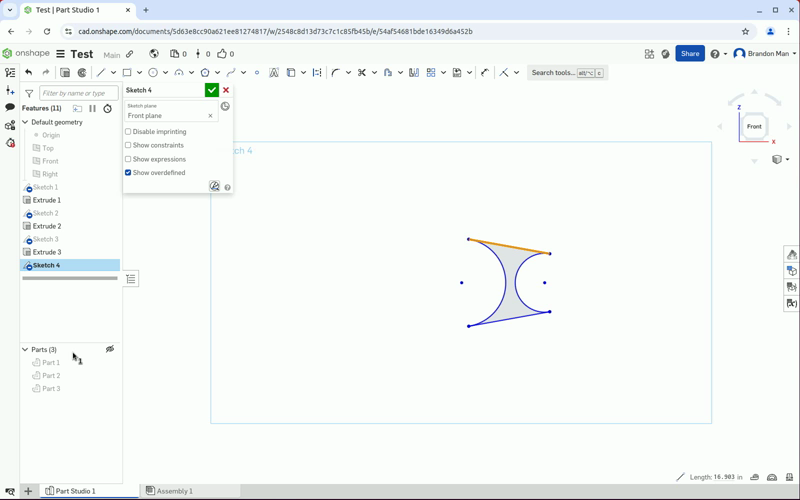
key(shift+y)
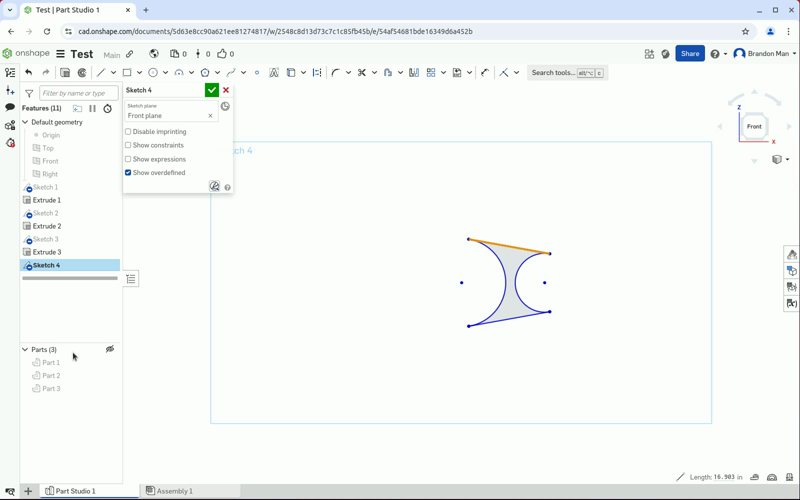
key(shift+e)
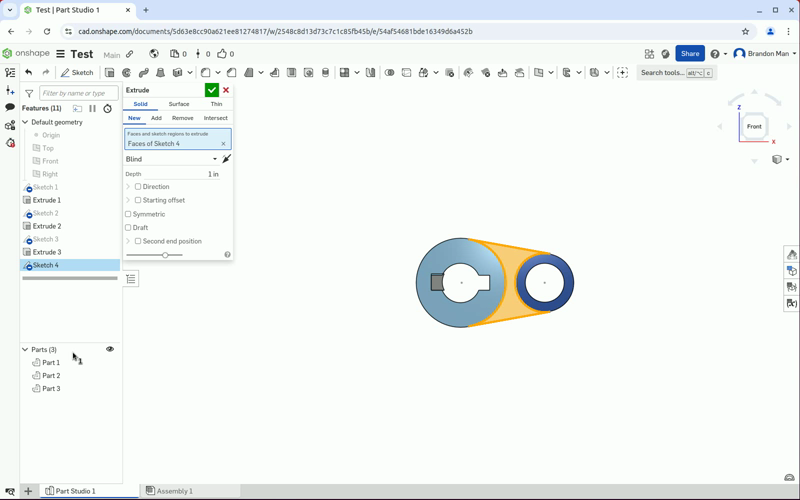
mouse_move(143, 106)
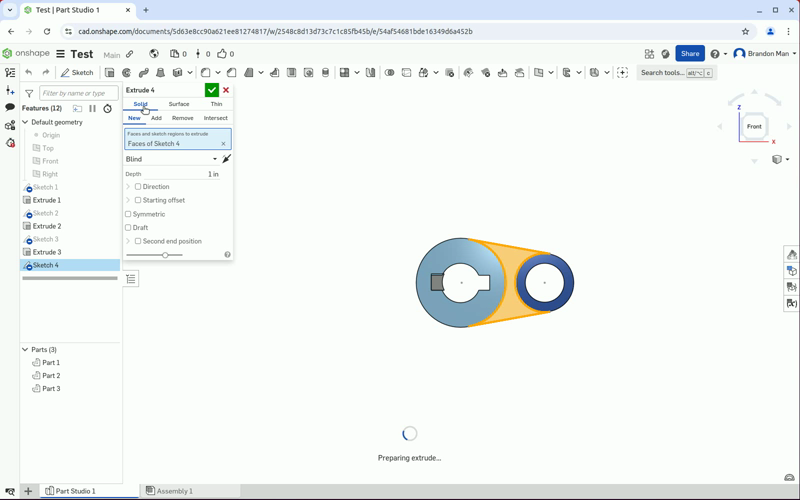
click(143, 106)
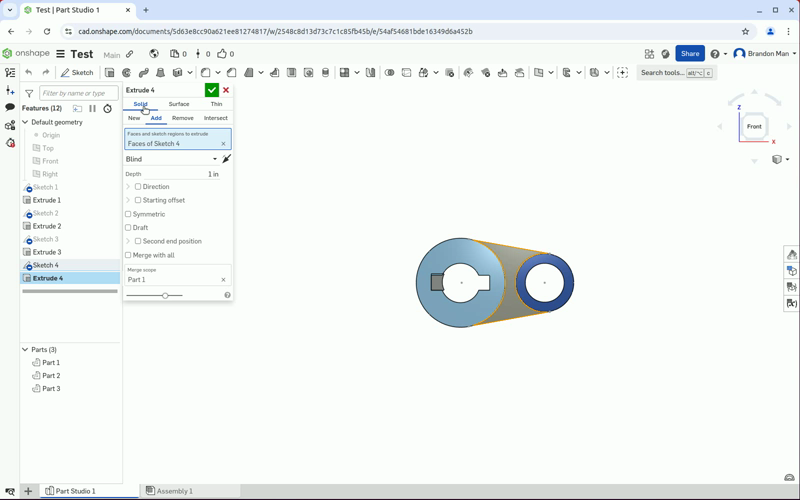
mouse_move(137, 120)
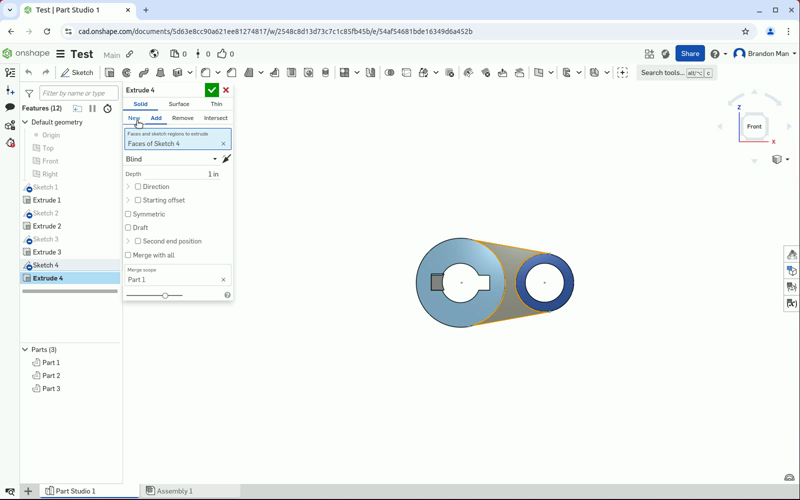
click(137, 120)
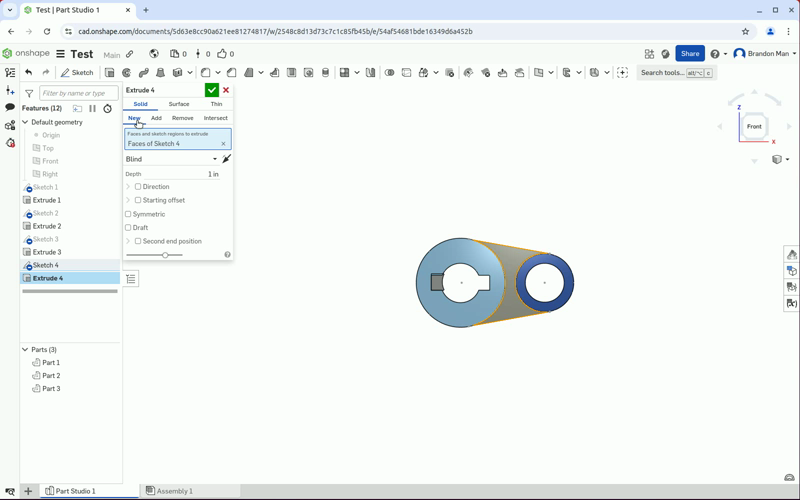
key(tab, 4)
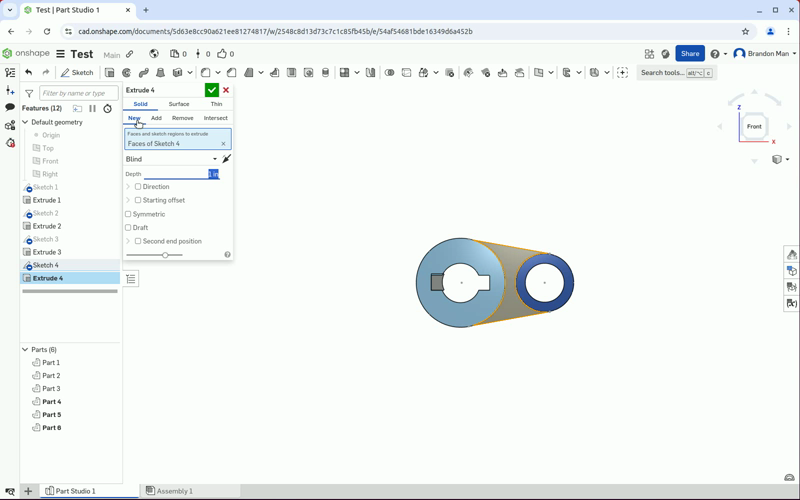
text(7.943)
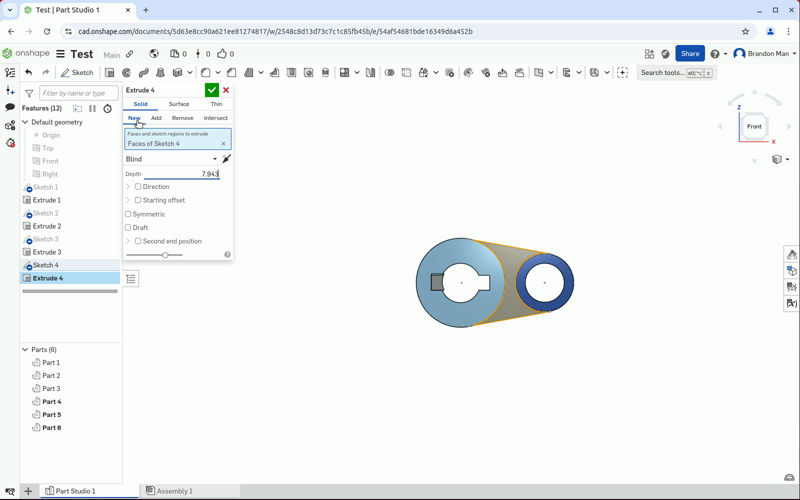
key(enter)
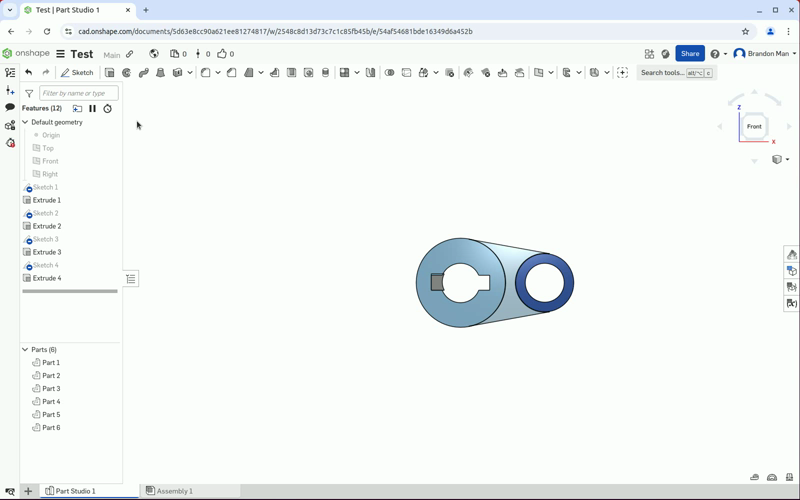
key(shift+h)
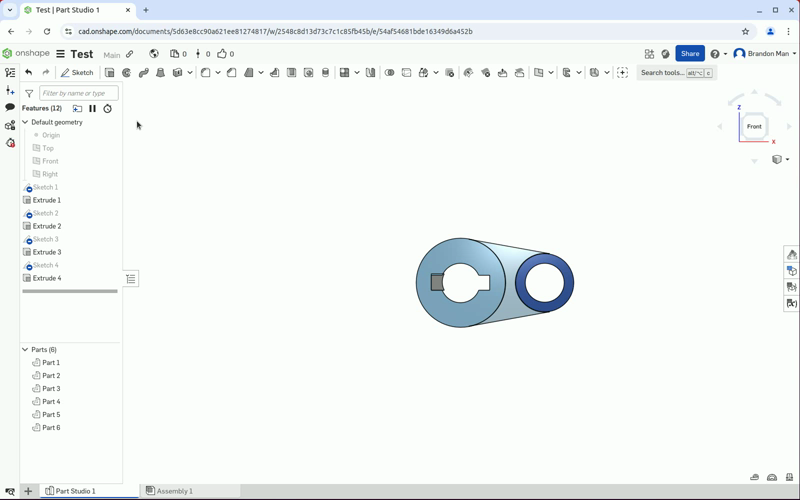
key(shift+h)
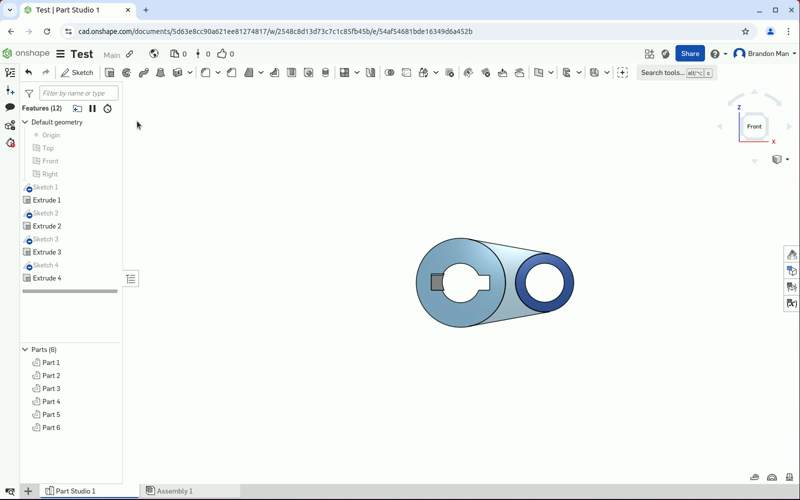
mouse_move(73, 189)
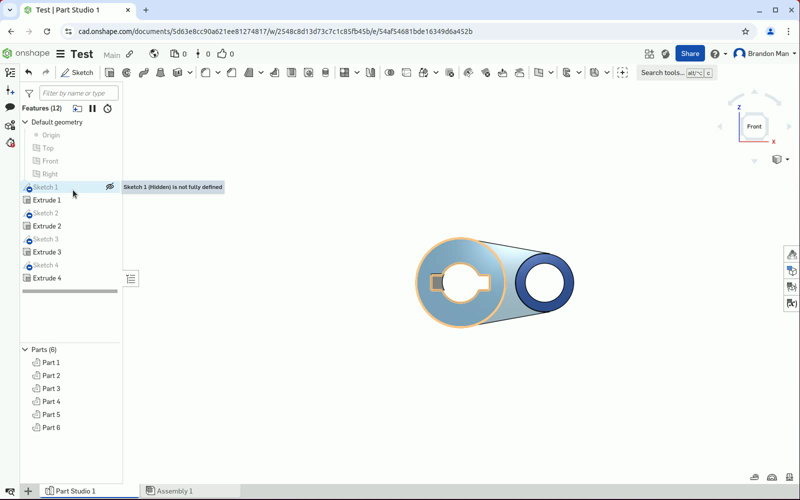
click(73, 189)
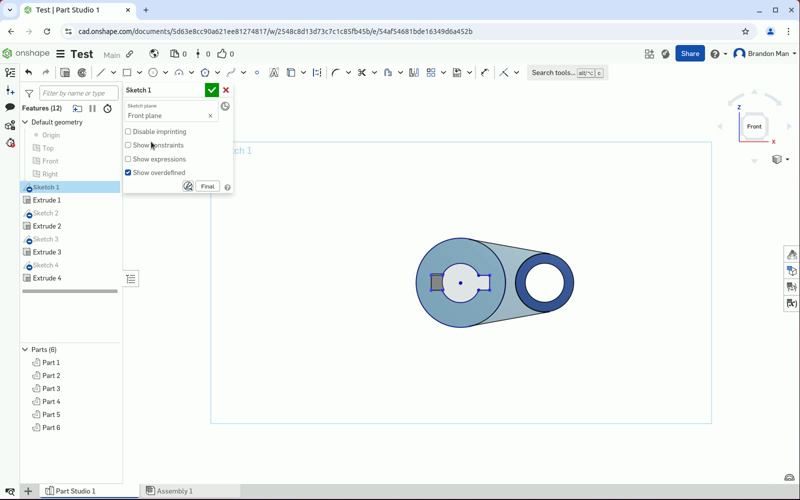
mouse_move(229, 92)
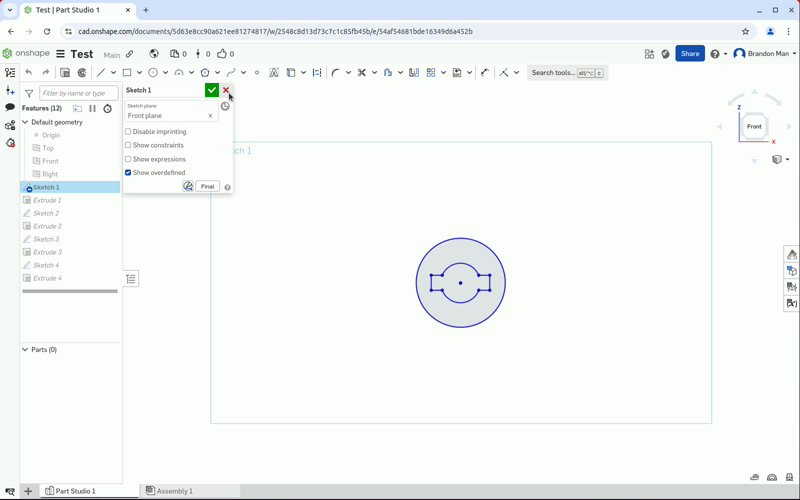
click(229, 92)
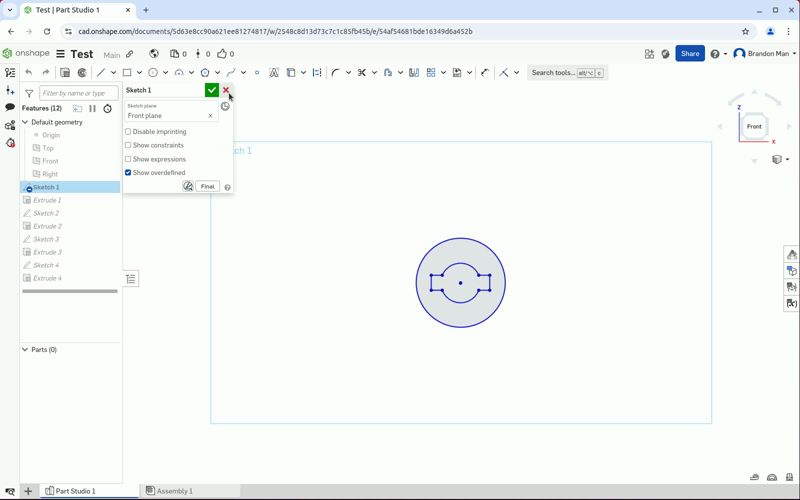
key(shift+s)
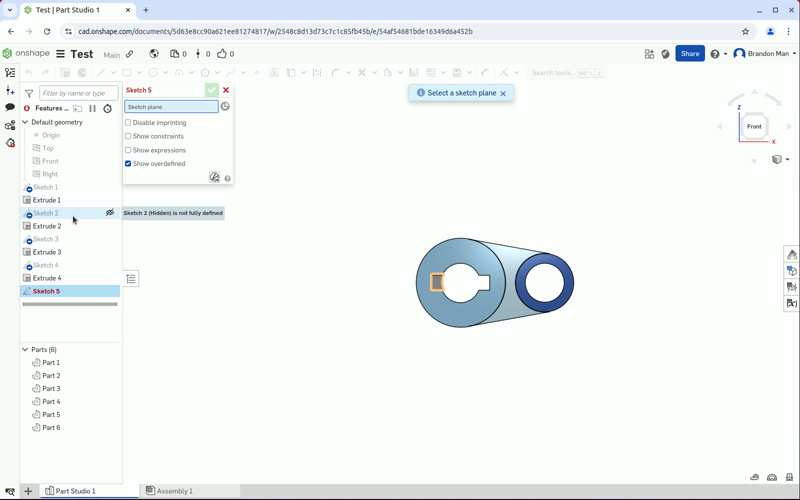
scroll(3)
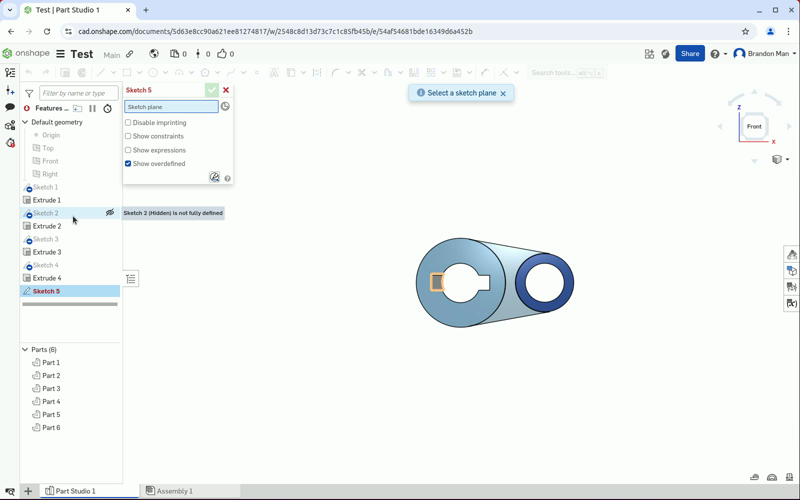
mouse_move(73, 163)
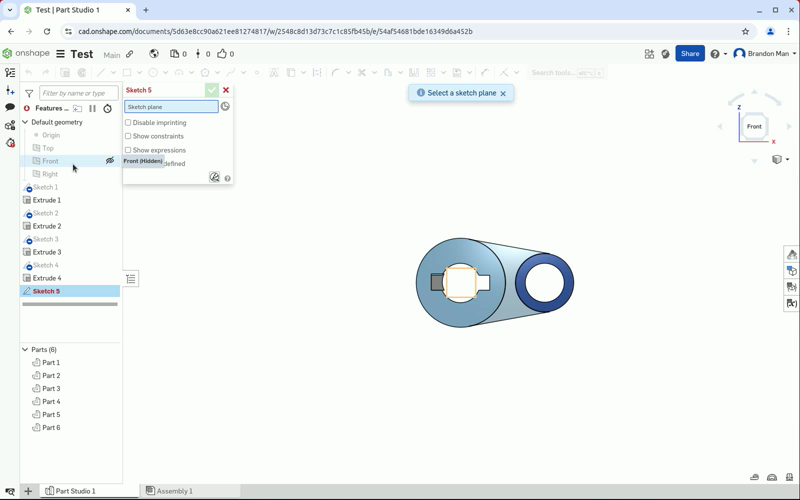
click(73, 163)
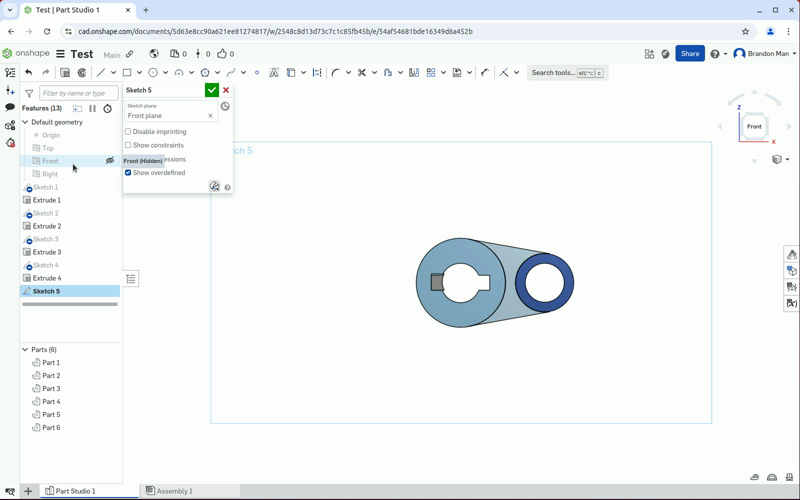
mouse_move(73, 352)
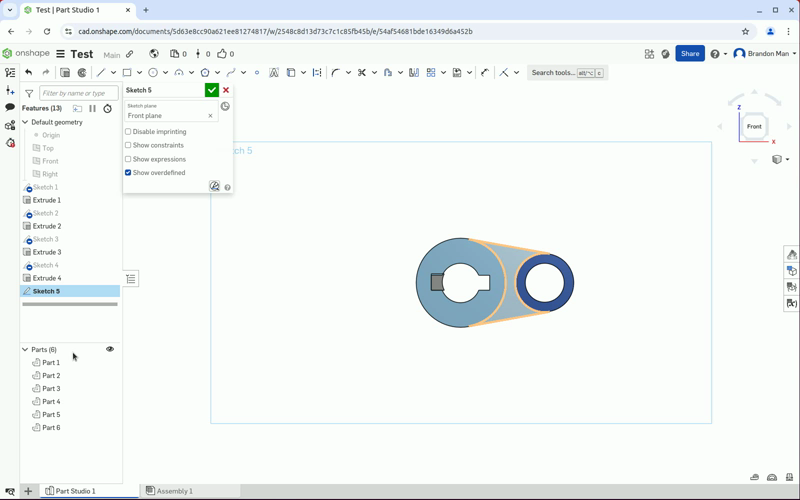
key(y)
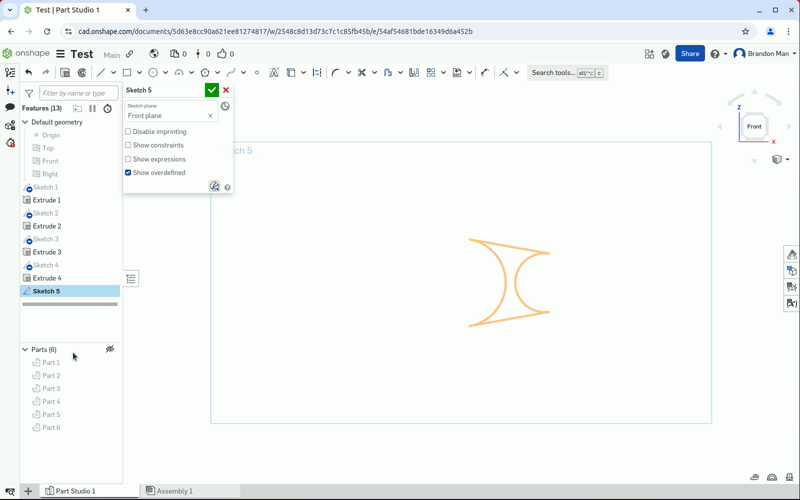
key(c)
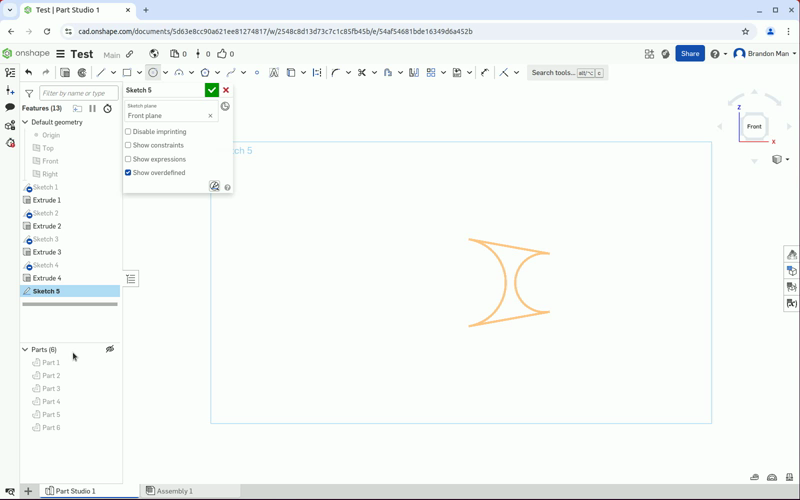
key_down(shift)
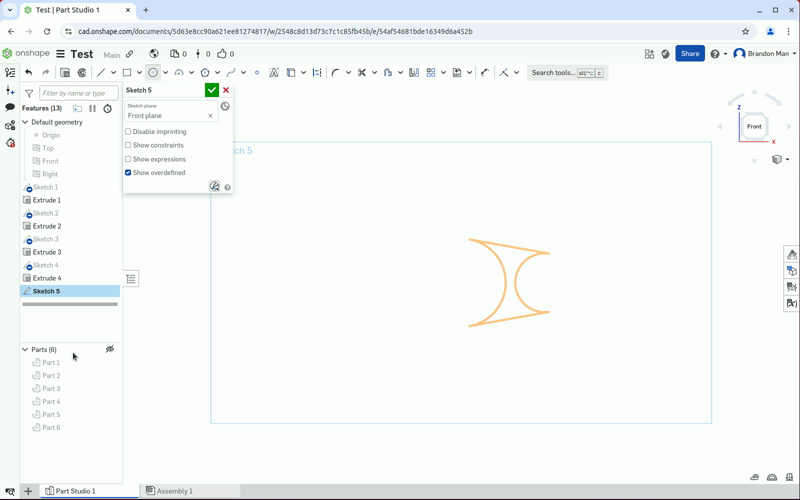
mouse_move(460, 282)
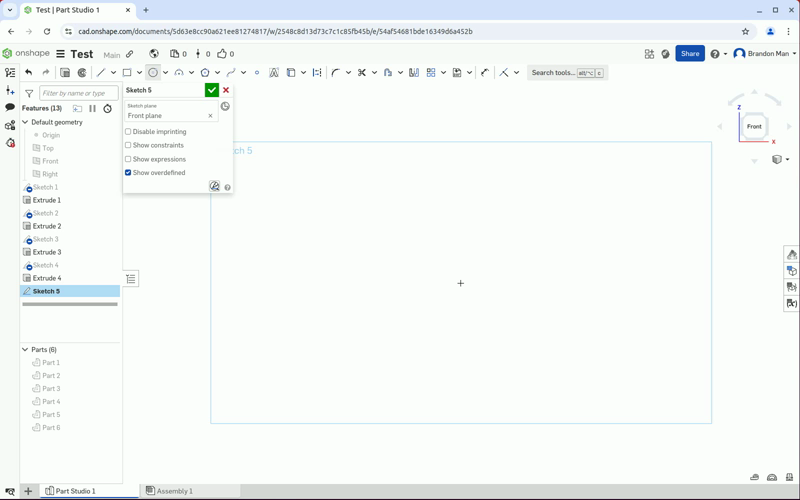
click(460, 282)
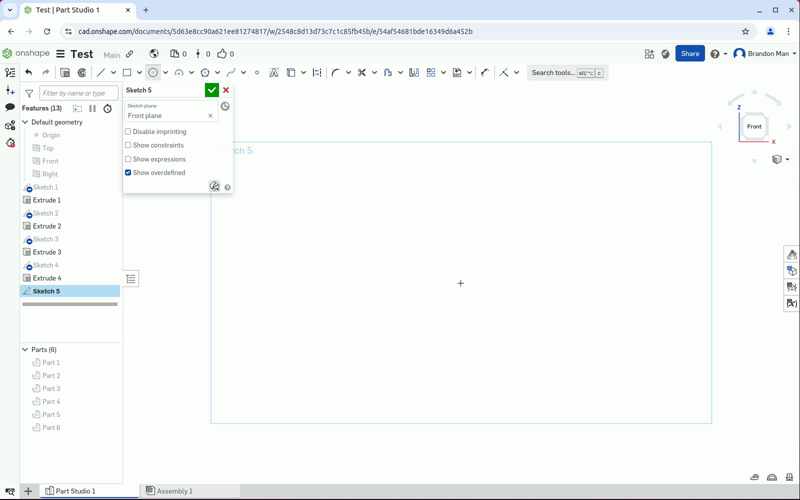
key_up(shift)
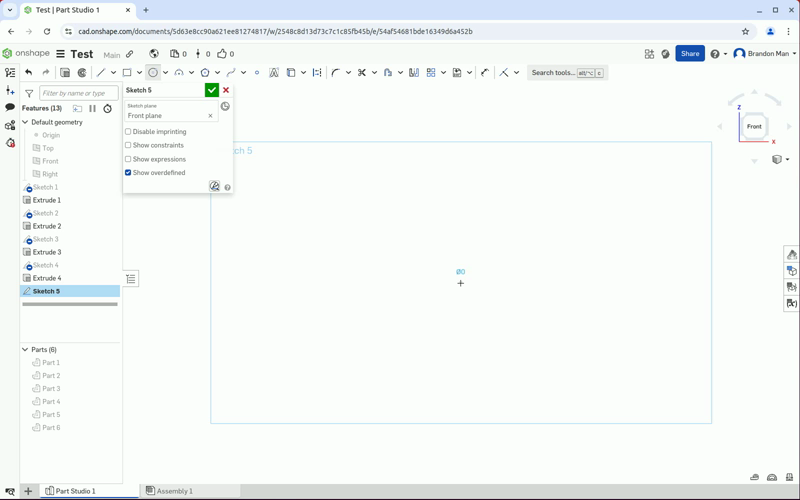
mouse_move(505, 282)
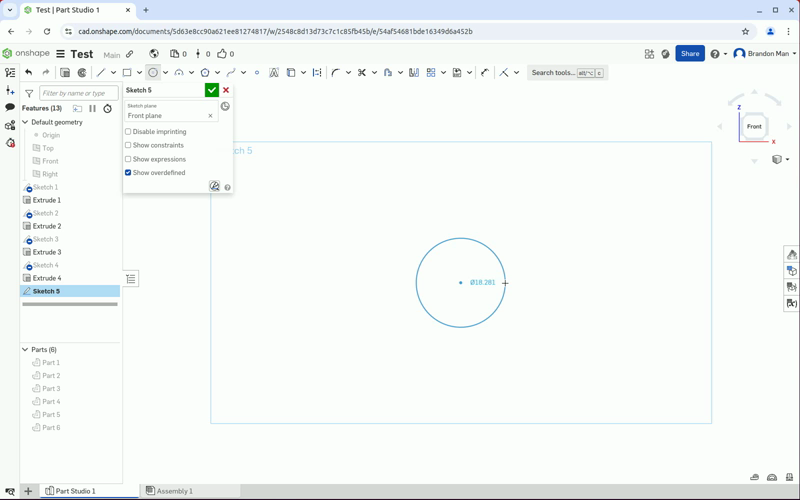
click(505, 282)
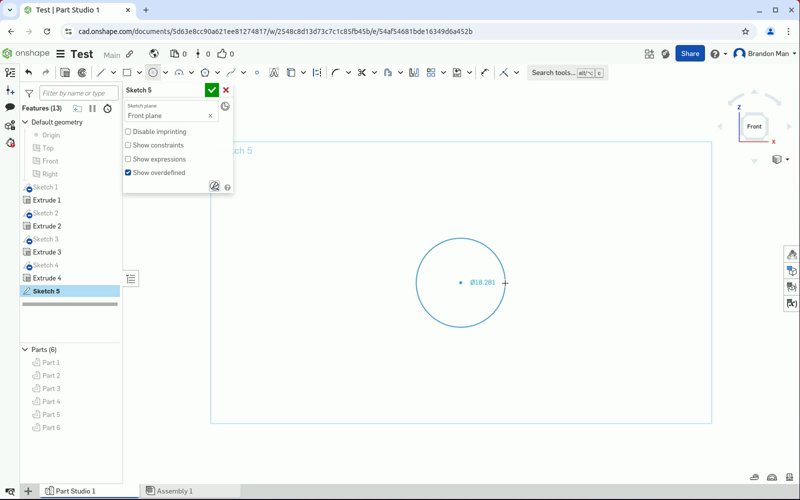
key(esc)
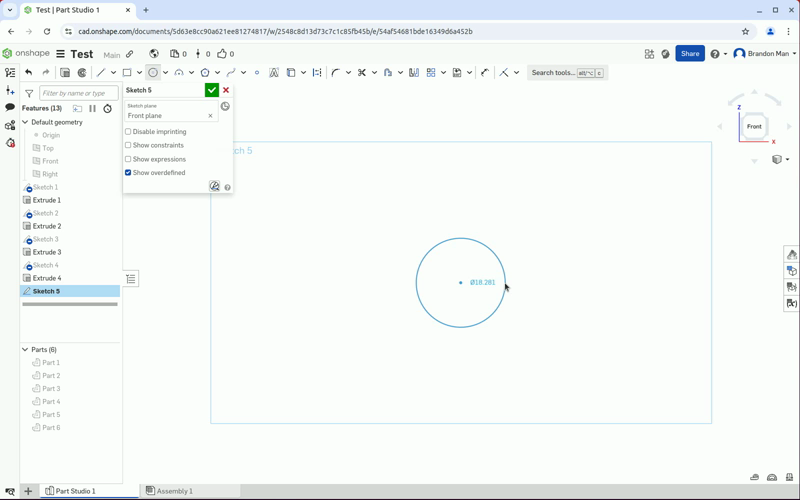
key(l)
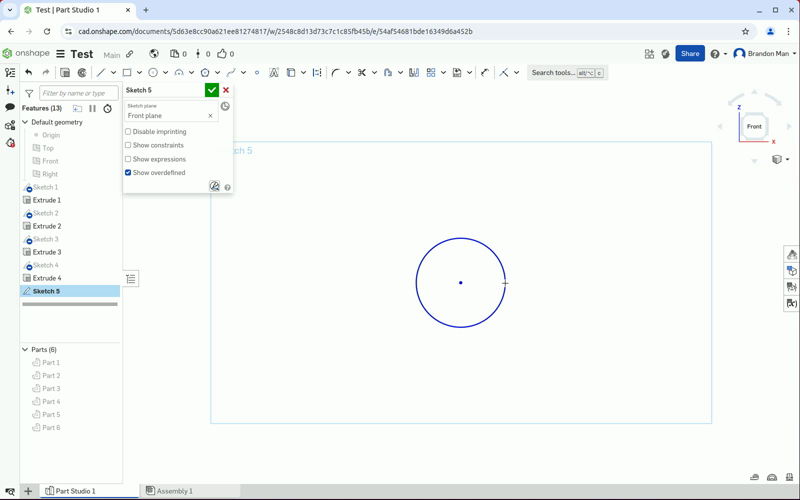
key_down(shift)
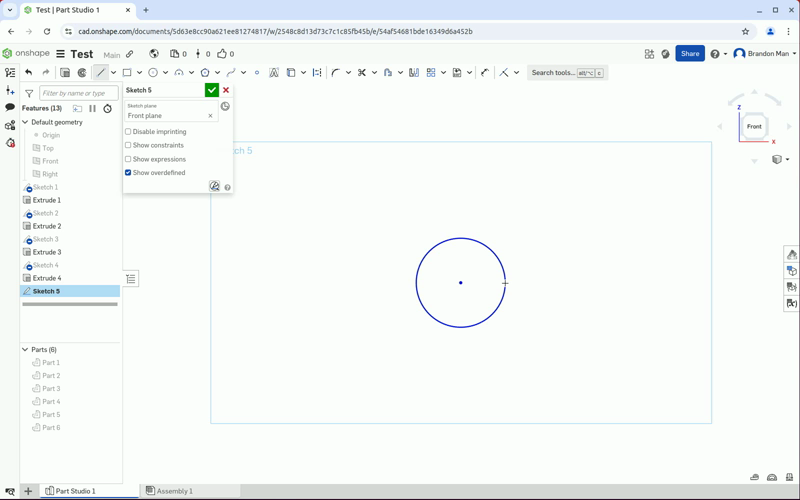
mouse_move(431, 290)
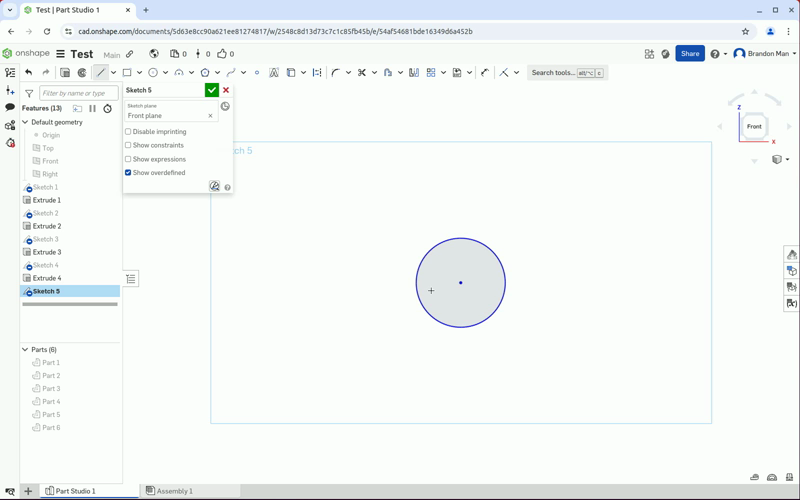
click(431, 290)
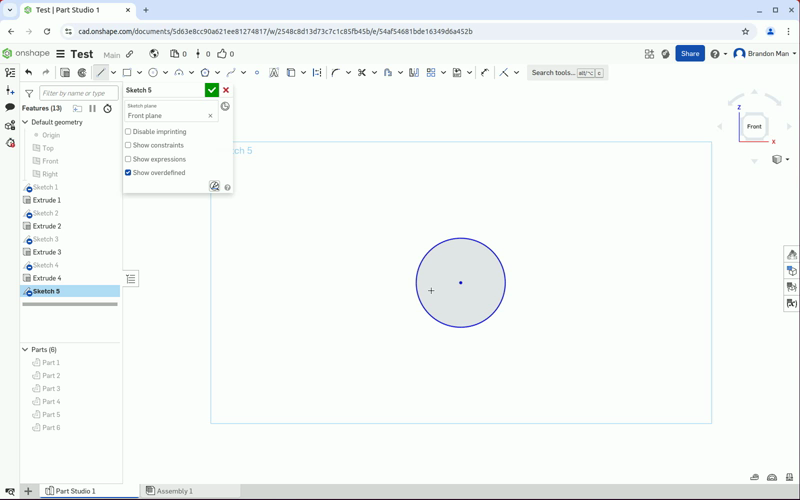
key_up(shift)
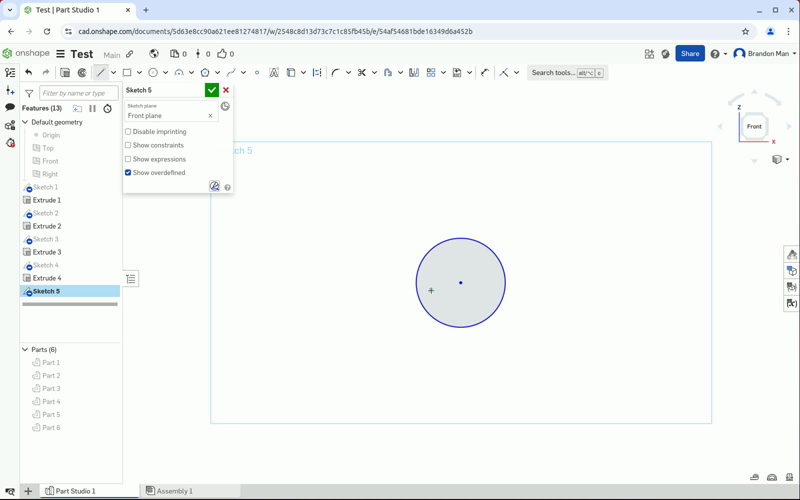
key_down(shift)
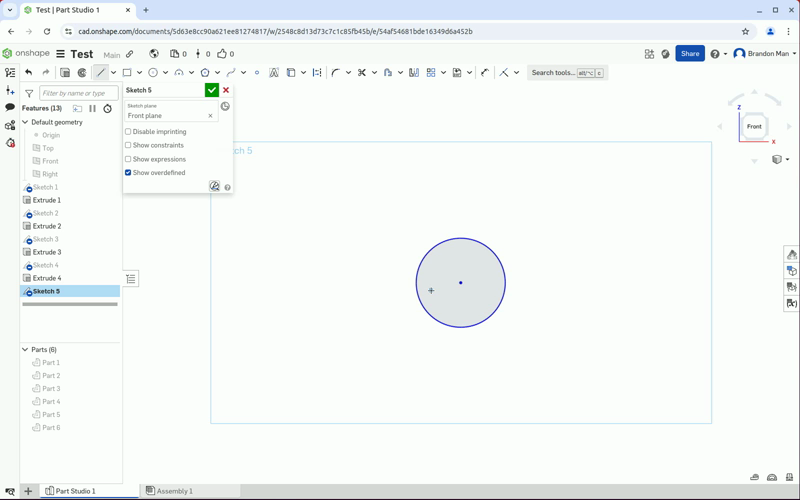
mouse_move(461, 290)
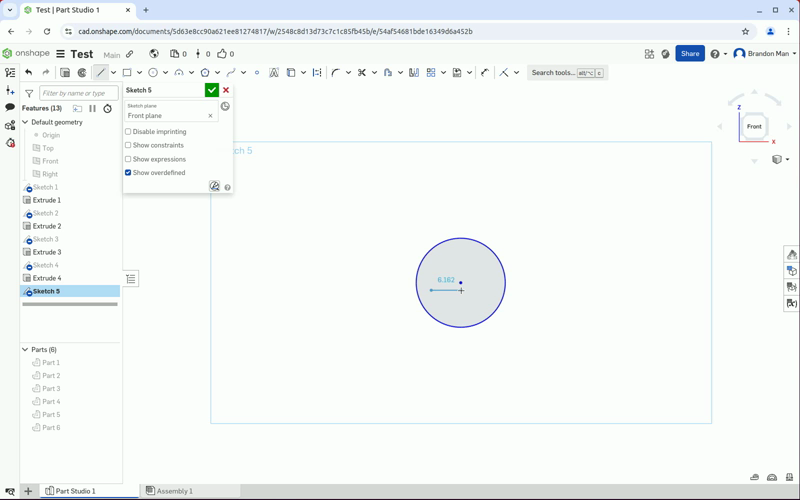
mouse_move(442, 290)
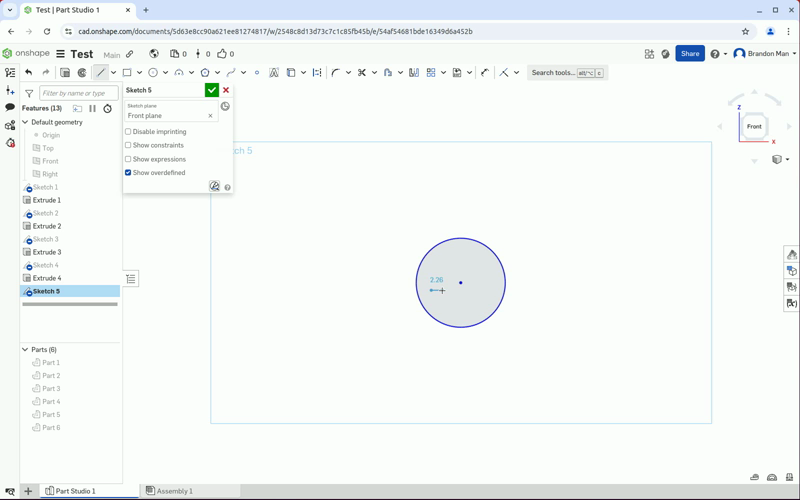
click(442, 290)
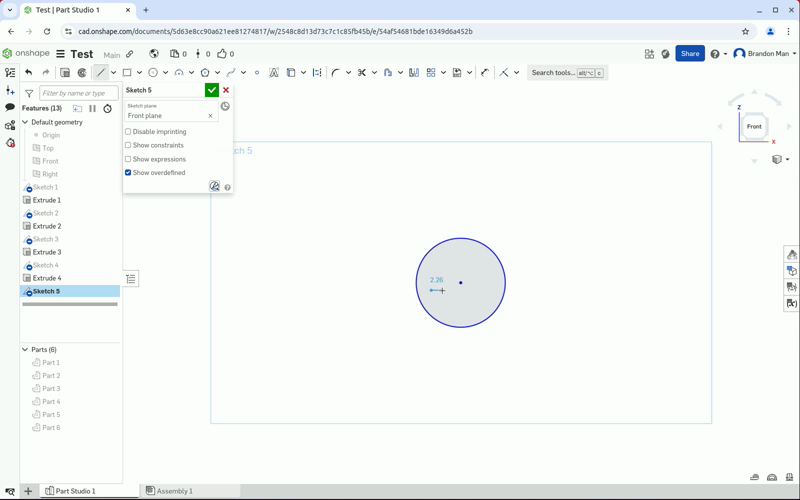
key_up(shift)
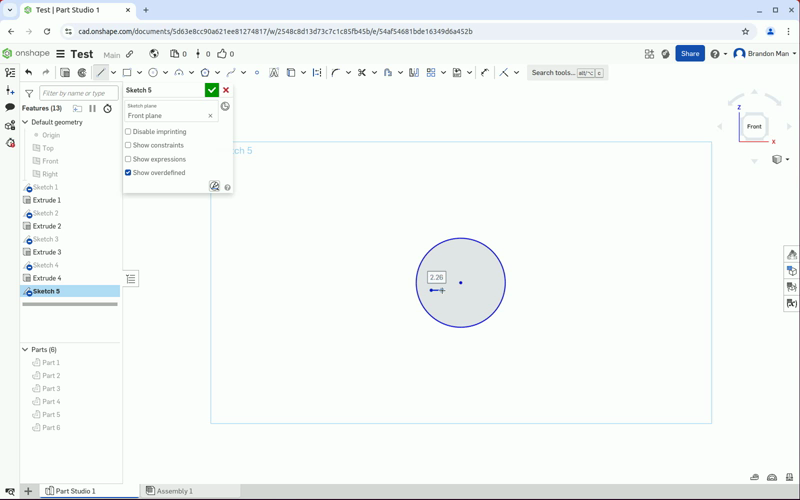
key(esc)
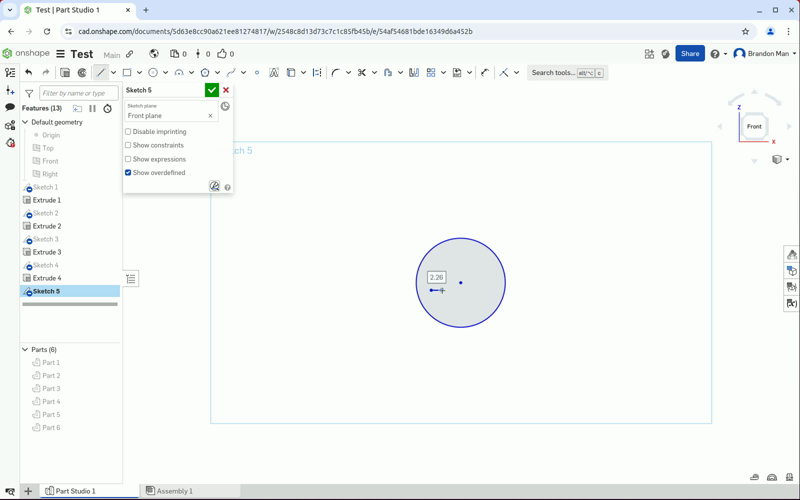
key(a)
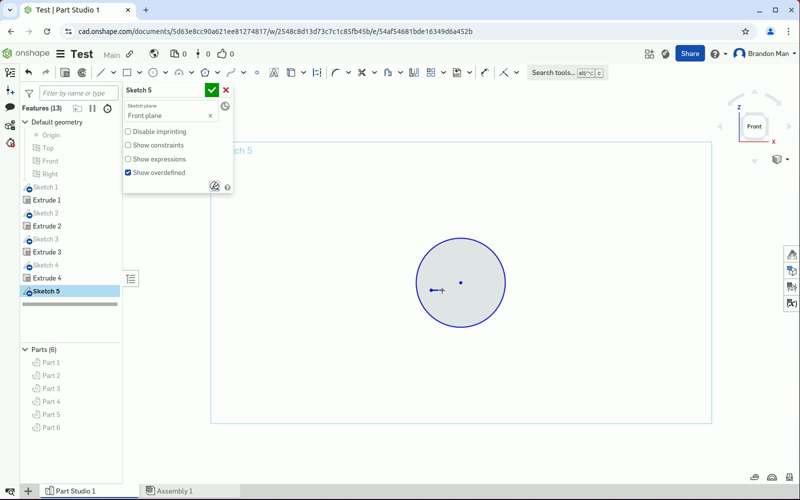
mouse_move(442, 290)
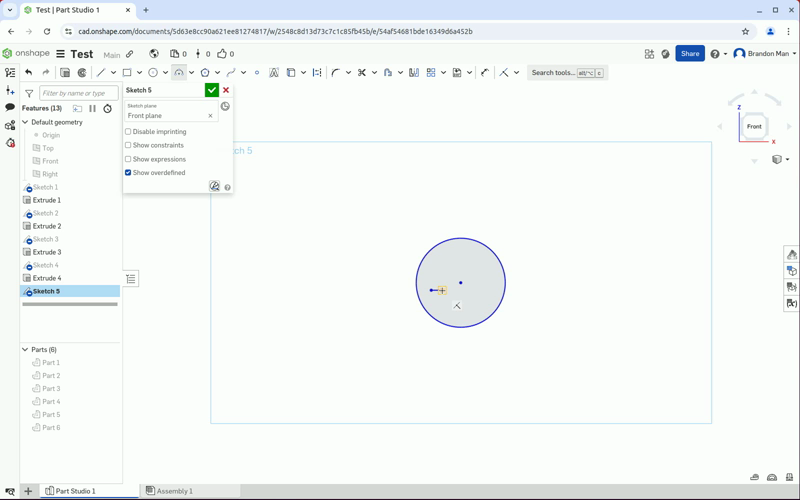
click(442, 290)
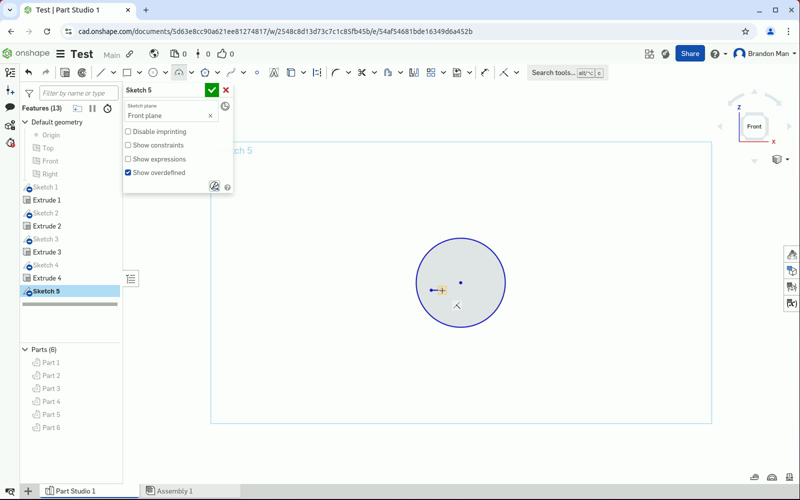
key_down(shift)
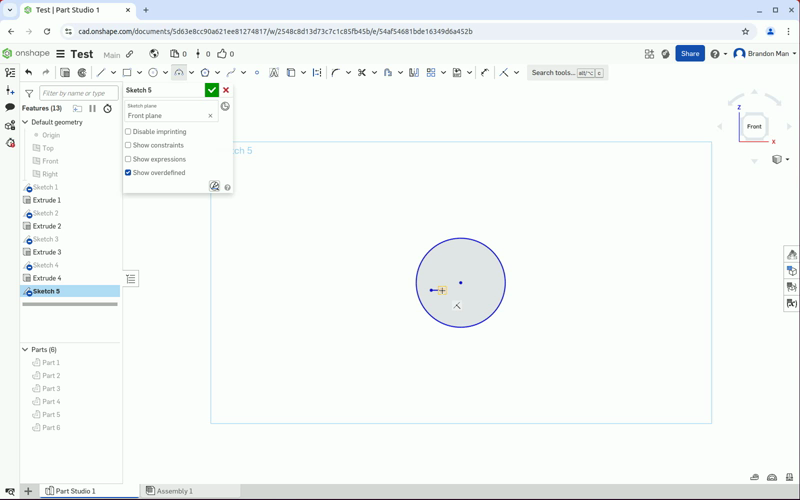
mouse_move(478, 290)
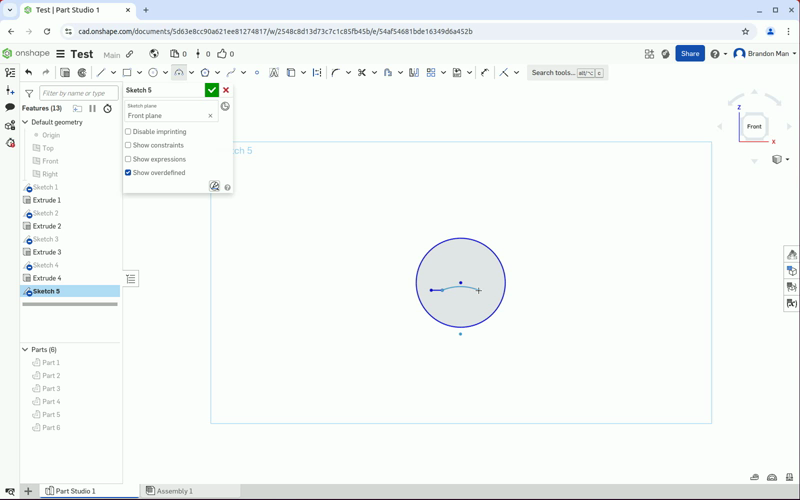
click(478, 290)
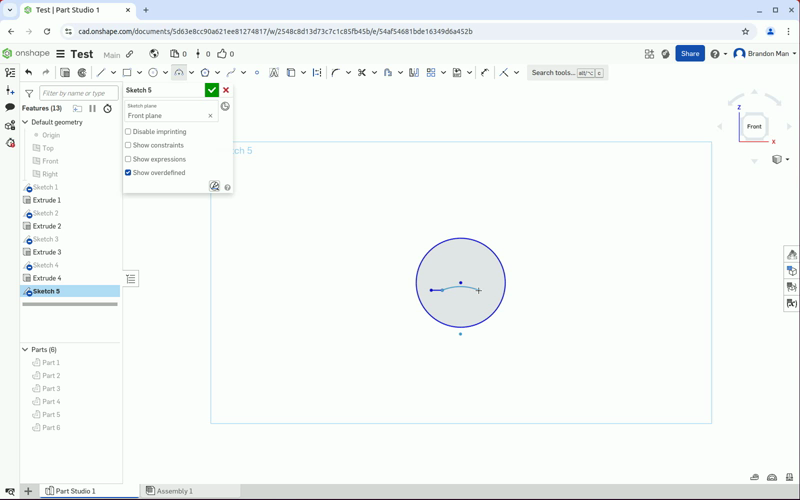
mouse_move(460, 302)
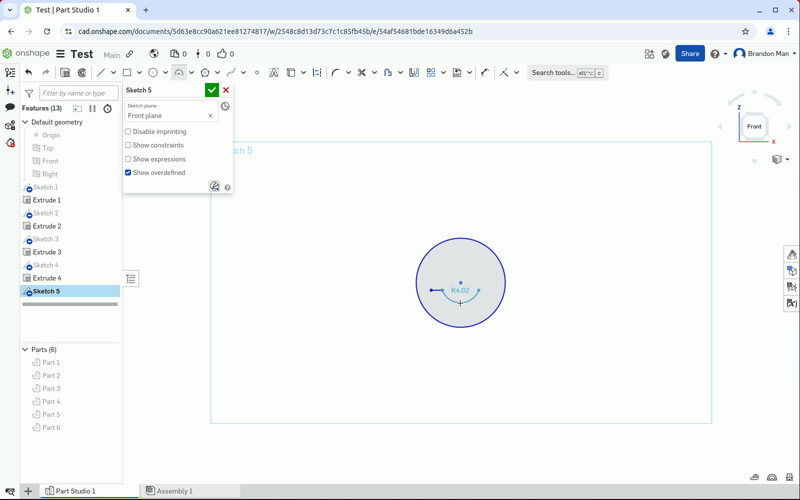
click(460, 302)
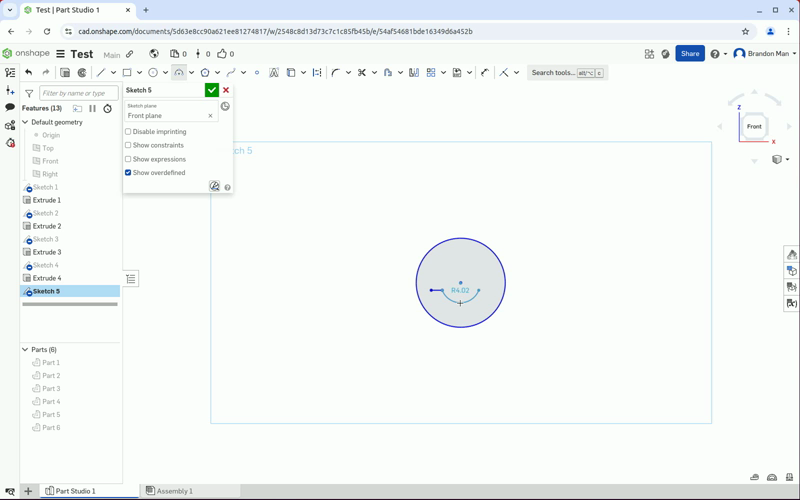
key_up(shift)
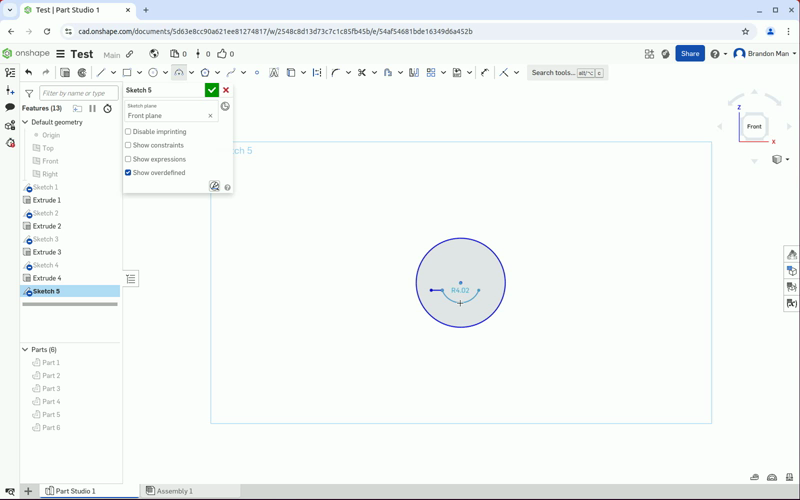
key(esc)
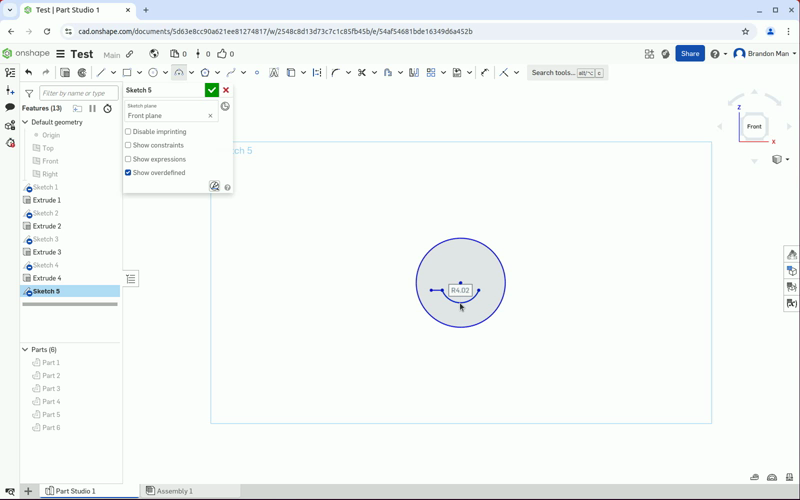
key(l)
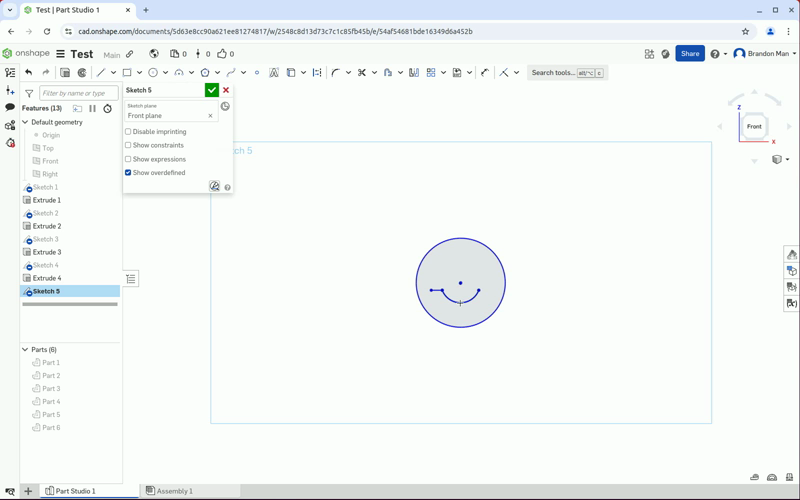
mouse_move(478, 290)
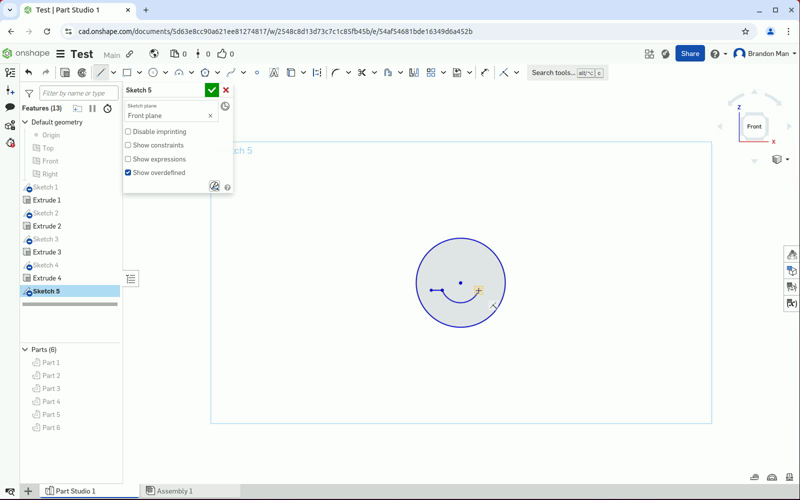
click(478, 290)
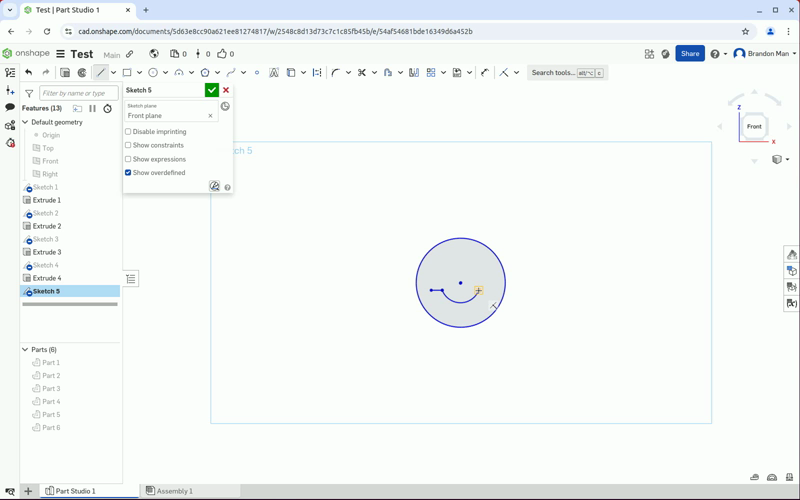
key_down(shift)
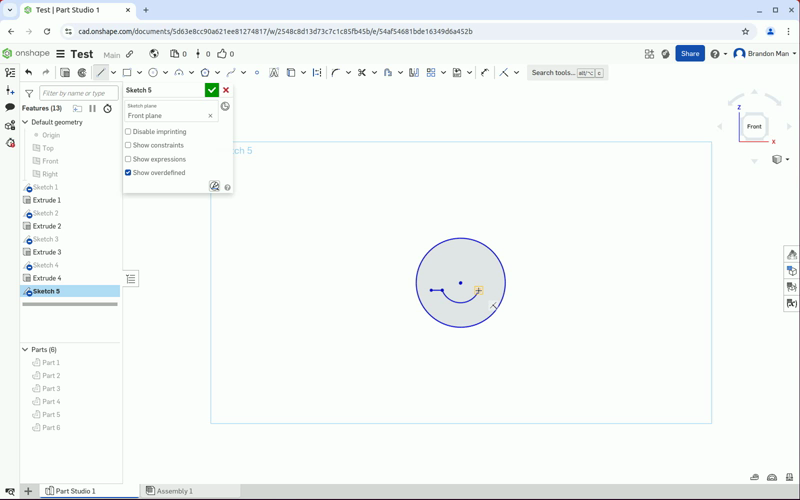
mouse_move(508, 290)
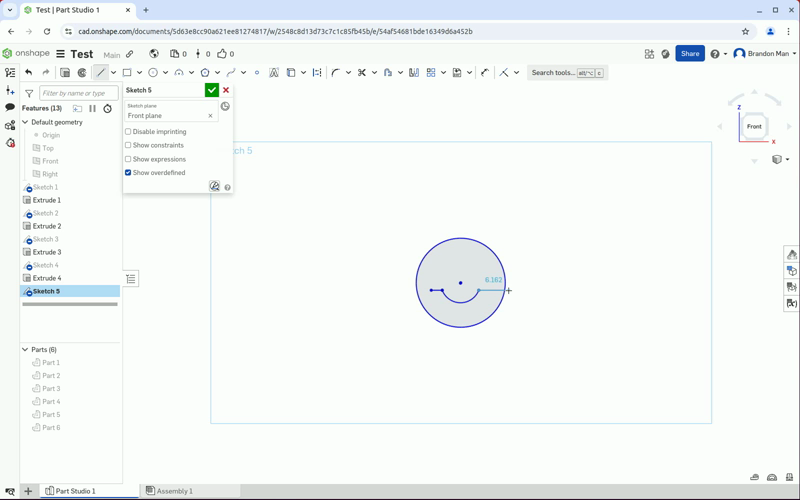
mouse_move(489, 290)
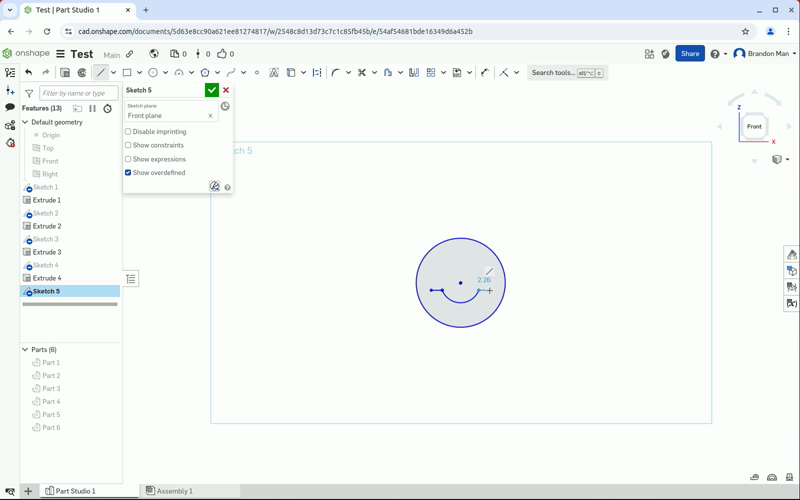
click(489, 290)
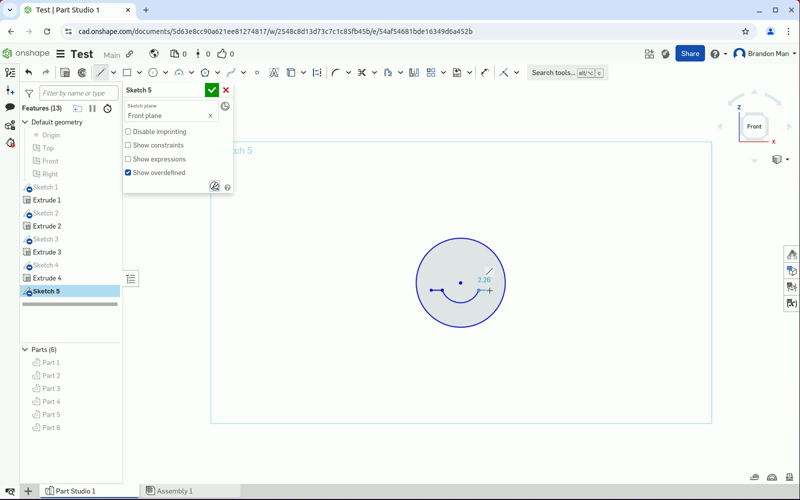
key_up(shift)
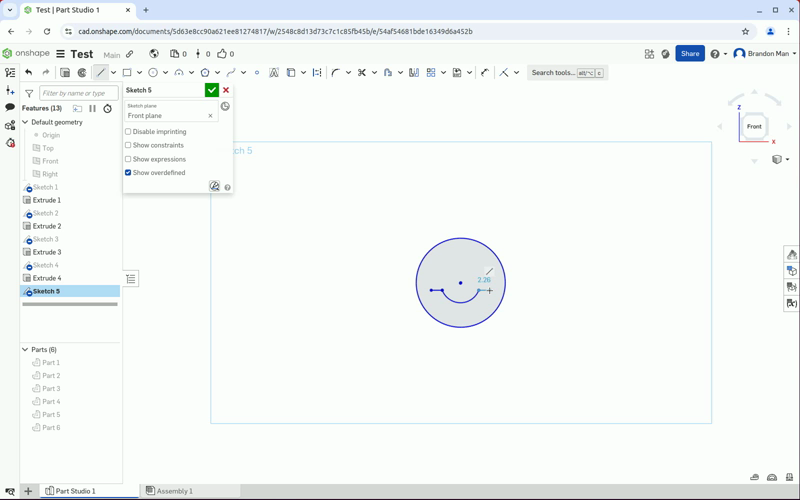
key_down(shift)
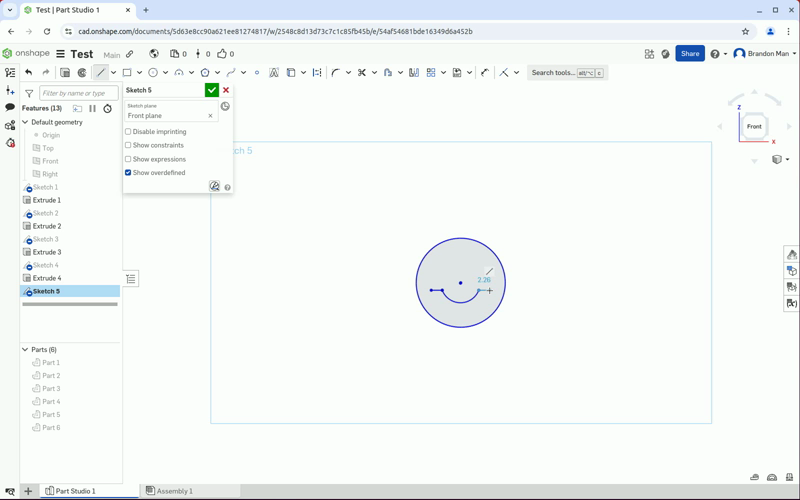
mouse_move(519, 290)
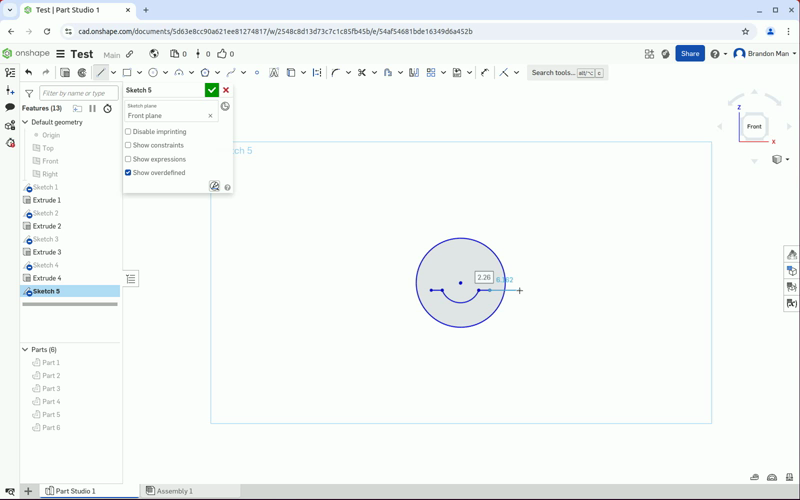
mouse_move(489, 275)
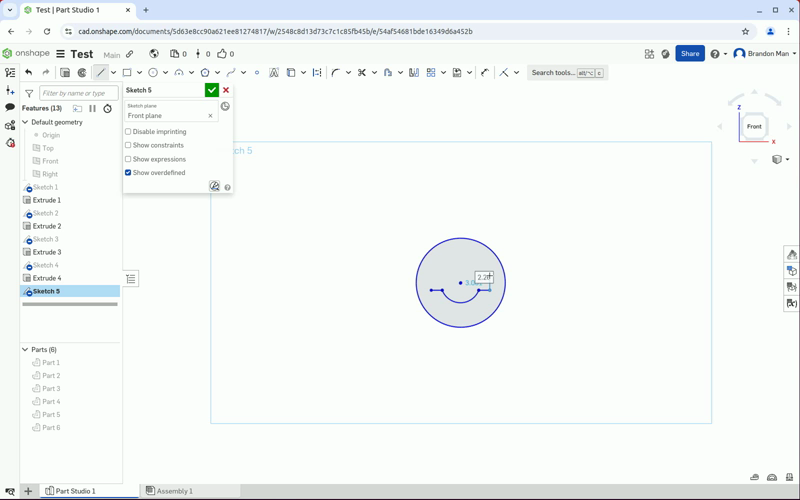
click(489, 275)
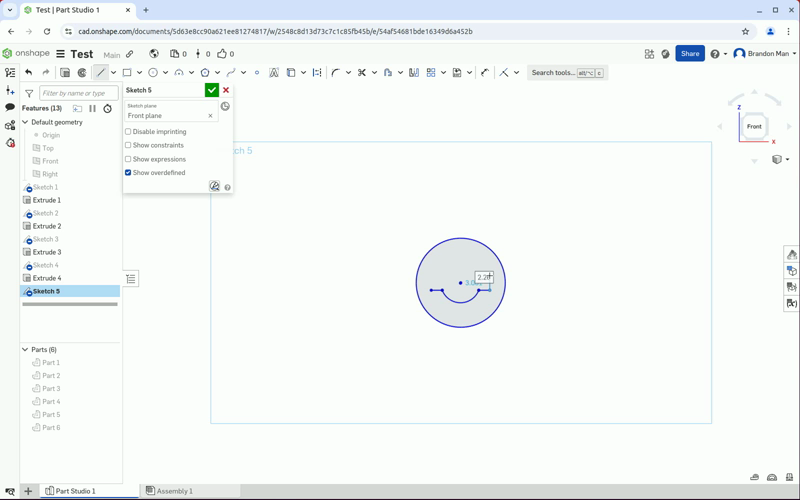
key_up(shift)
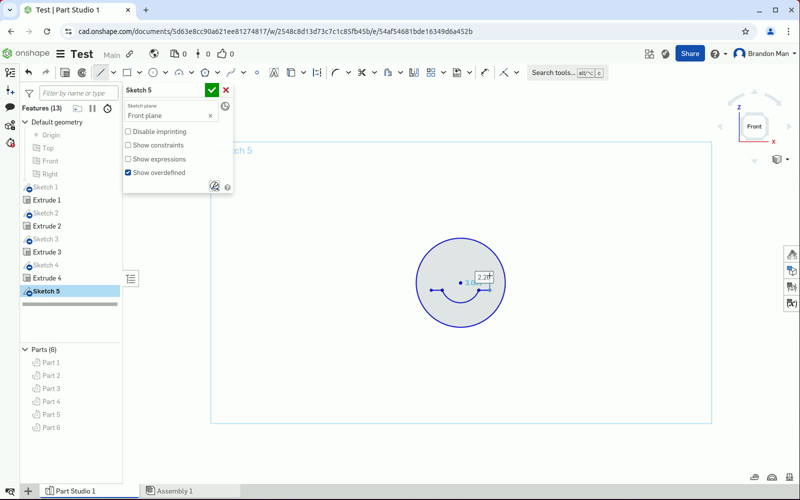
key_down(shift)
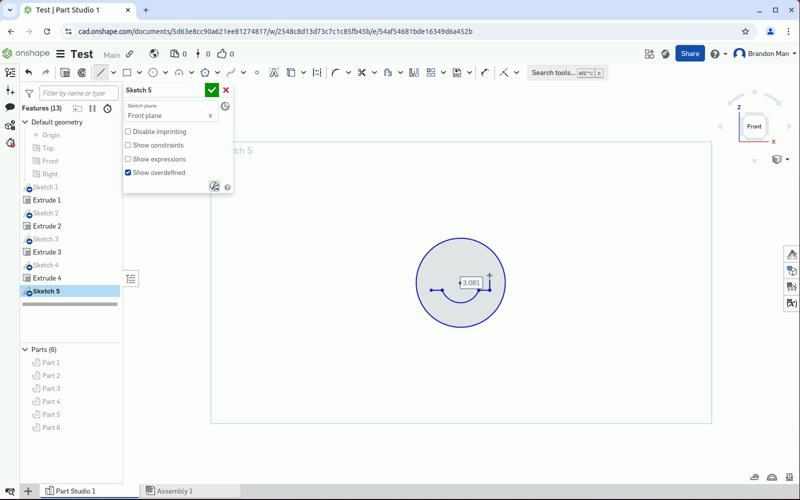
mouse_move(519, 275)
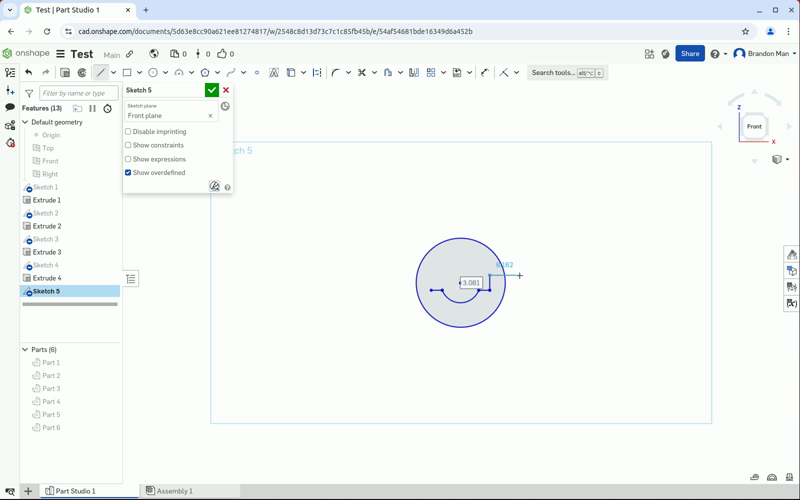
mouse_move(478, 275)
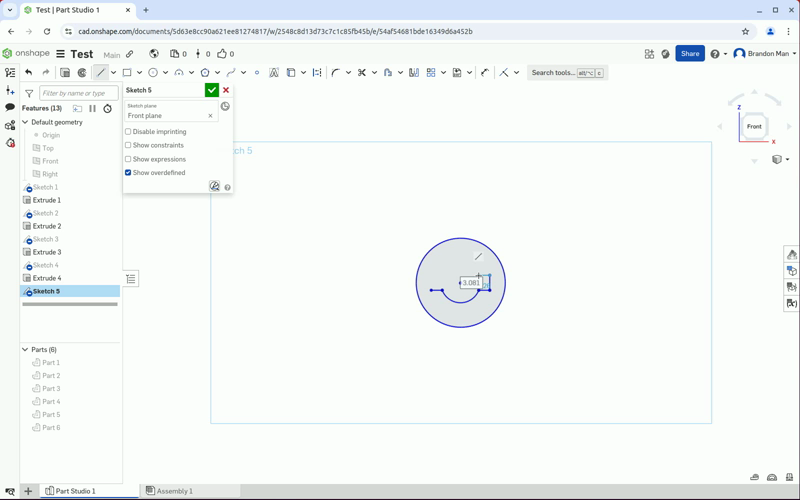
click(478, 275)
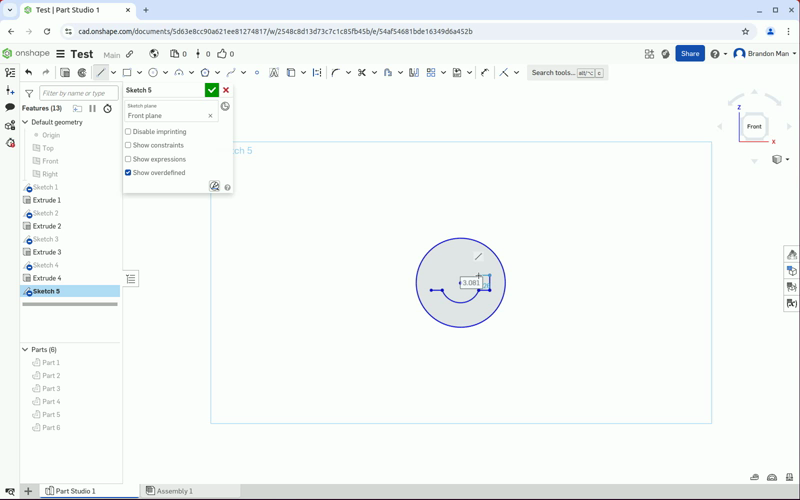
key_up(shift)
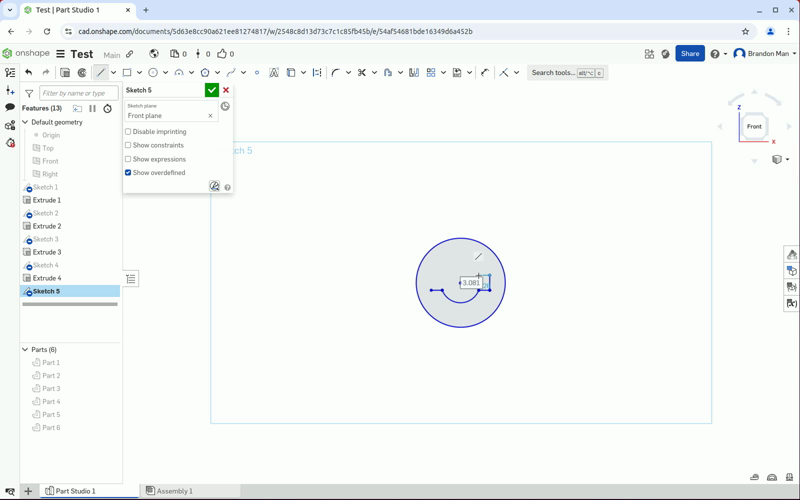
key(esc)
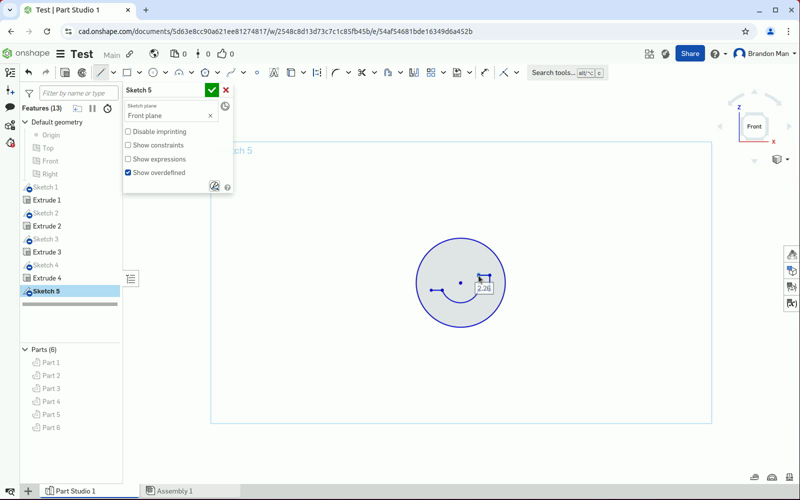
key(a)
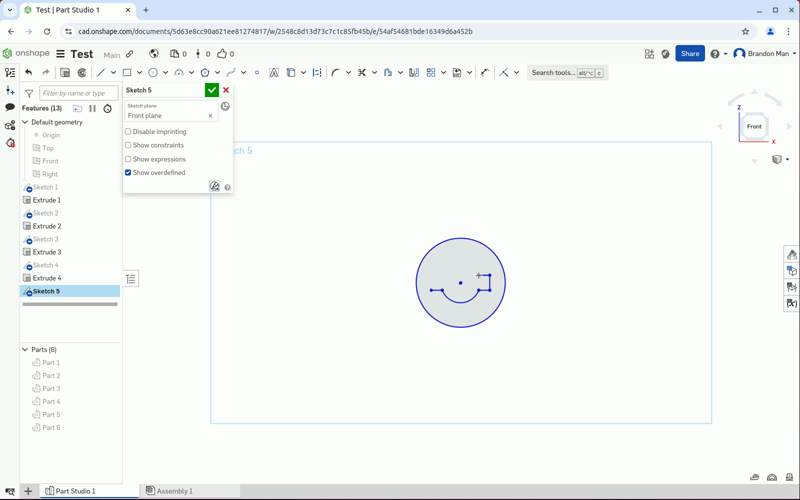
mouse_move(478, 275)
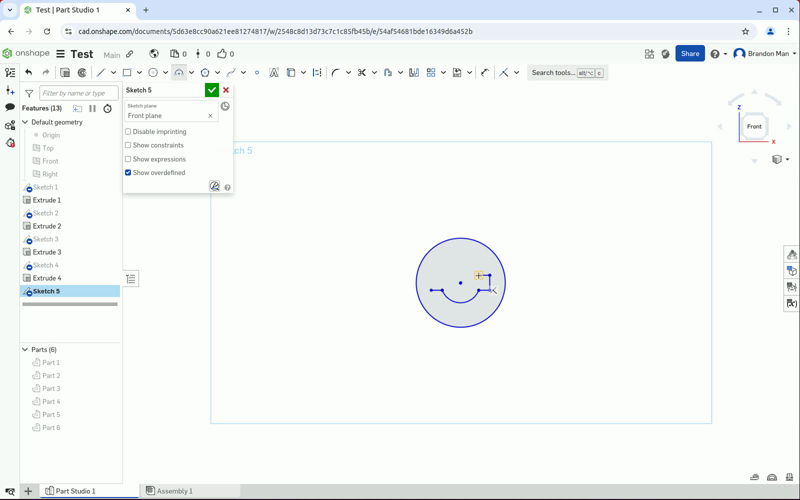
click(478, 275)
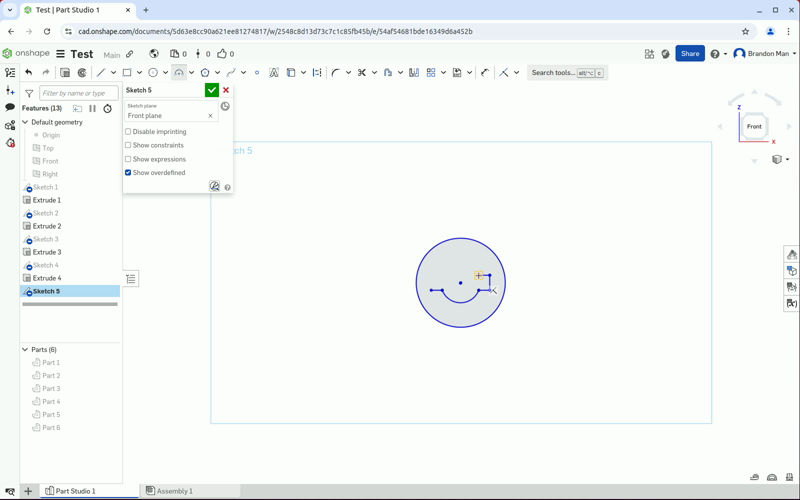
key_down(shift)
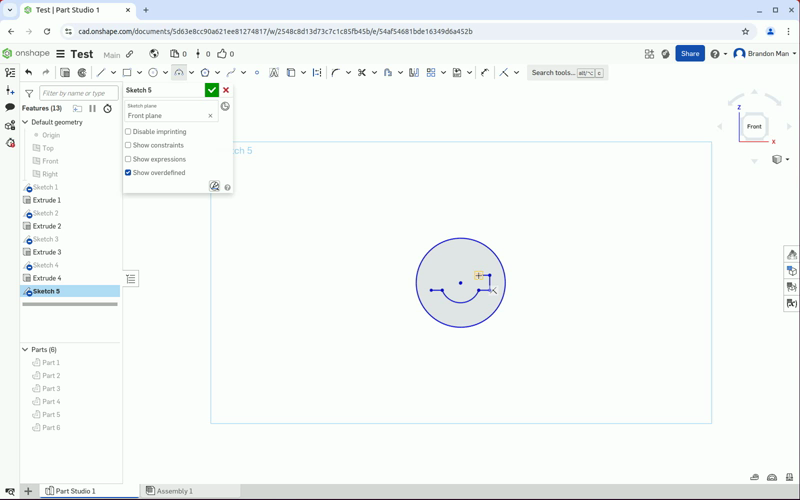
mouse_move(442, 275)
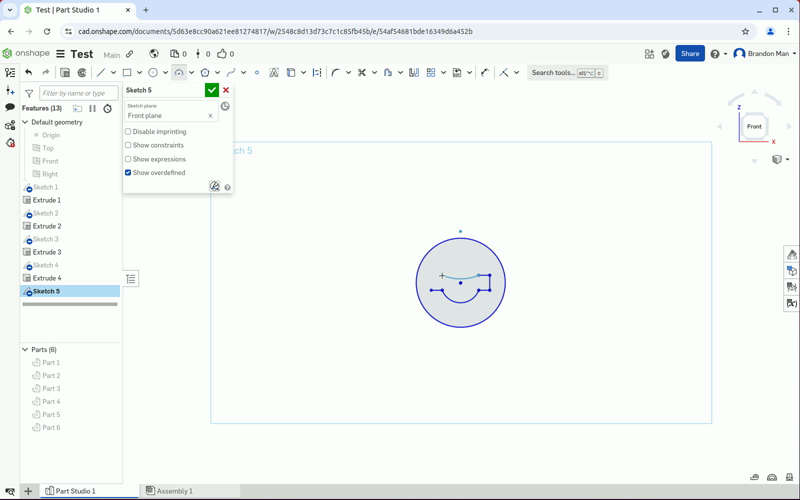
click(442, 275)
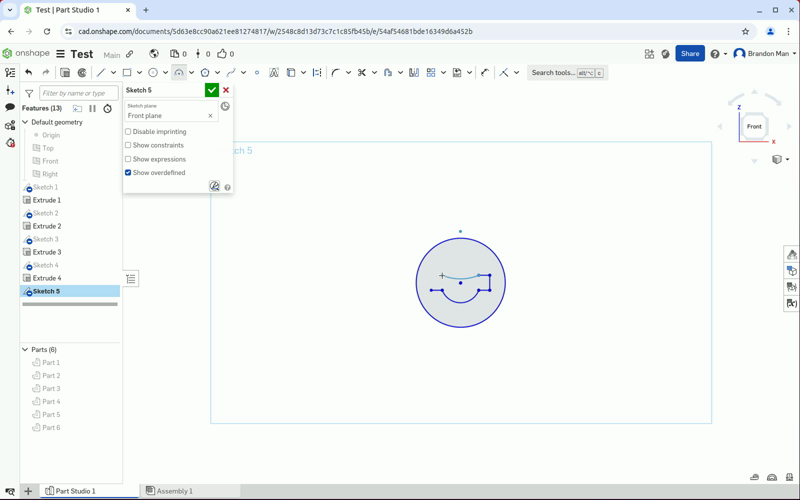
mouse_move(460, 263)
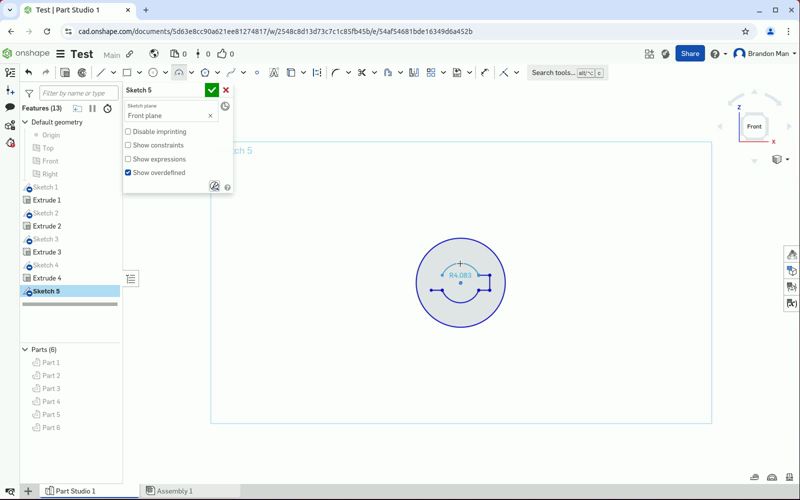
click(460, 263)
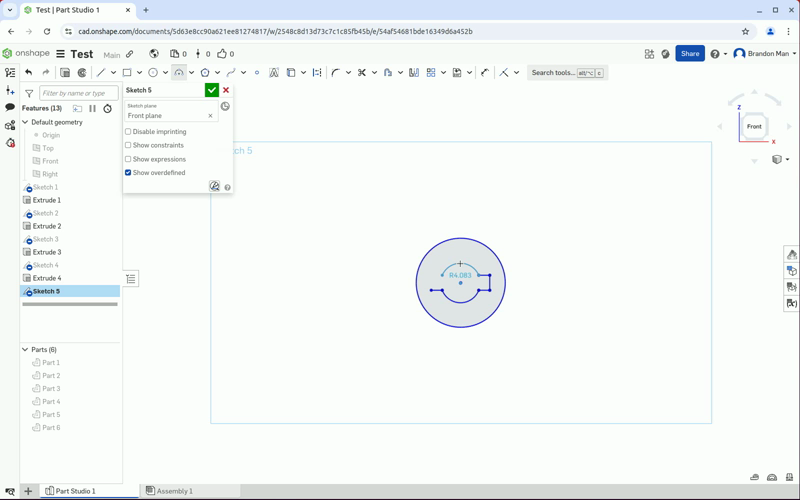
key_up(shift)
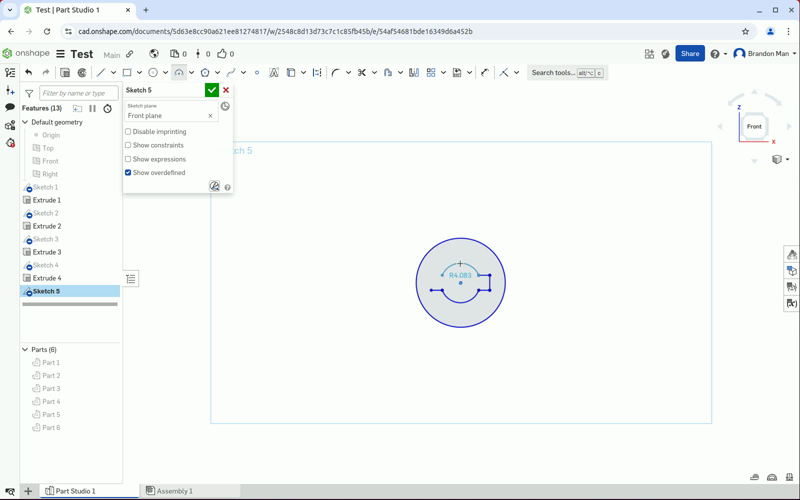
key(esc)
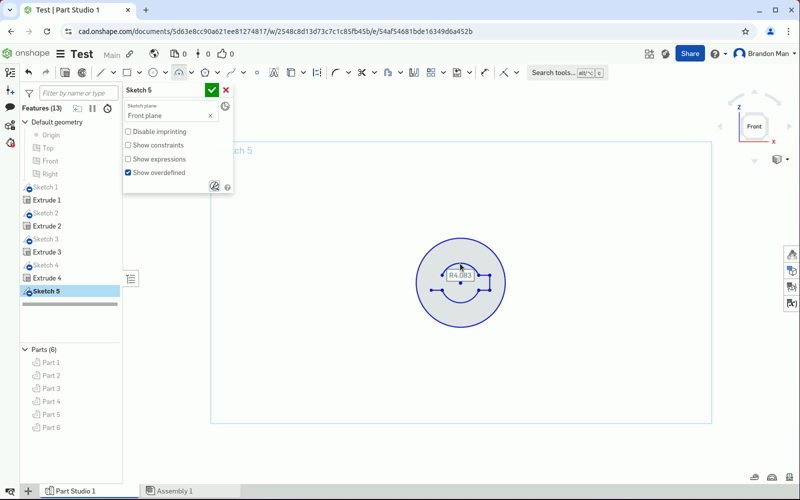
key(l)
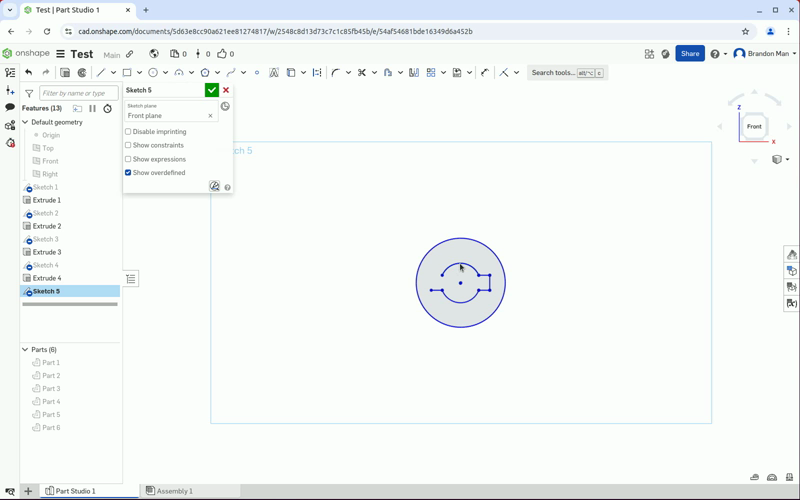
mouse_move(442, 275)
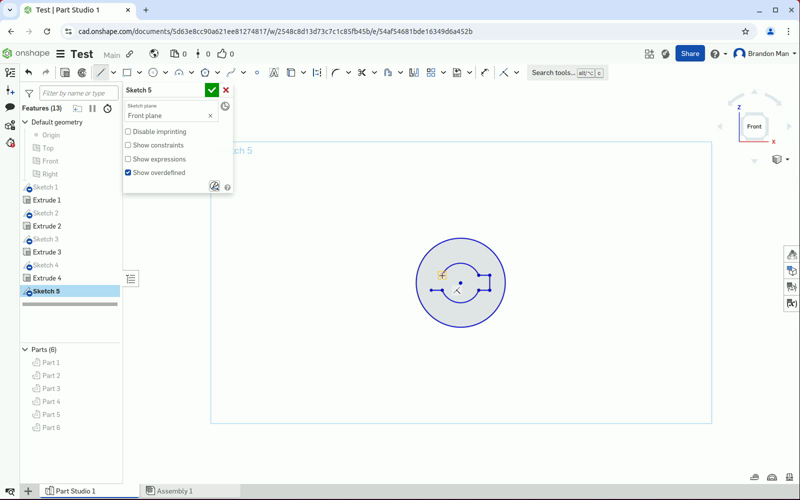
click(442, 275)
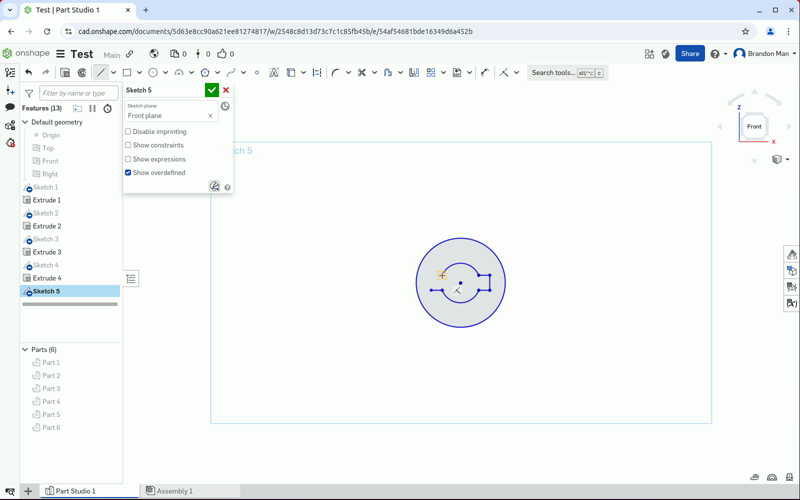
key_down(shift)
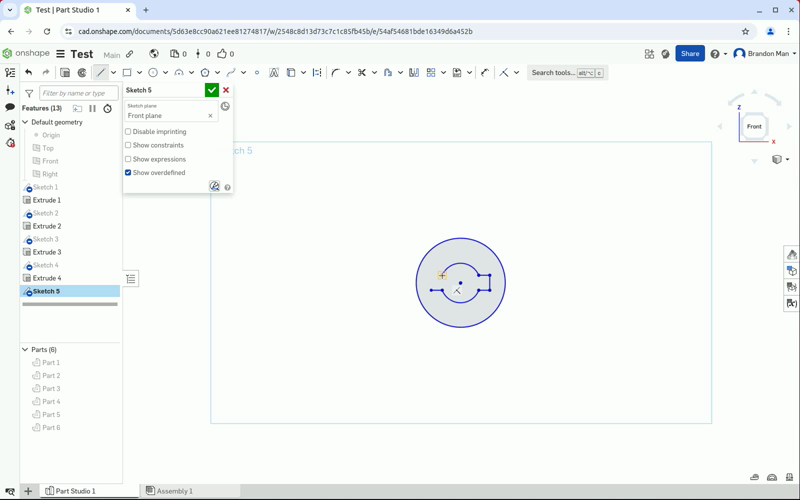
mouse_move(472, 275)
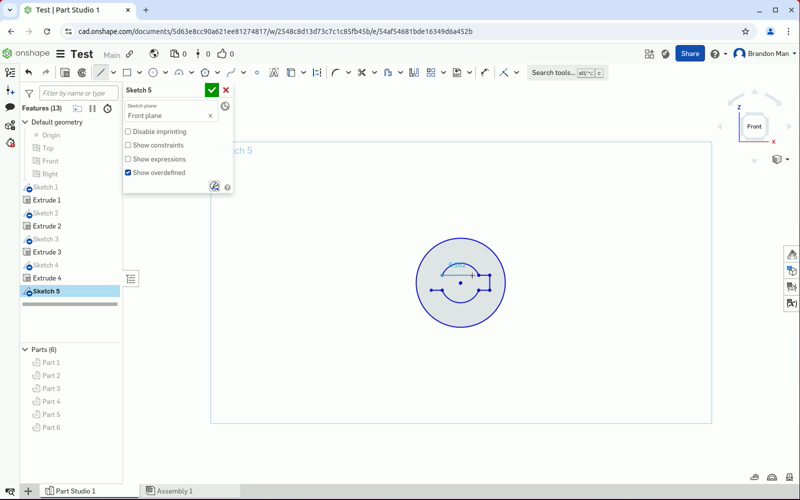
mouse_move(431, 275)
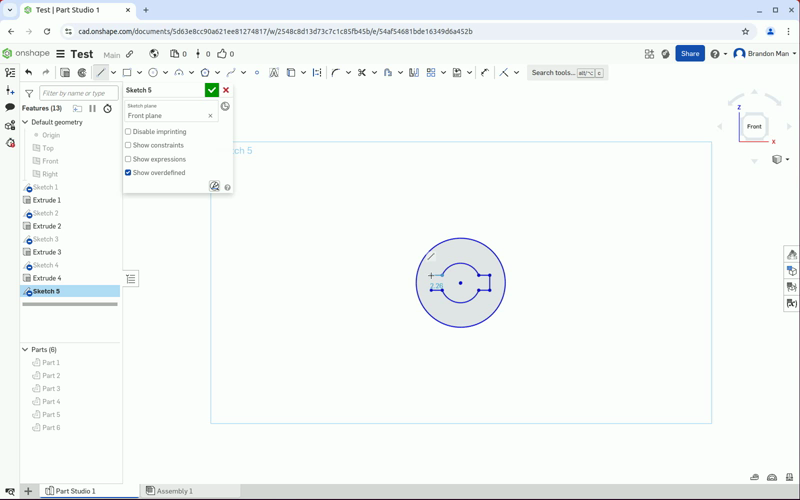
click(431, 275)
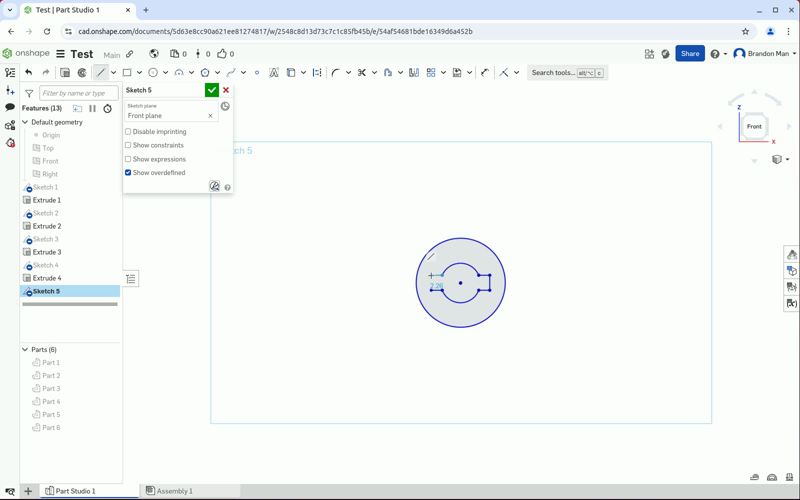
key_up(shift)
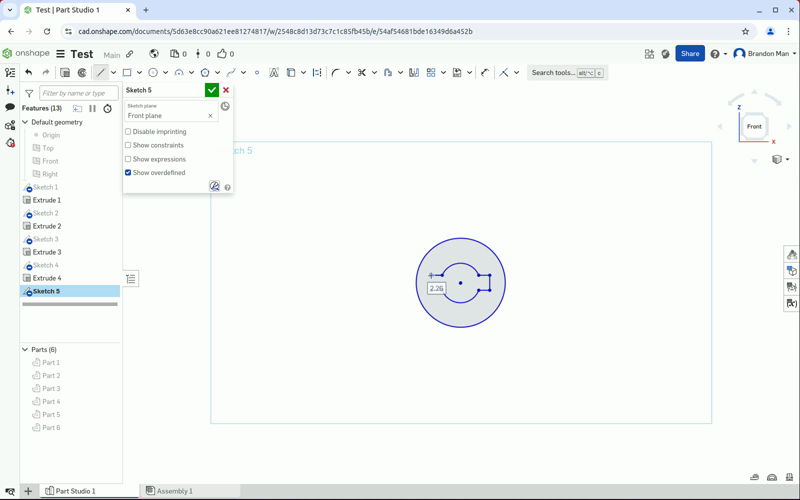
mouse_move(461, 275)
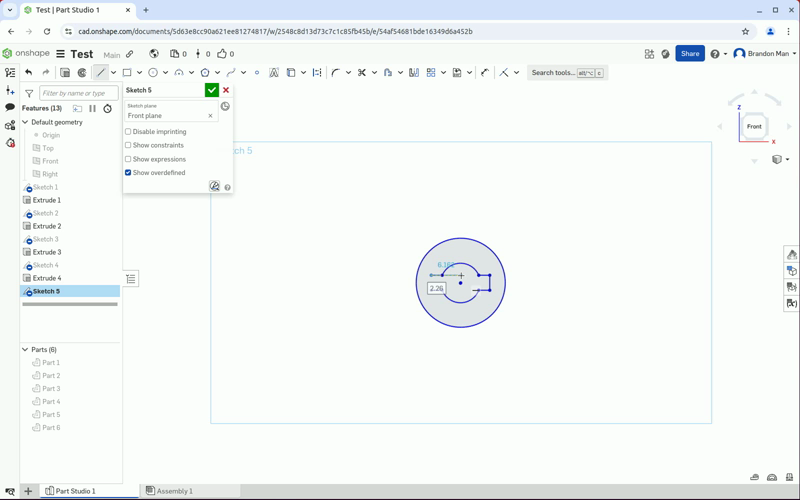
key_down(shift)
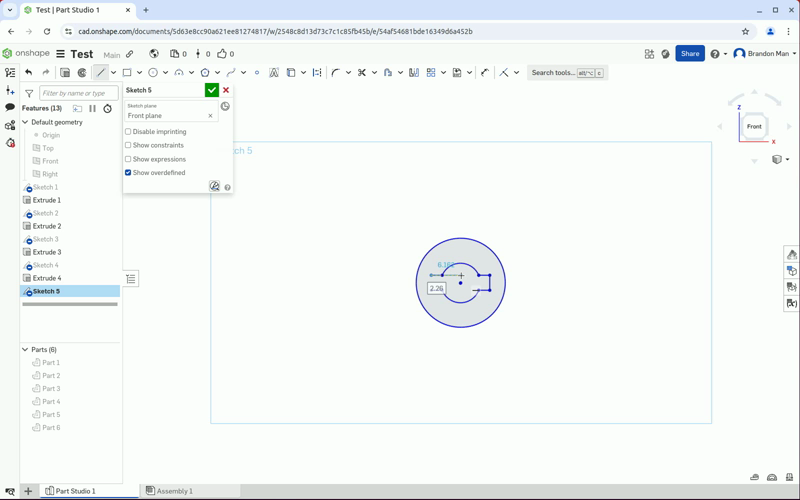
mouse_move(431, 290)
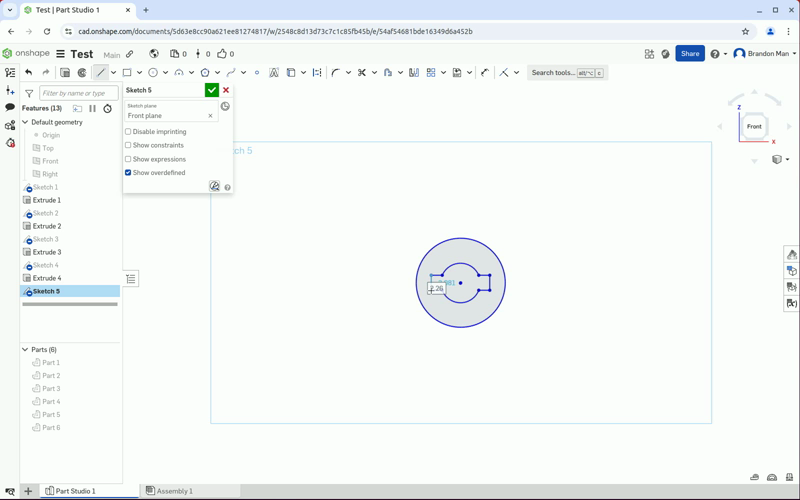
key_up(shift)
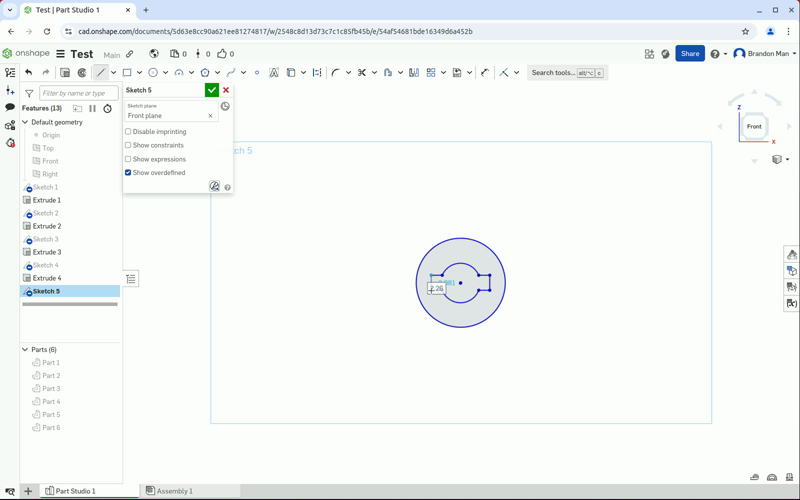
click(431, 290)
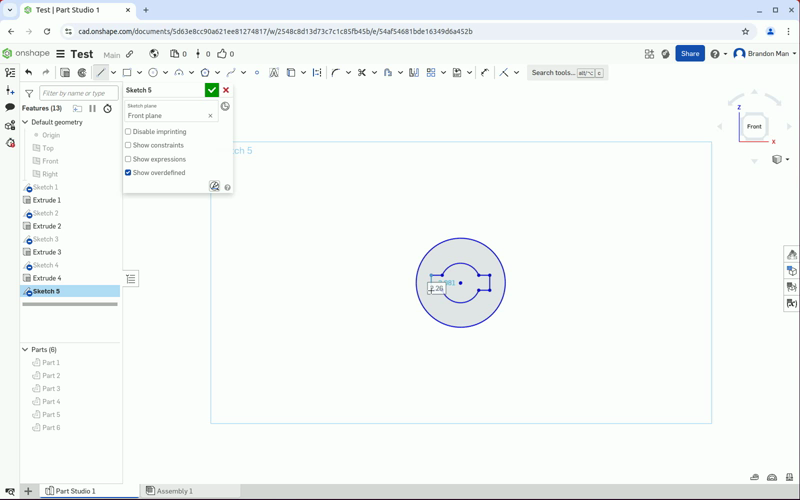
key(esc)
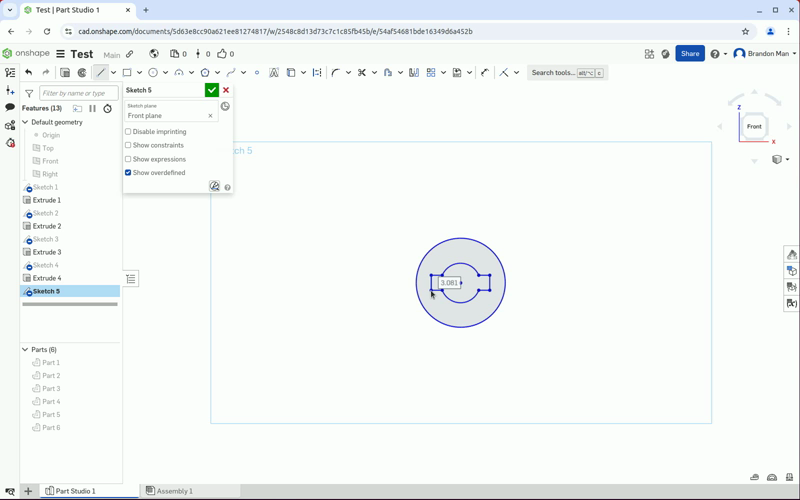
mouse_move(475, 248)
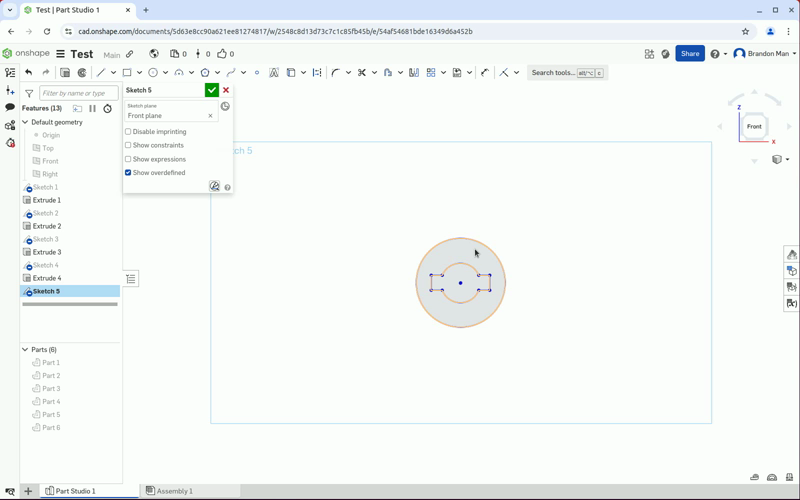
click(475, 248)
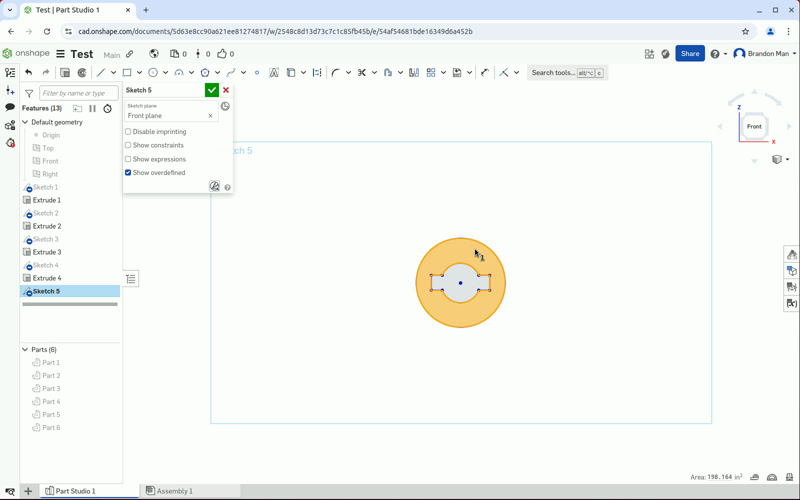
mouse_move(73, 352)
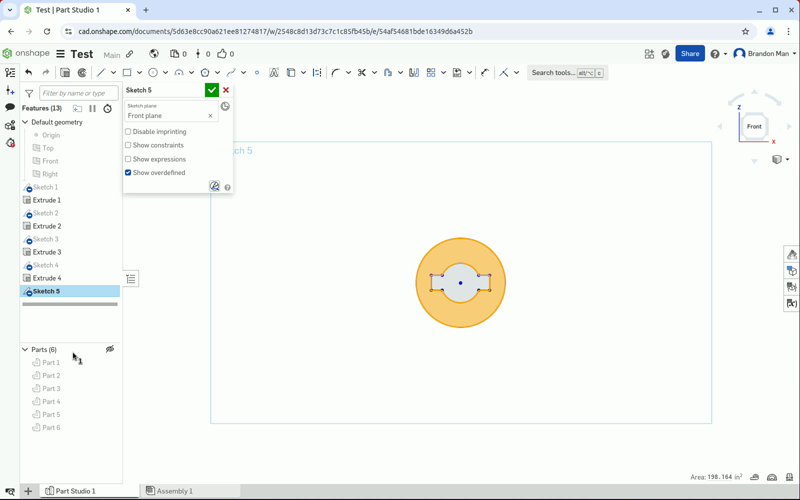
key(shift+y)
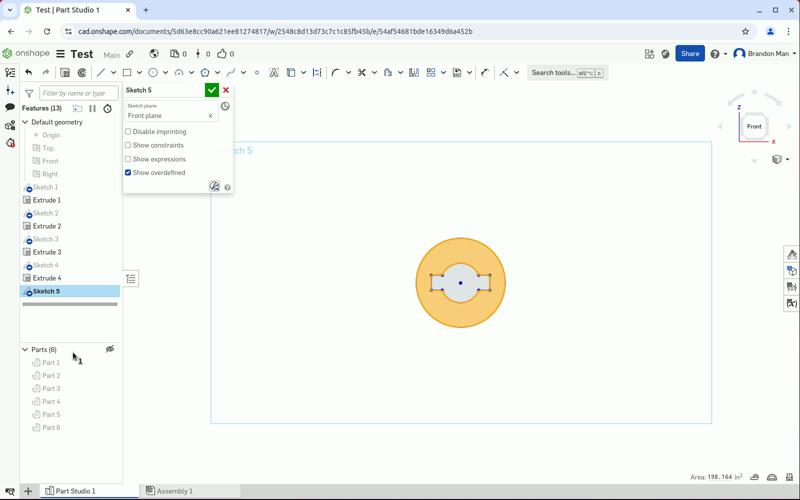
key(shift+e)
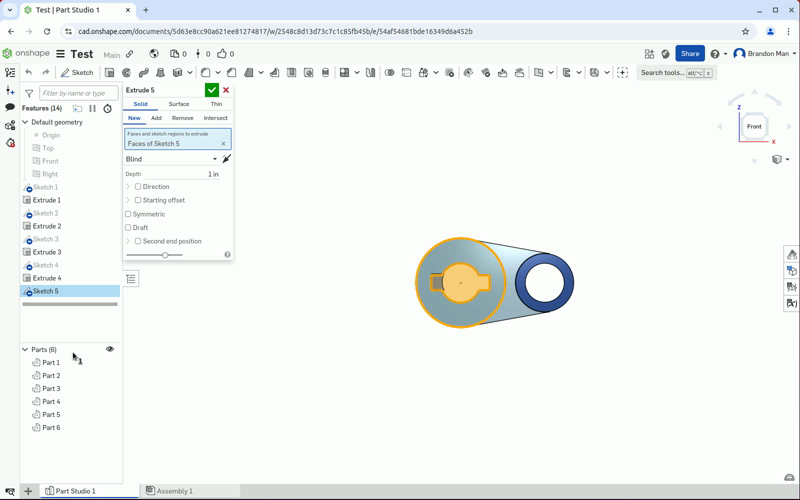
mouse_move(143, 106)
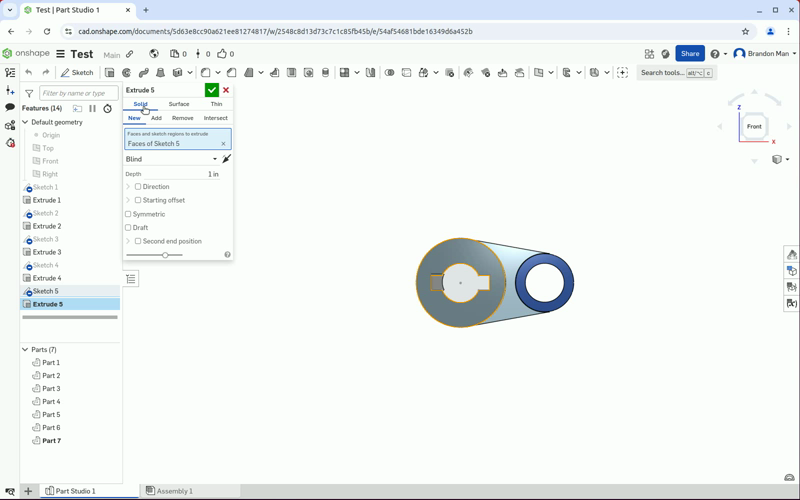
click(143, 106)
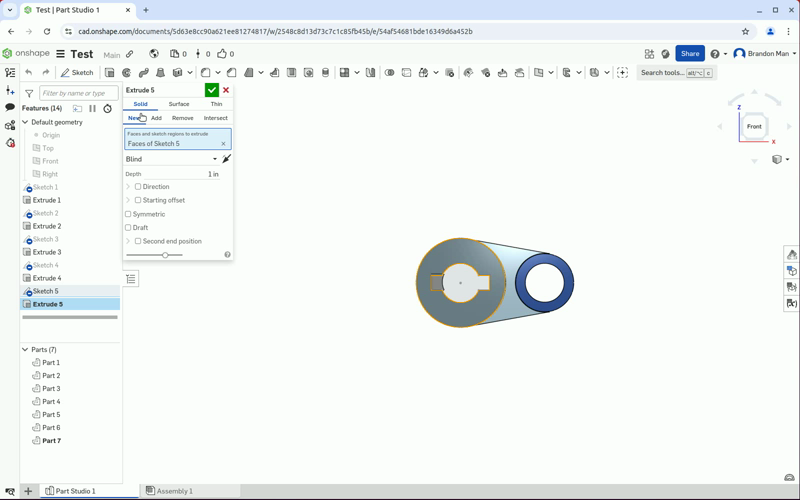
mouse_move(137, 120)
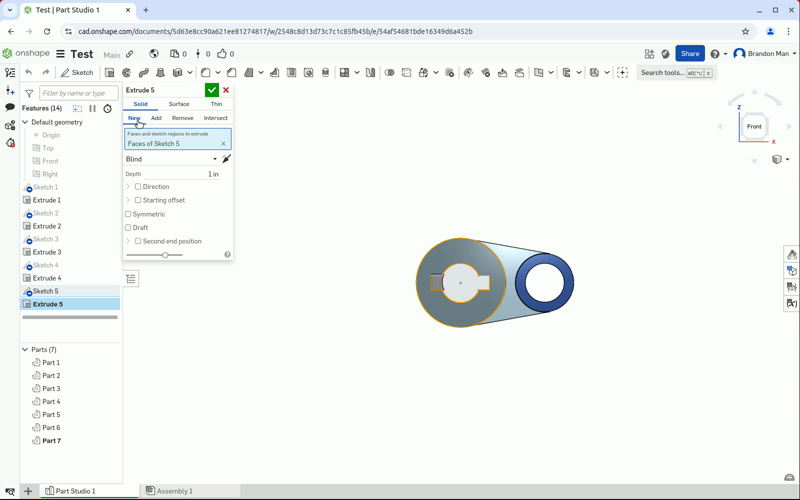
click(137, 120)
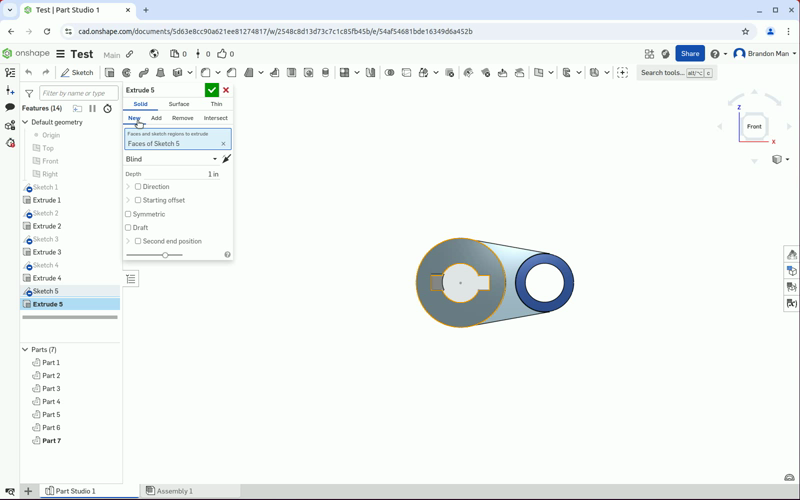
key(tab, 4)
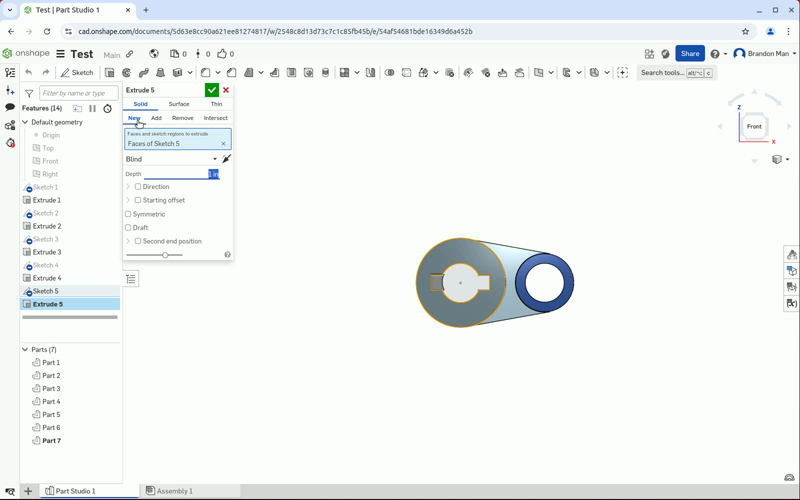
text(16.128)
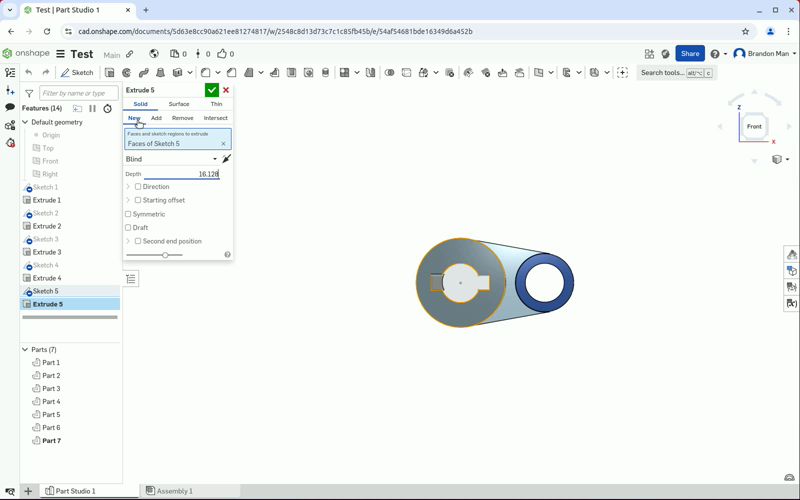
key(enter)
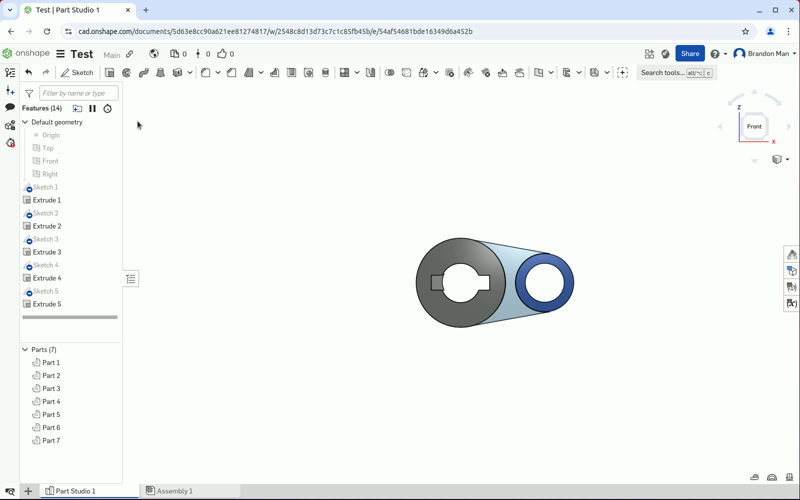
key(shift+h)
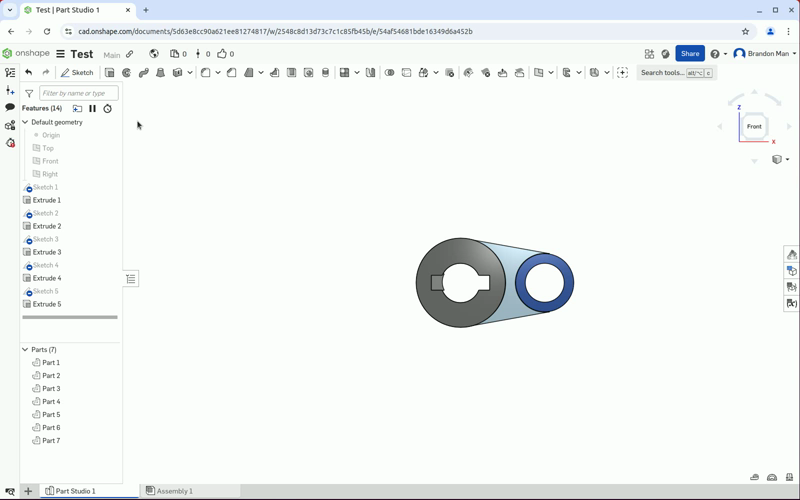
key(shift+h)
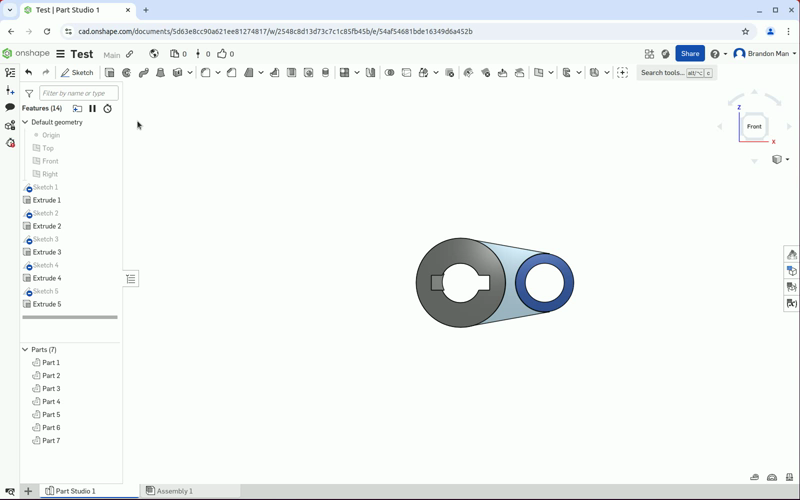
mouse_move(73, 189)
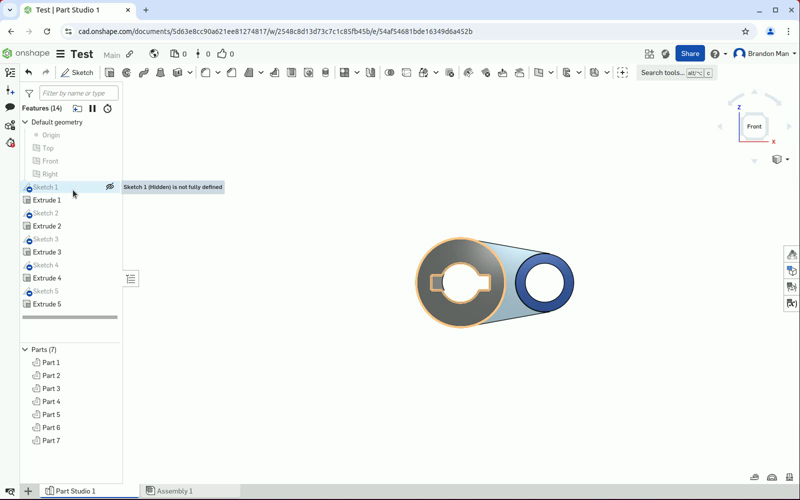
click(73, 189)
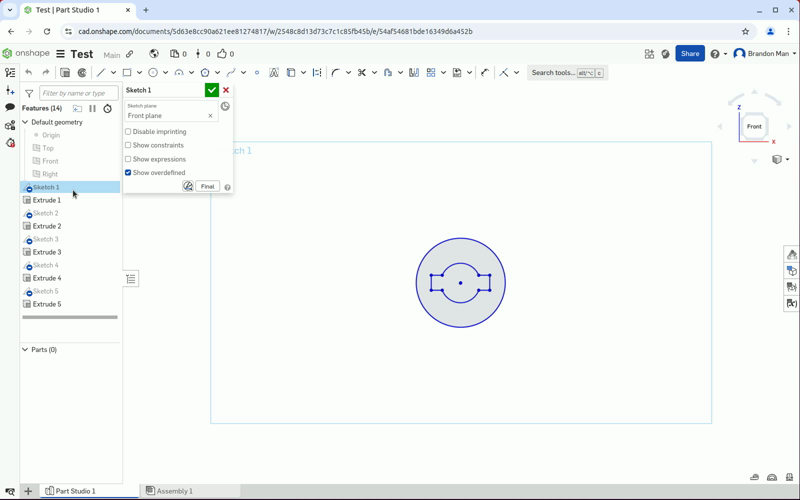
mouse_move(229, 92)
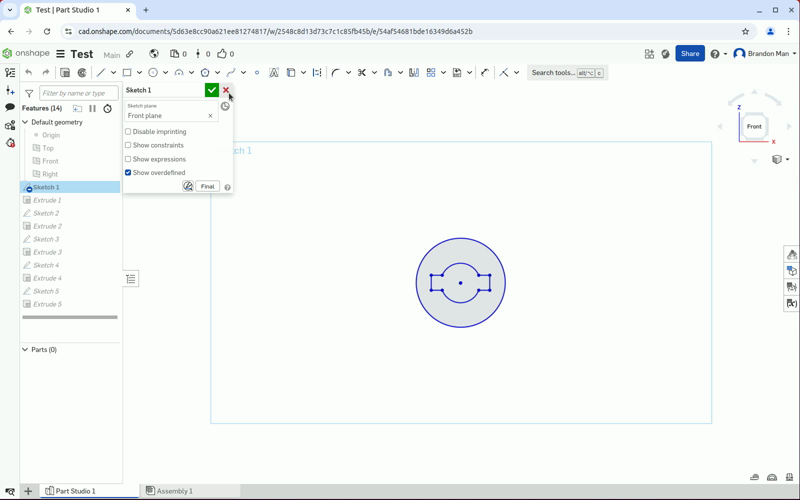
click(229, 92)
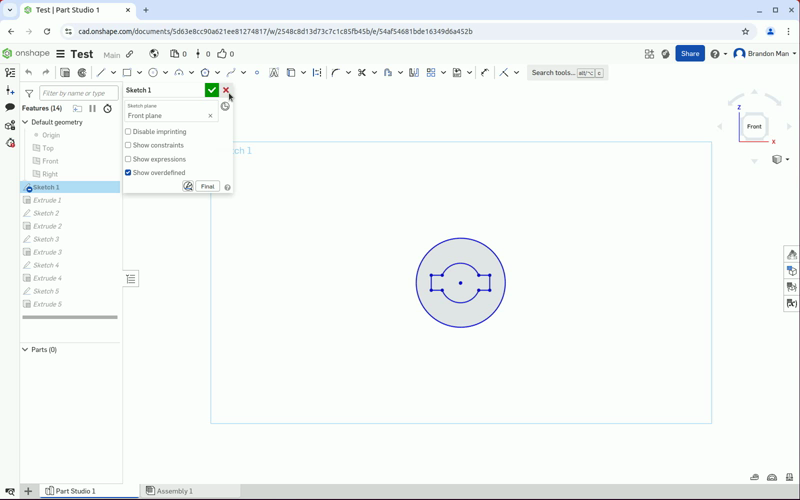
key(shift+s)
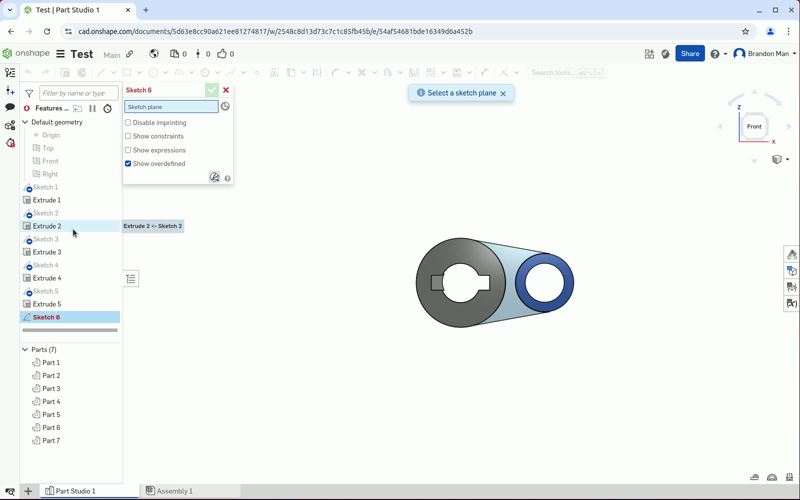
scroll(3)
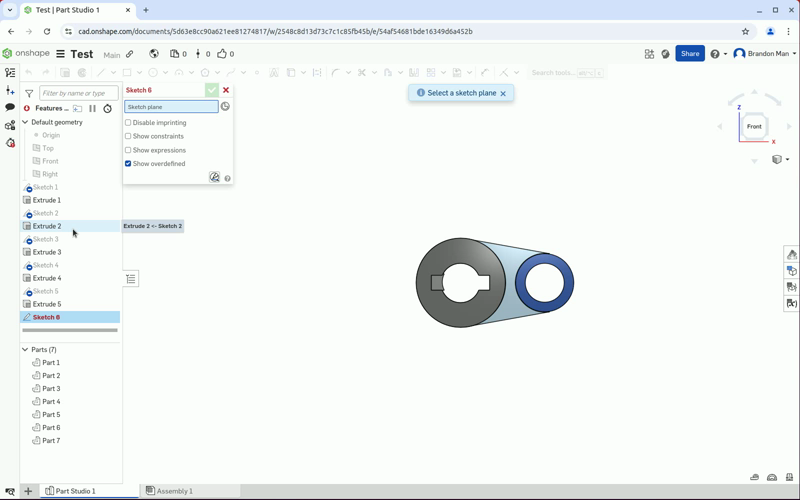
mouse_move(73, 163)
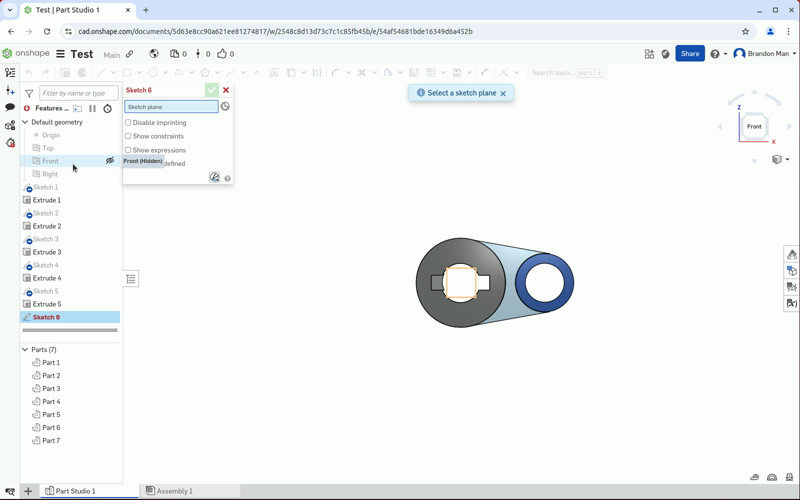
click(73, 163)
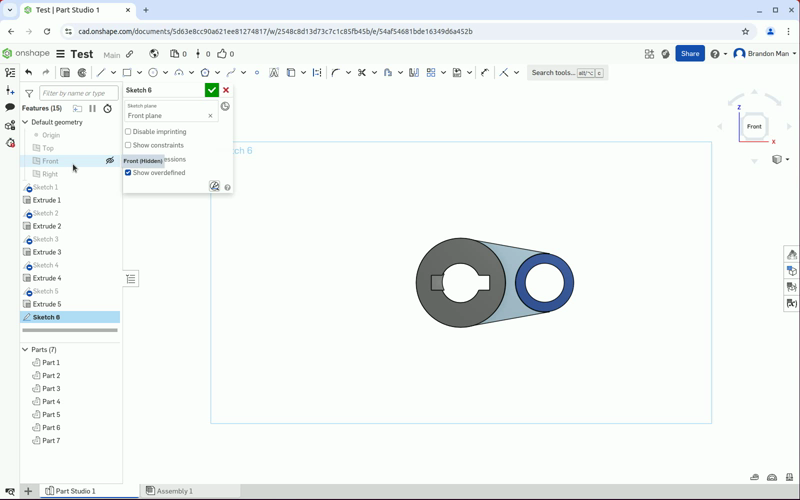
mouse_move(73, 352)
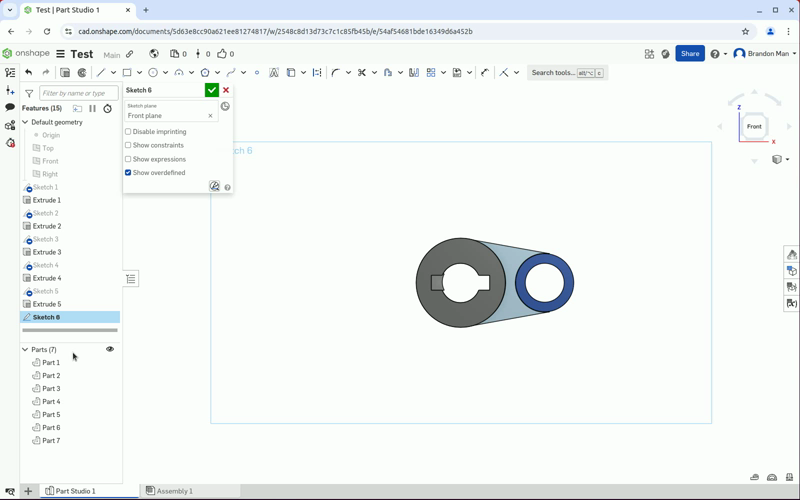
key(y)
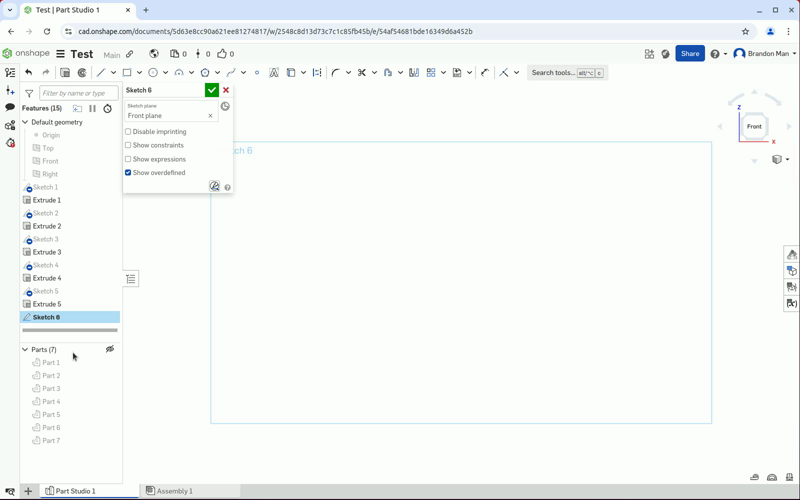
key(l)
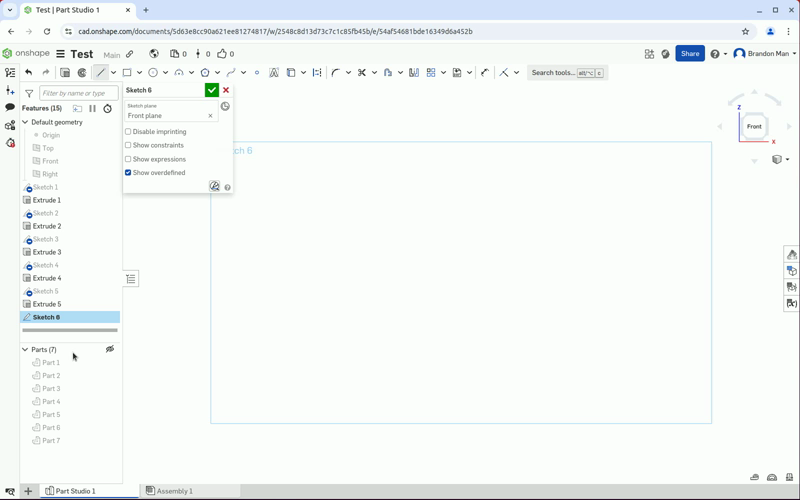
key_down(shift)
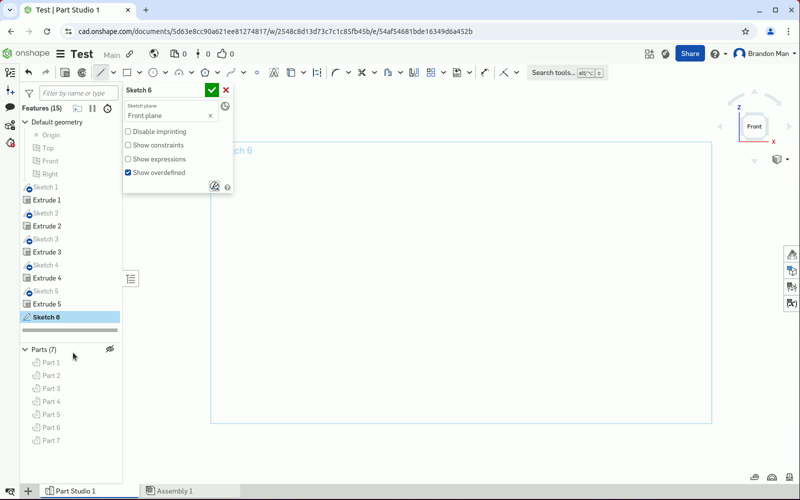
mouse_move(431, 290)
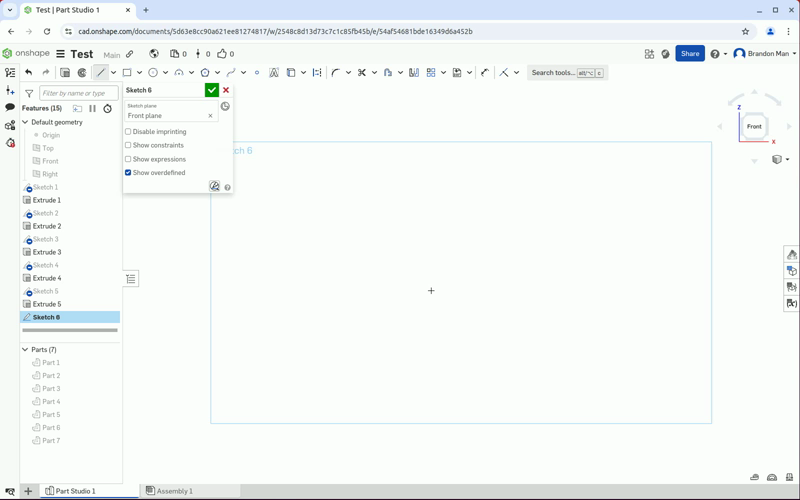
click(431, 290)
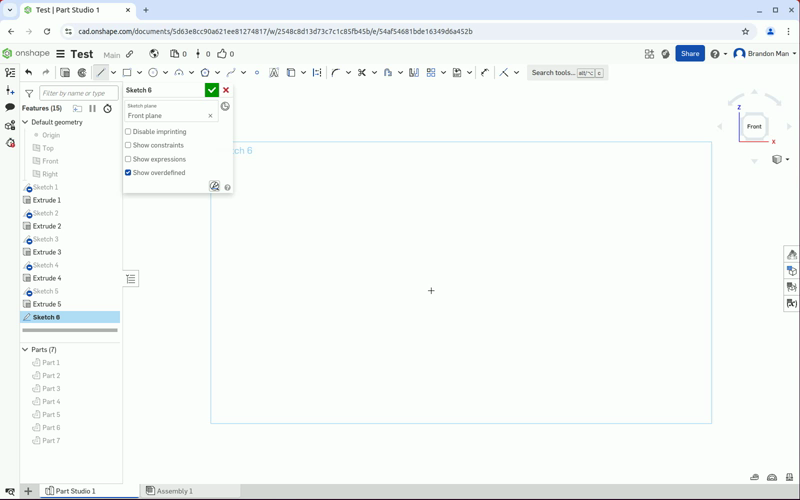
key_up(shift)
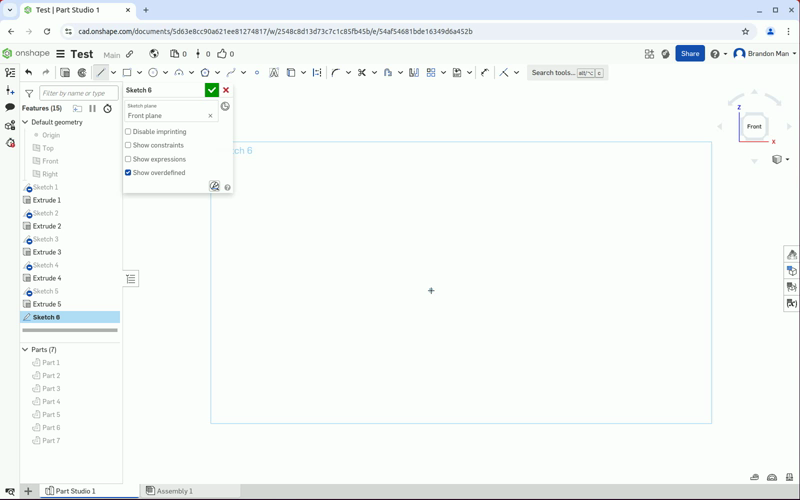
key_down(shift)
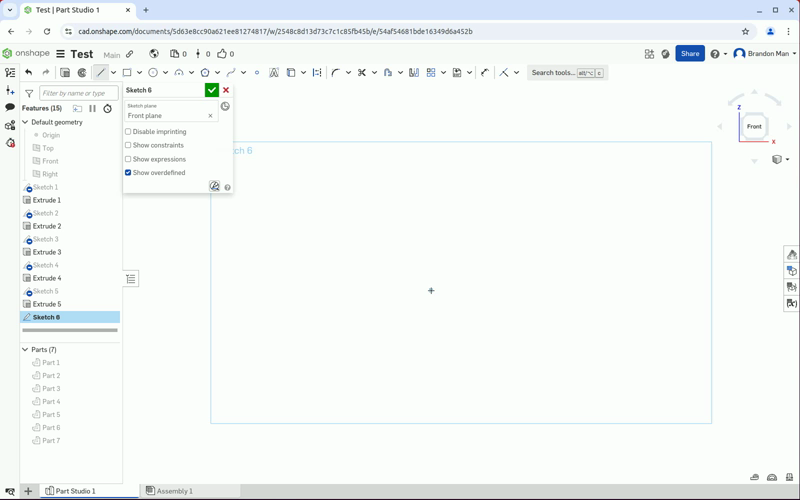
mouse_move(461, 290)
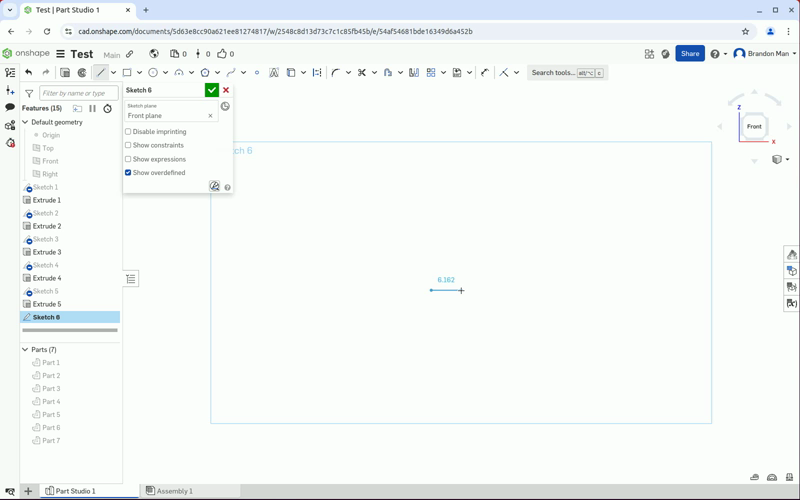
mouse_move(444, 290)
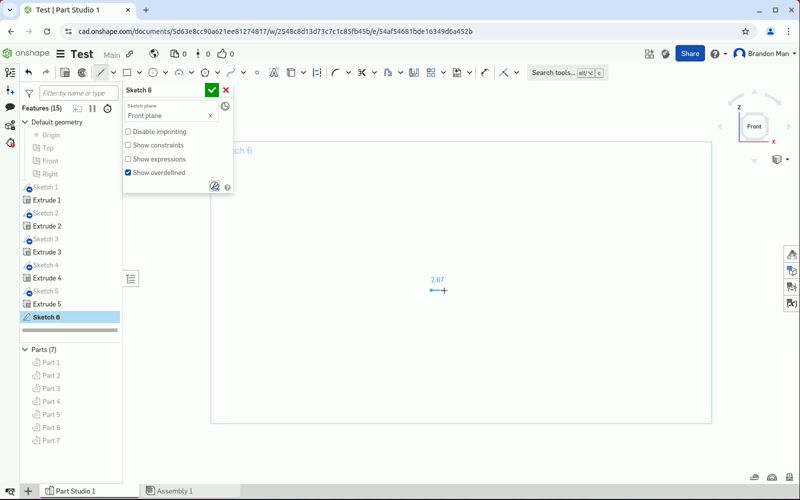
click(444, 290)
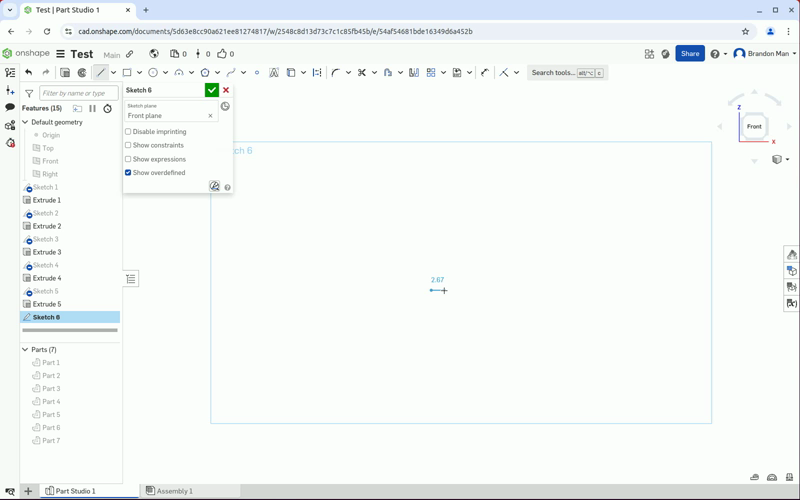
key_up(shift)
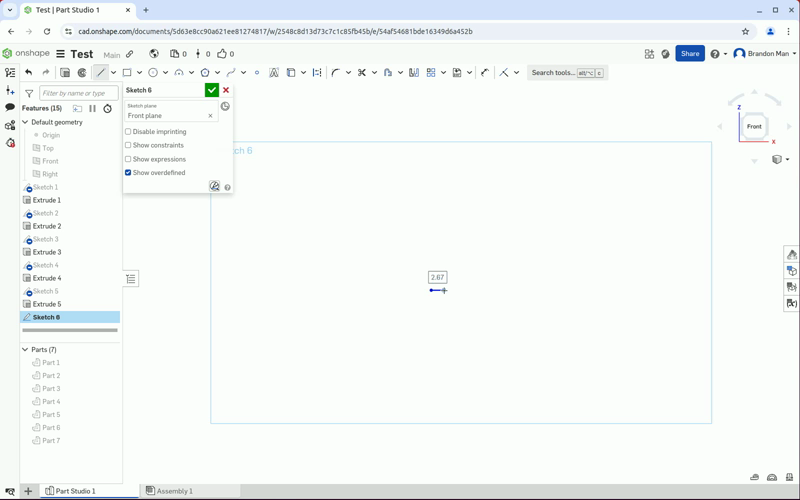
key(esc)
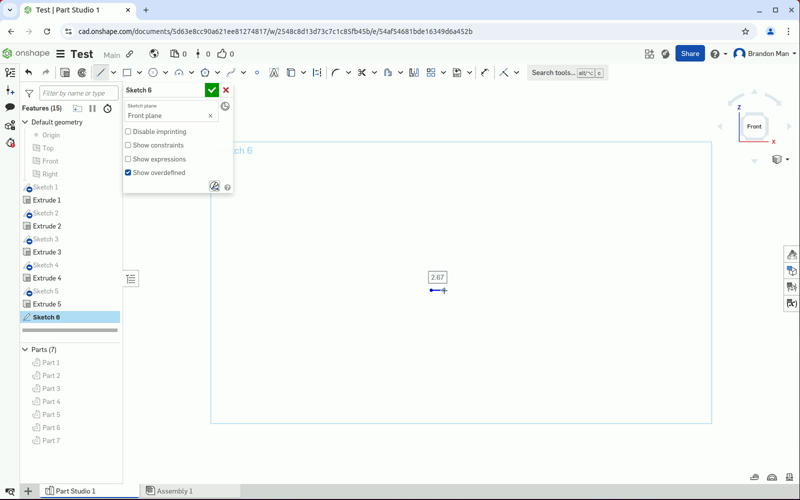
key(a)
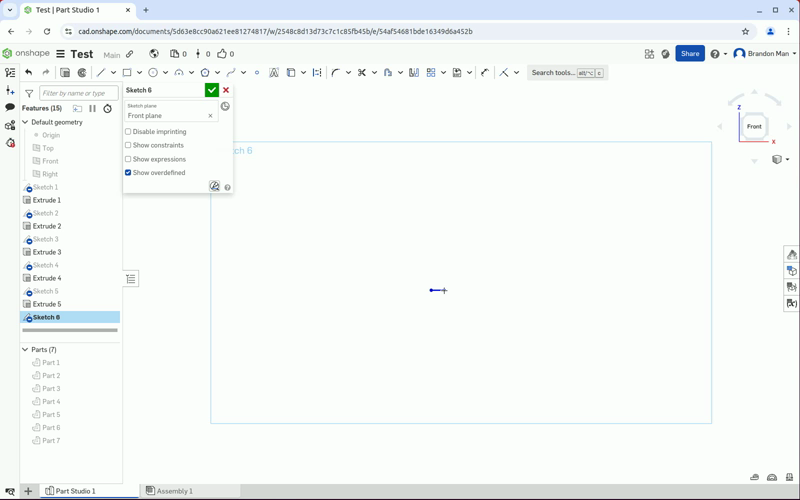
mouse_move(444, 290)
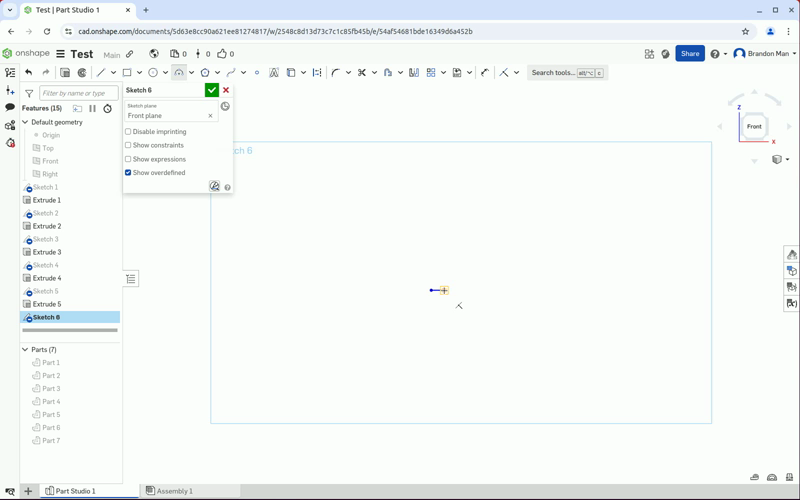
click(444, 290)
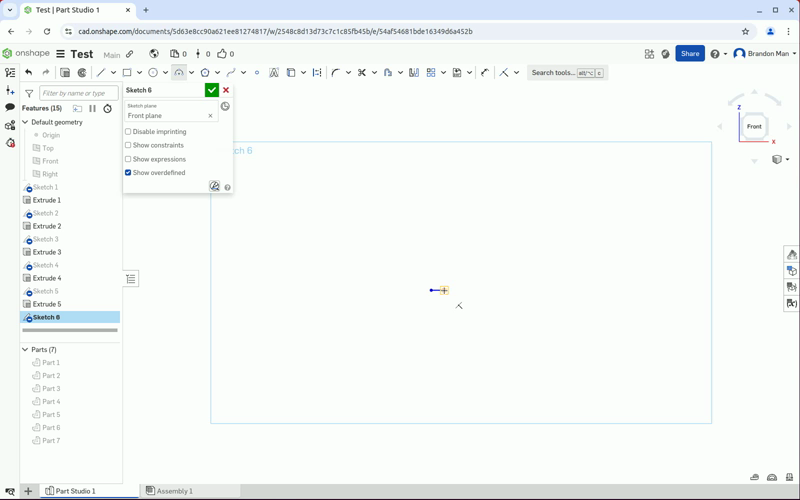
key_down(shift)
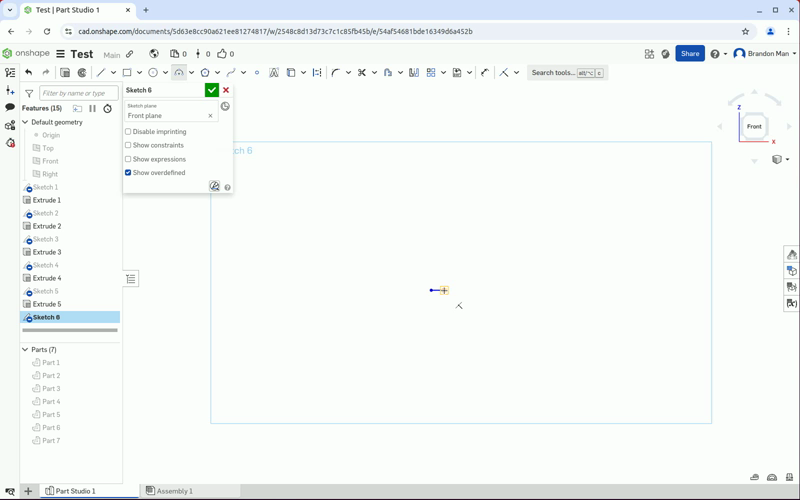
mouse_move(444, 273)
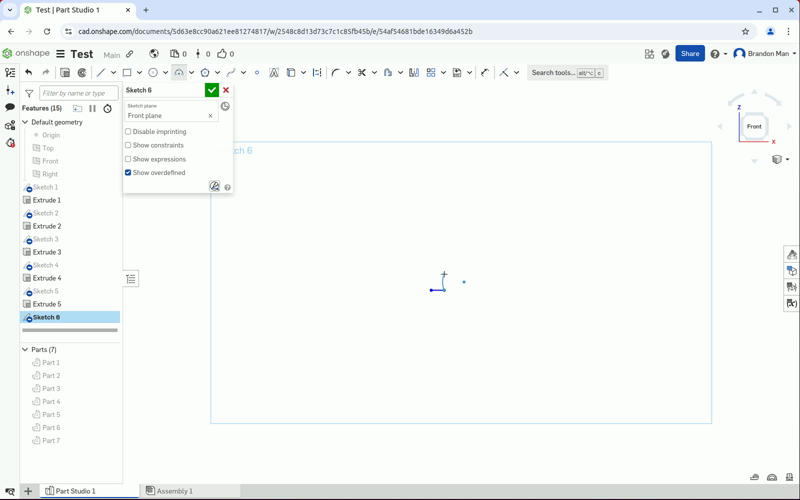
click(444, 273)
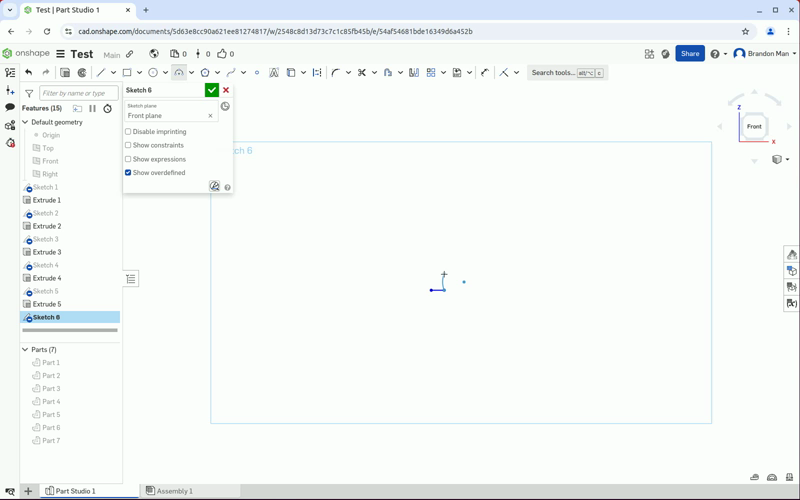
mouse_move(442, 281)
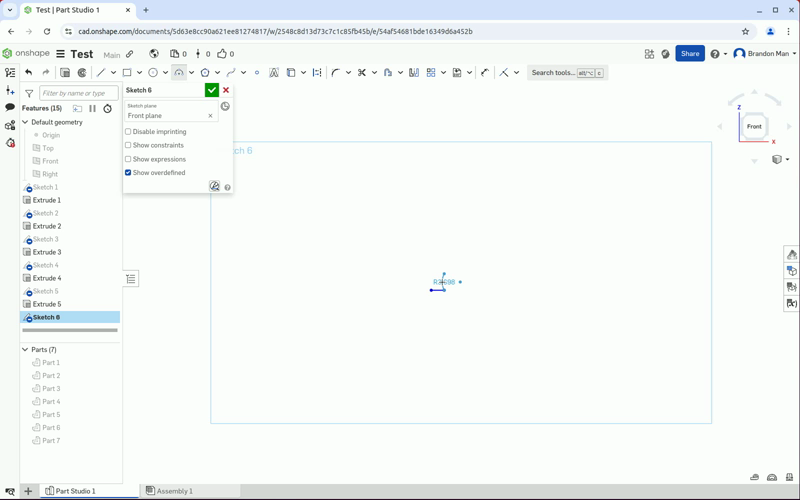
click(442, 281)
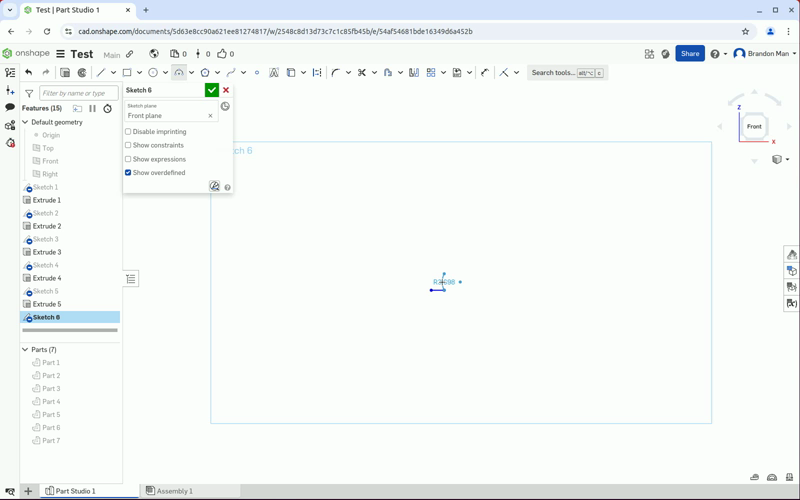
key_up(shift)
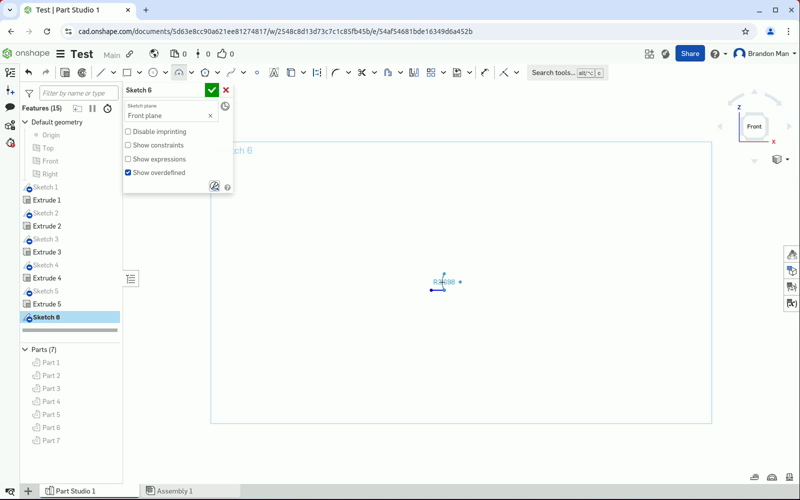
key(esc)
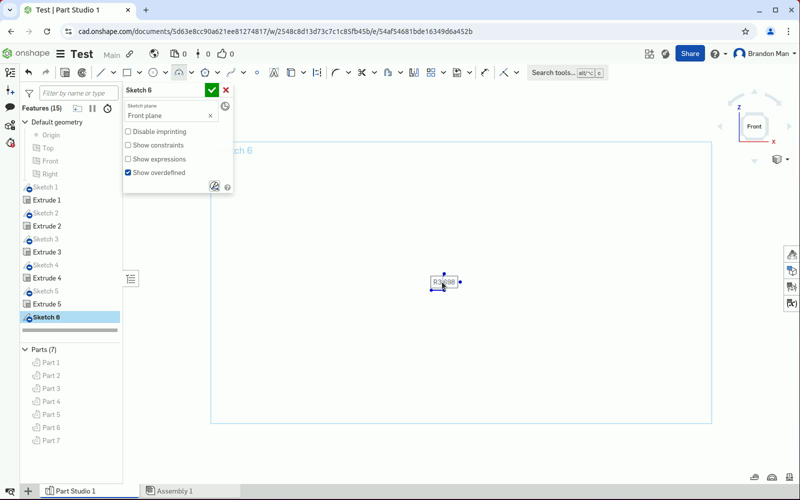
key(l)
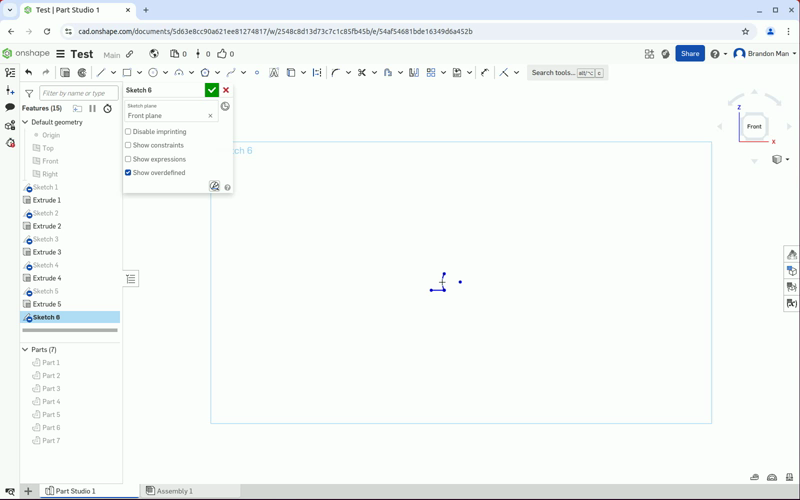
mouse_move(444, 273)
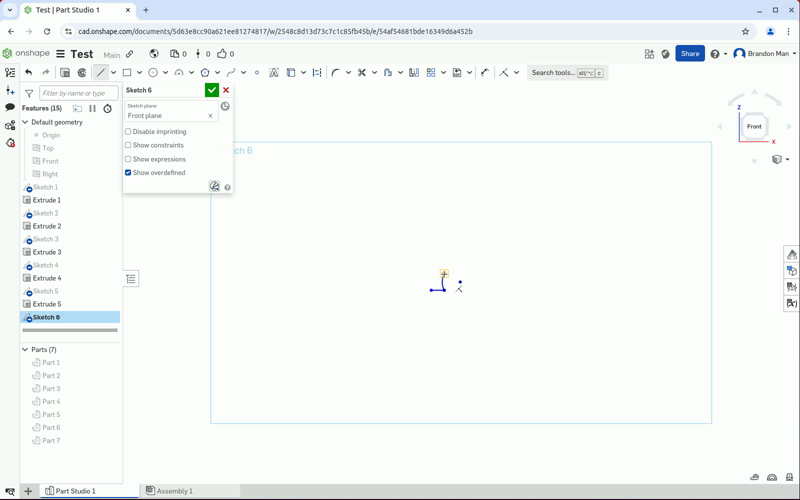
click(444, 273)
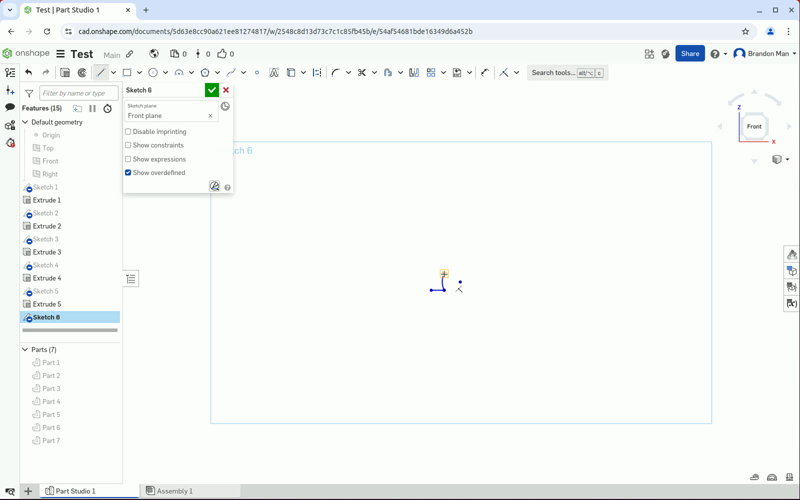
key_down(shift)
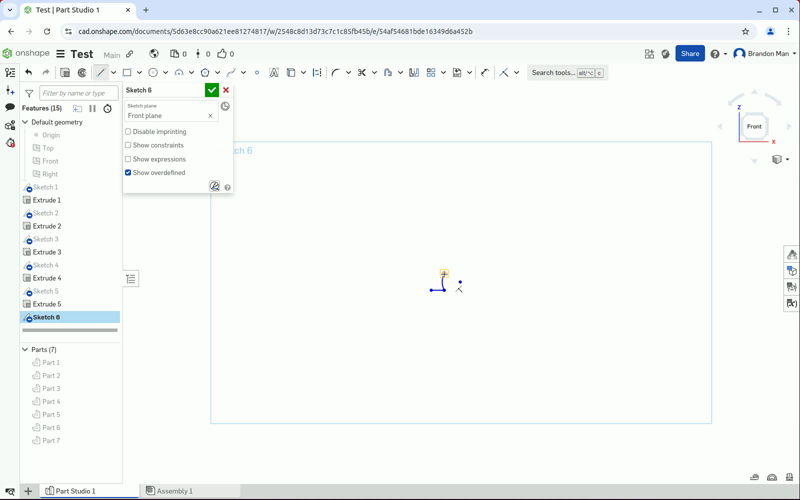
mouse_move(474, 273)
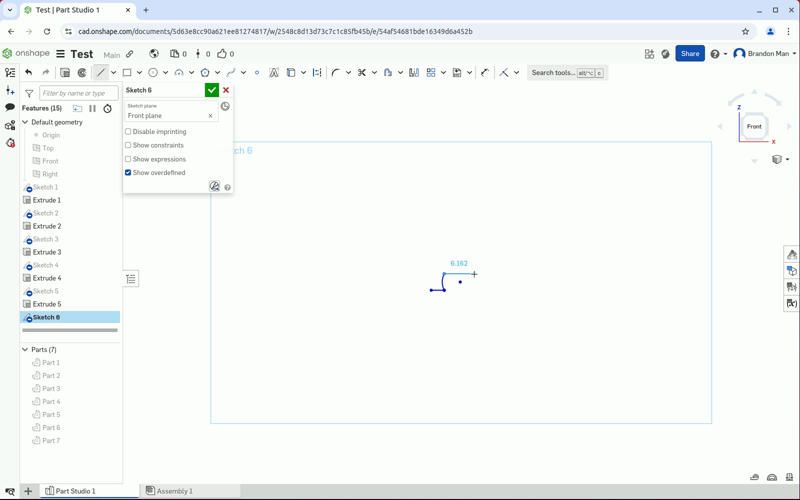
mouse_move(431, 273)
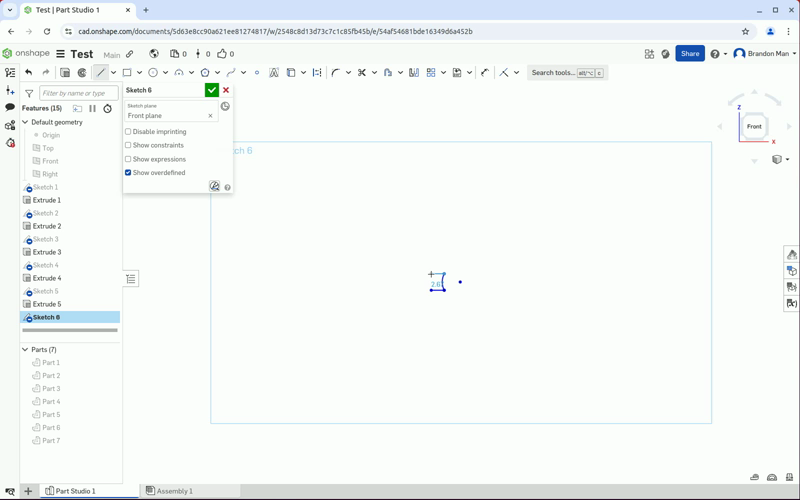
click(431, 273)
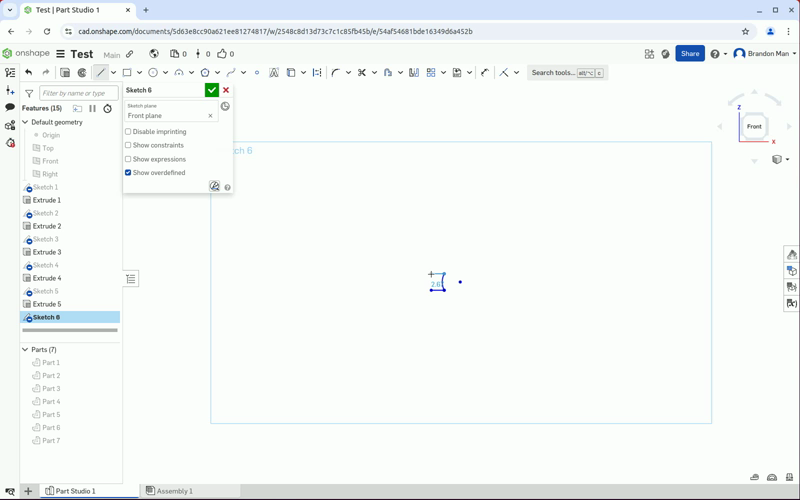
key_up(shift)
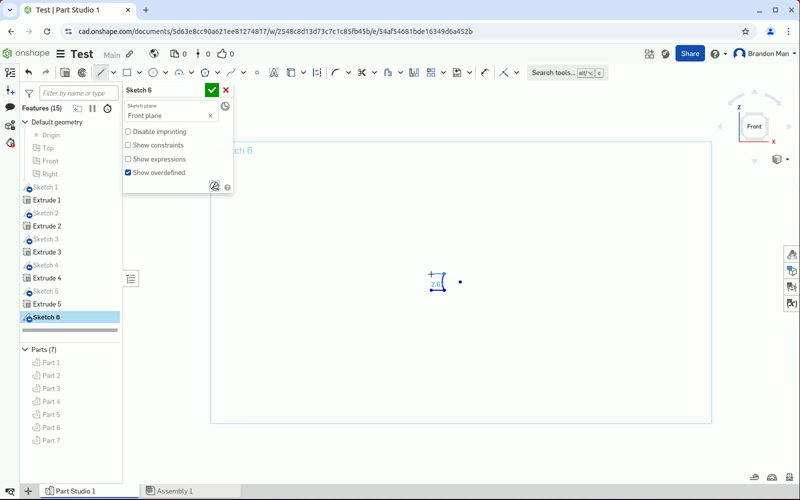
mouse_move(461, 273)
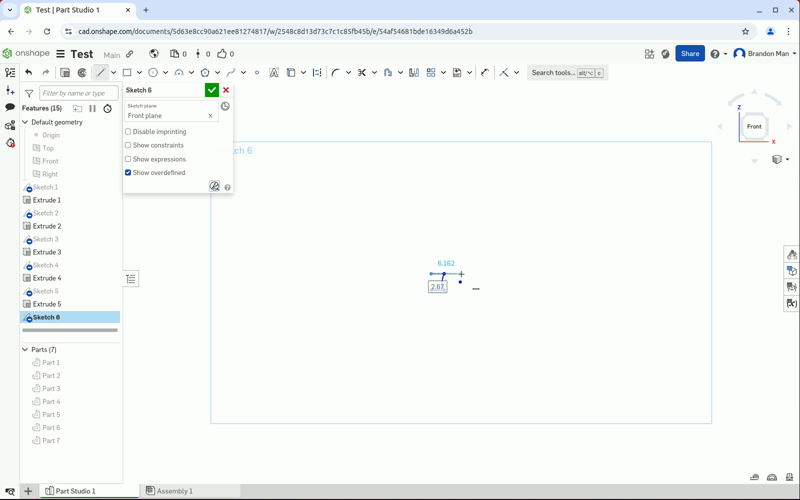
key_down(shift)
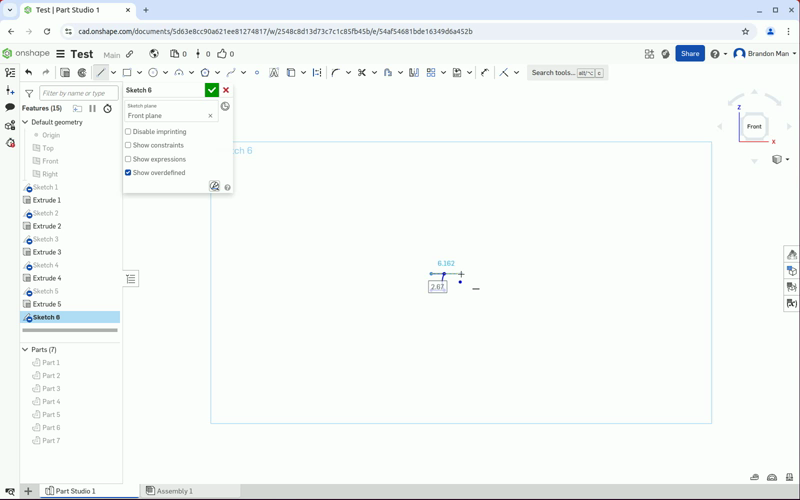
mouse_move(431, 290)
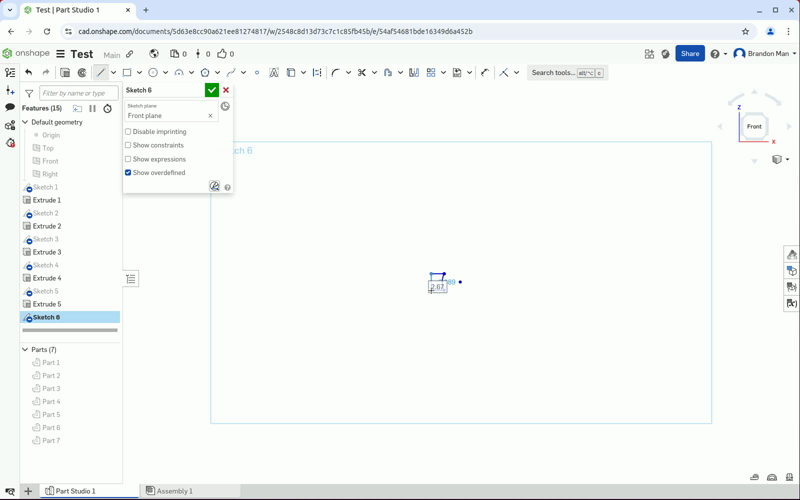
key_up(shift)
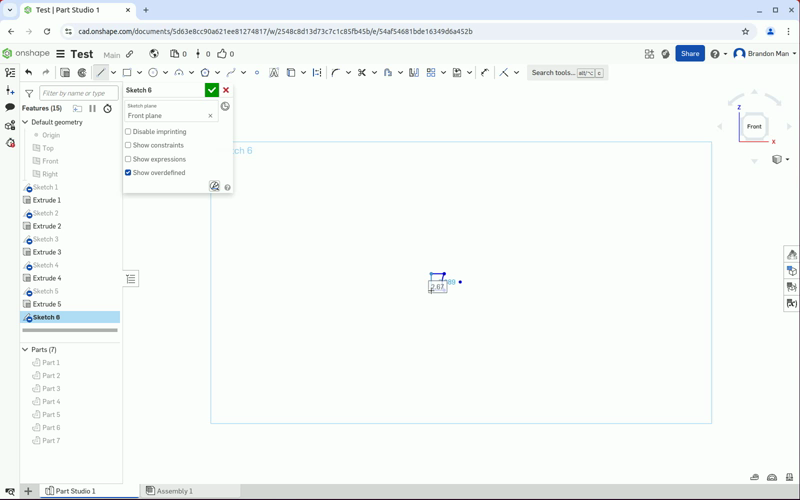
click(431, 290)
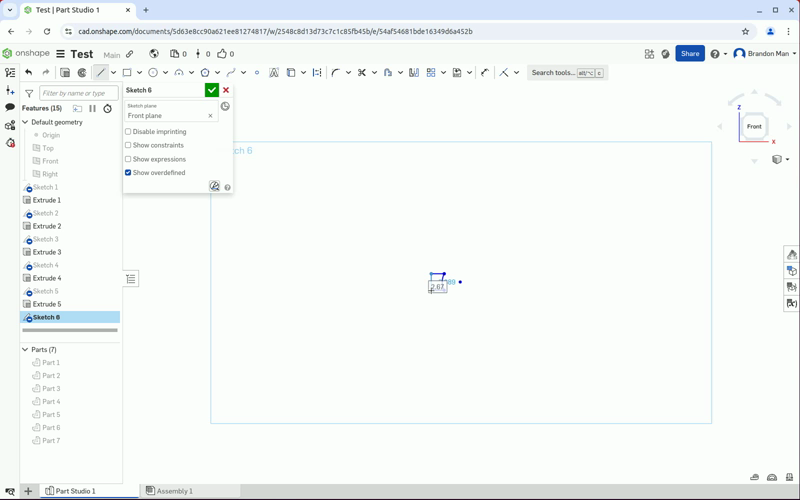
key(esc)
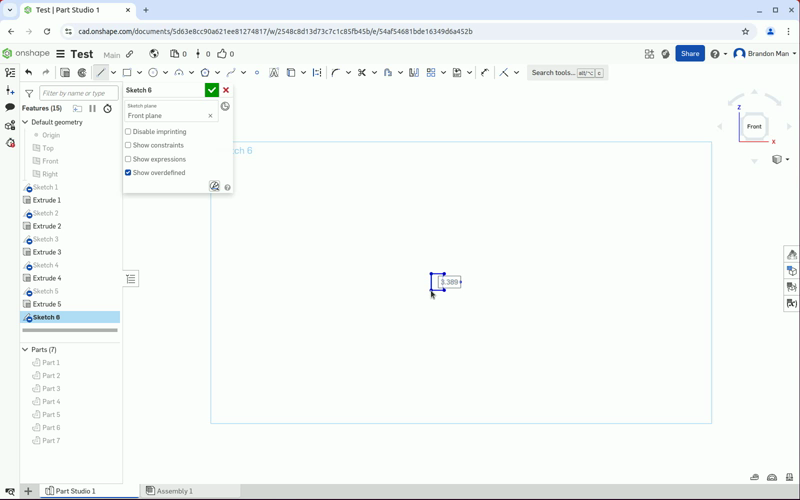
mouse_move(441, 279)
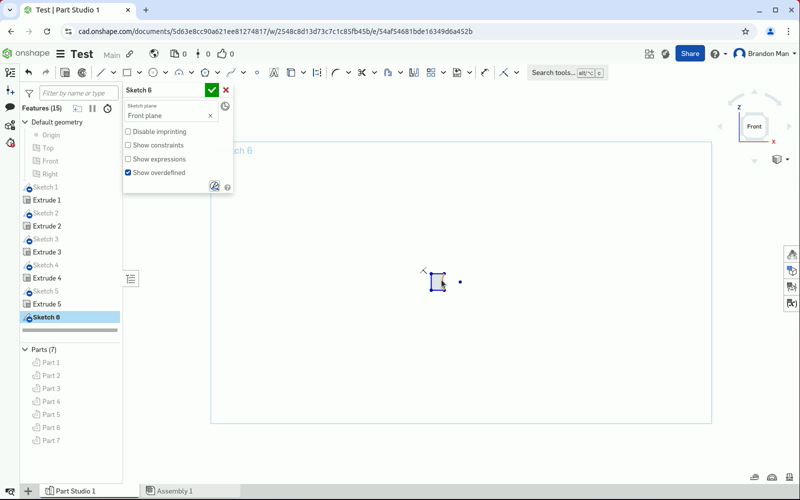
scroll(6)
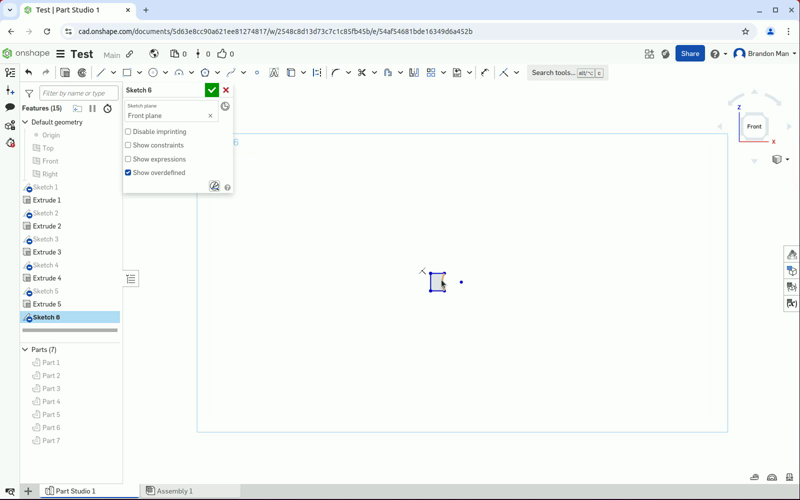
scroll(6)
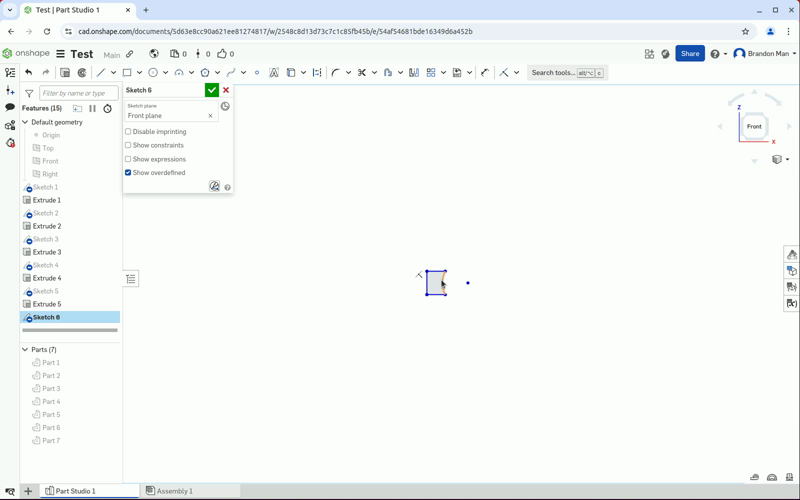
scroll(6)
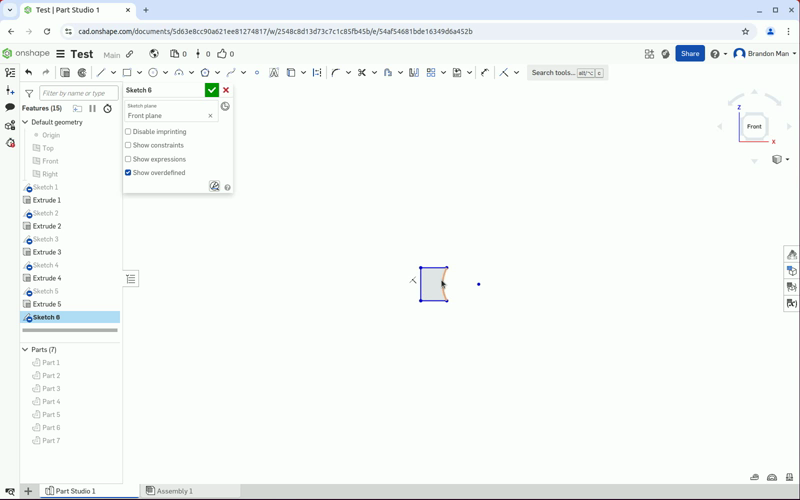
scroll(6)
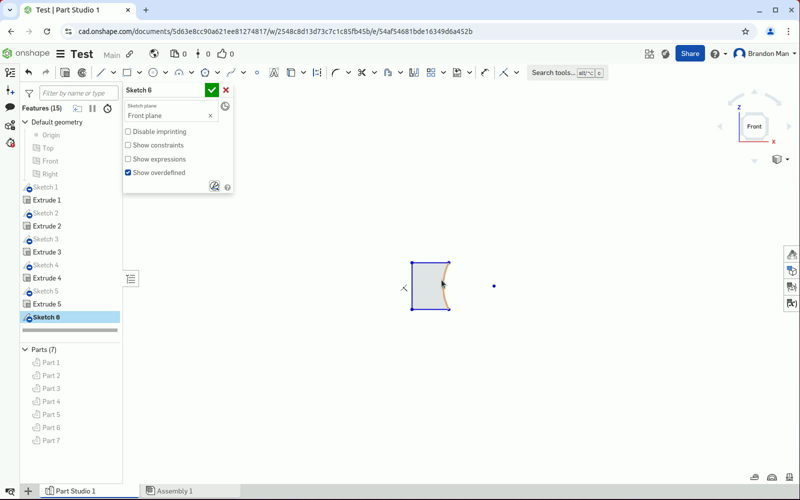
scroll(6)
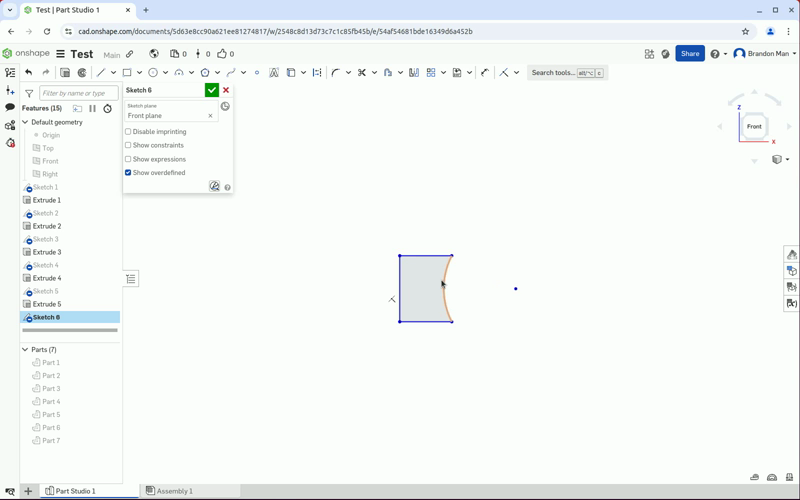
scroll(6)
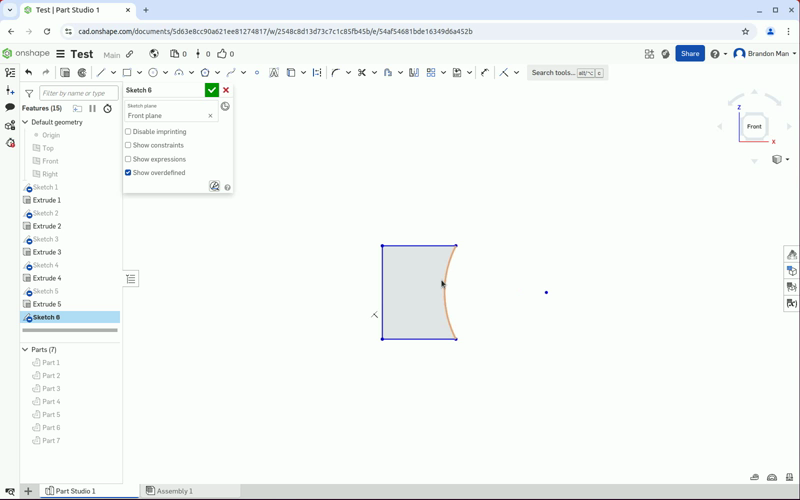
scroll(6)
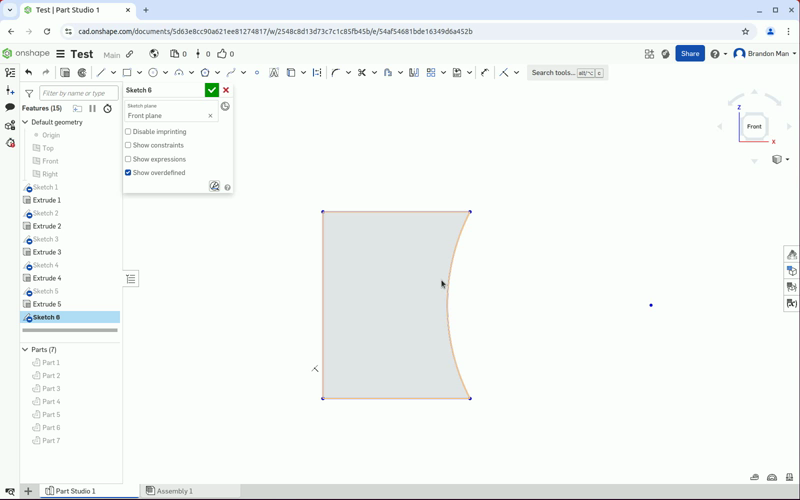
click(441, 279)
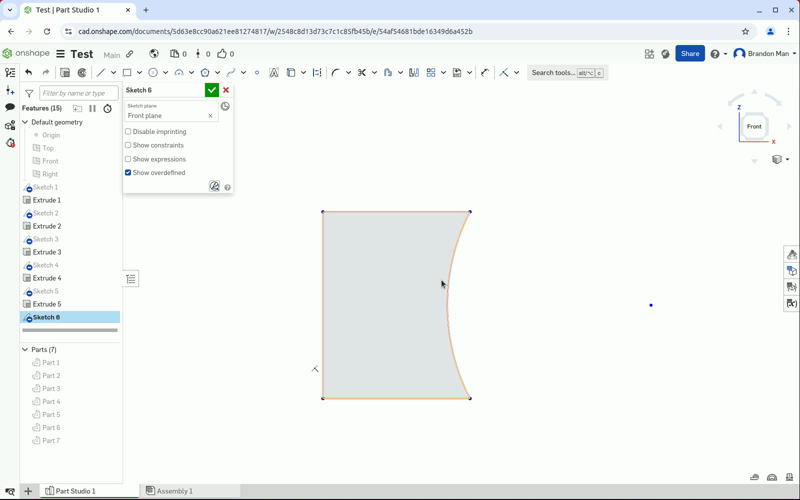
scroll(-6)
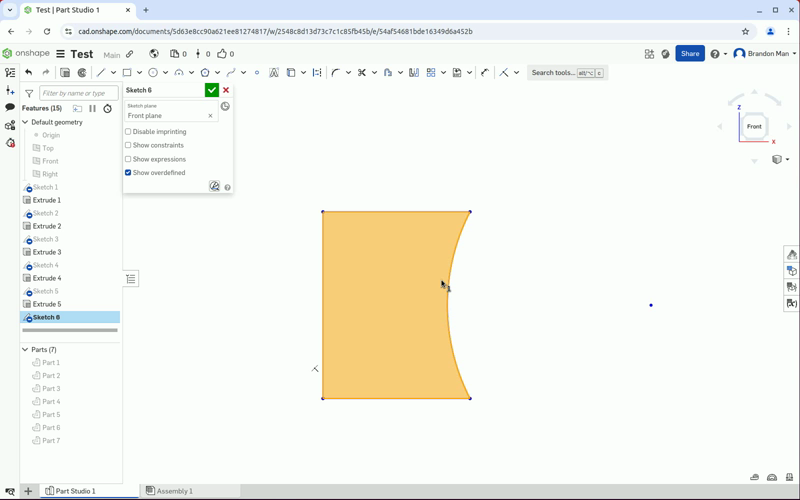
scroll(-6)
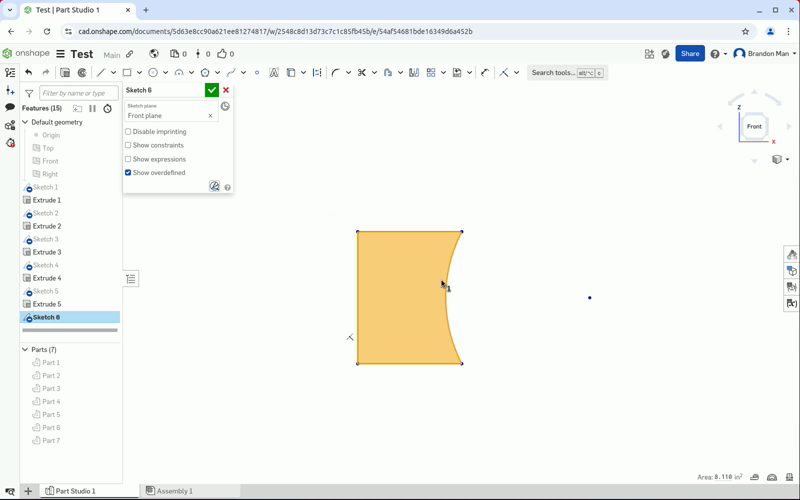
scroll(-6)
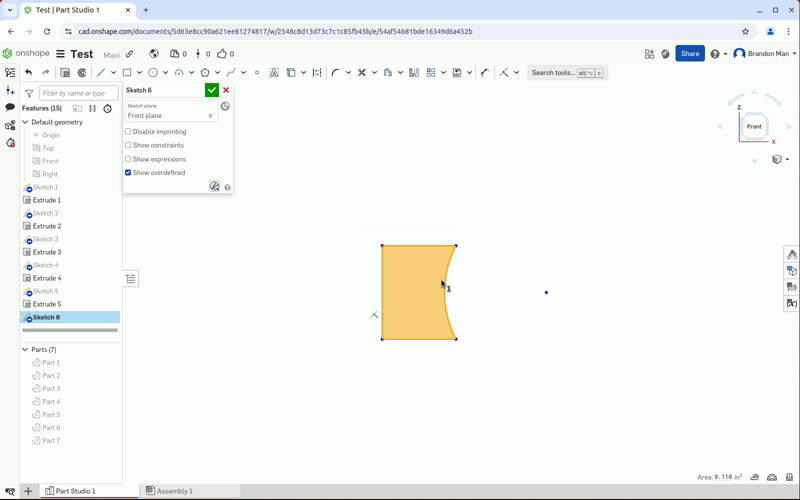
scroll(-6)
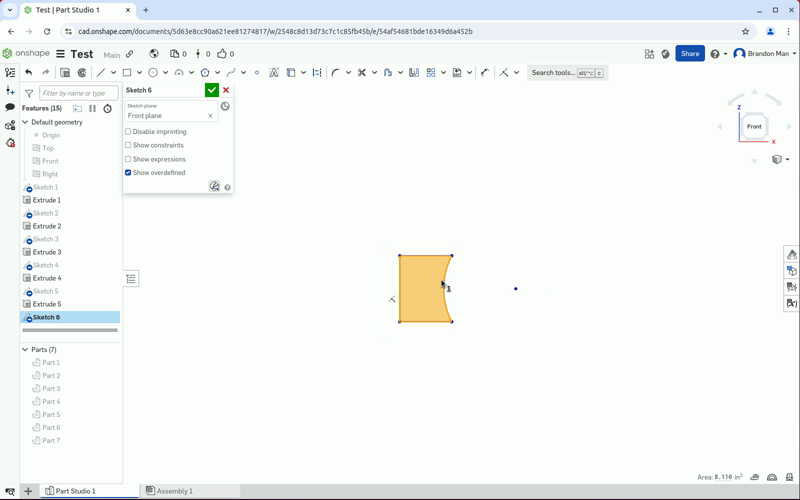
scroll(-6)
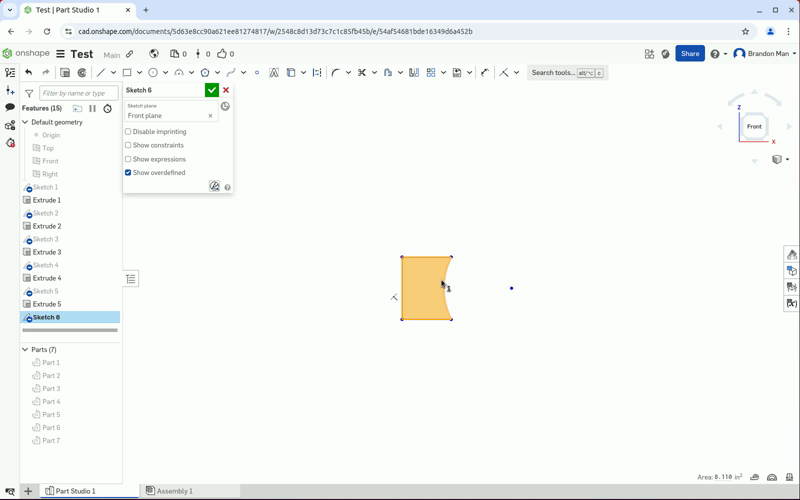
scroll(-6)
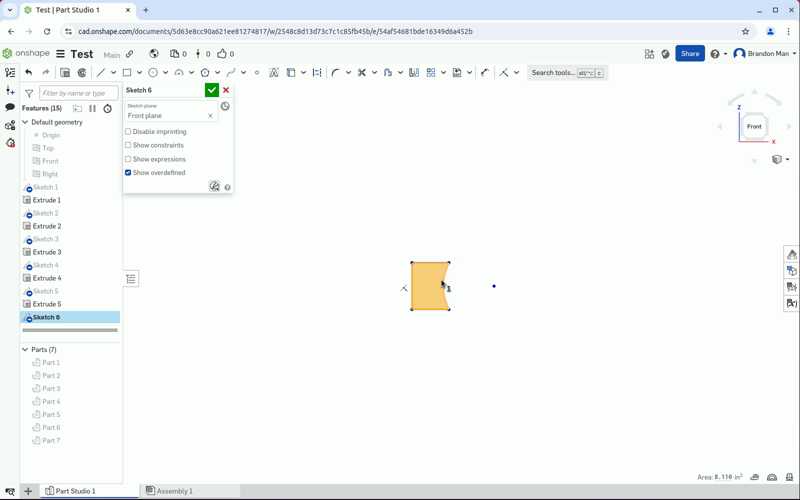
scroll(-6)
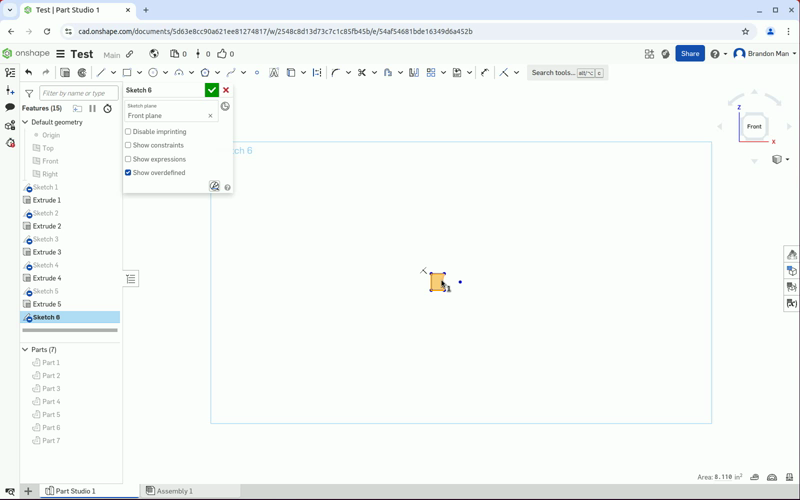
mouse_move(73, 352)
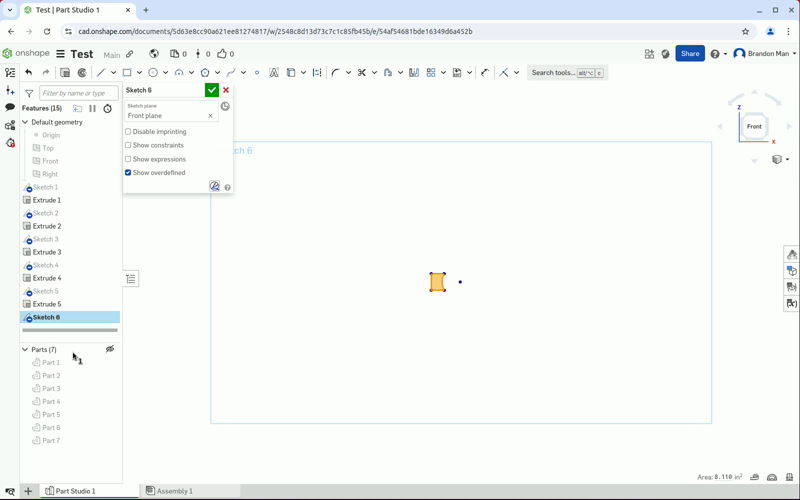
key(shift+y)
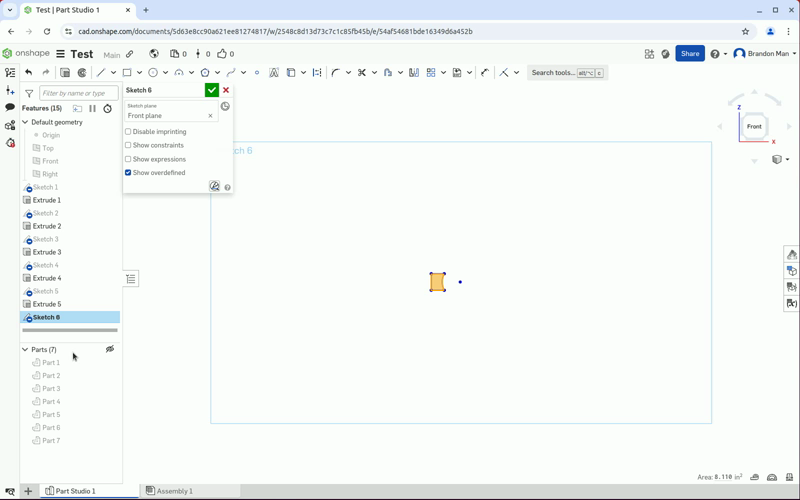
key(shift+e)
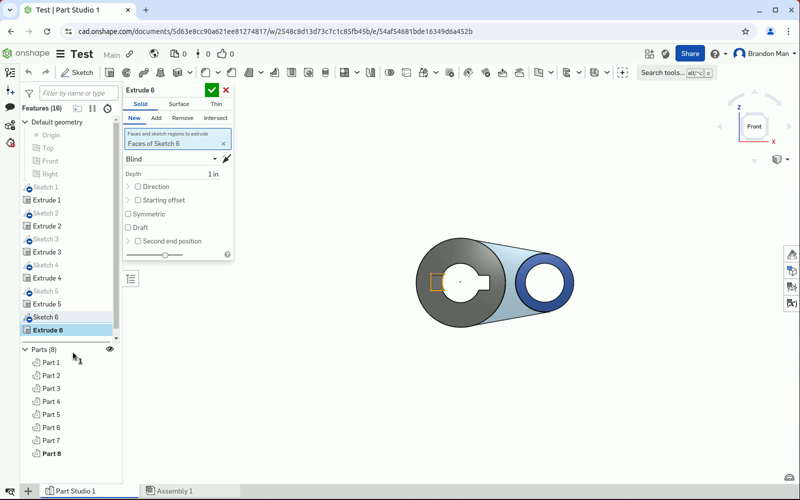
mouse_move(143, 106)
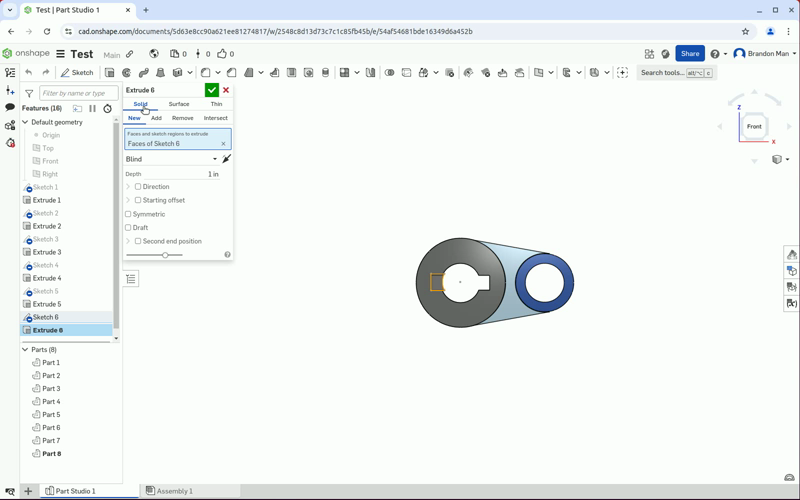
click(143, 106)
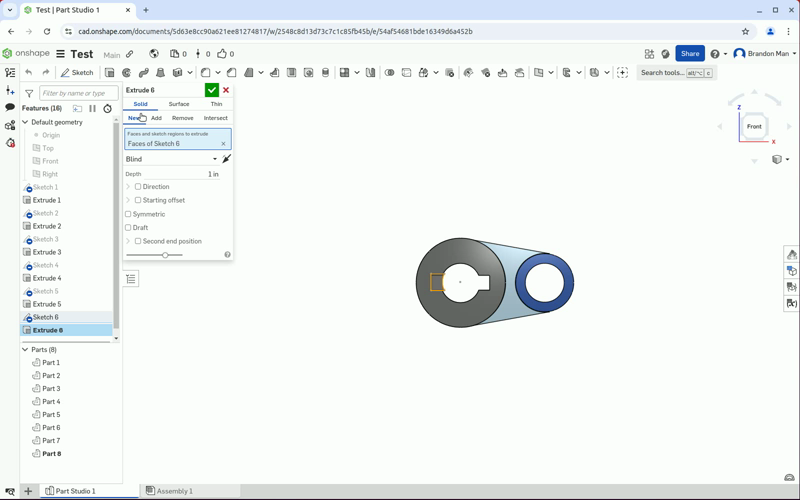
mouse_move(137, 120)
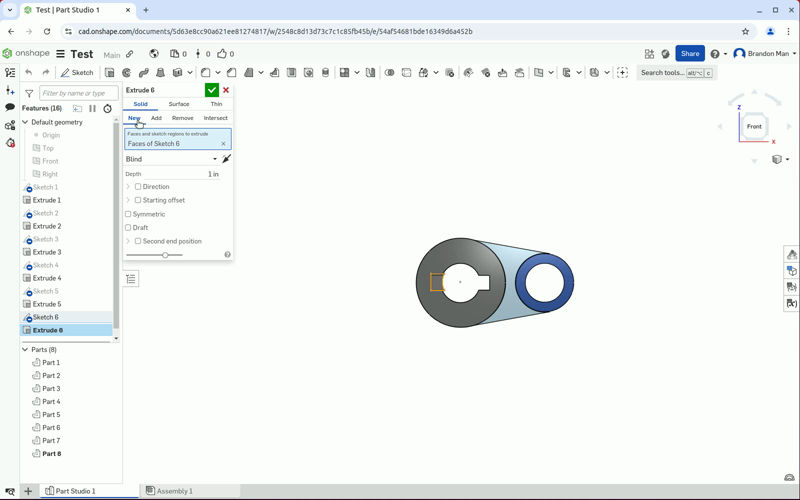
click(137, 120)
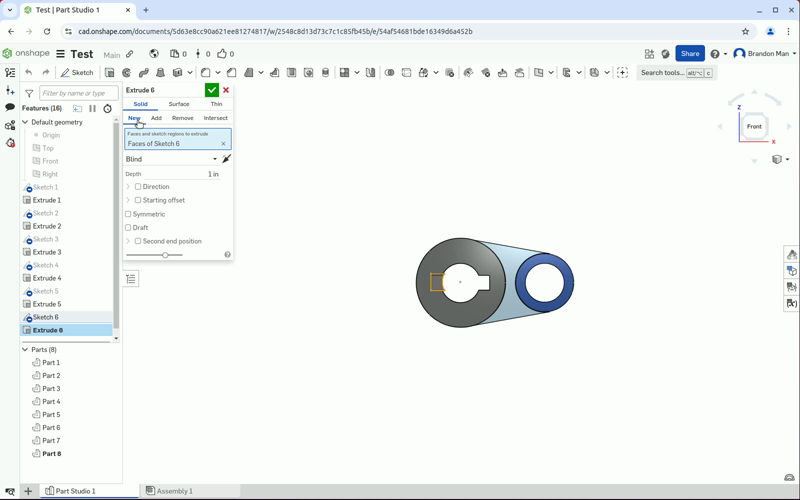
key(tab, 4)
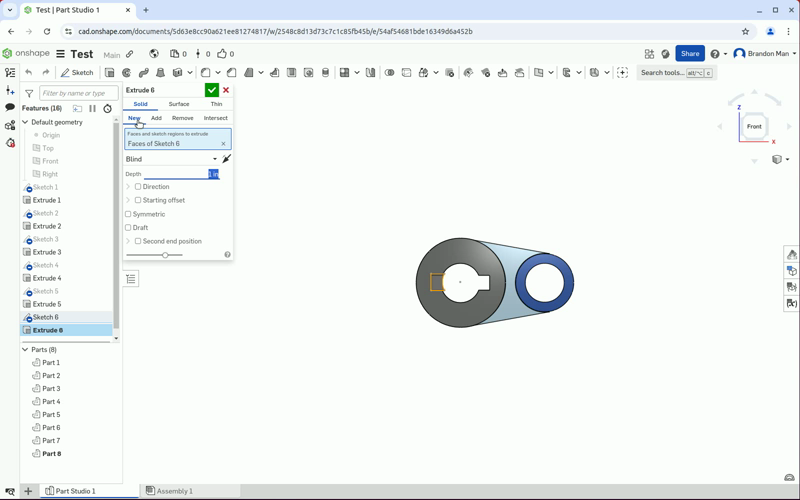
text(16.128)
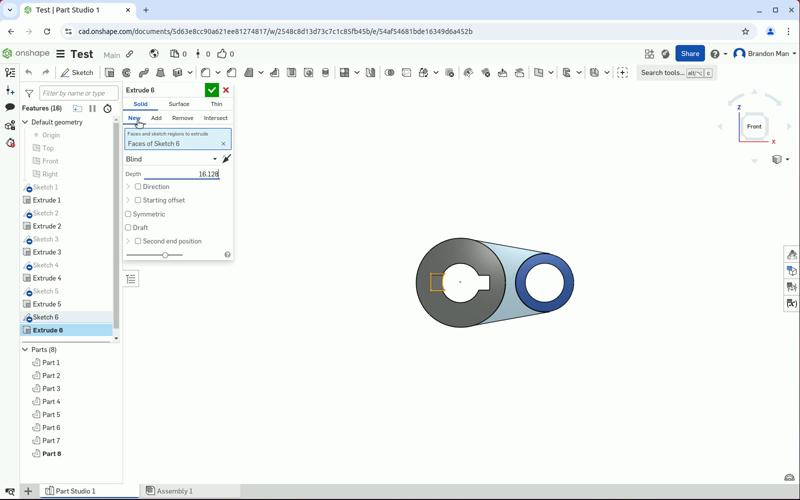
key(enter)
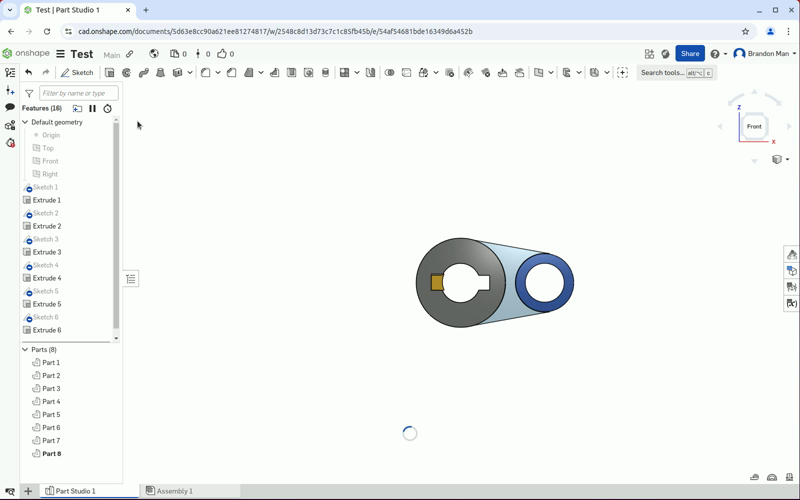
key(shift+h)
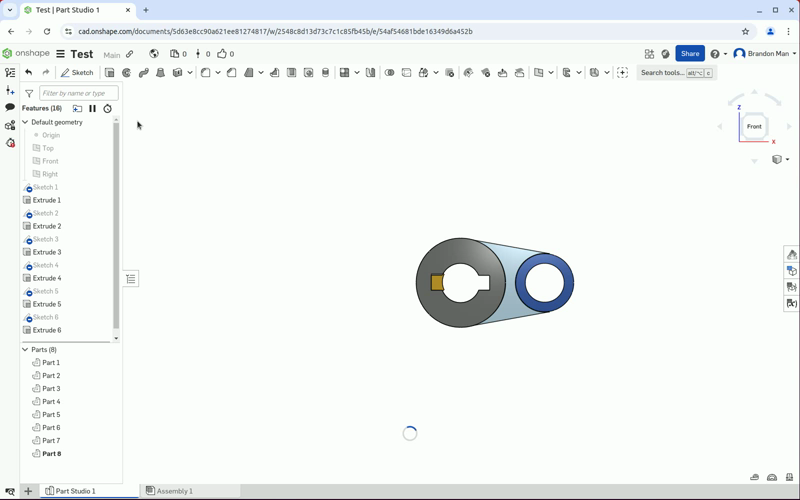
key(shift+h)
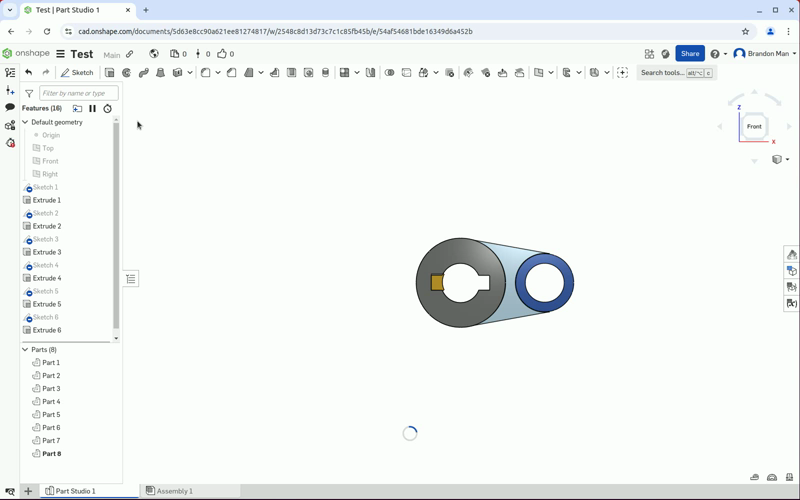
key(shift+7)
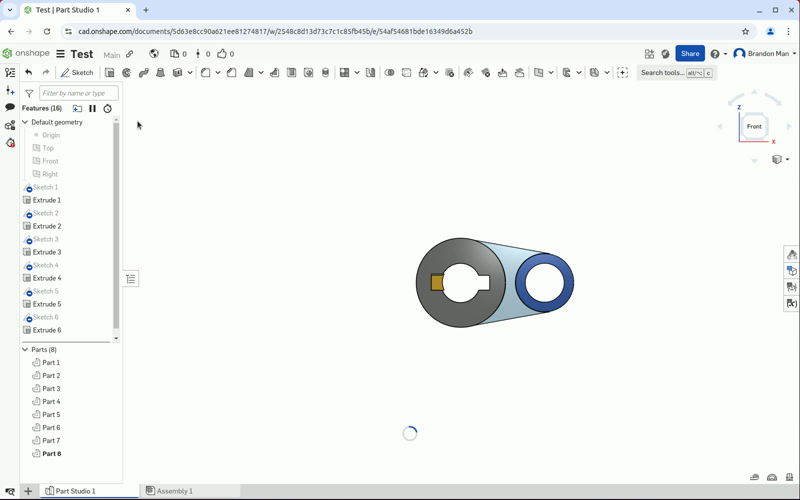
key(left, 2)
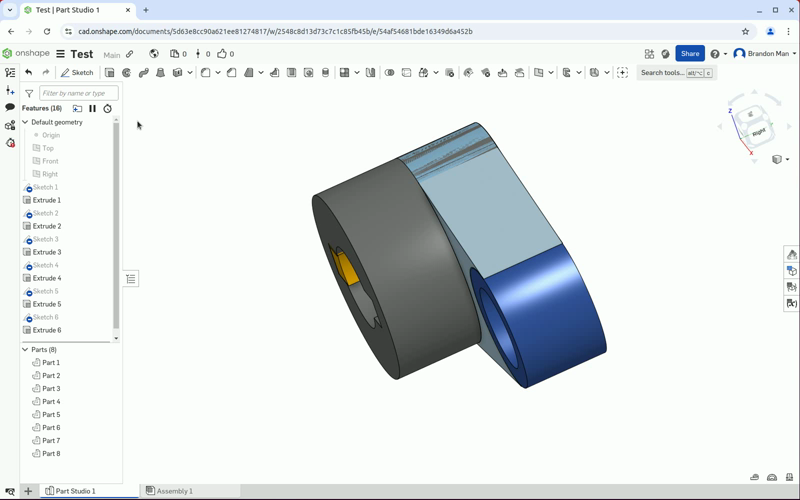
key(down, 2)
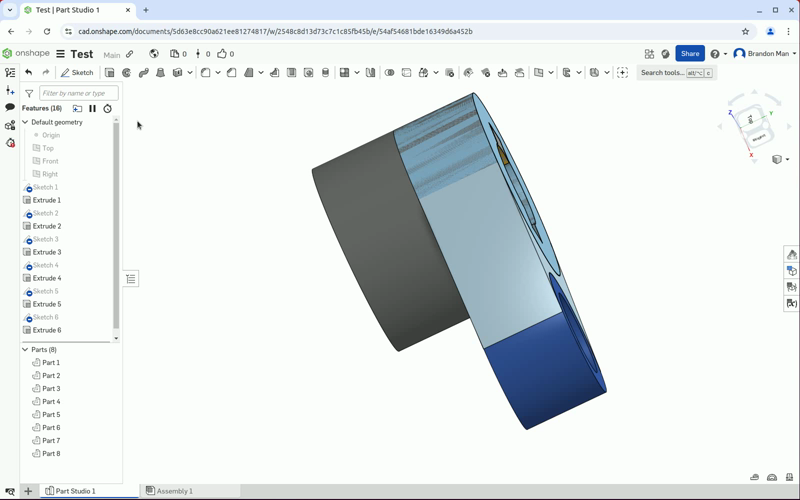
key(up, 2)
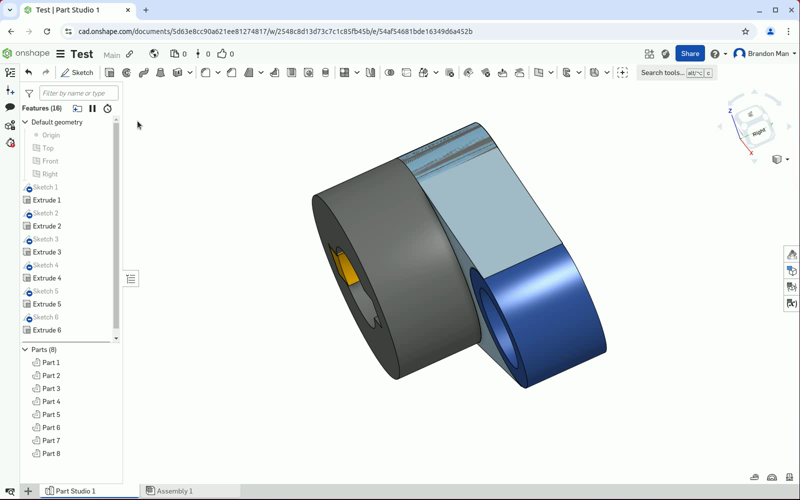
key(right, 2)
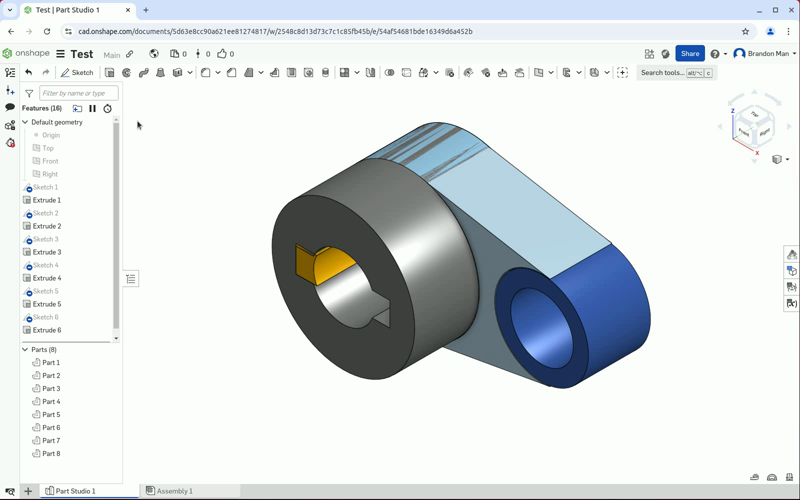
mouse_move(69, 189)
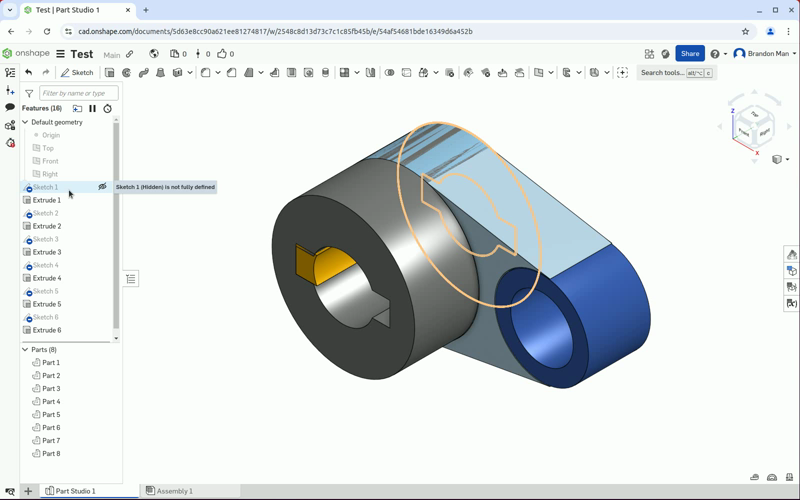
click(69, 189)